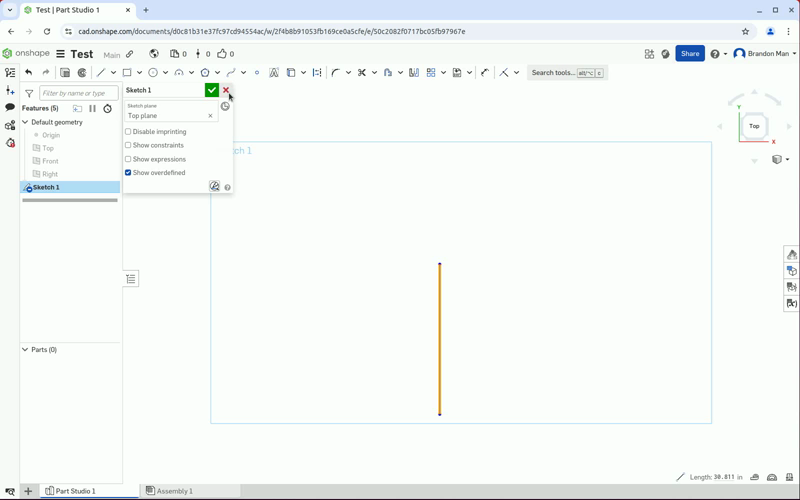
key(shift+h)
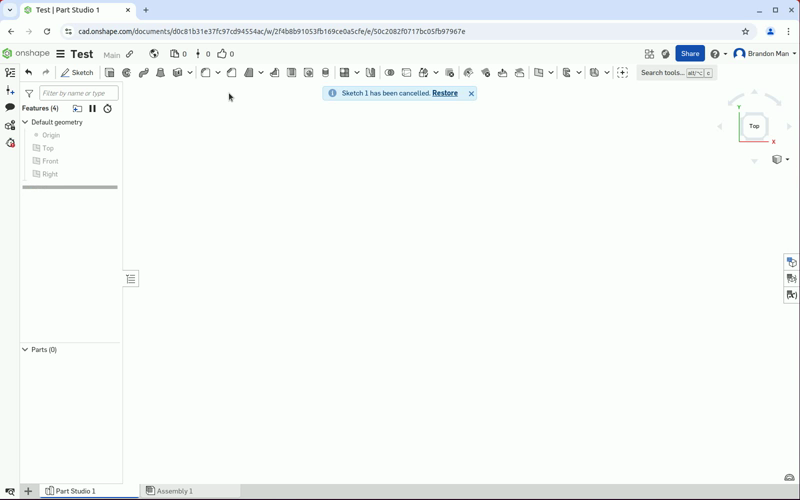
mouse_move(73, 352)
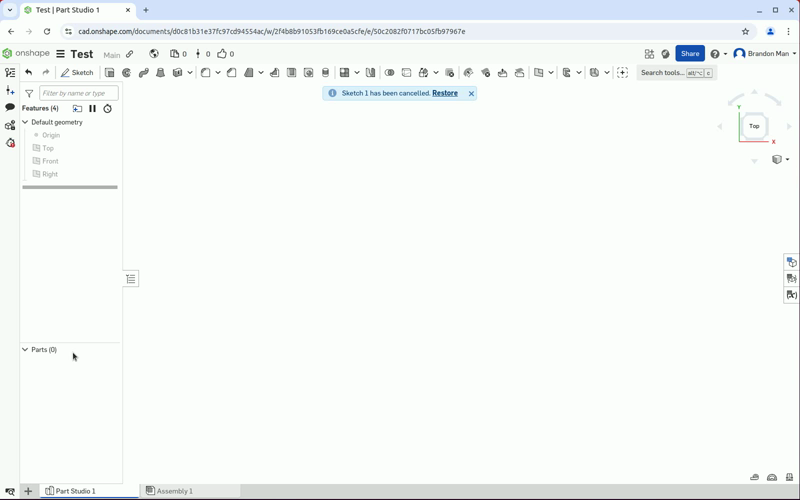
key(y)
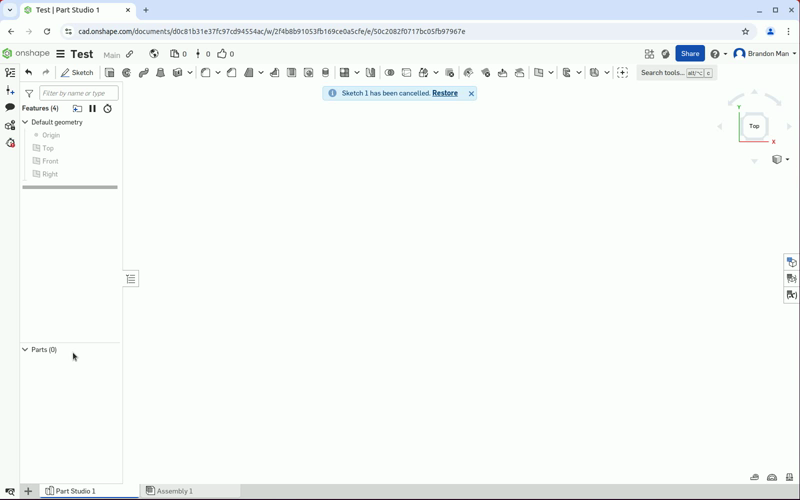
key(shift+p)
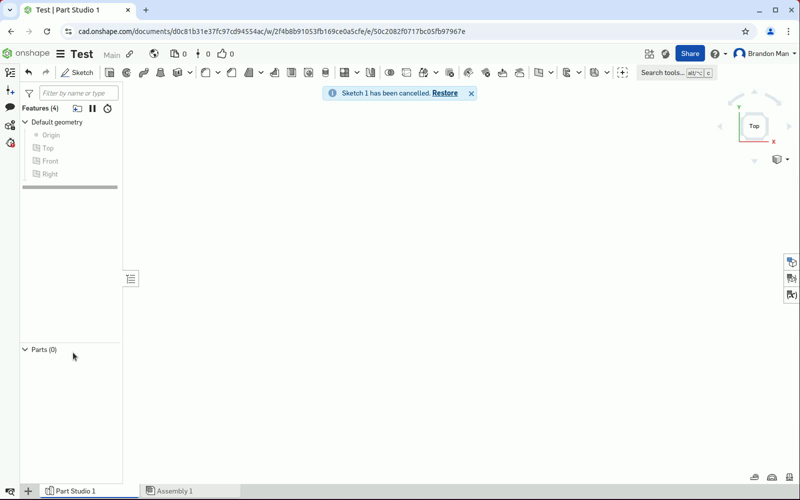
key(space)
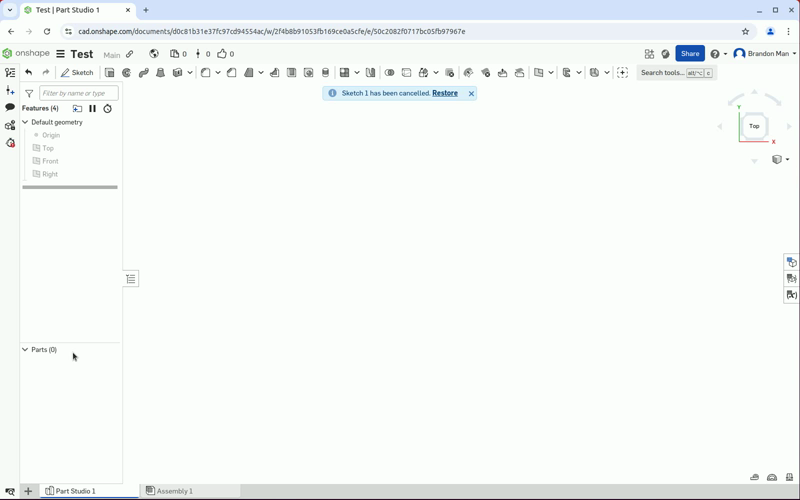
key_down(shift)
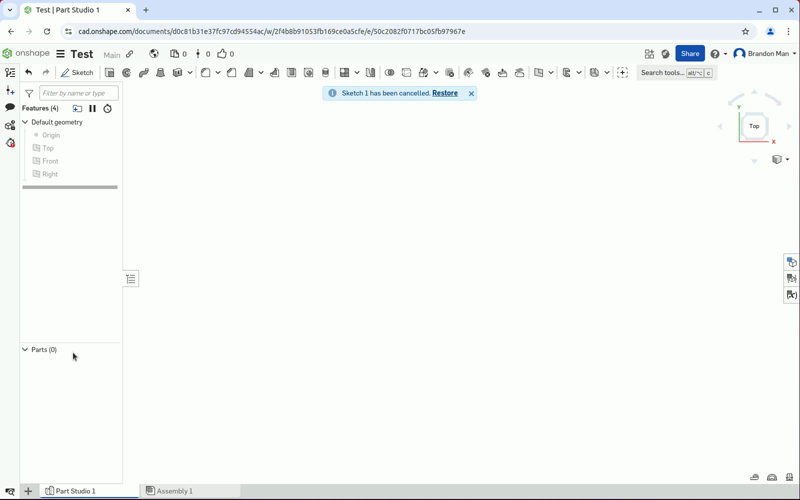
key(up)
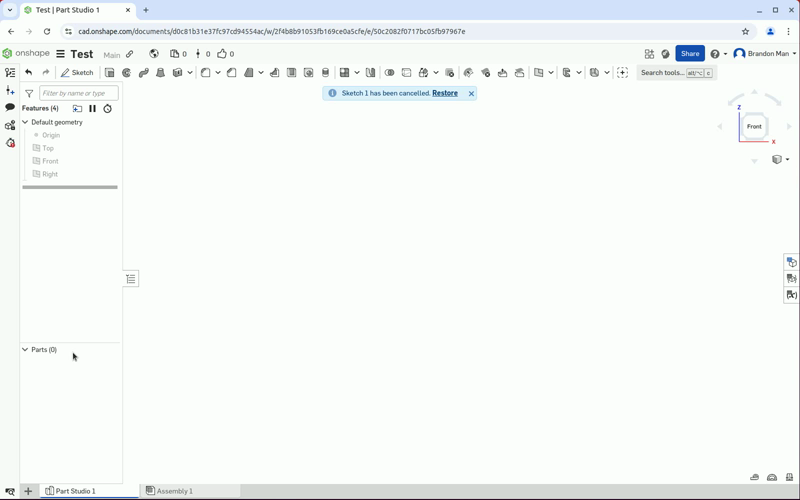
key_up(shift)
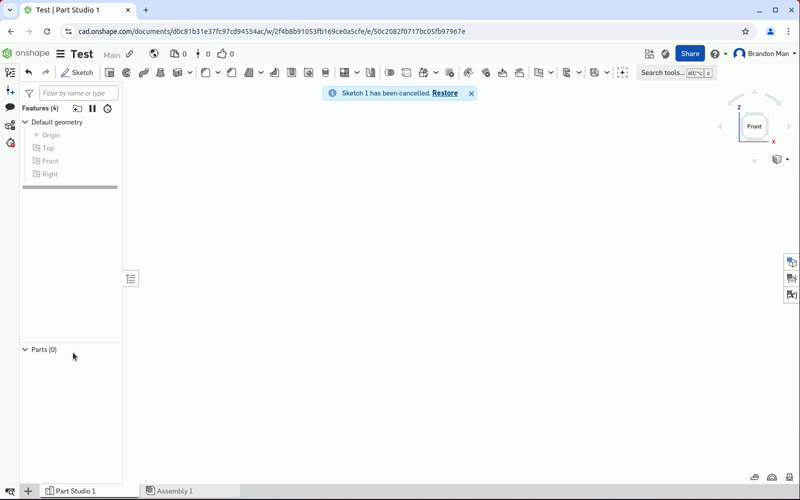
mouse_move(73, 352)
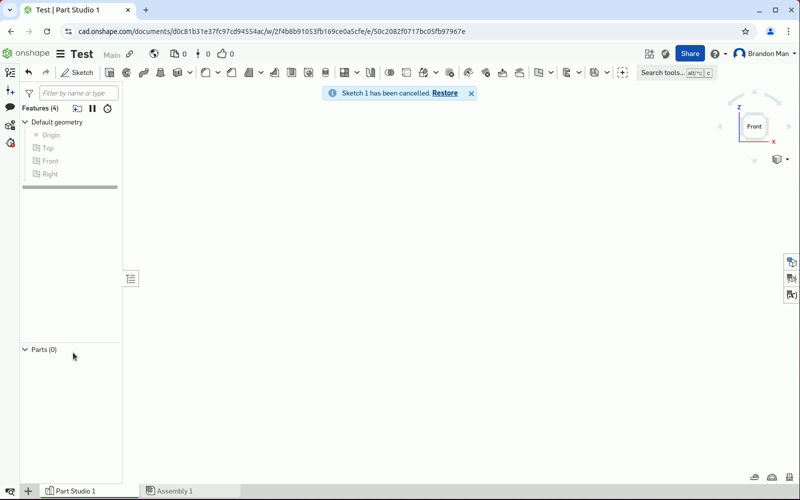
key(shift+y)
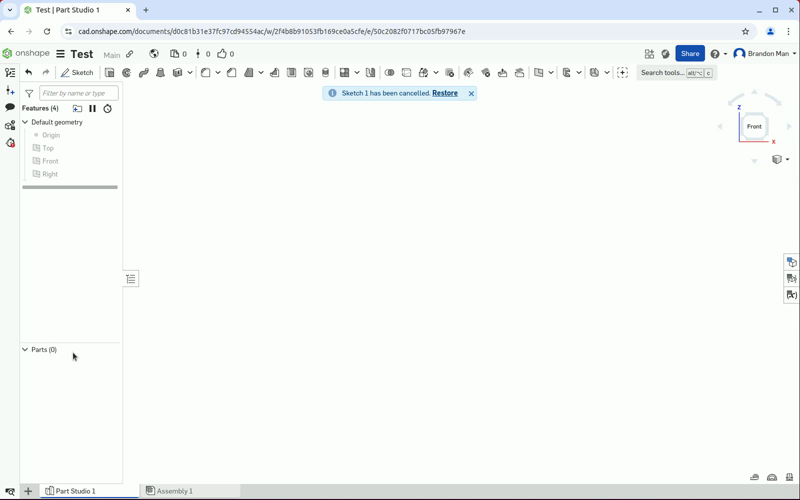
key(shift+s)
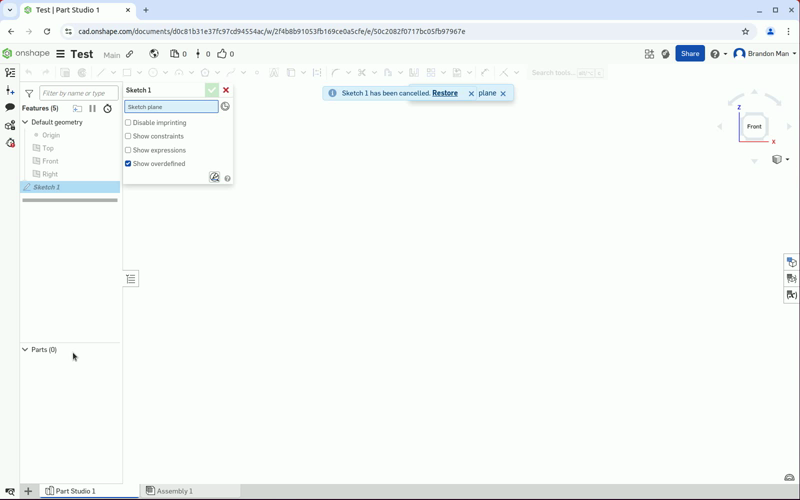
mouse_move(73, 163)
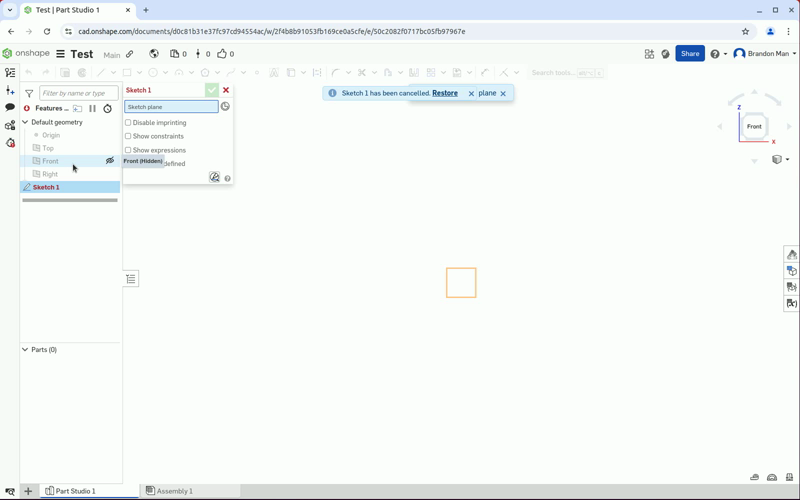
click(73, 163)
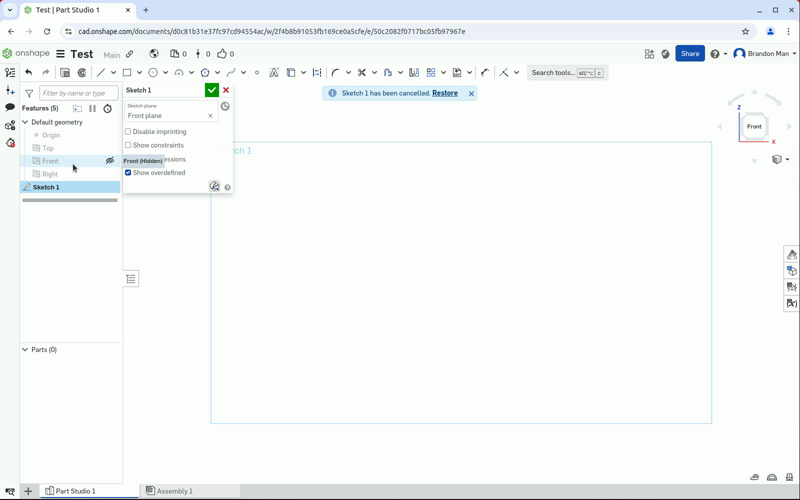
mouse_move(73, 352)
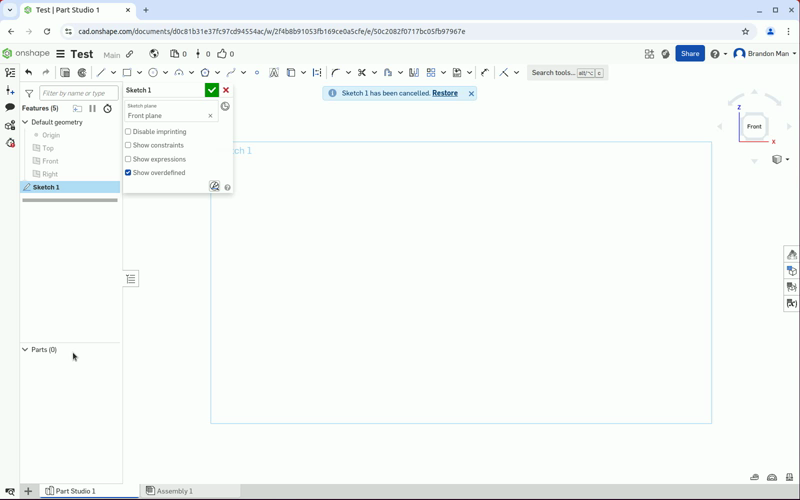
key(y)
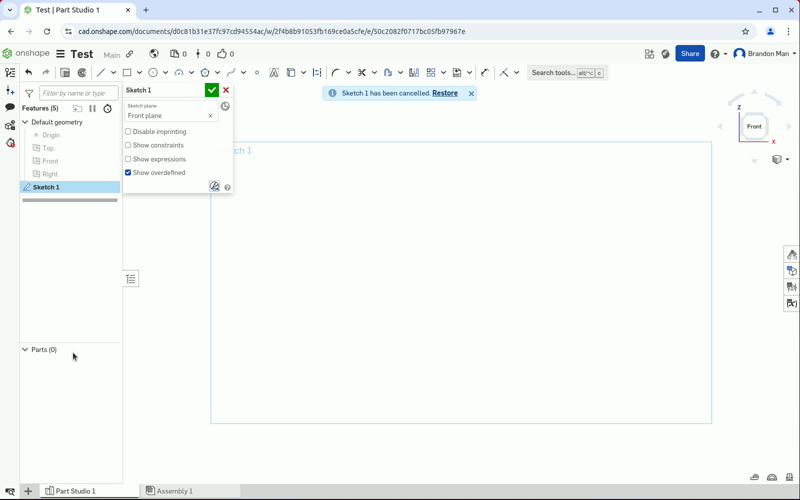
key(c)
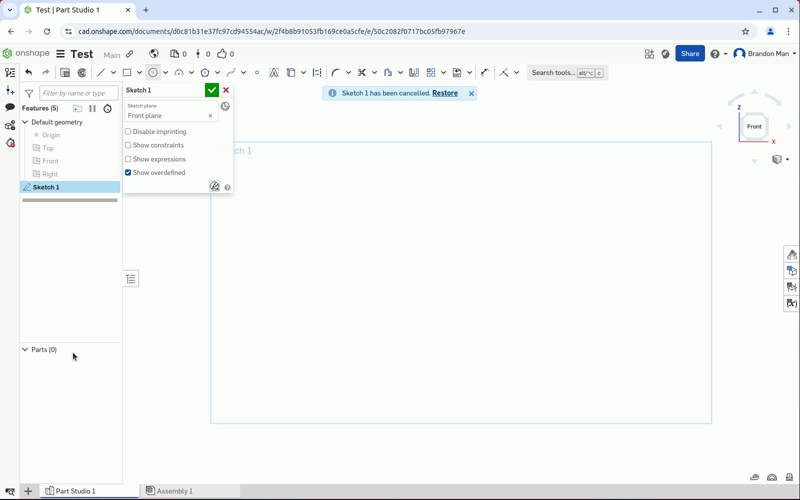
key_down(shift)
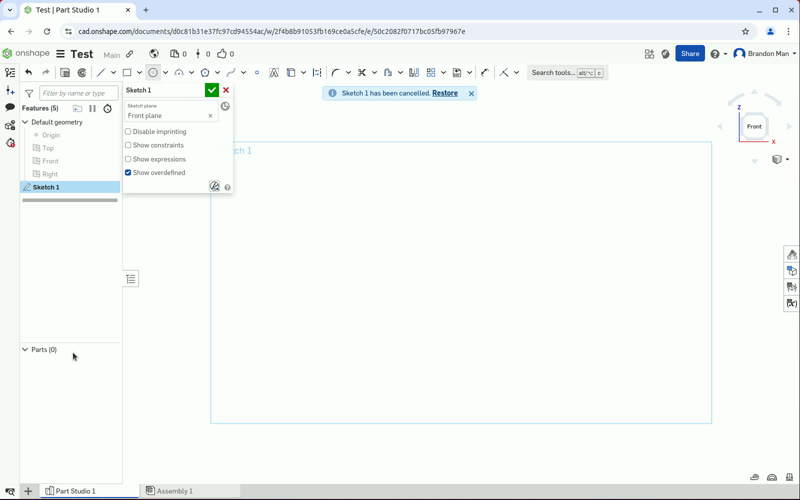
mouse_move(461, 178)
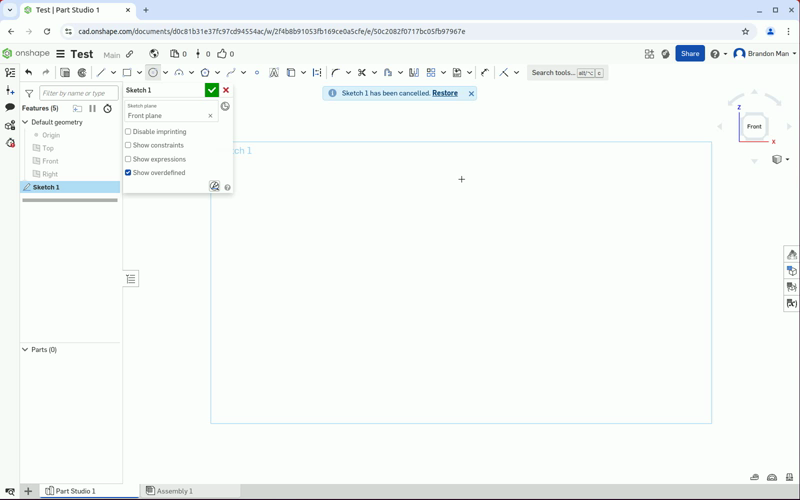
click(461, 178)
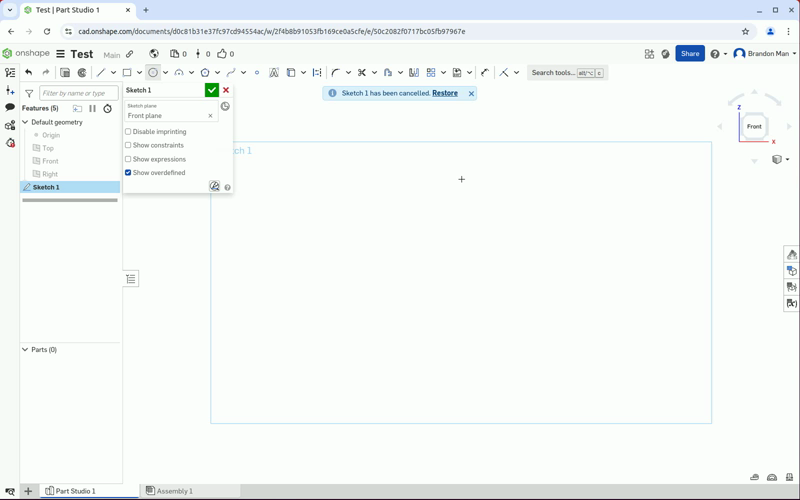
key_up(shift)
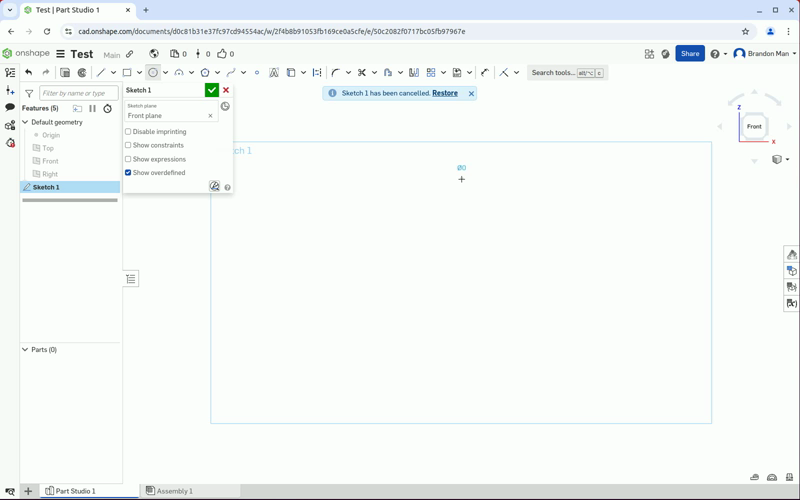
mouse_move(471, 178)
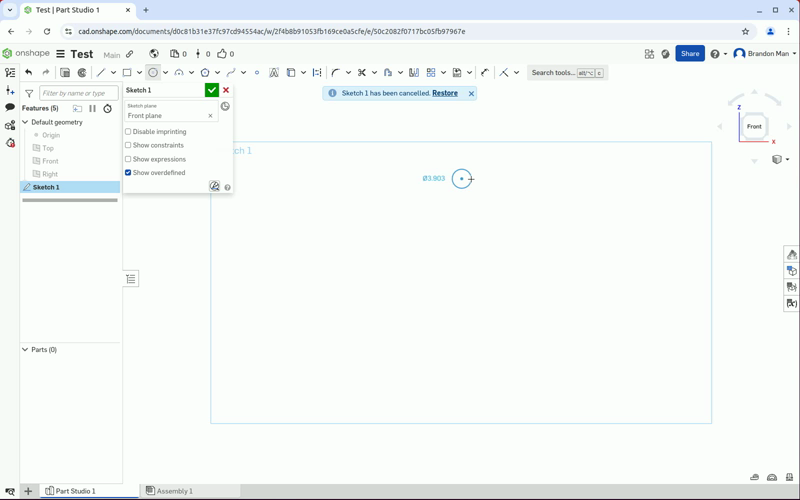
click(471, 178)
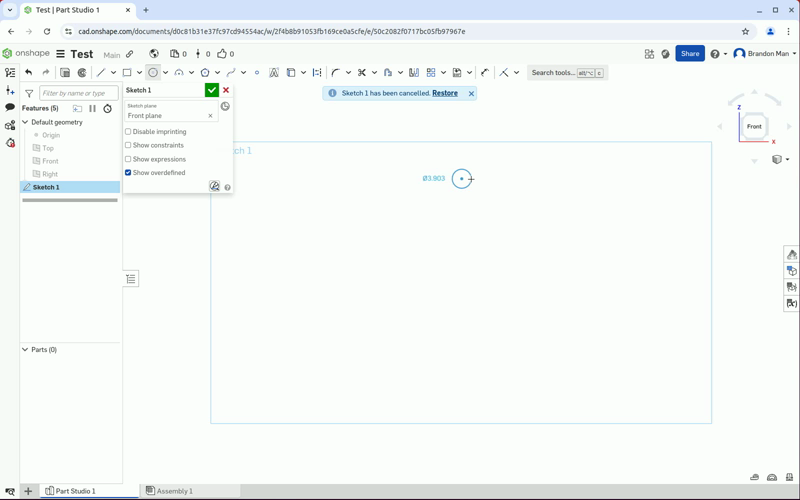
key(esc)
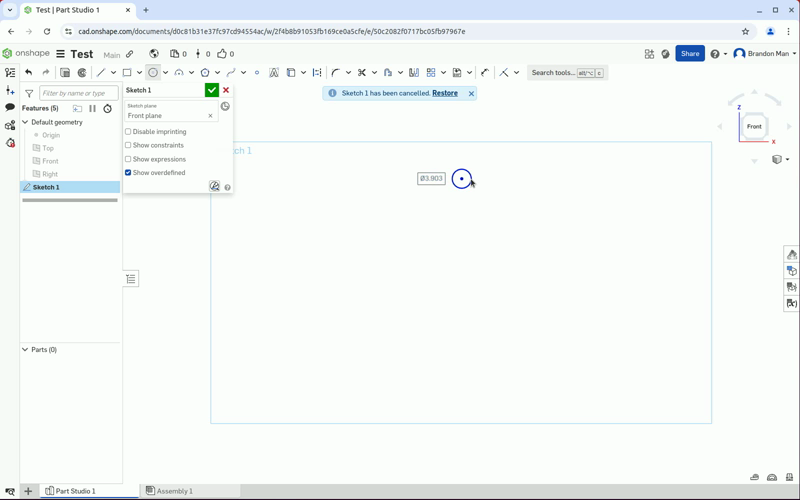
key(c)
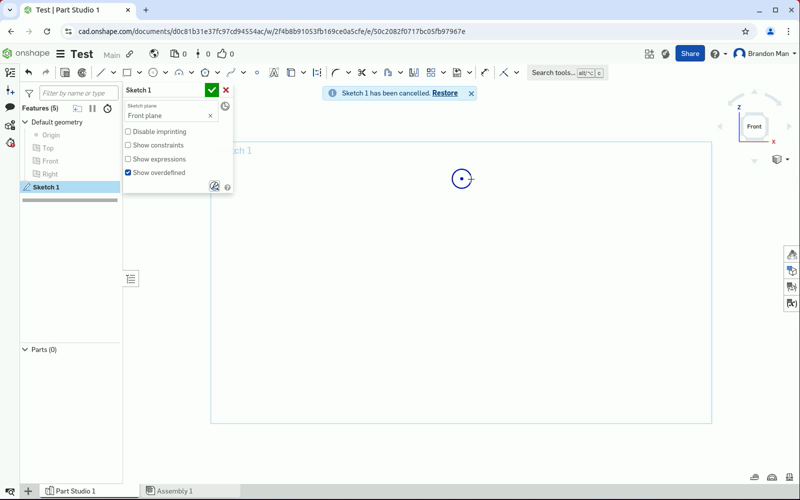
key_down(shift)
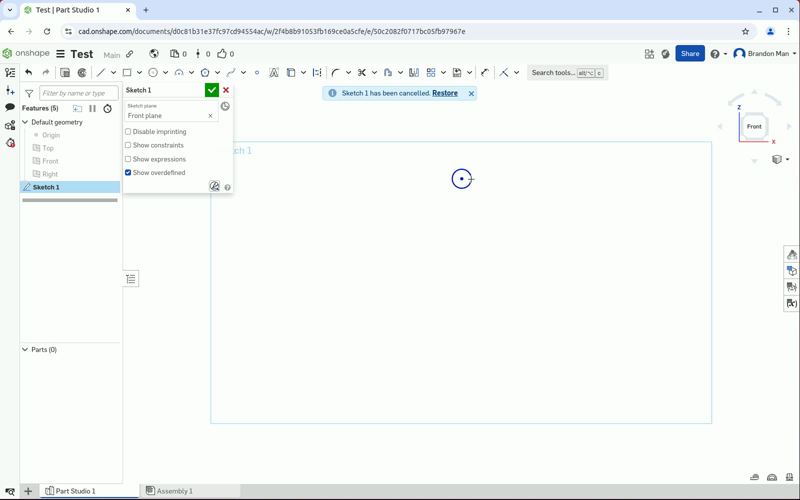
mouse_move(461, 178)
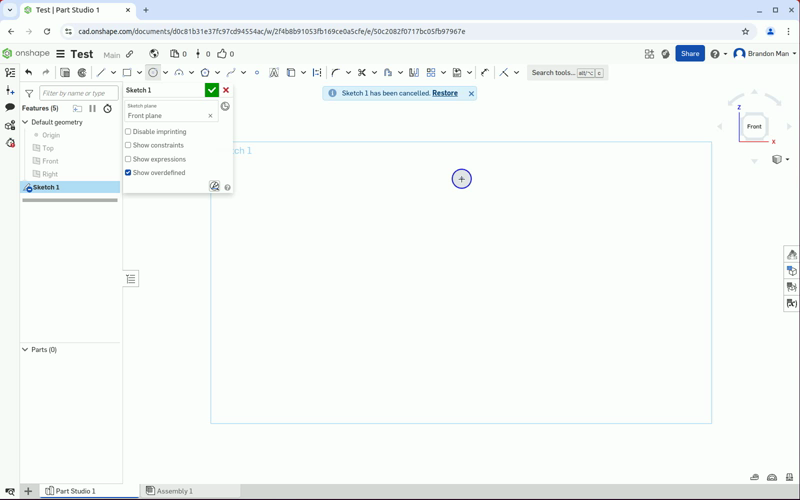
click(461, 178)
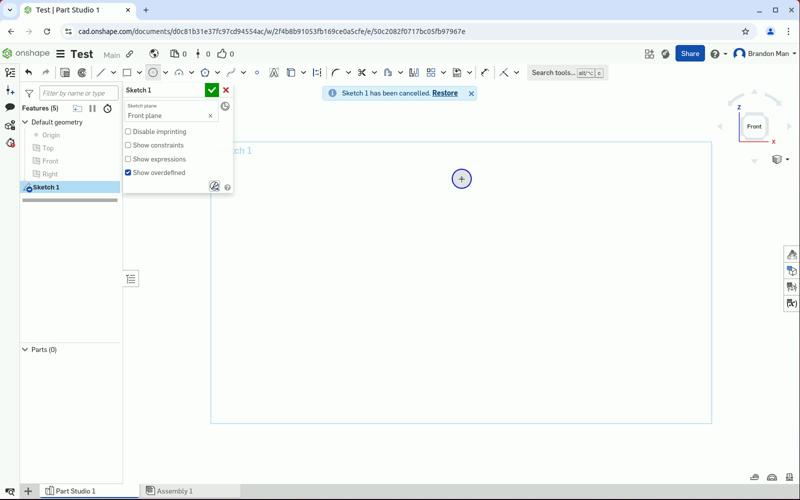
key_up(shift)
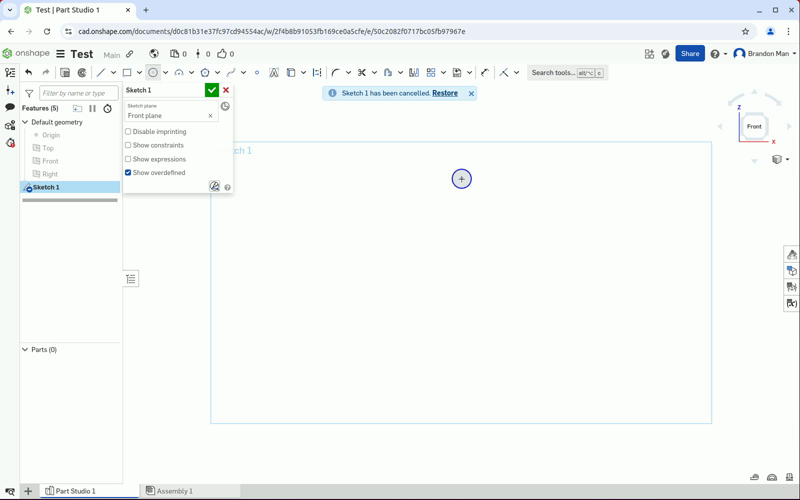
mouse_move(464, 178)
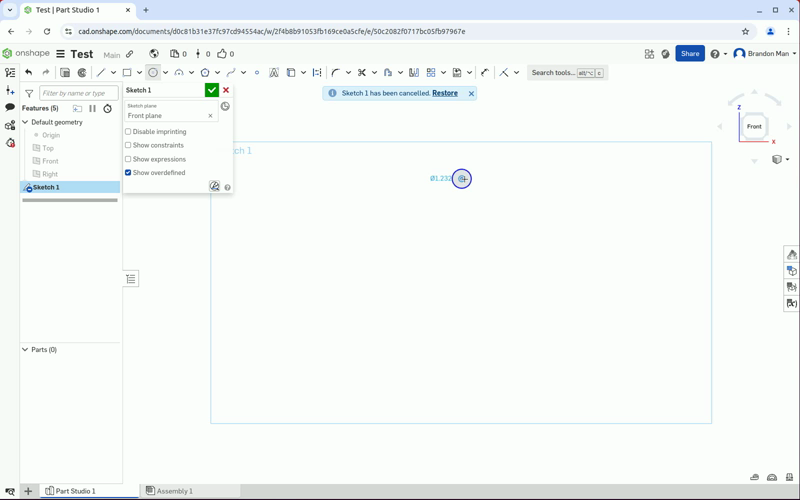
scroll(6)
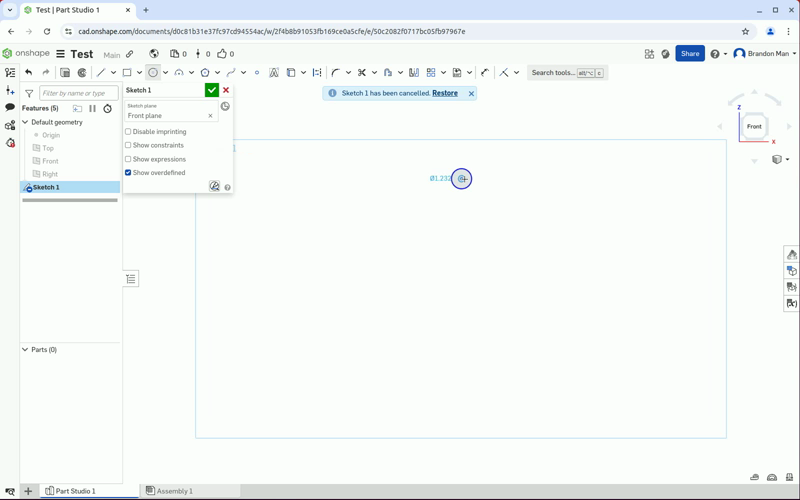
scroll(6)
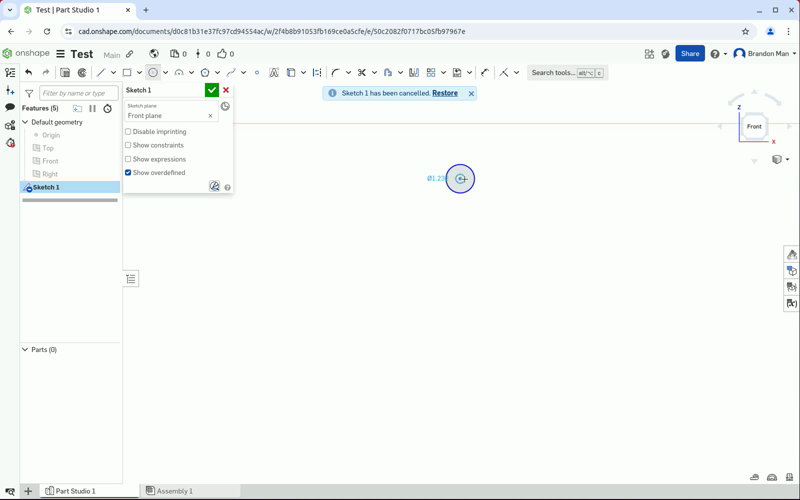
scroll(6)
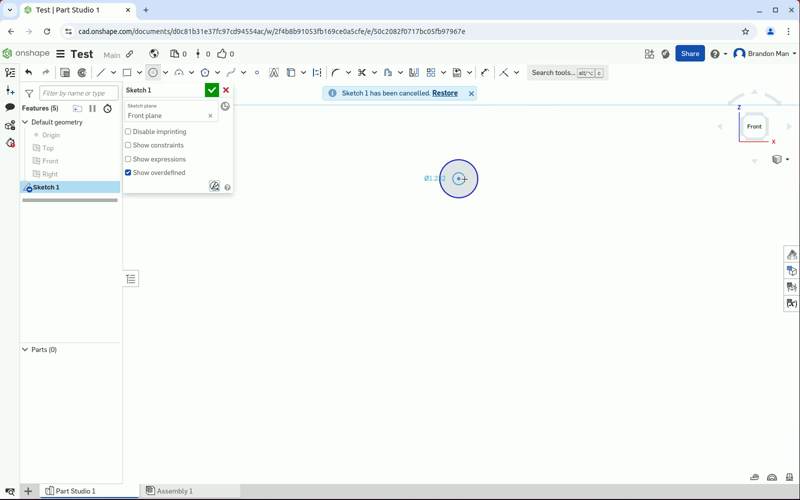
scroll(6)
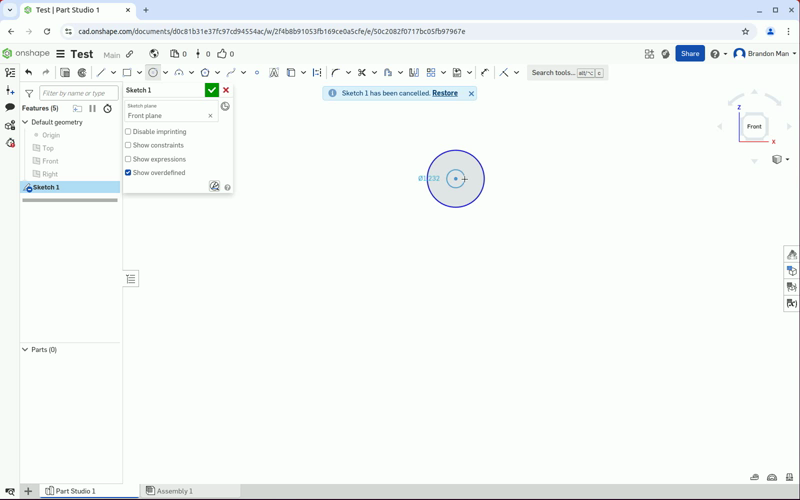
scroll(6)
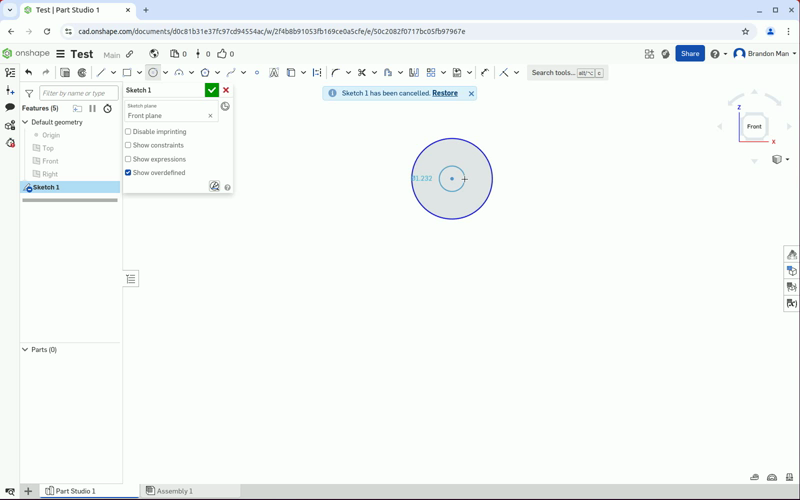
scroll(6)
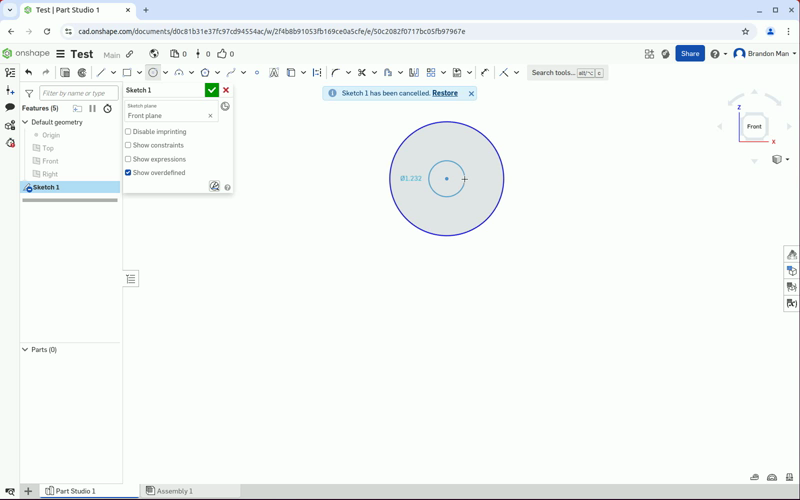
scroll(6)
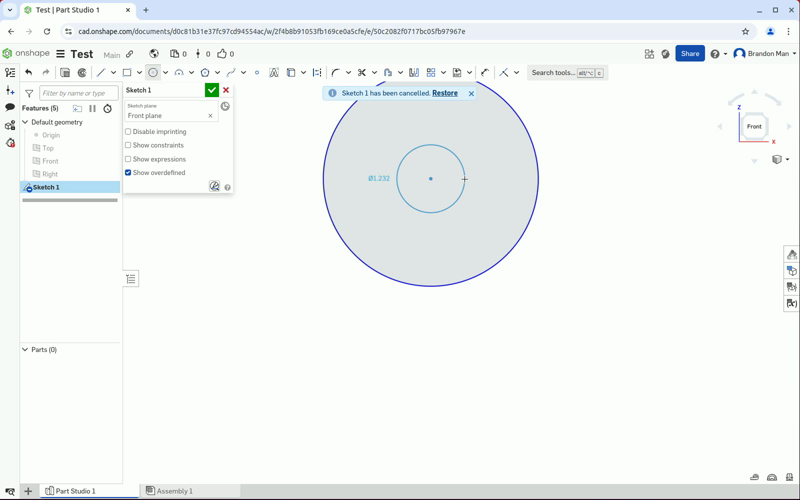
click(464, 178)
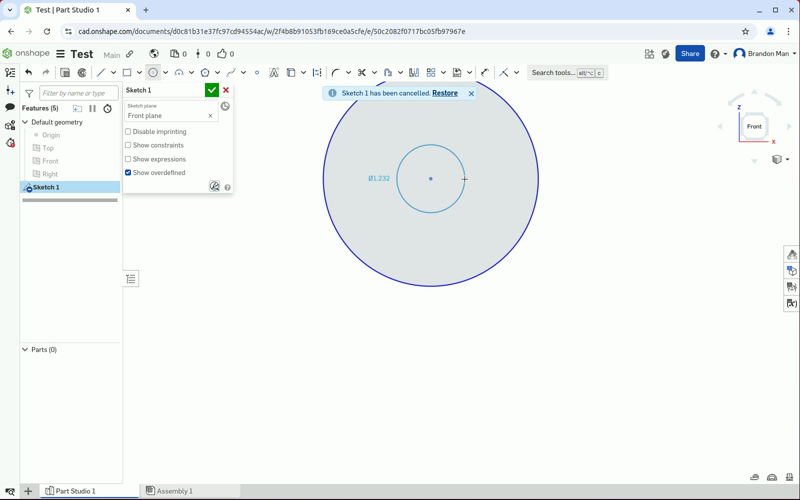
scroll(-6)
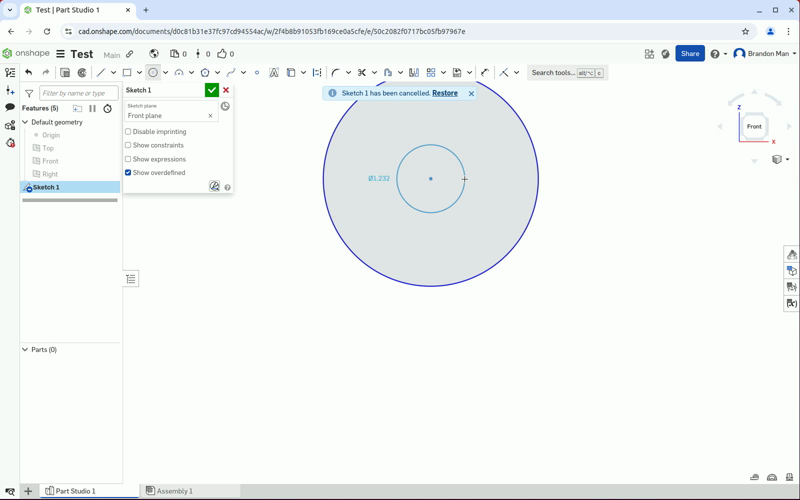
scroll(-6)
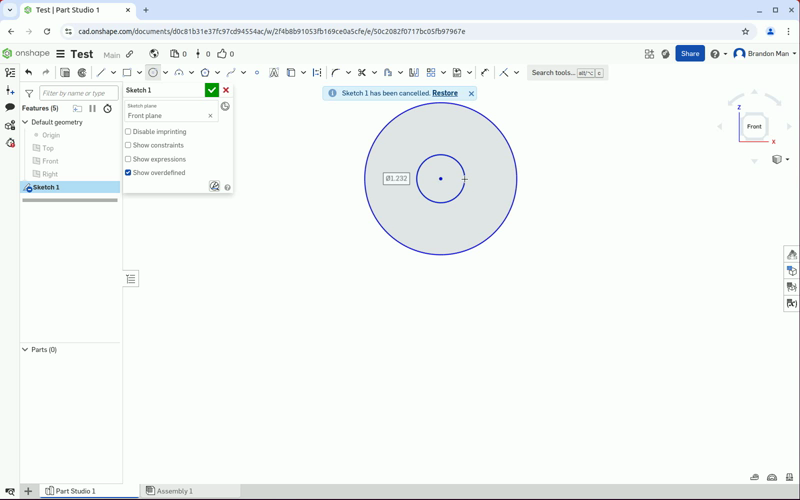
scroll(-6)
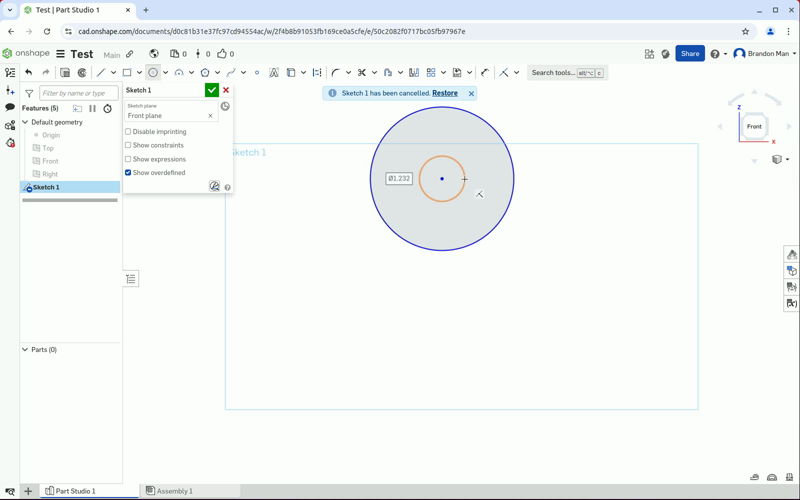
scroll(-6)
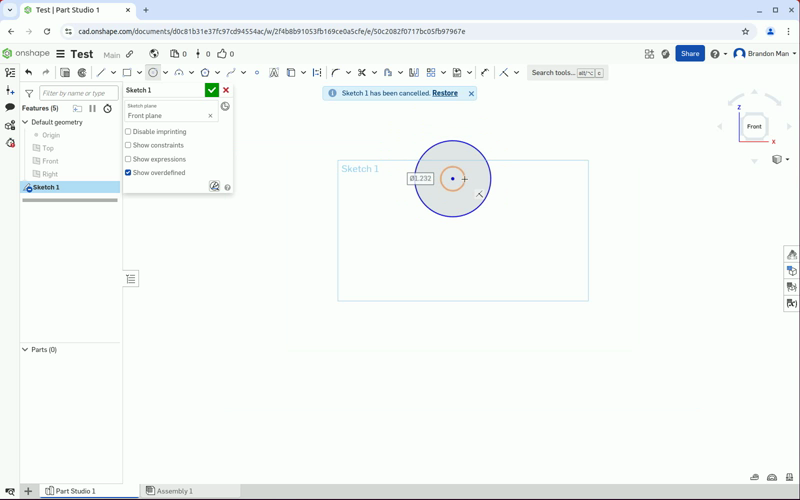
scroll(-6)
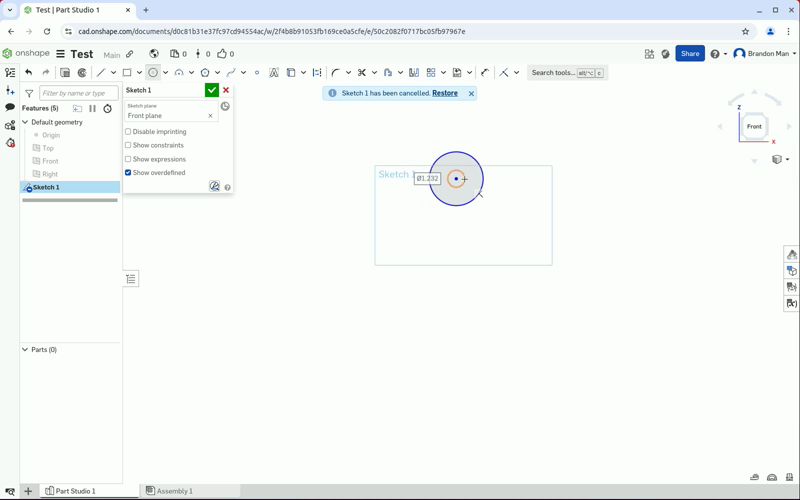
scroll(-6)
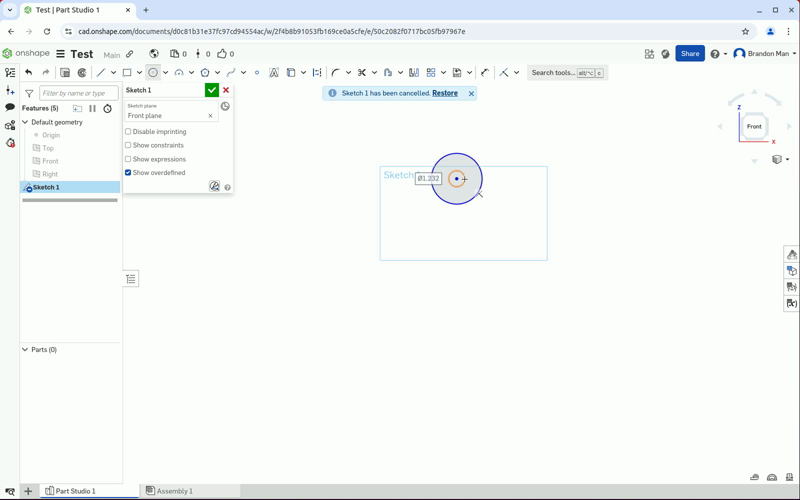
scroll(-6)
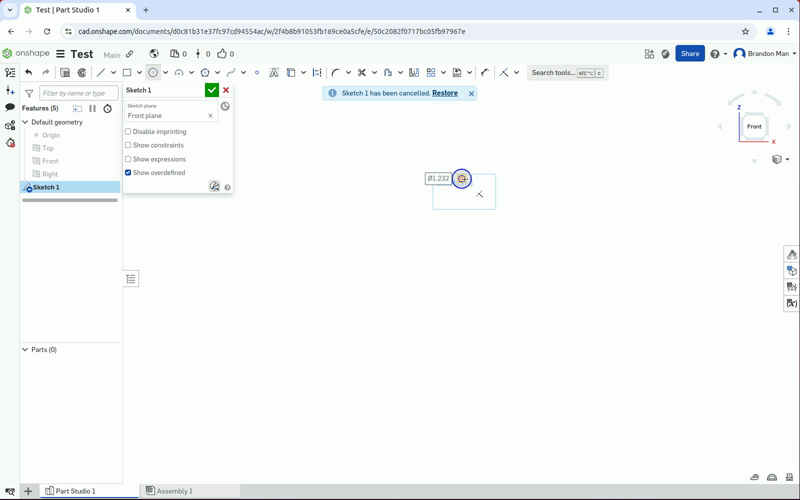
key(esc)
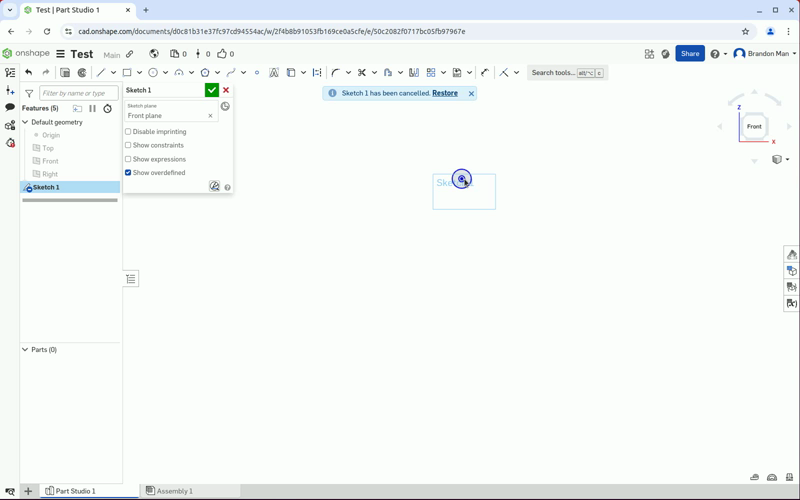
mouse_move(466, 172)
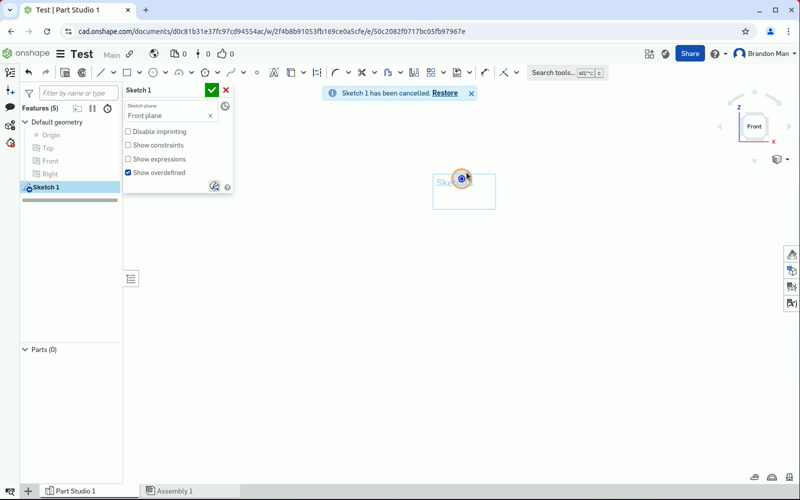
scroll(6)
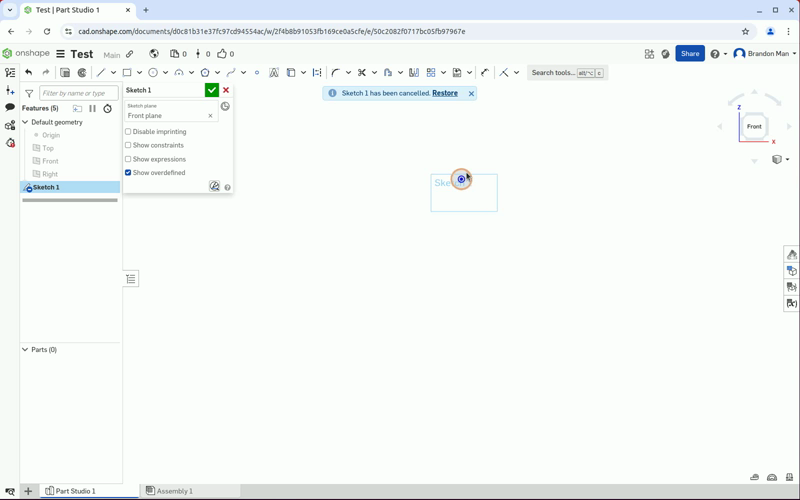
scroll(6)
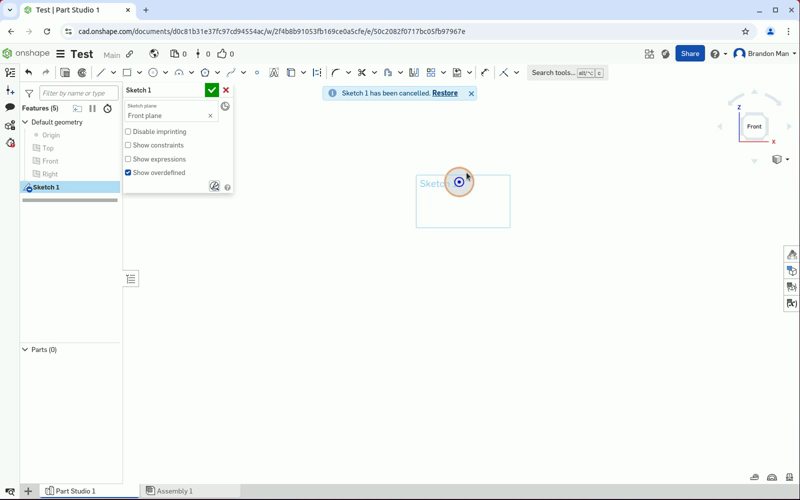
scroll(6)
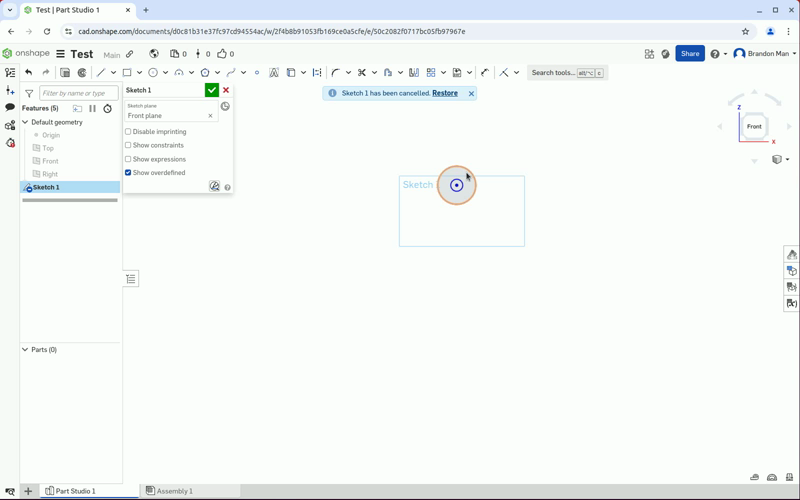
scroll(6)
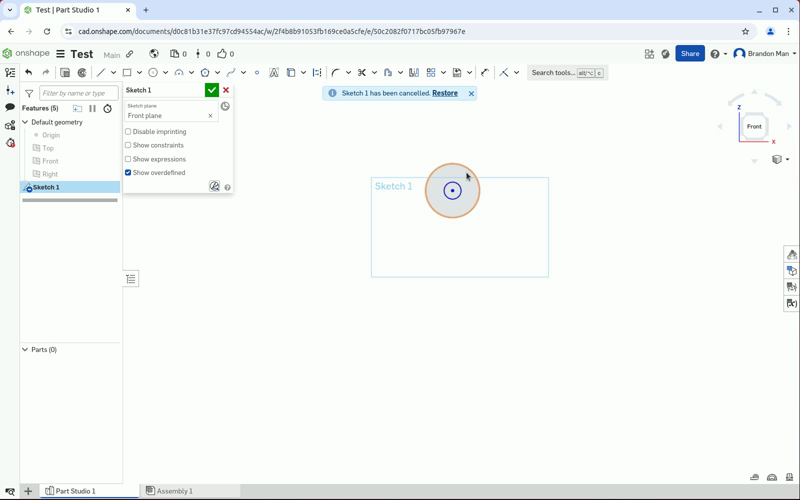
scroll(6)
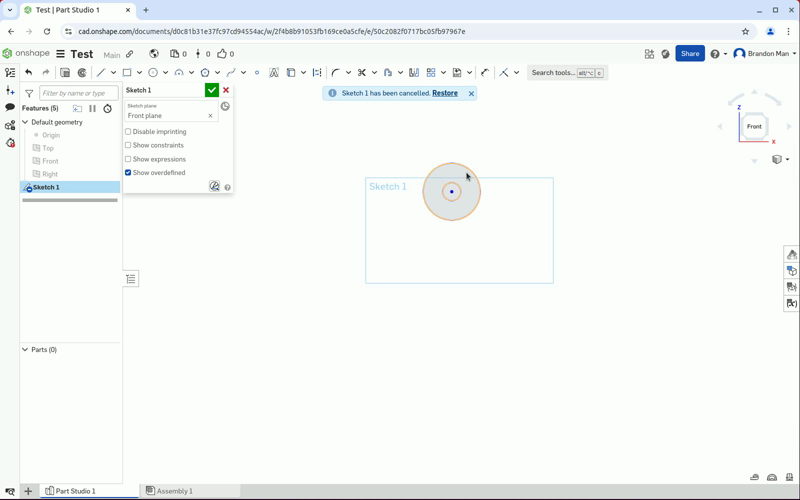
scroll(6)
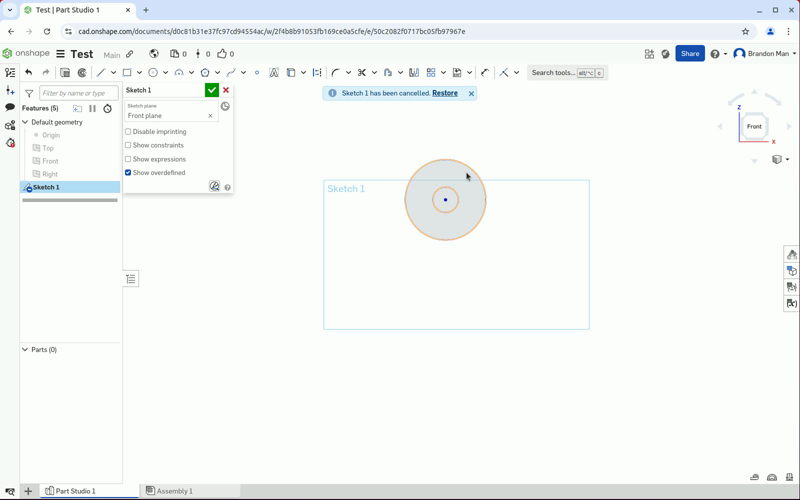
scroll(6)
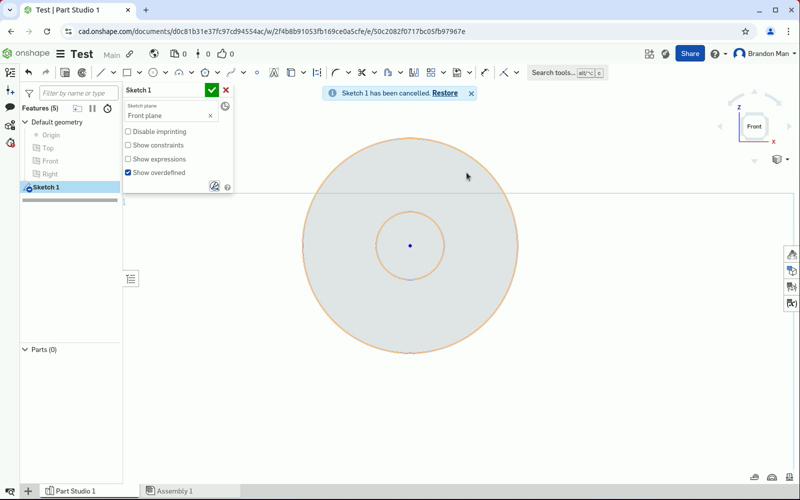
click(466, 172)
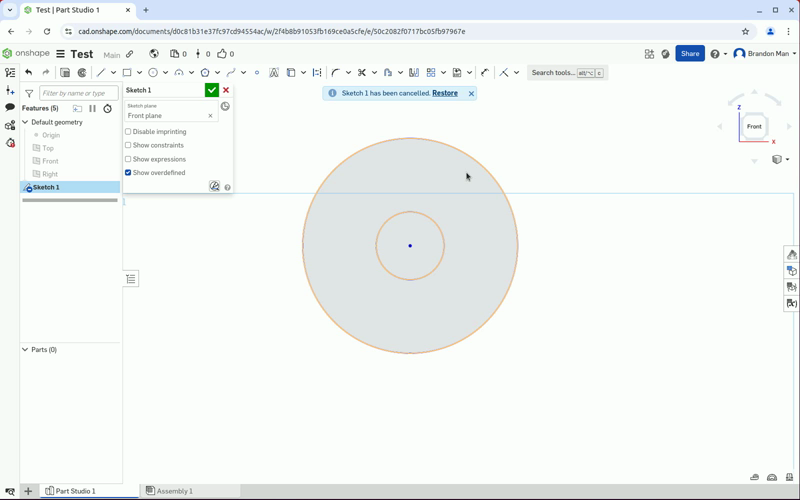
scroll(-6)
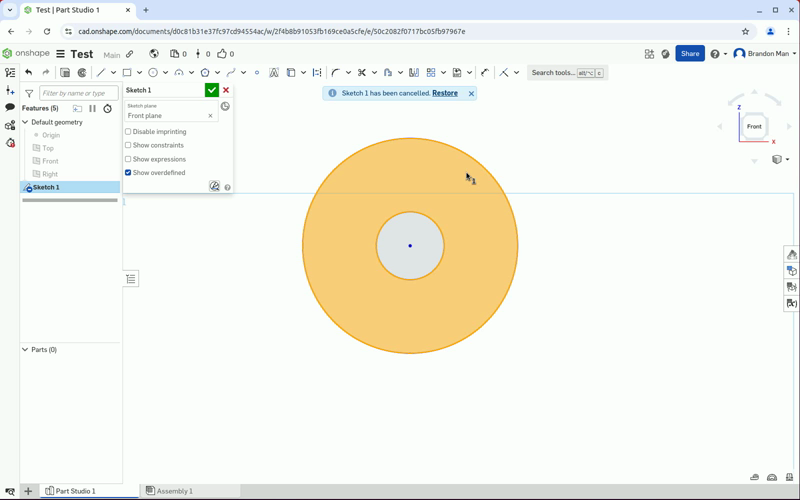
scroll(-6)
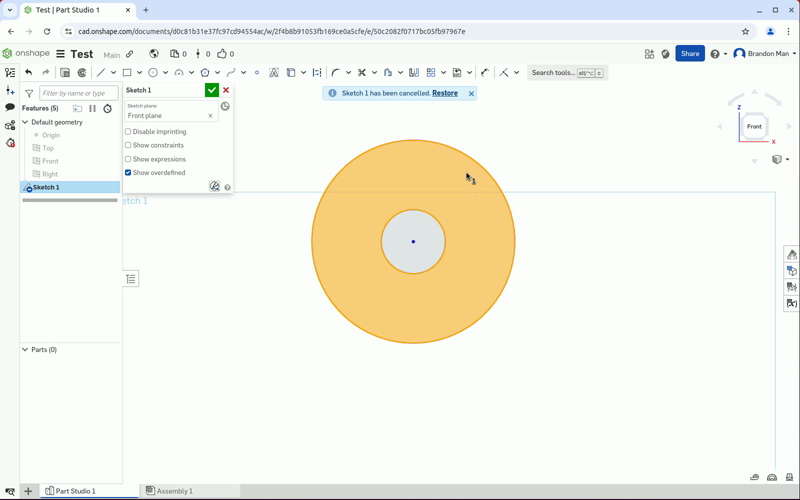
scroll(-6)
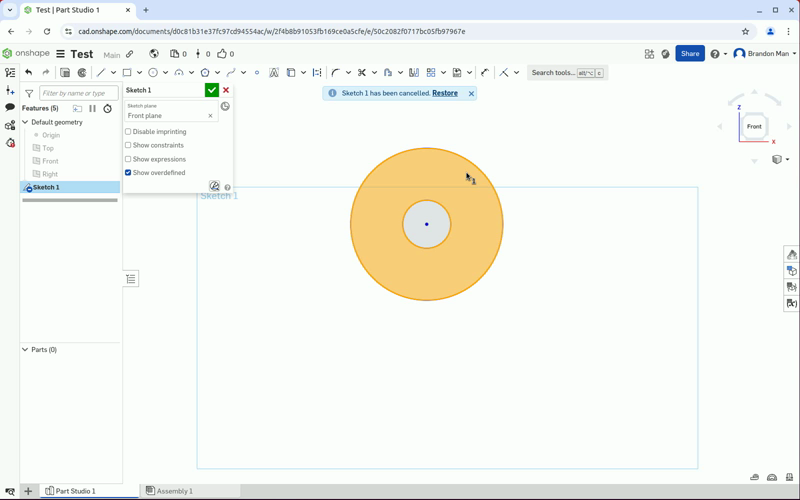
scroll(-6)
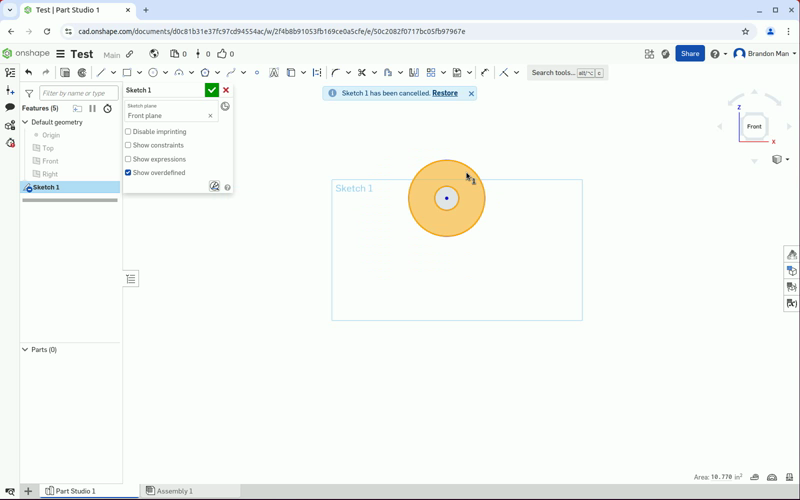
scroll(-6)
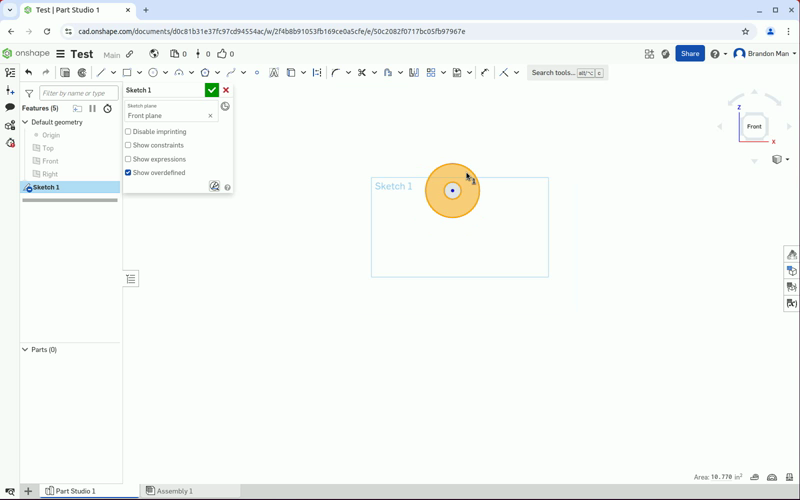
scroll(-6)
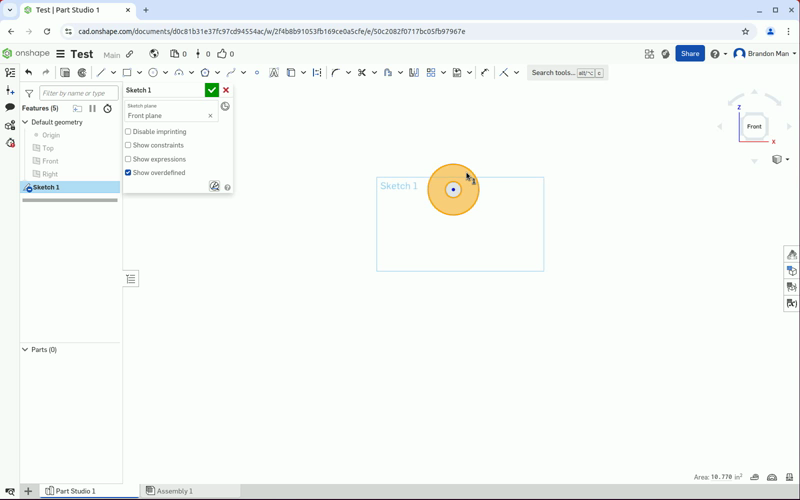
scroll(-6)
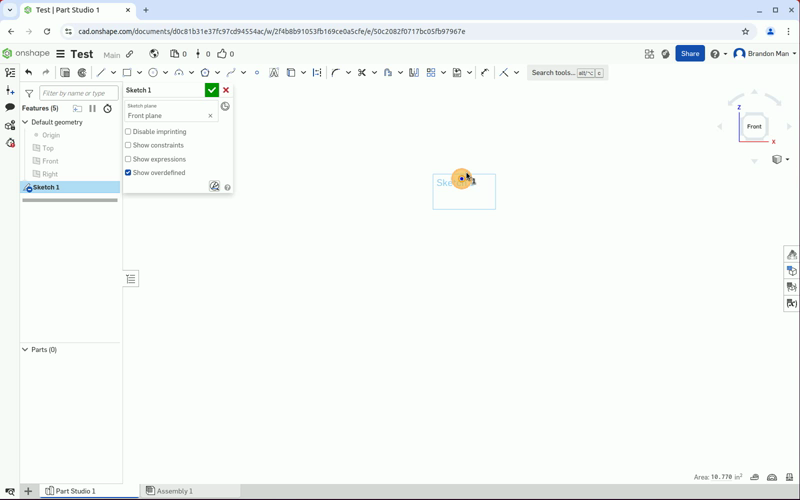
mouse_move(73, 352)
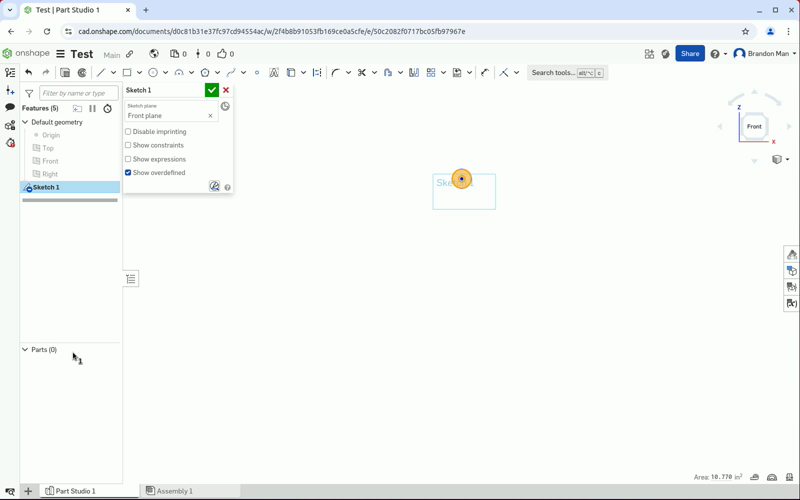
key(shift+y)
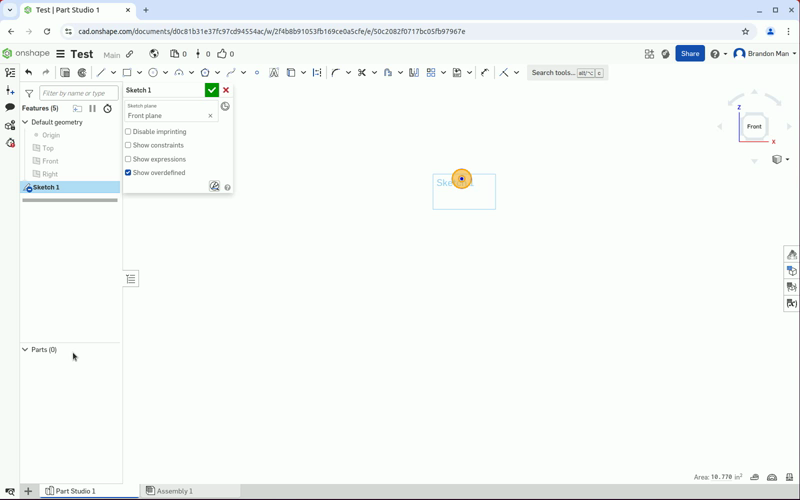
key(shift+e)
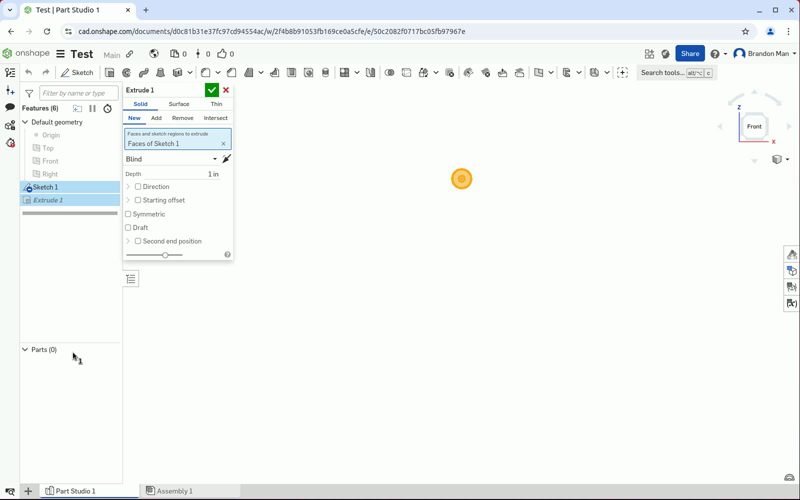
mouse_move(143, 106)
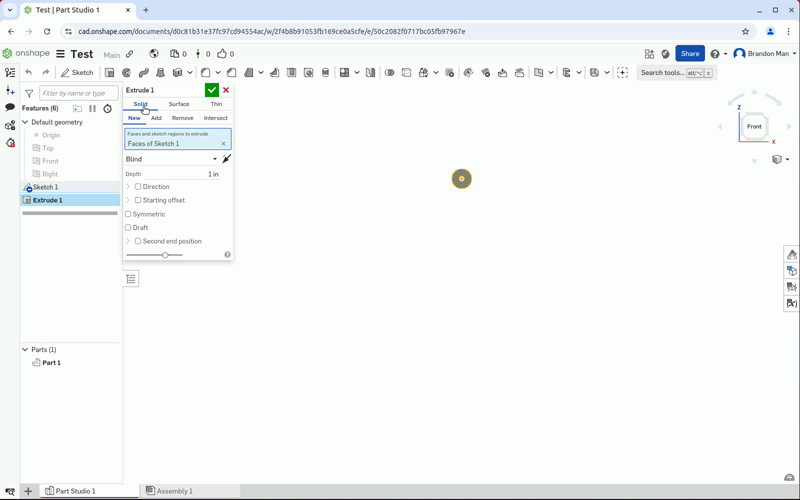
click(143, 106)
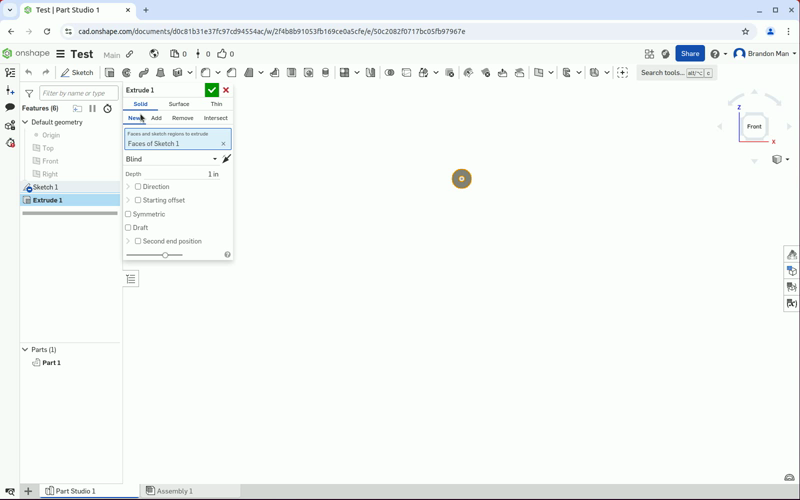
mouse_move(137, 120)
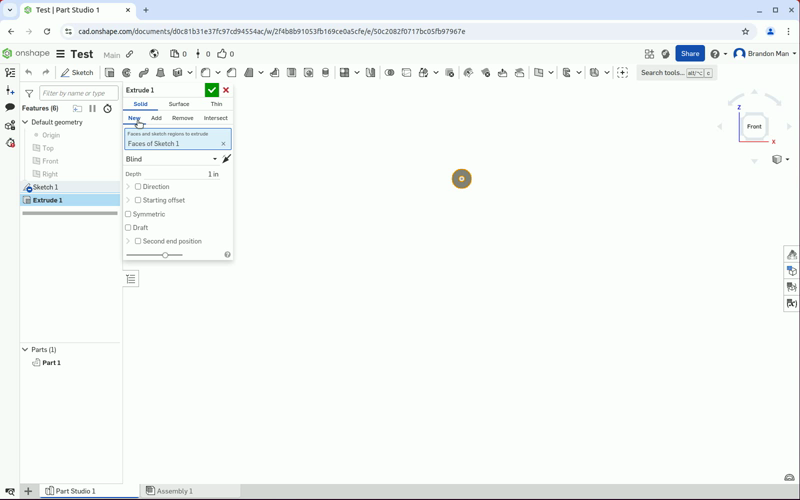
click(137, 120)
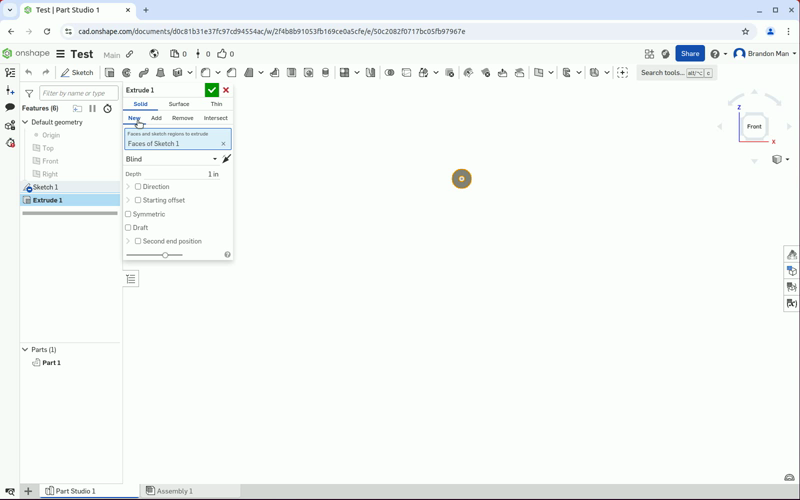
key(tab, 4)
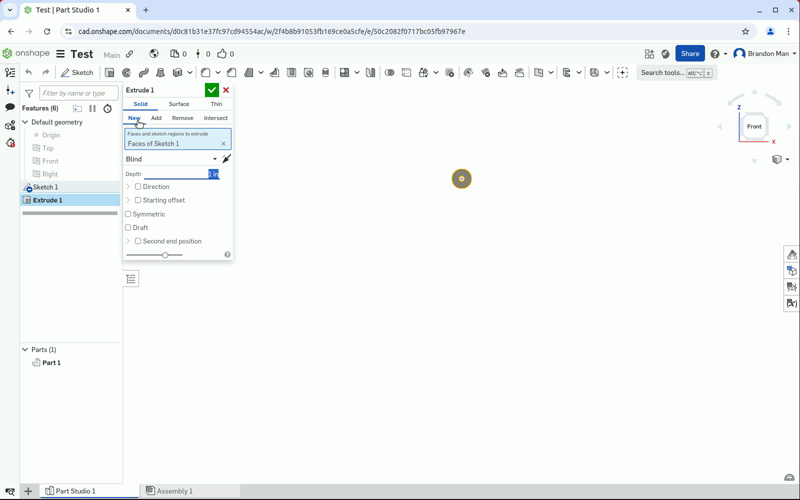
text(0.481)
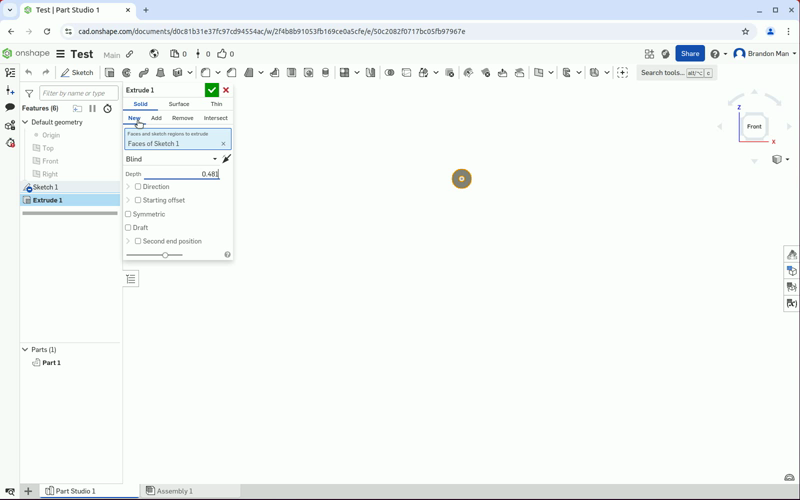
key(enter)
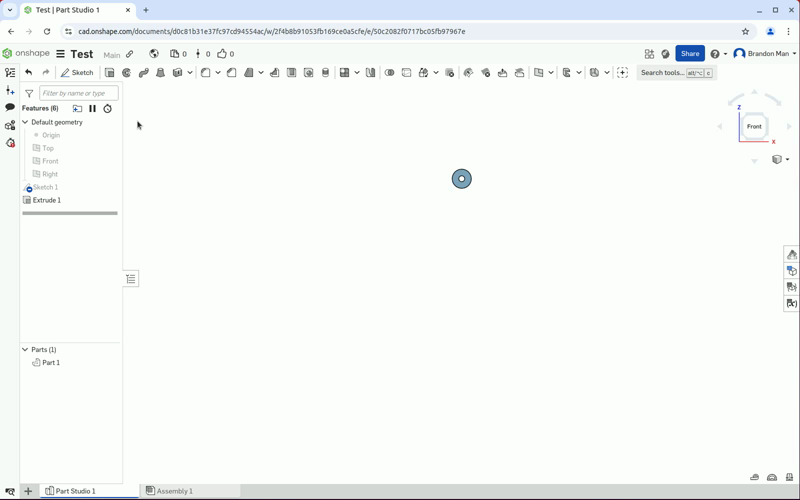
key(shift+h)
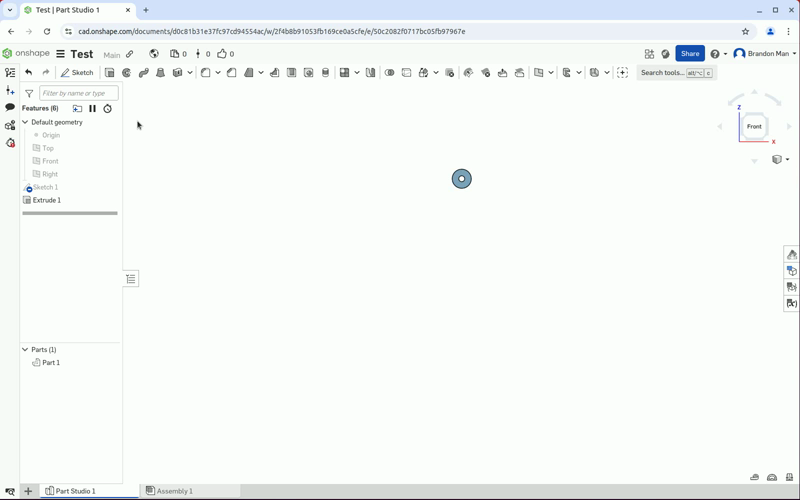
key(shift+h)
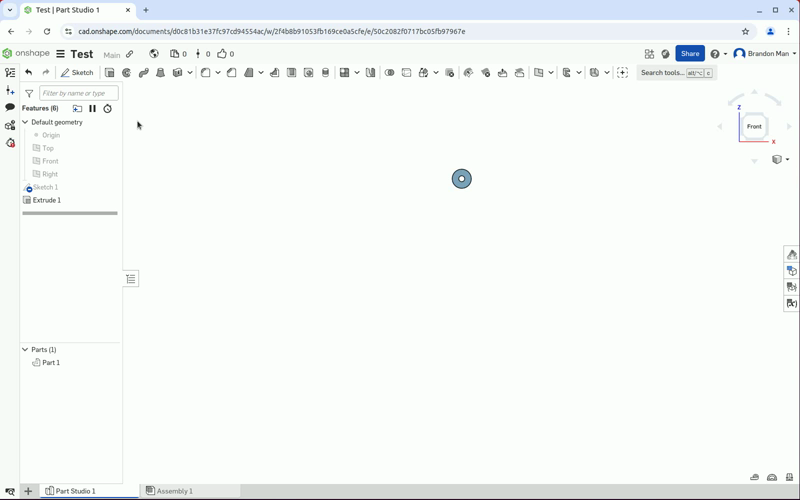
mouse_move(73, 189)
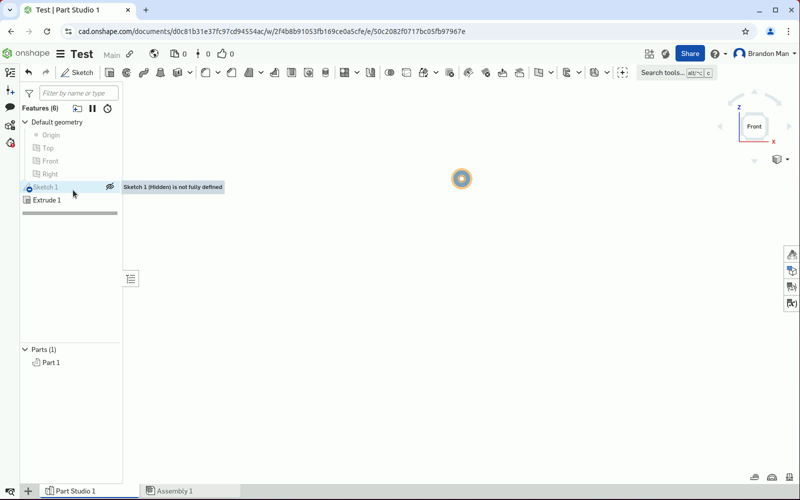
click(73, 189)
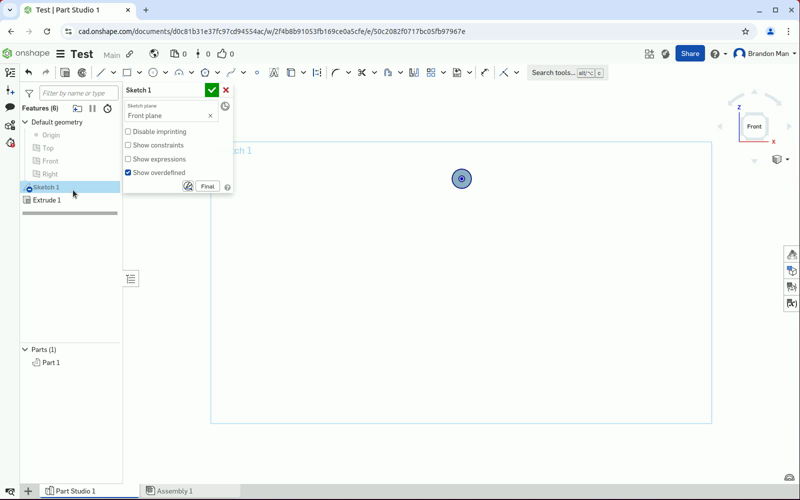
mouse_move(229, 92)
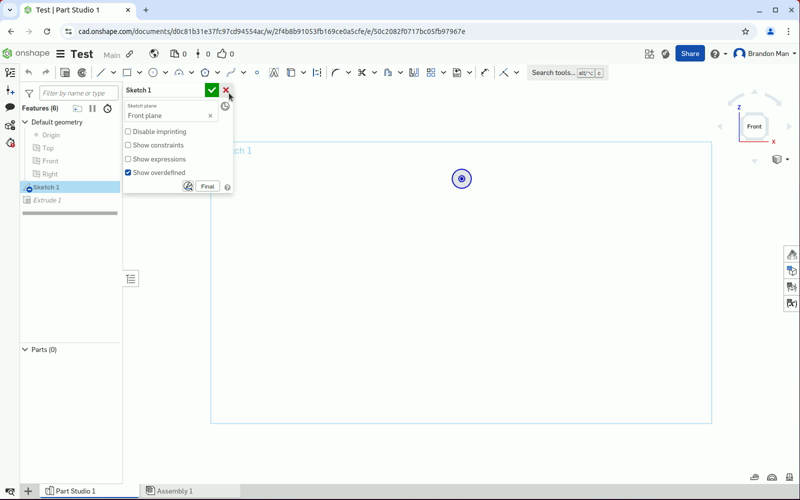
click(229, 92)
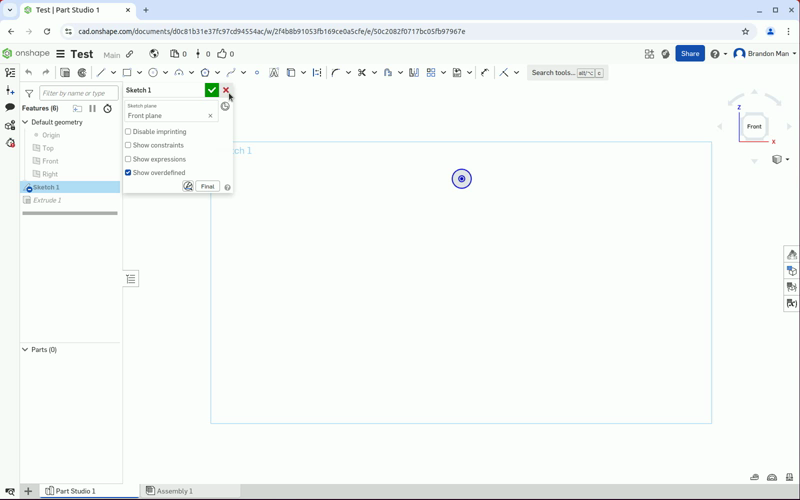
key(shift+s)
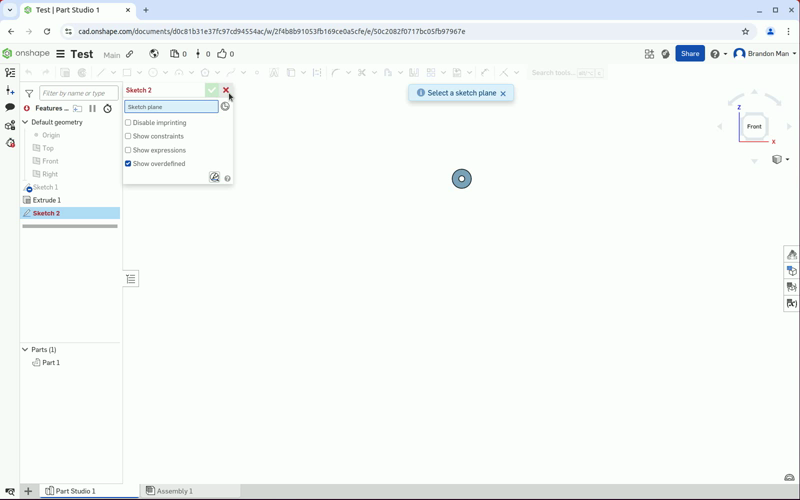
mouse_move(73, 163)
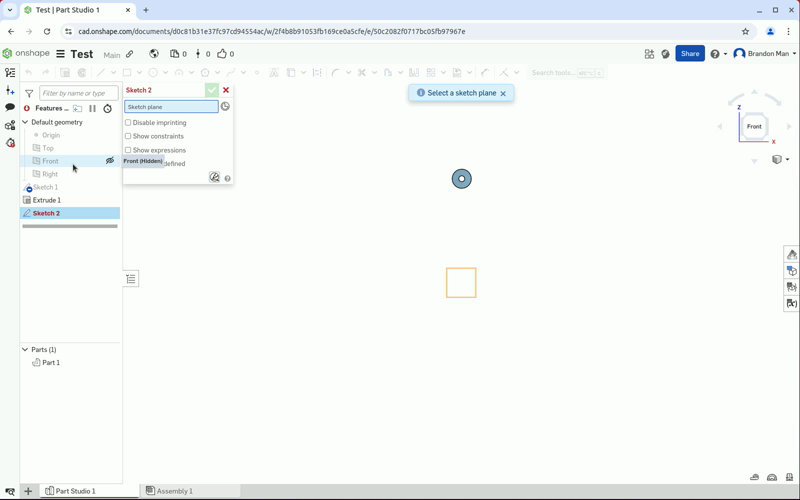
click(73, 163)
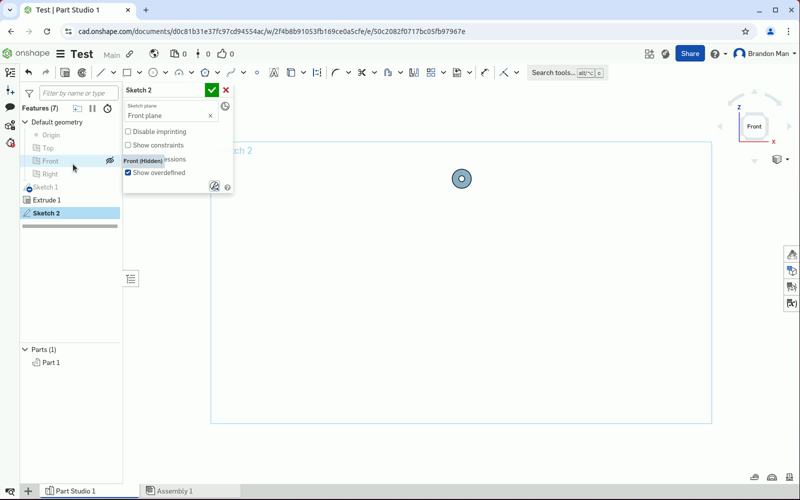
mouse_move(73, 352)
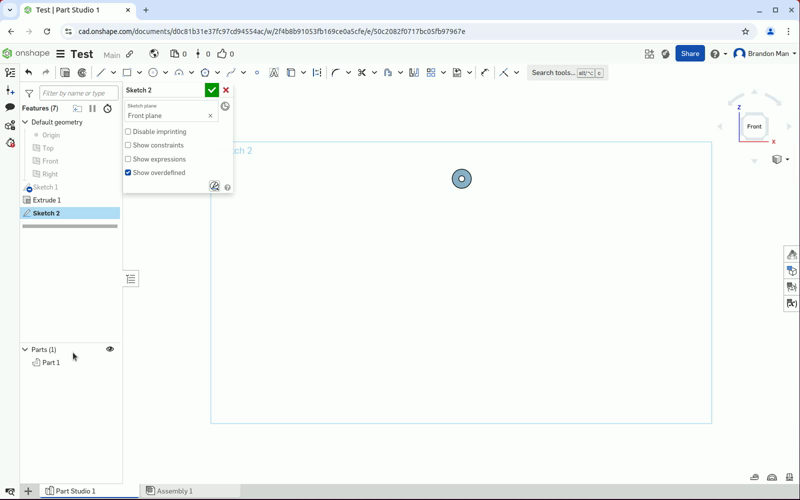
key(y)
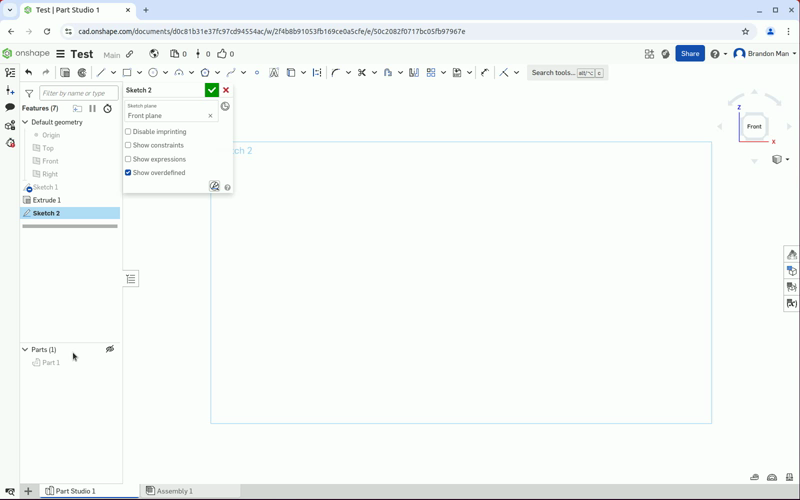
key(c)
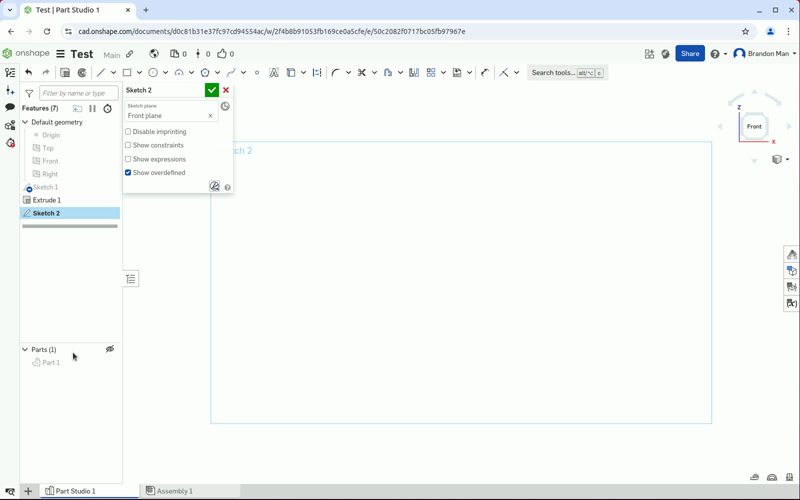
key_down(shift)
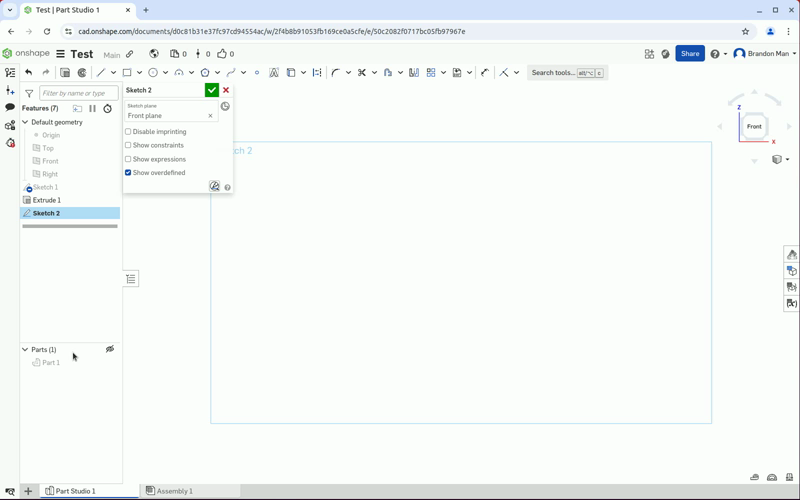
mouse_move(461, 282)
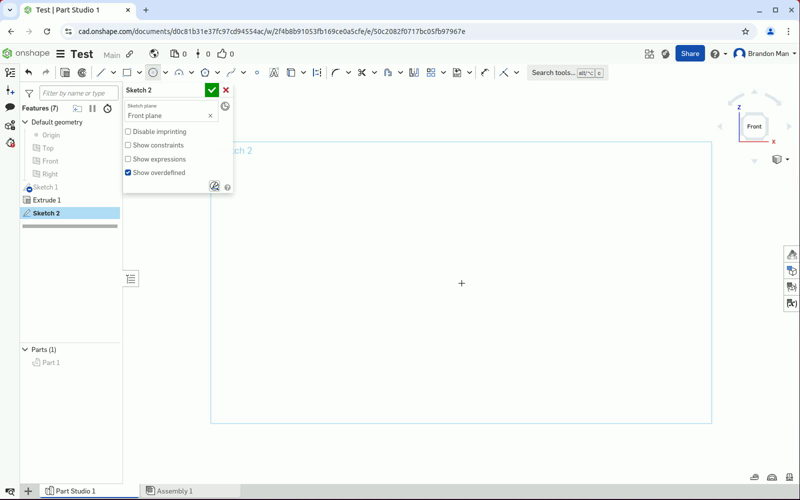
click(461, 282)
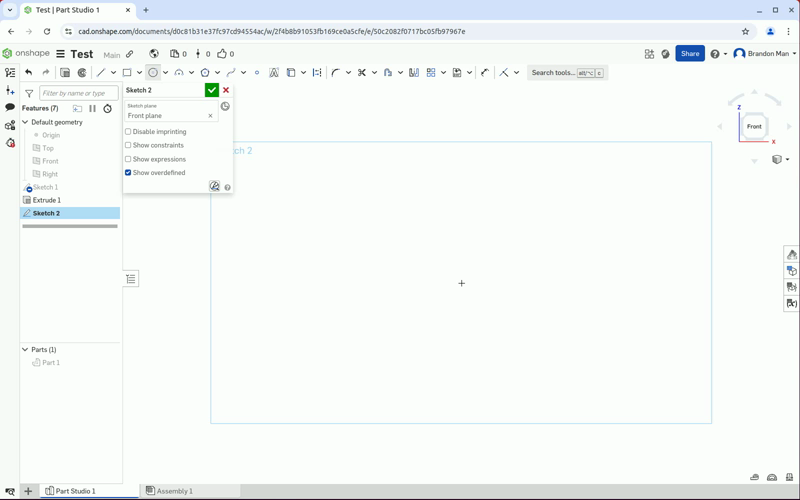
key_up(shift)
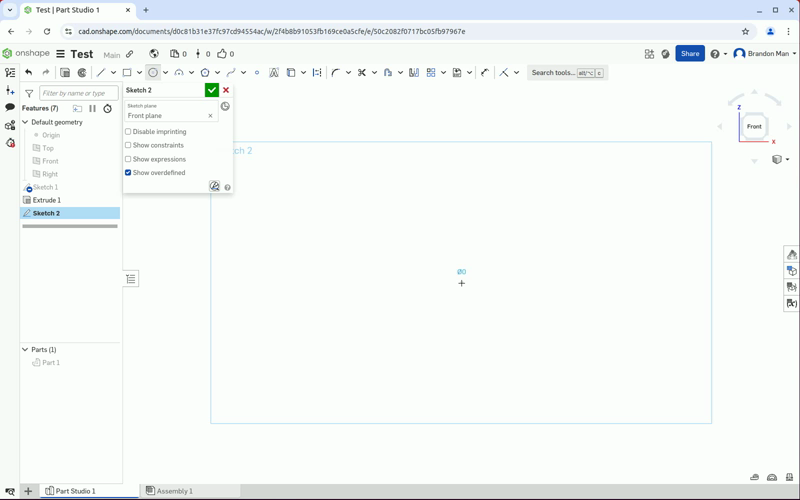
mouse_move(471, 282)
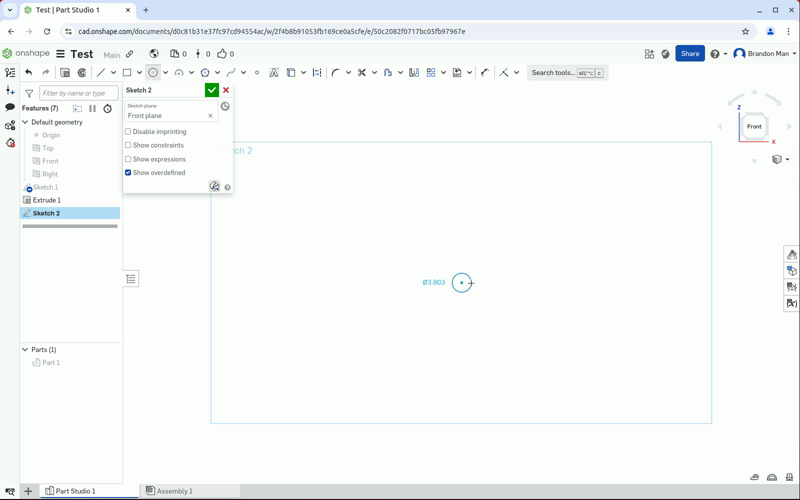
click(471, 282)
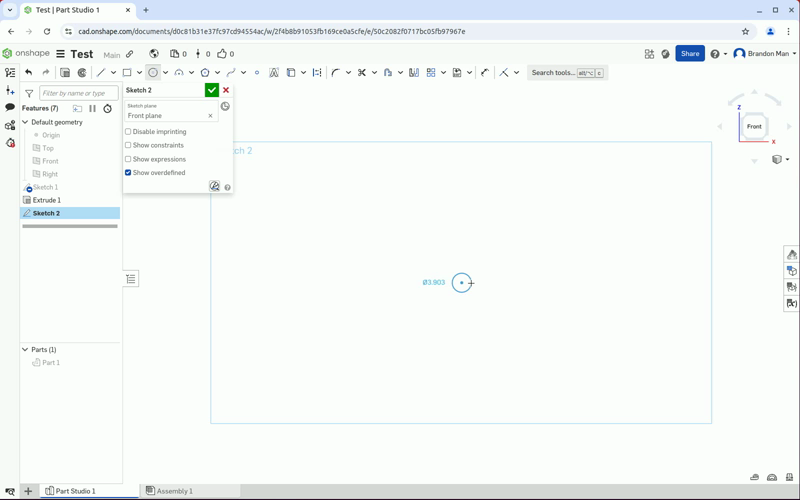
key(esc)
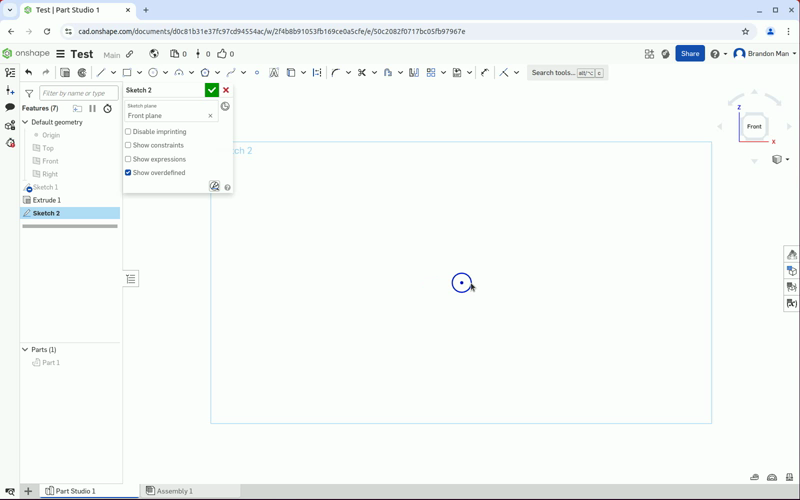
key(c)
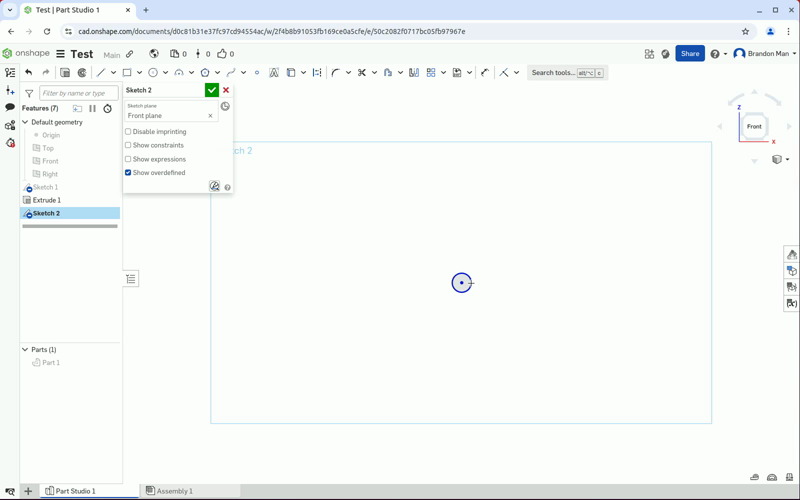
key_down(shift)
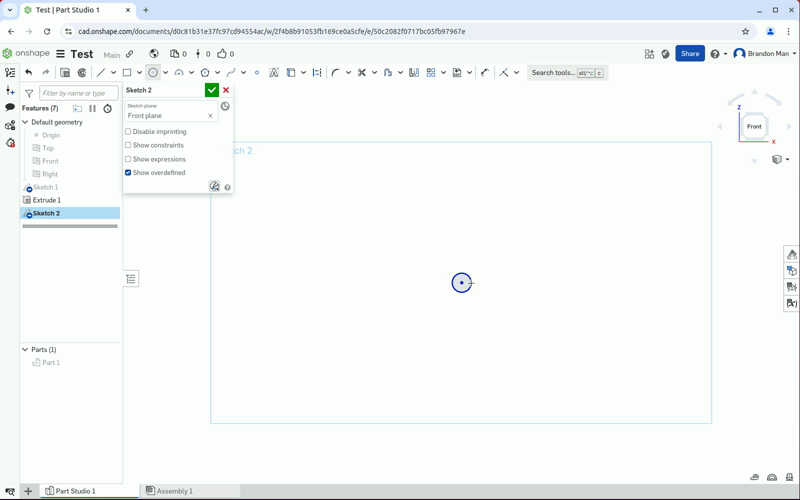
mouse_move(461, 282)
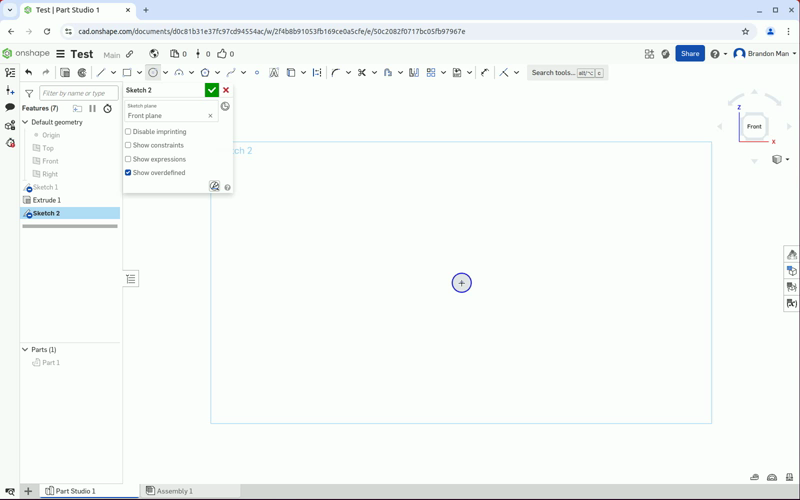
click(461, 282)
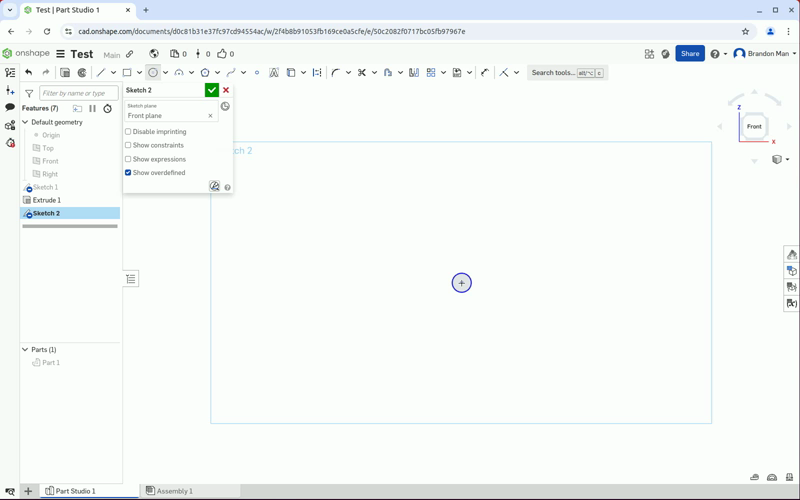
key_up(shift)
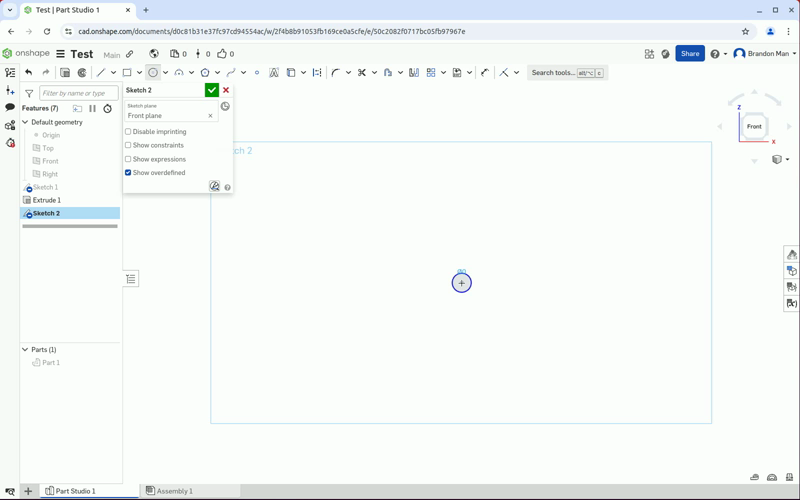
mouse_move(464, 282)
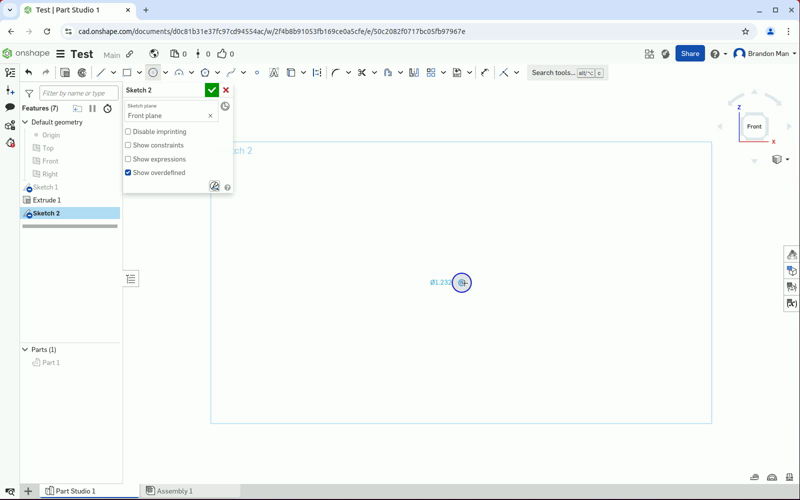
scroll(6)
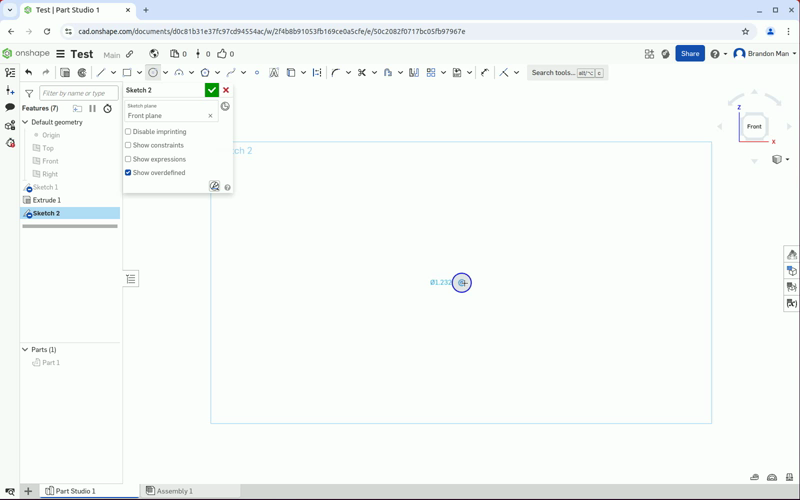
scroll(6)
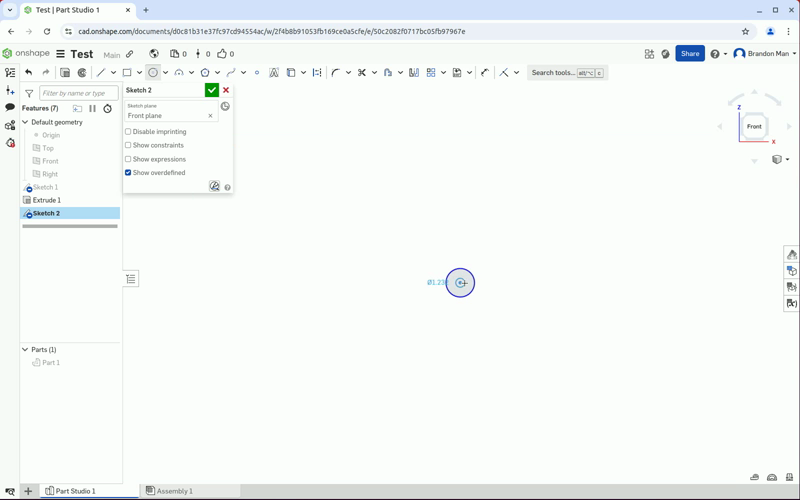
scroll(6)
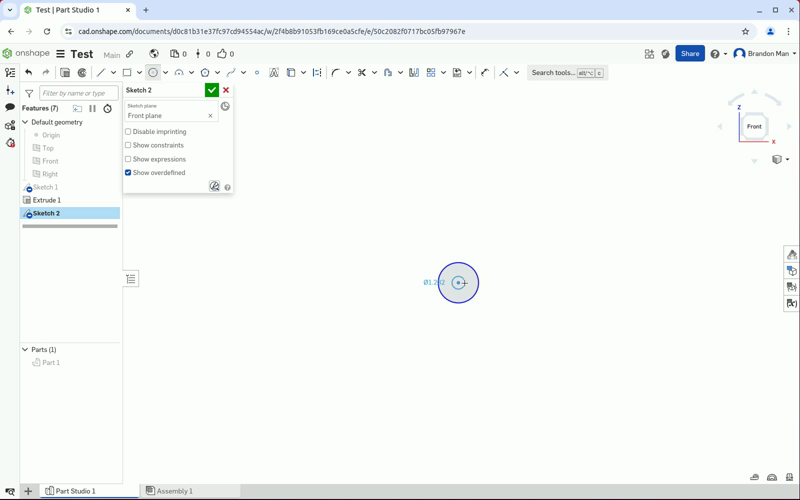
scroll(6)
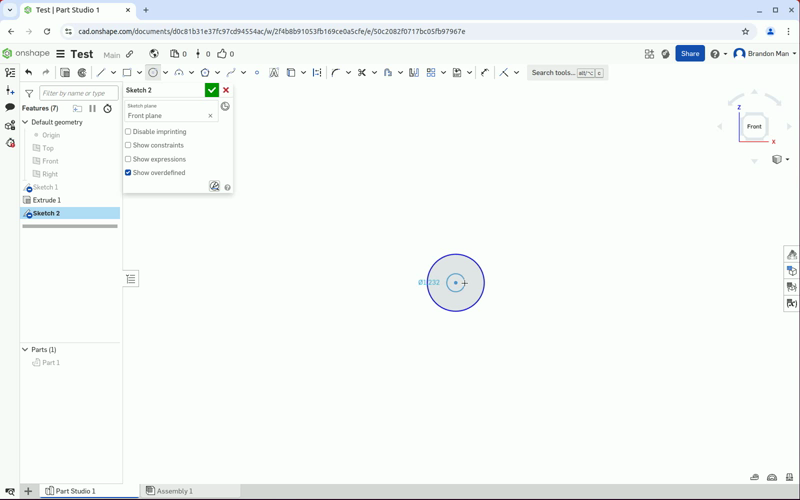
scroll(6)
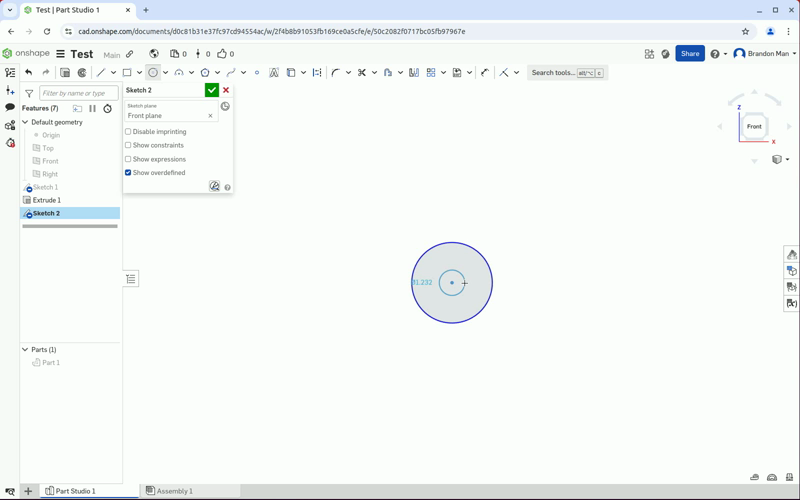
scroll(6)
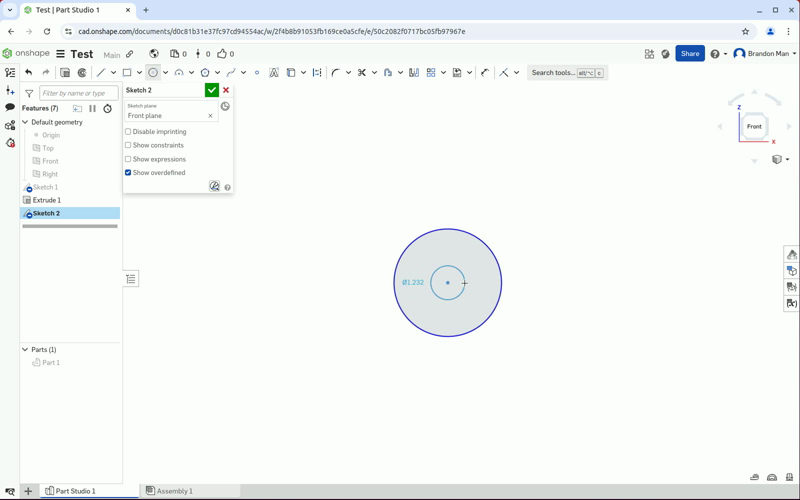
scroll(6)
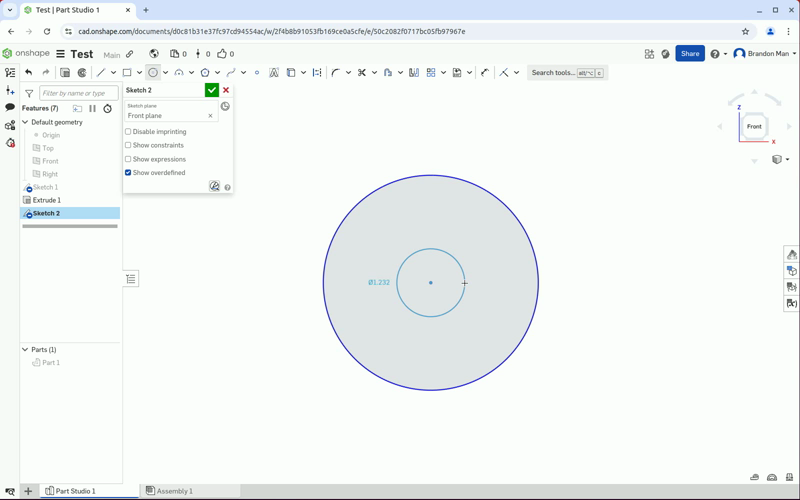
click(464, 282)
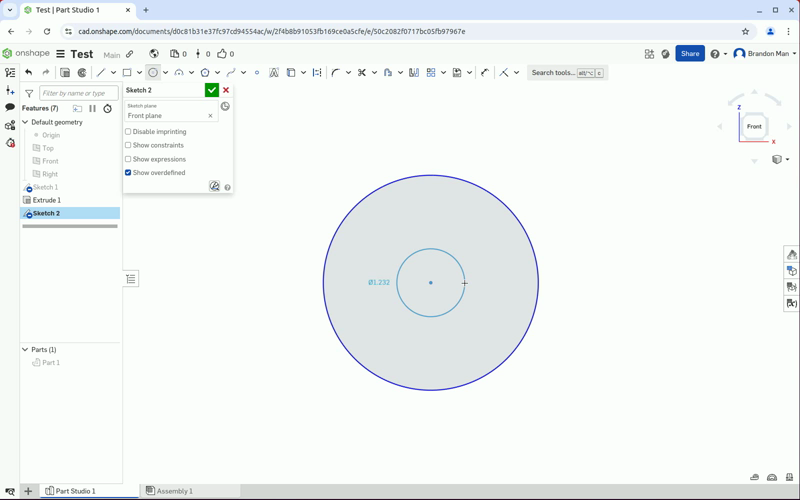
scroll(-6)
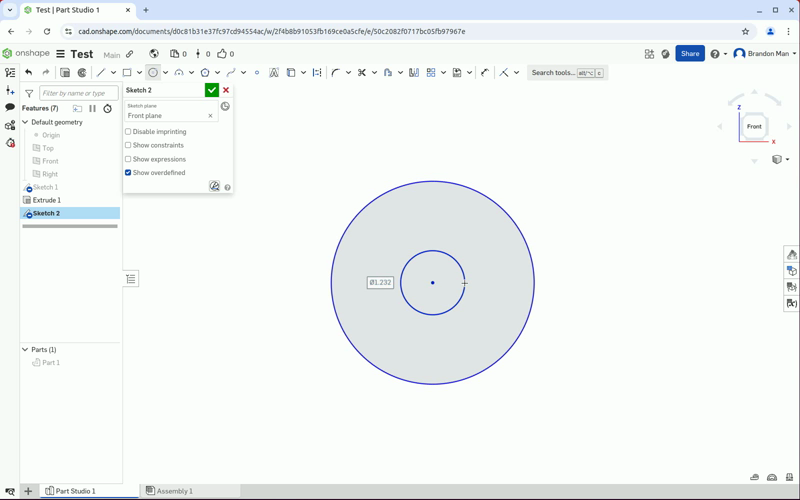
scroll(-6)
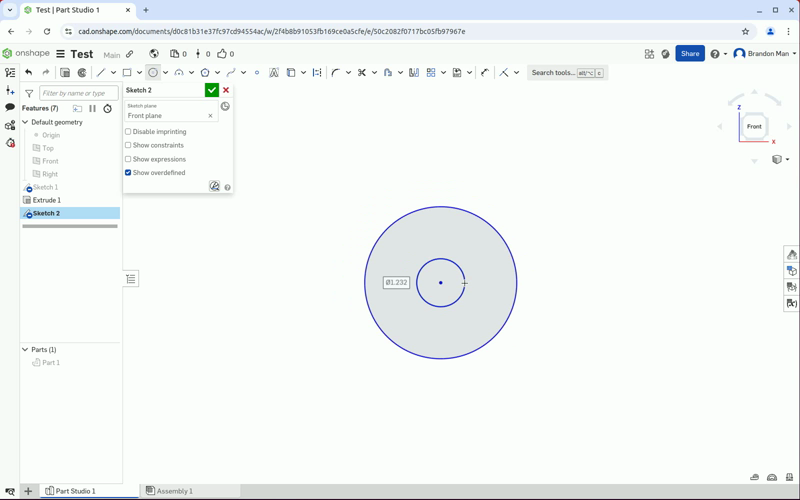
scroll(-6)
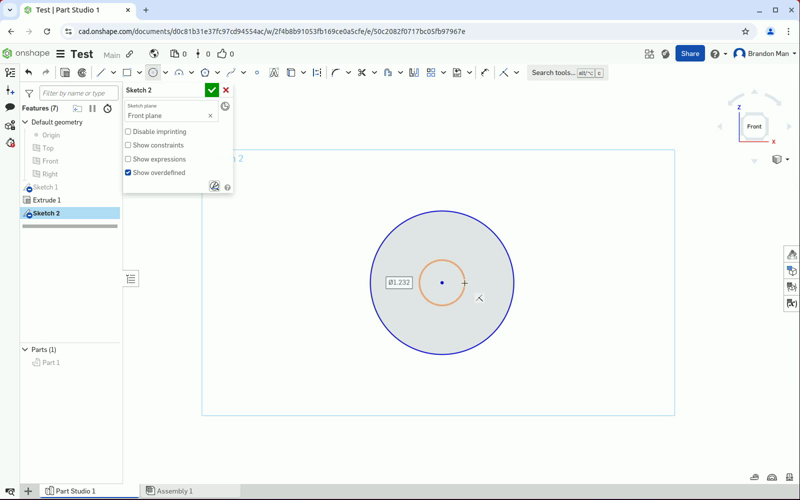
scroll(-6)
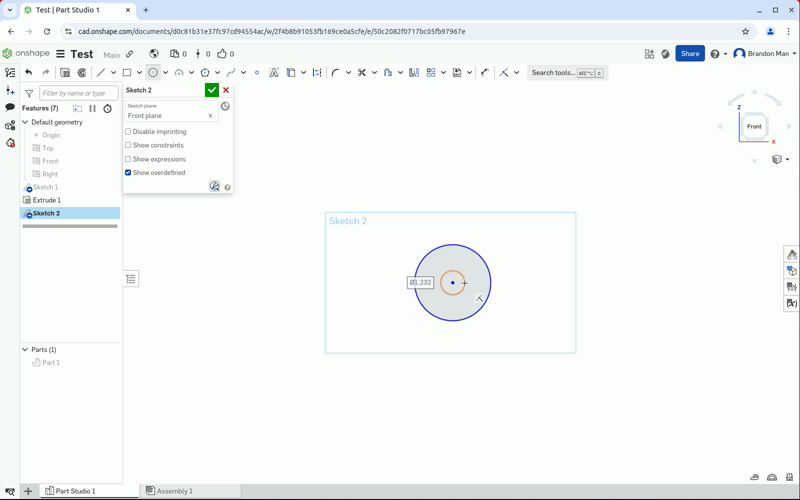
scroll(-6)
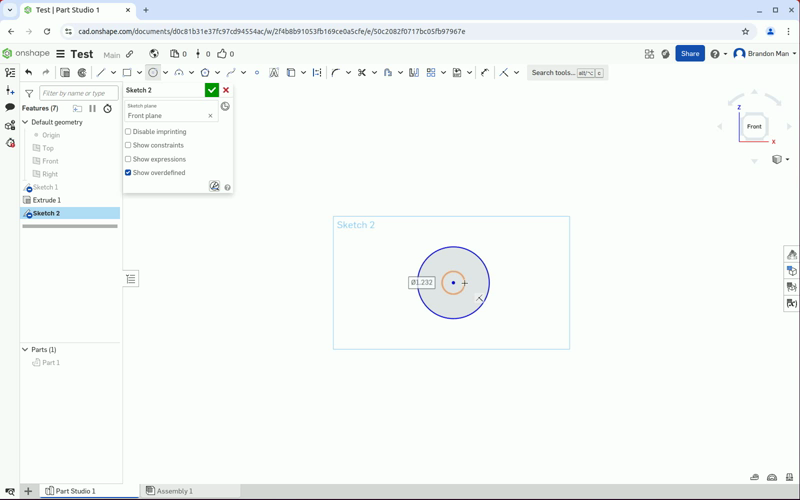
scroll(-6)
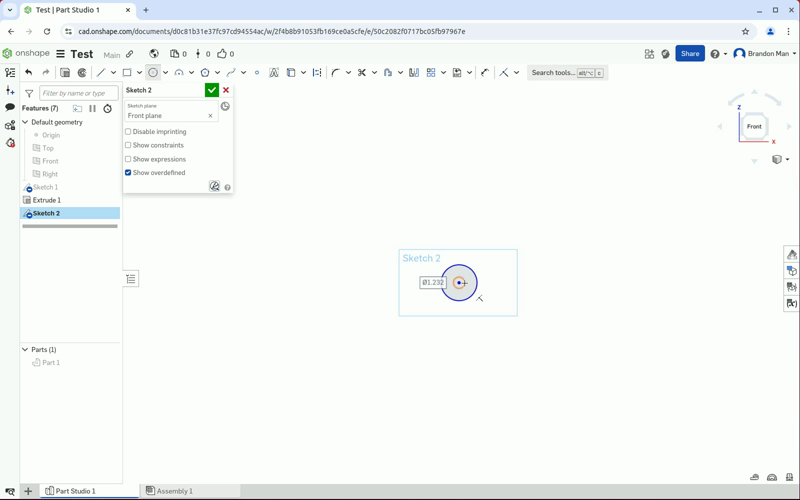
scroll(-6)
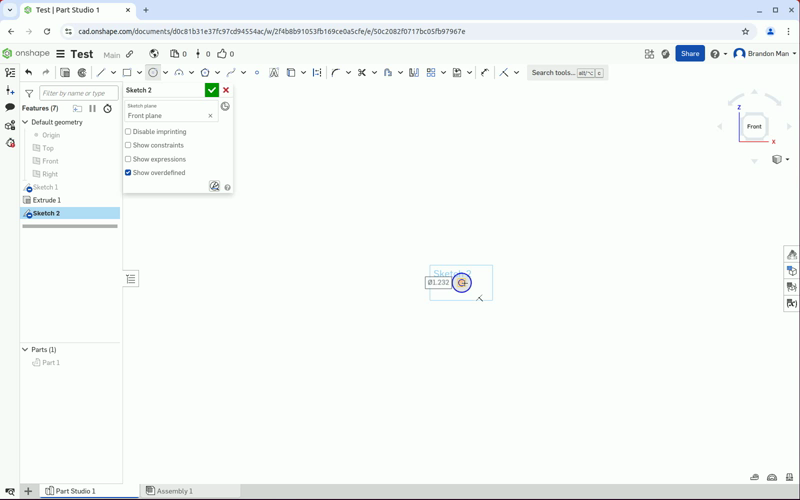
key(esc)
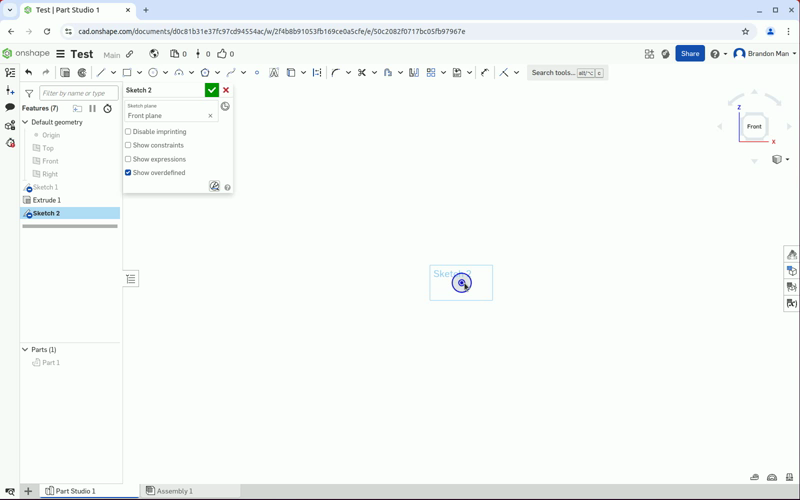
mouse_move(462, 276)
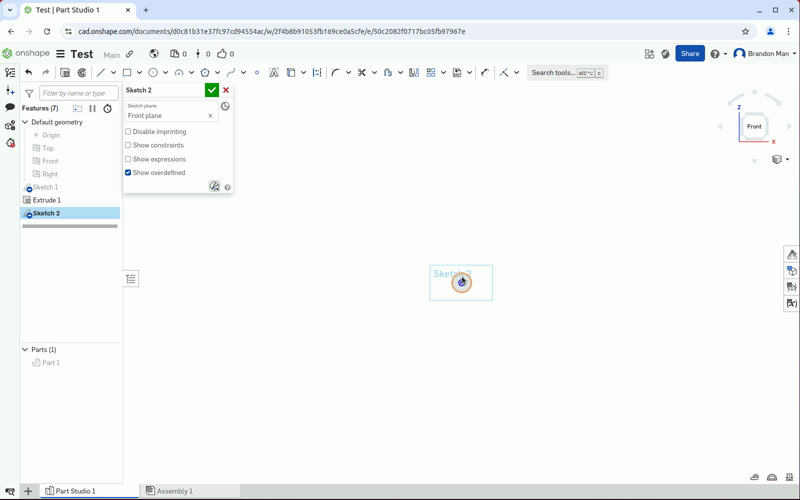
scroll(6)
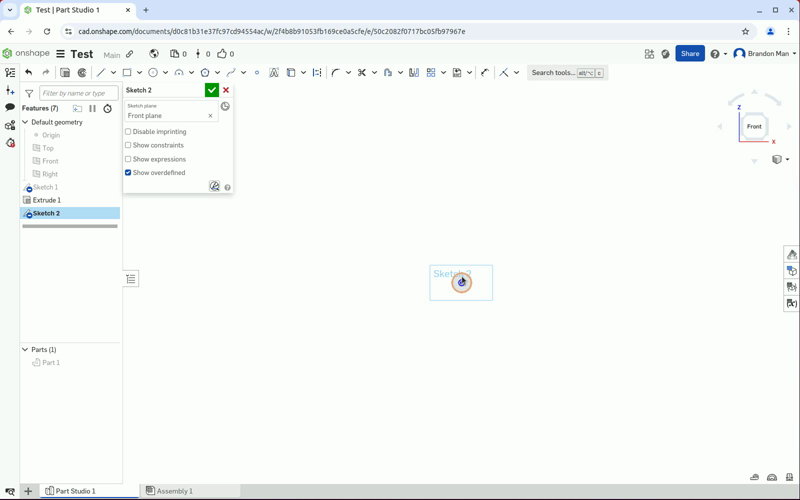
scroll(6)
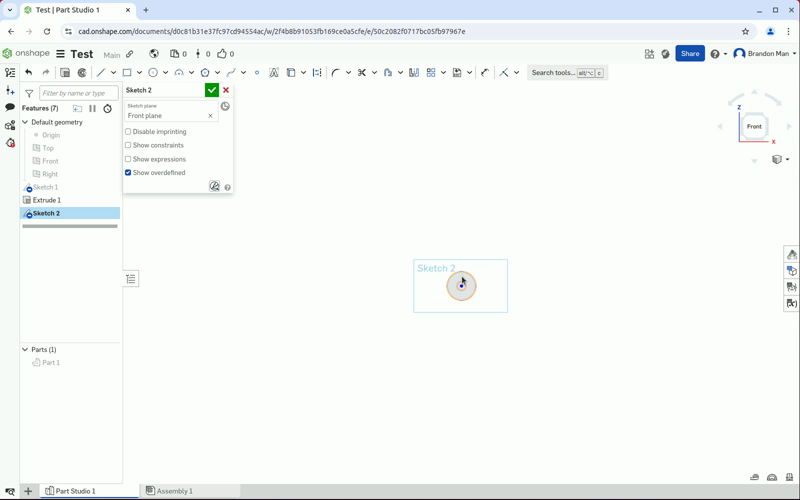
scroll(6)
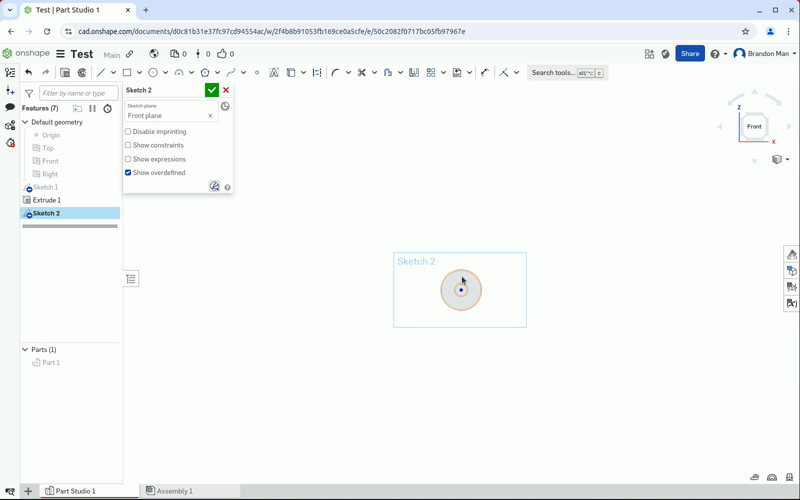
scroll(6)
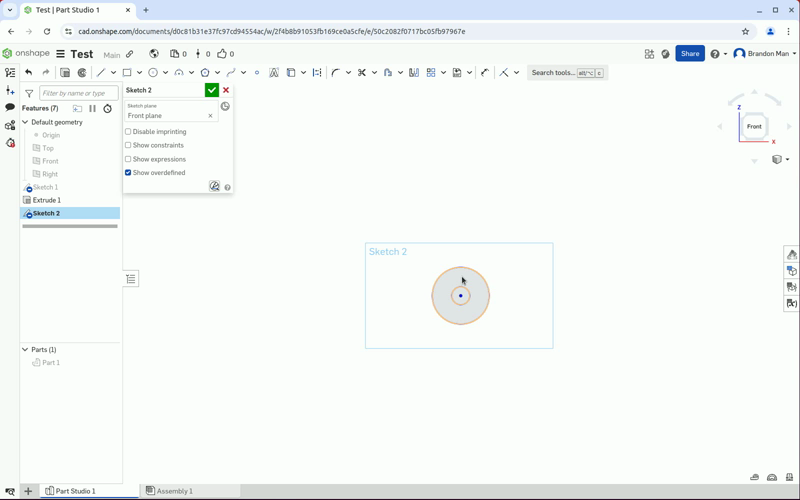
scroll(6)
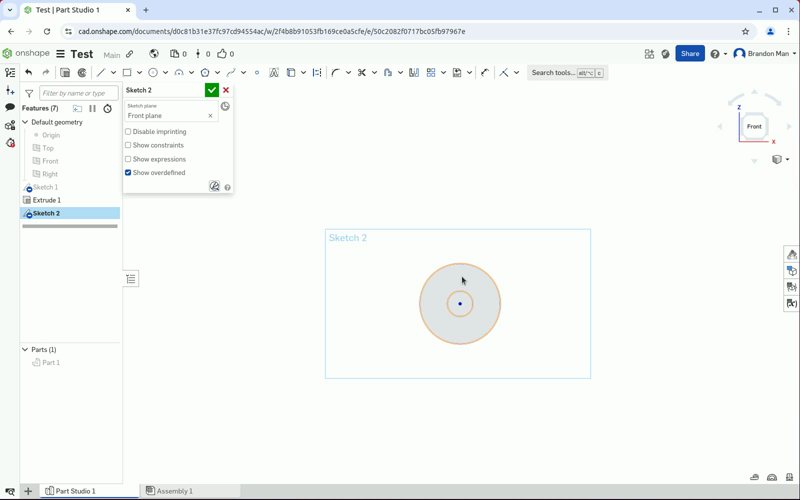
scroll(6)
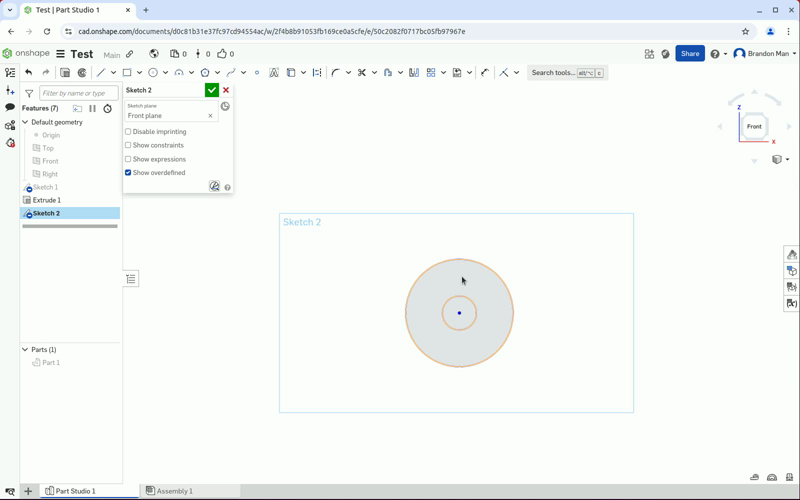
scroll(6)
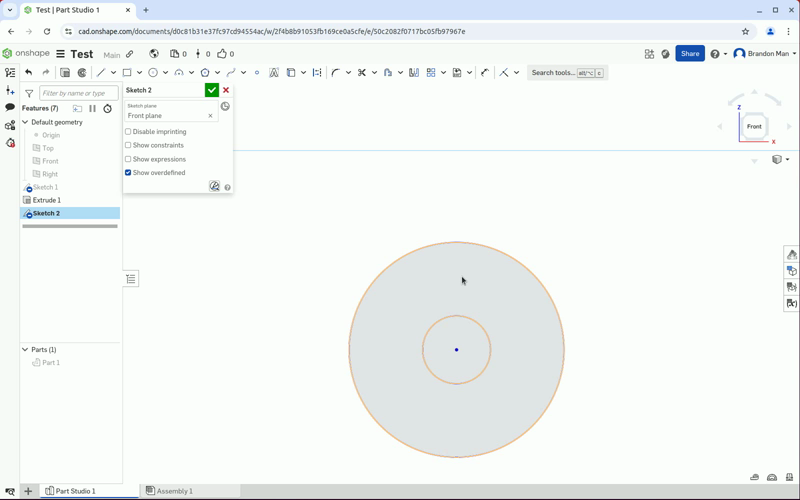
click(462, 276)
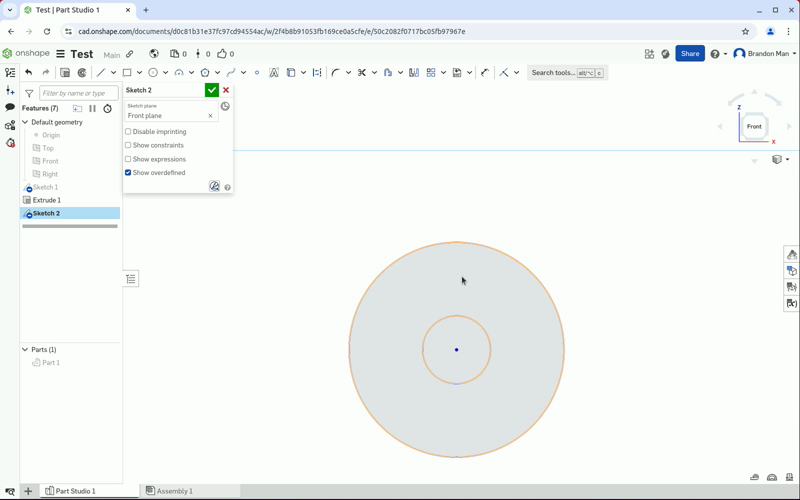
scroll(-6)
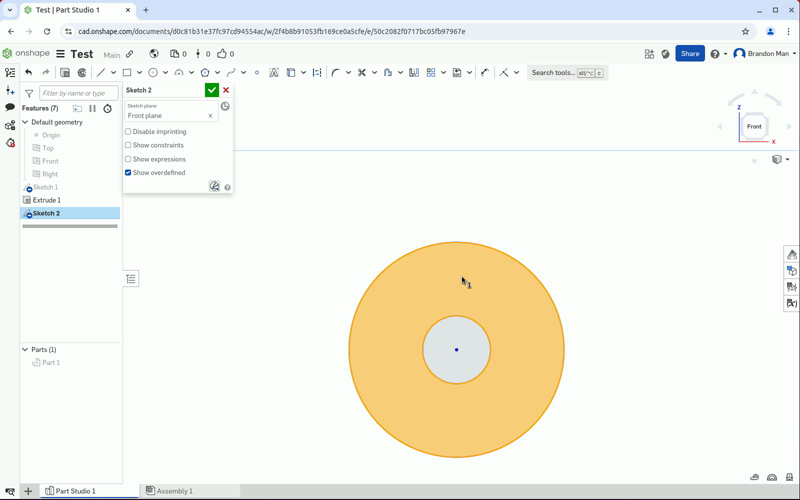
scroll(-6)
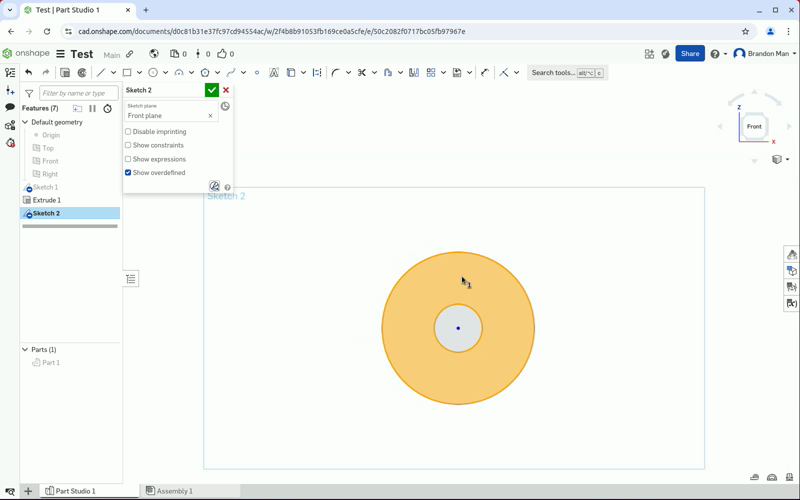
scroll(-6)
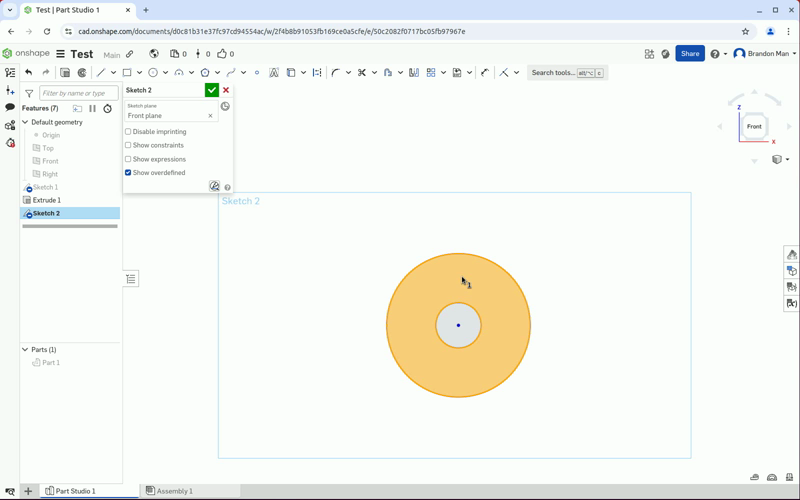
scroll(-6)
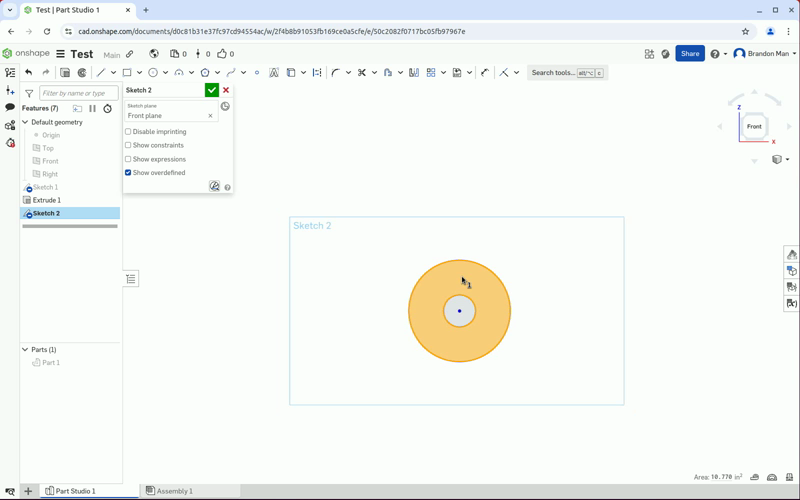
scroll(-6)
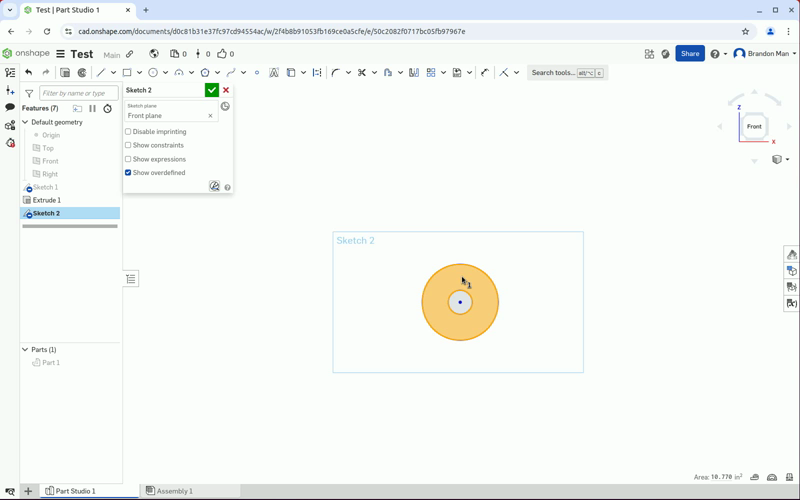
scroll(-6)
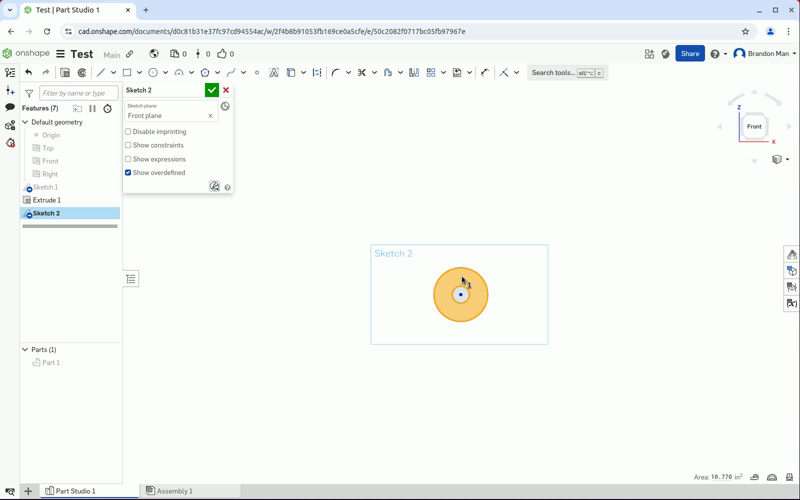
scroll(-6)
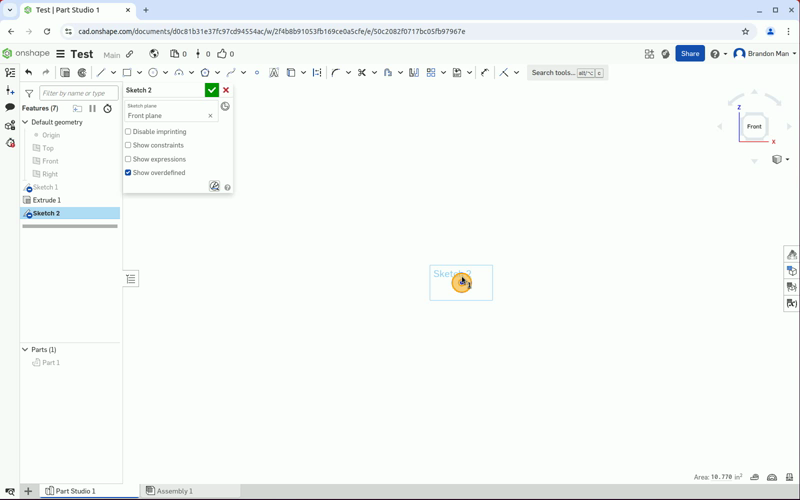
mouse_move(73, 352)
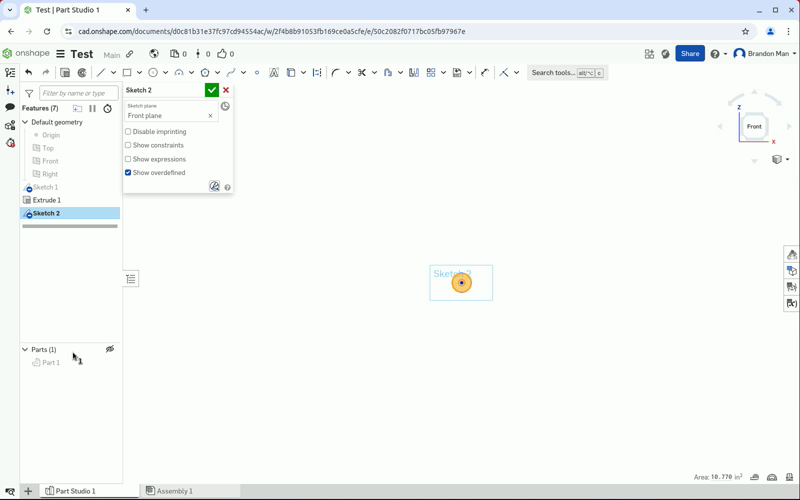
key(shift+y)
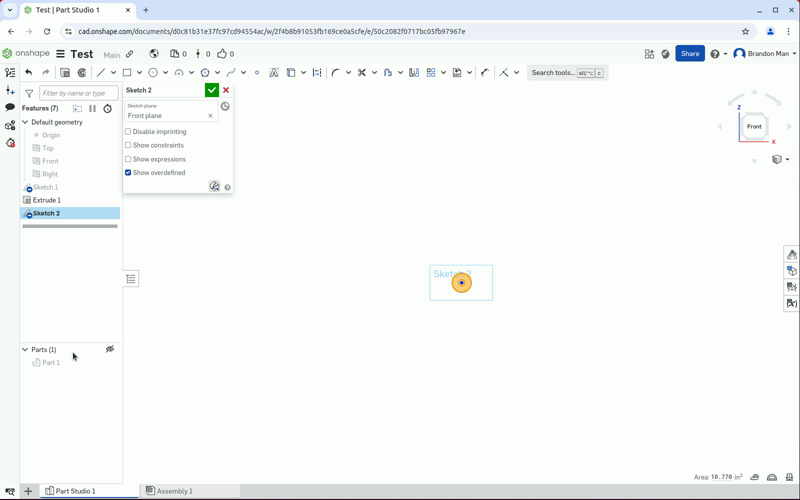
key(shift+e)
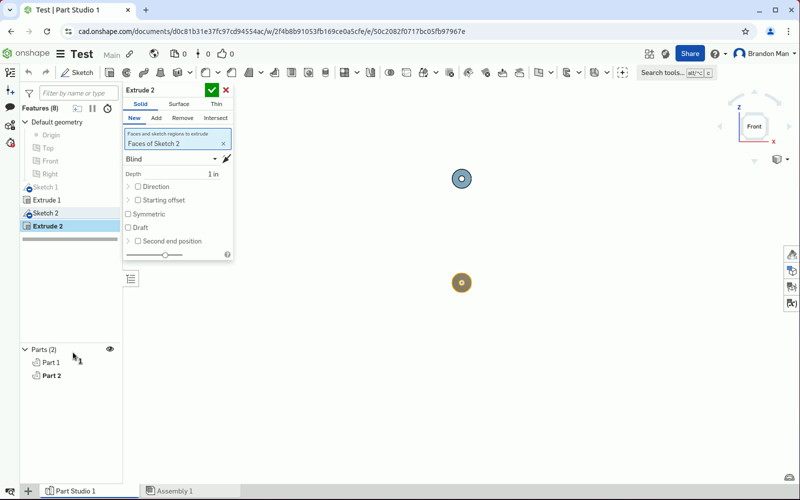
mouse_move(143, 106)
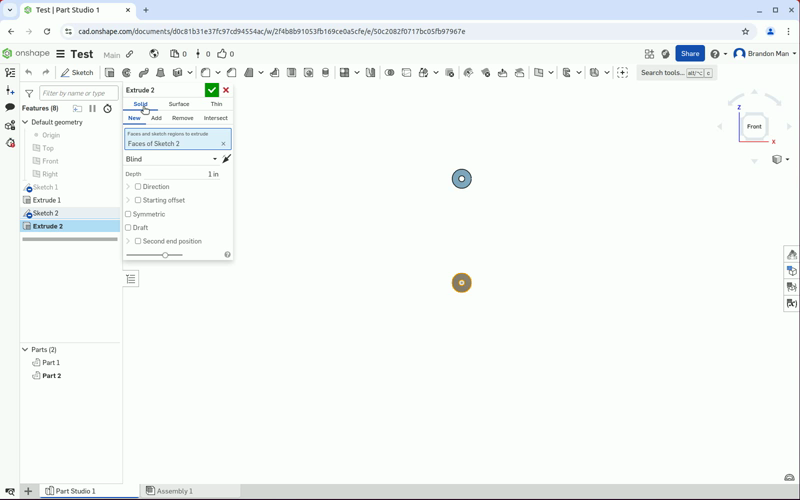
click(143, 106)
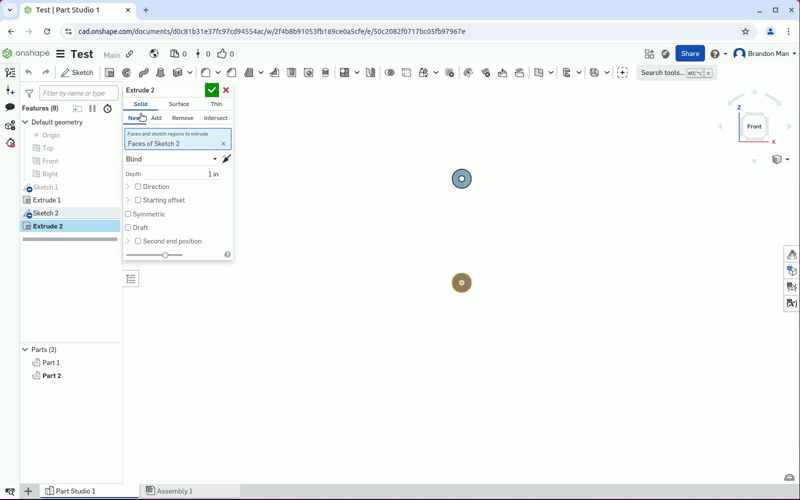
mouse_move(137, 120)
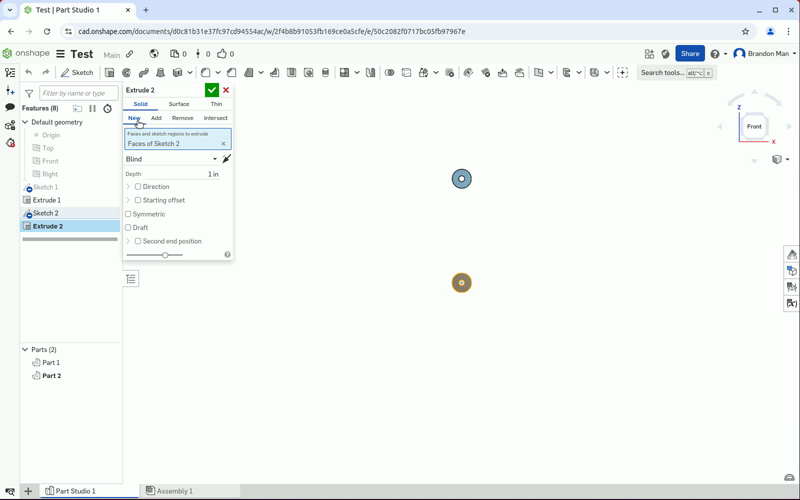
click(137, 120)
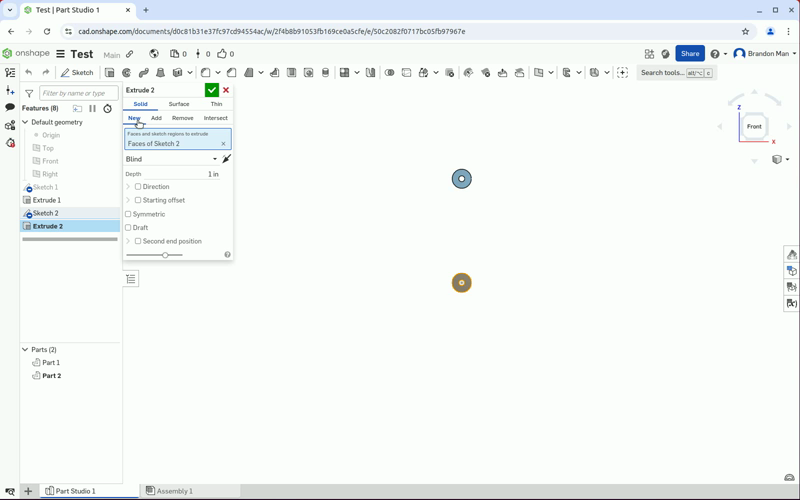
key(tab, 4)
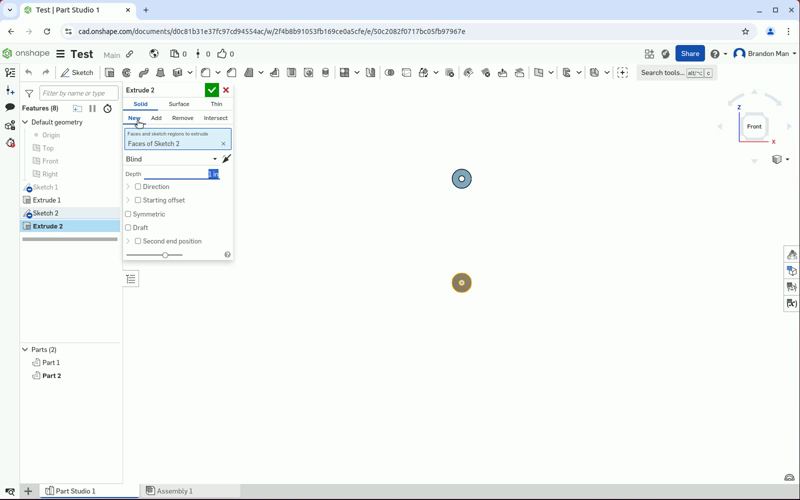
text(0.481)
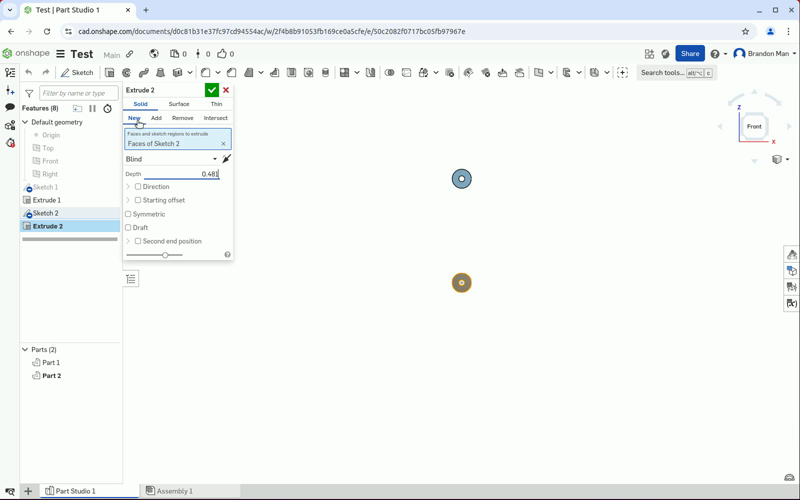
key(enter)
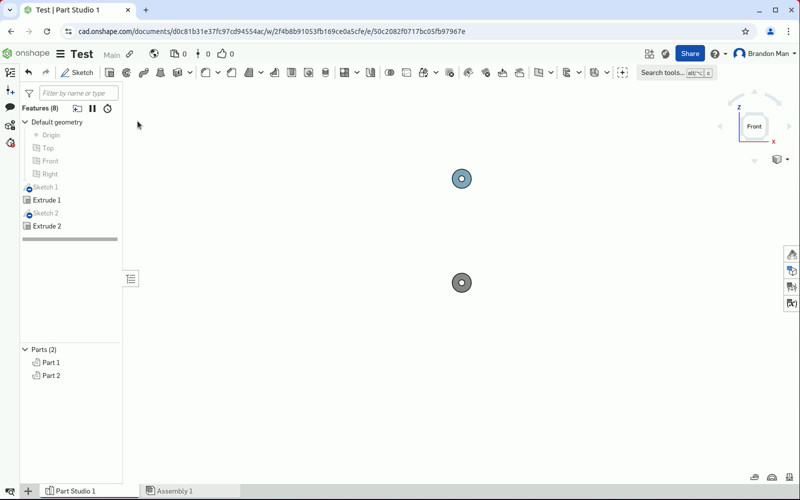
key(shift+h)
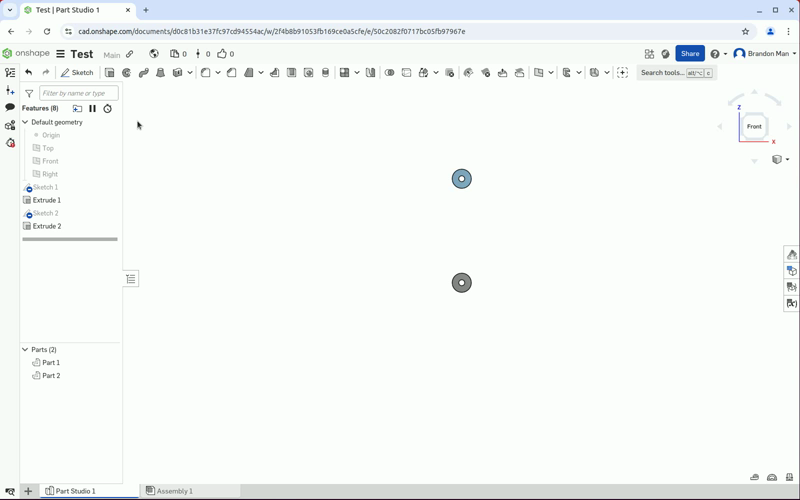
key(shift+h)
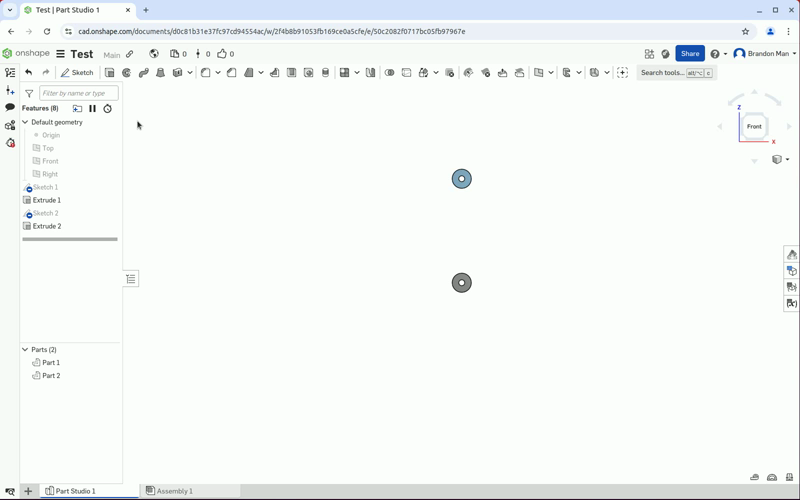
mouse_move(73, 189)
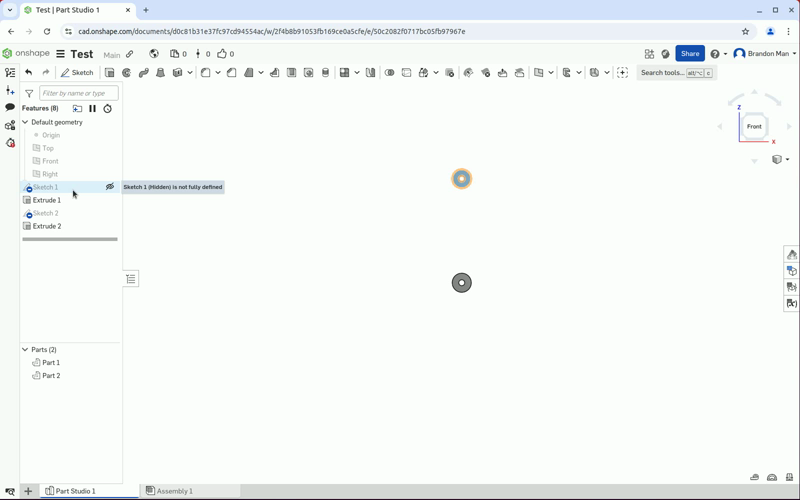
click(73, 189)
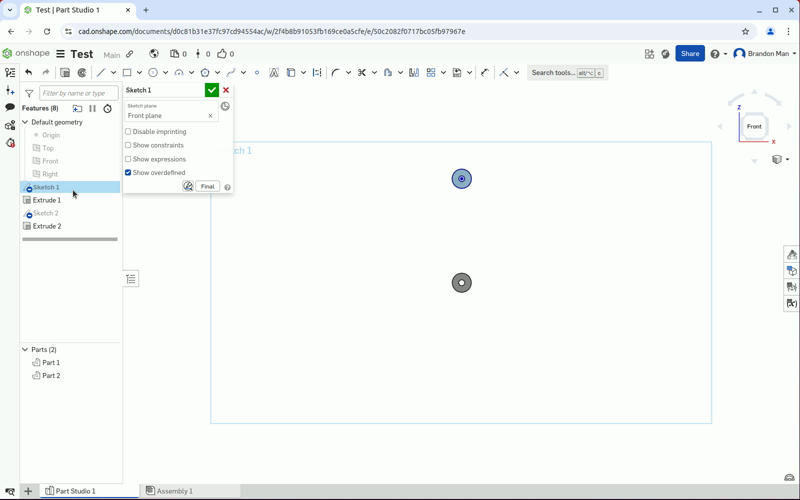
mouse_move(229, 92)
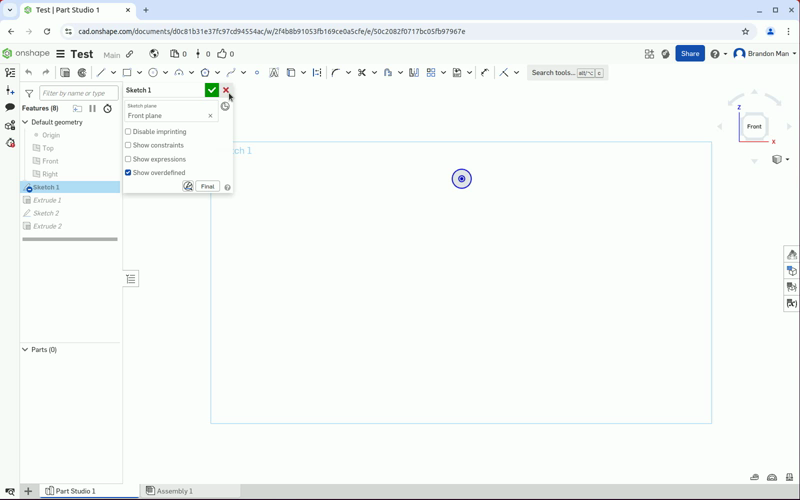
click(229, 92)
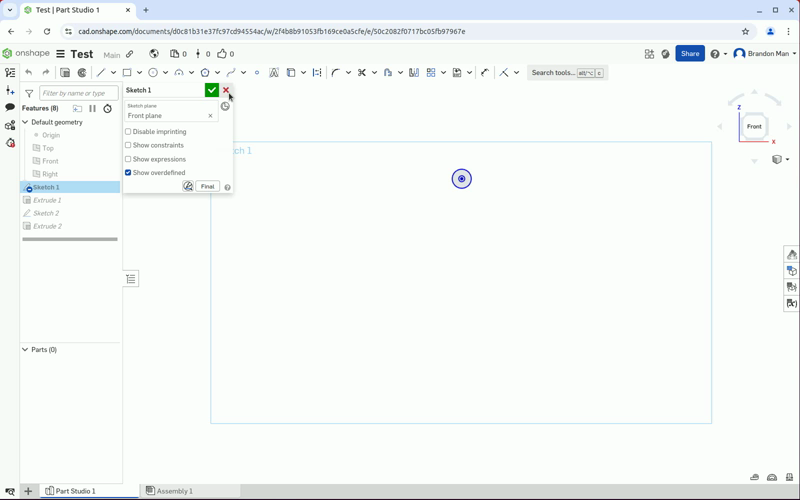
key(shift+s)
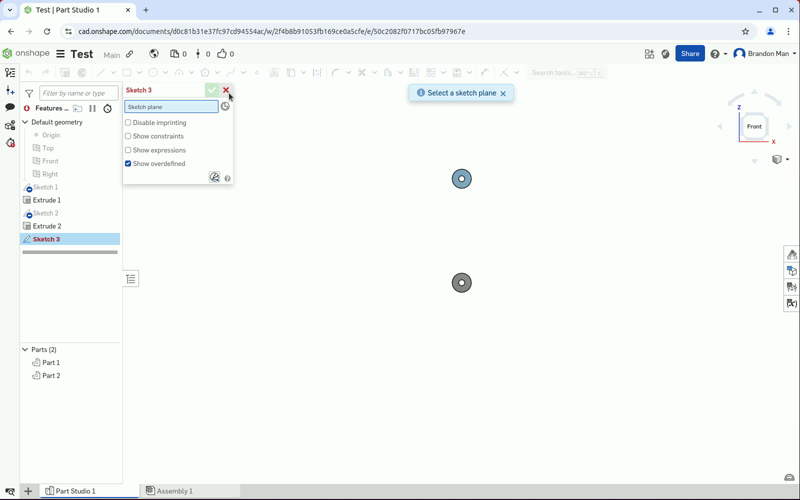
mouse_move(73, 163)
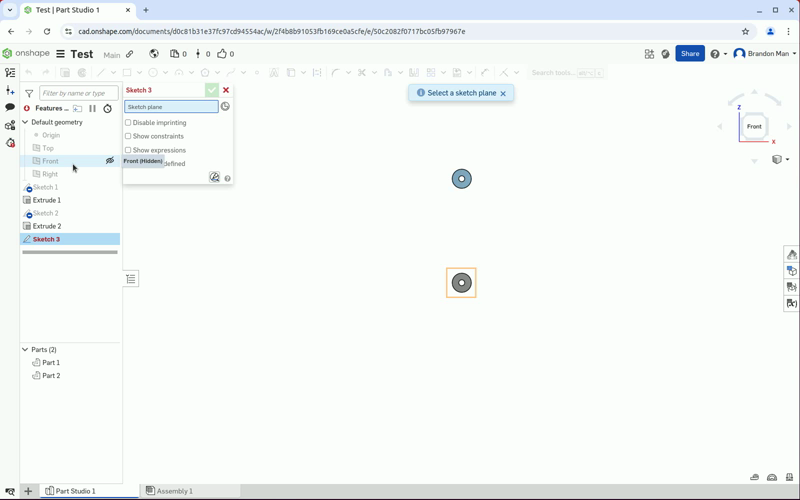
click(73, 163)
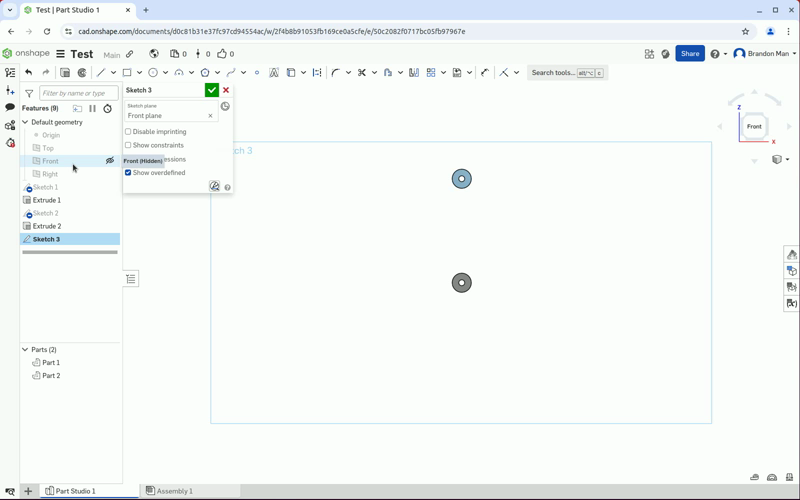
mouse_move(73, 352)
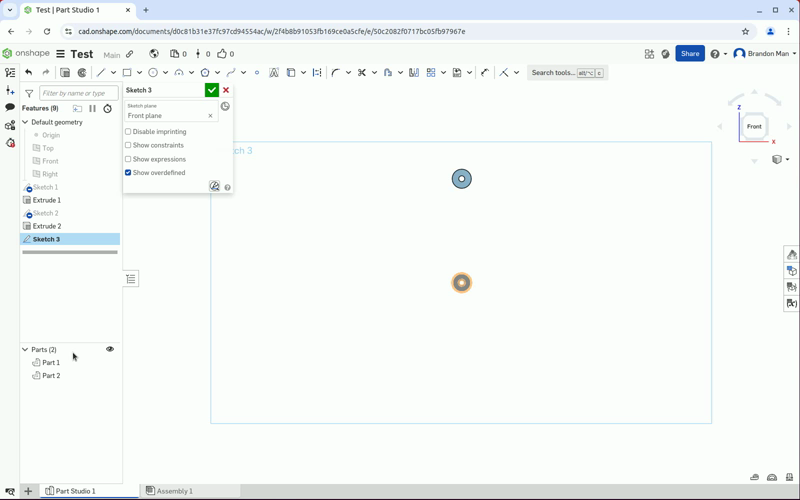
key(y)
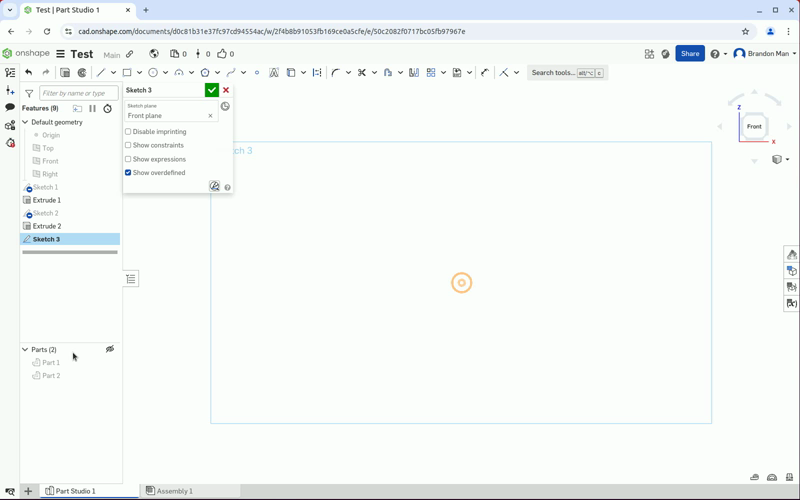
key(c)
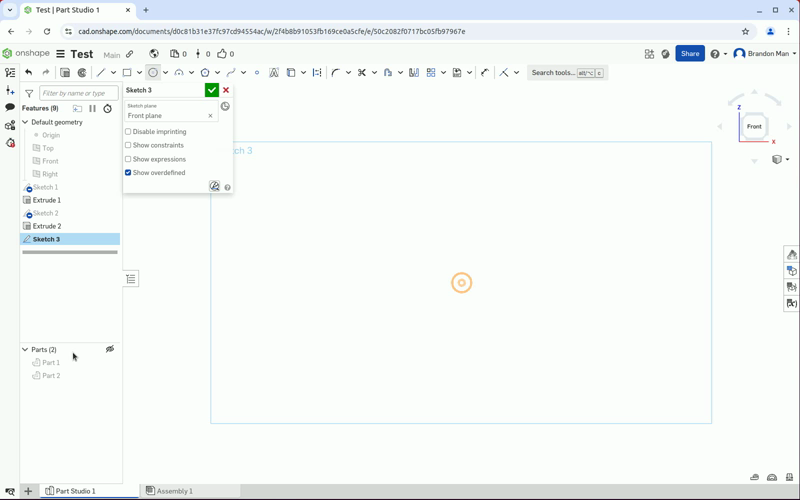
key_down(shift)
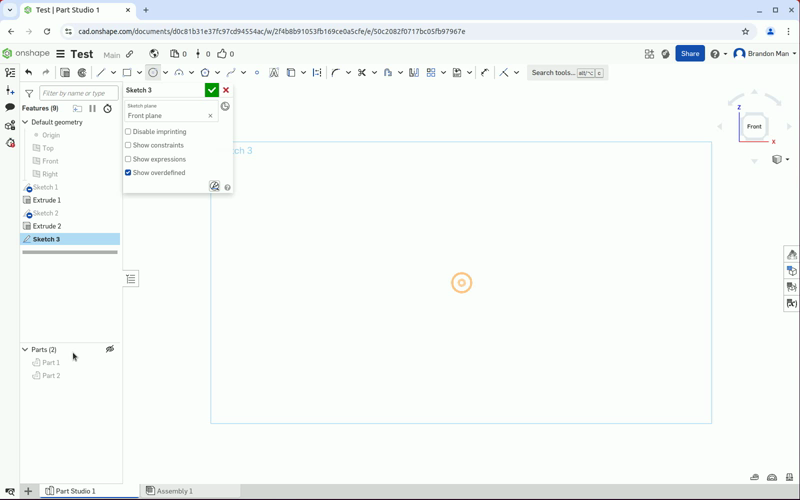
mouse_move(501, 282)
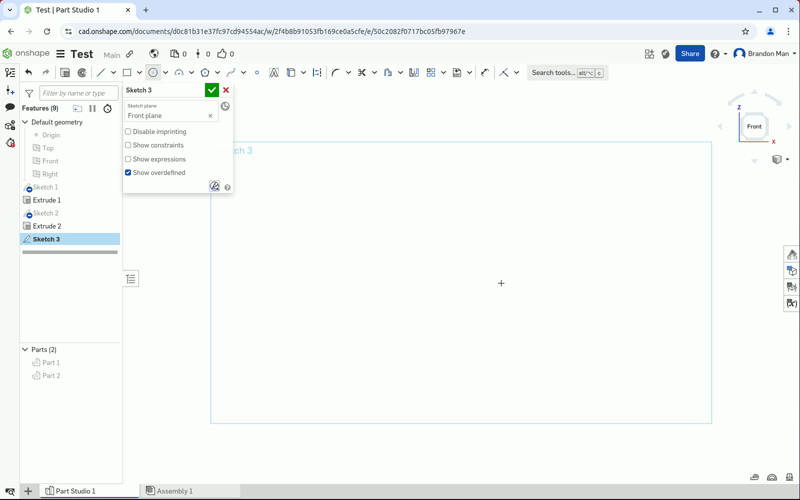
click(501, 282)
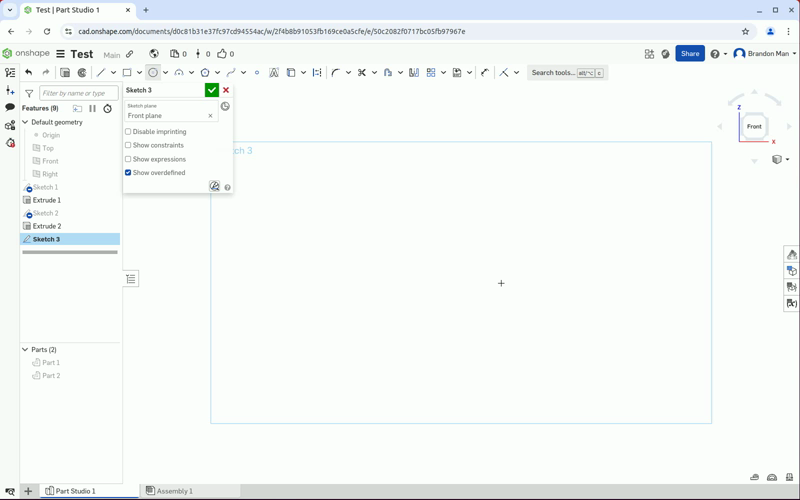
key_up(shift)
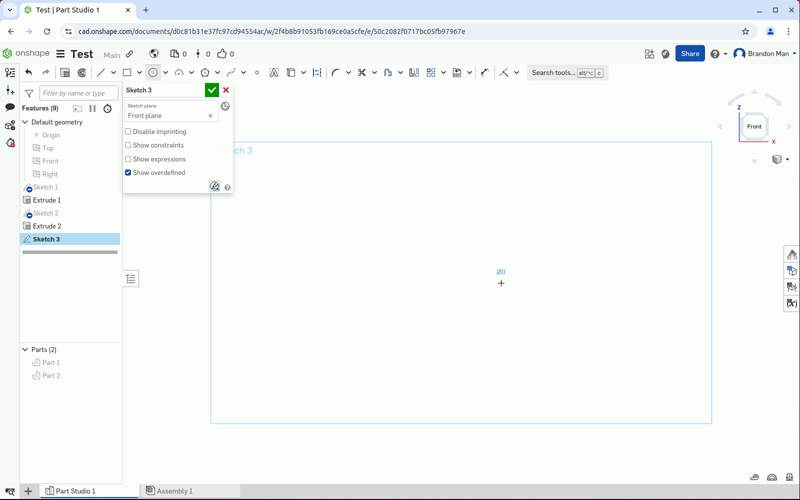
mouse_move(508, 282)
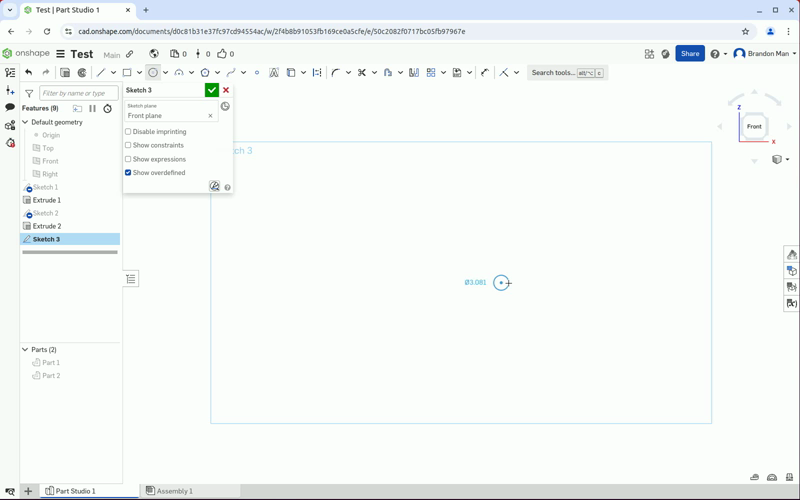
click(508, 282)
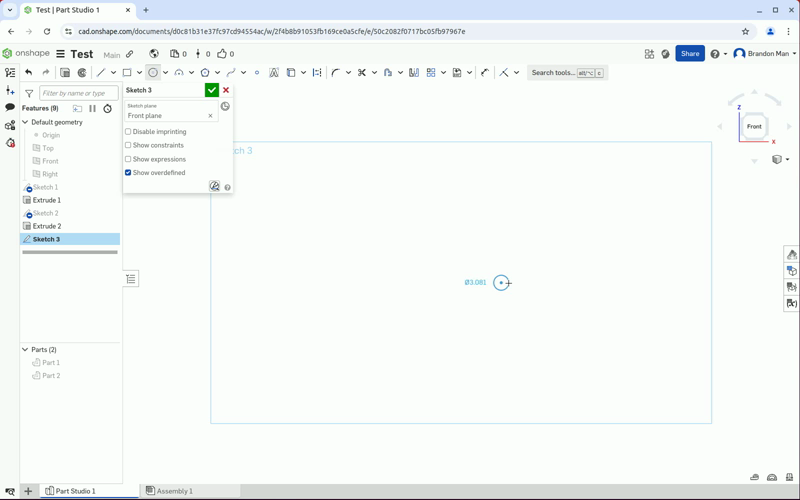
key(esc)
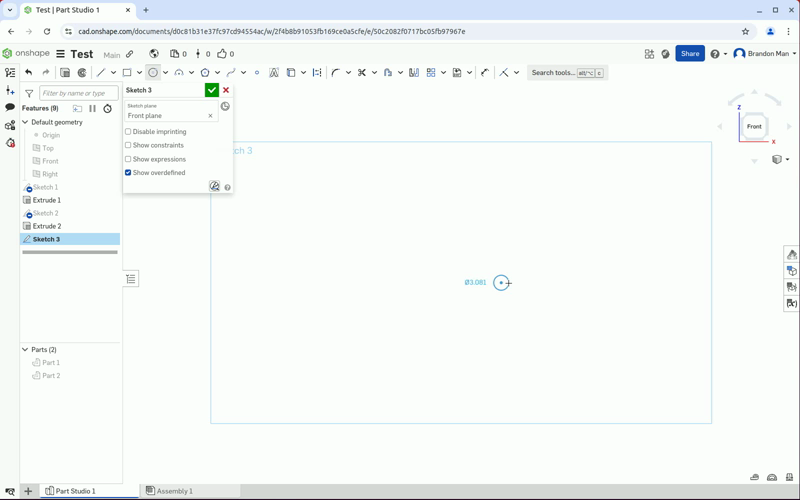
key(c)
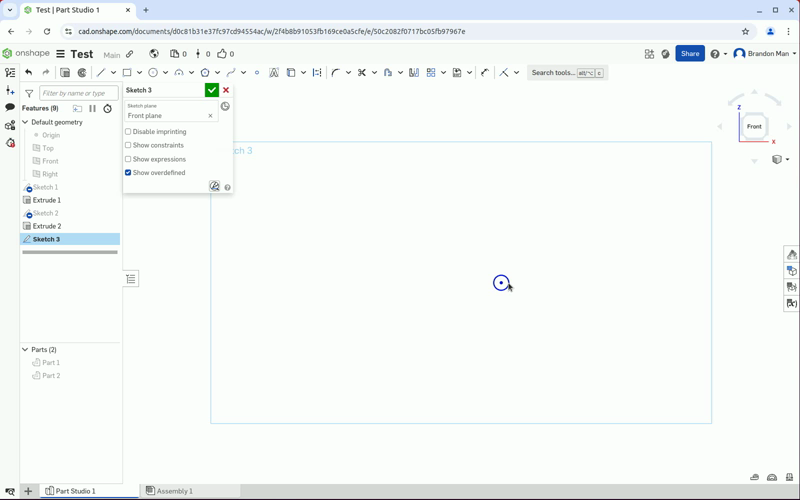
key_down(shift)
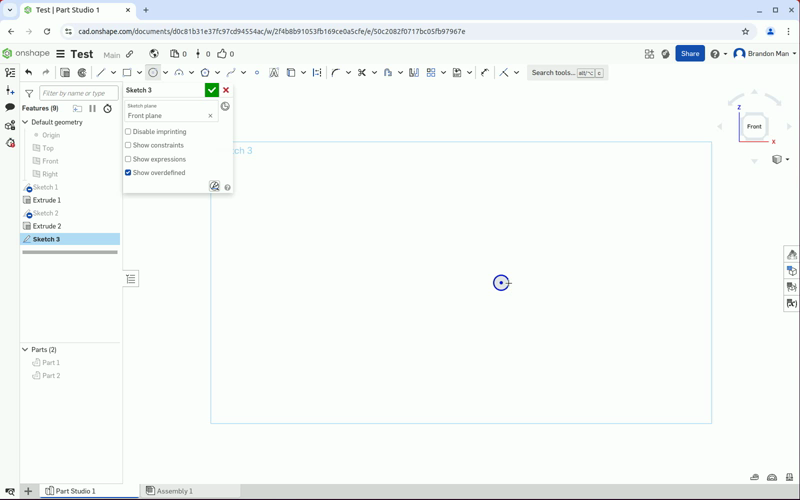
mouse_move(501, 282)
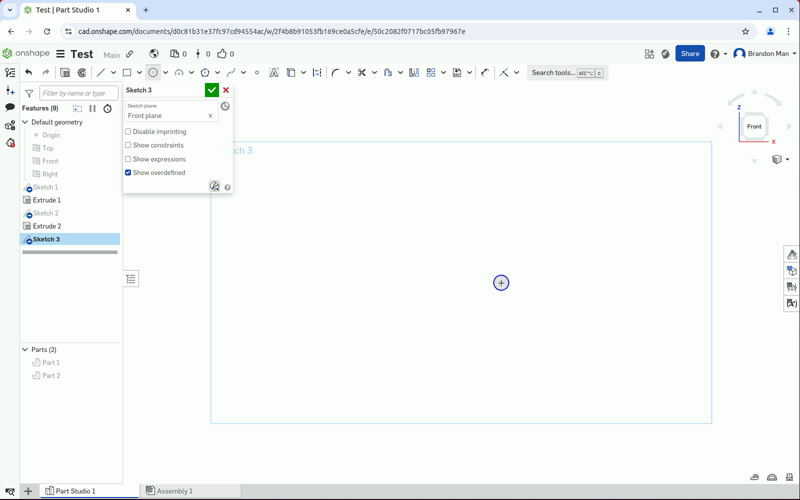
click(501, 282)
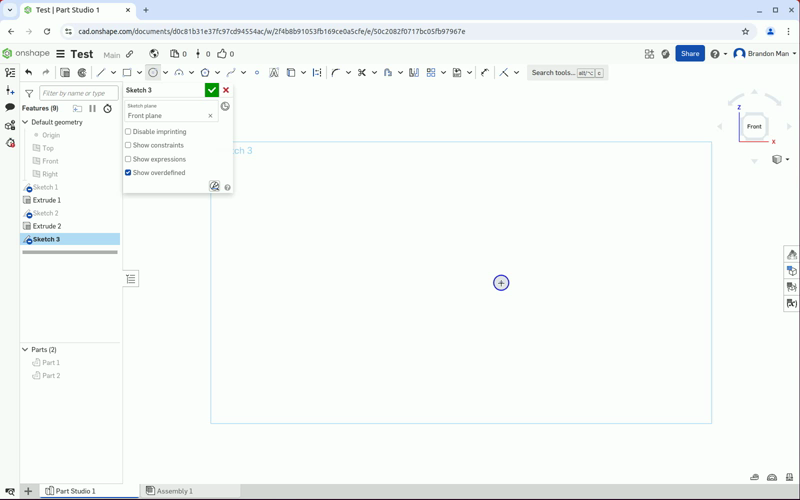
key_up(shift)
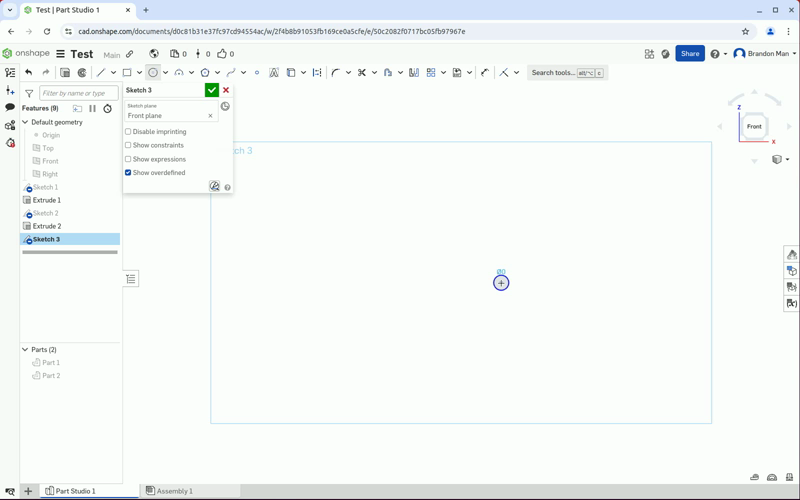
mouse_move(504, 282)
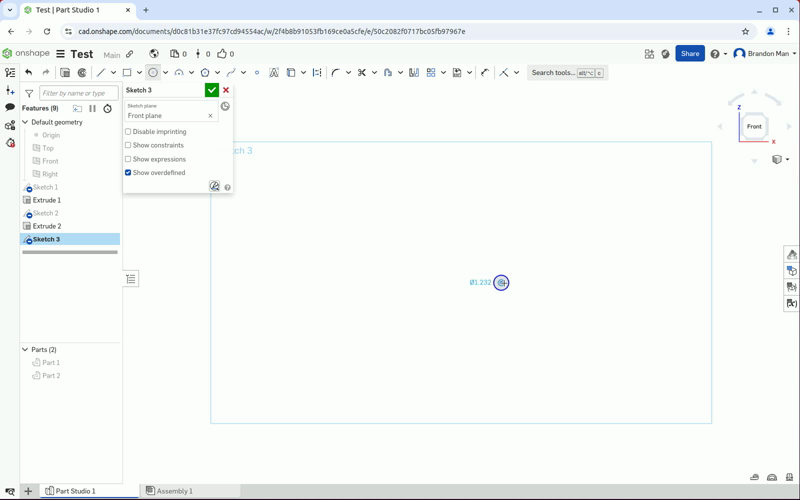
scroll(6)
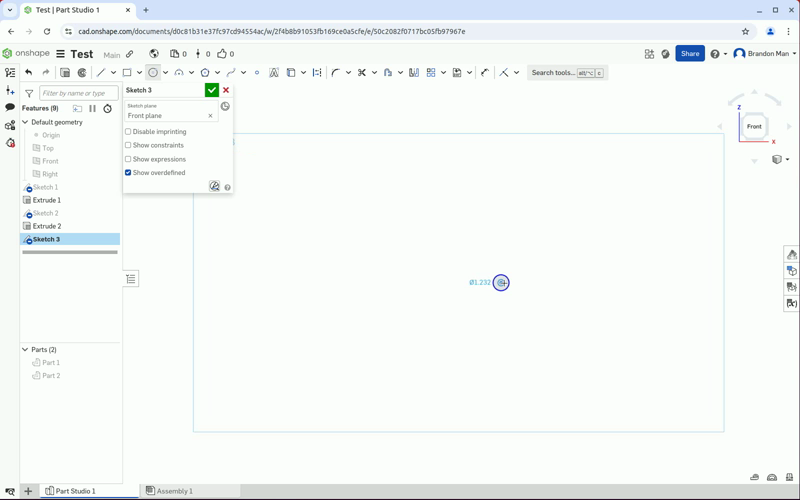
scroll(6)
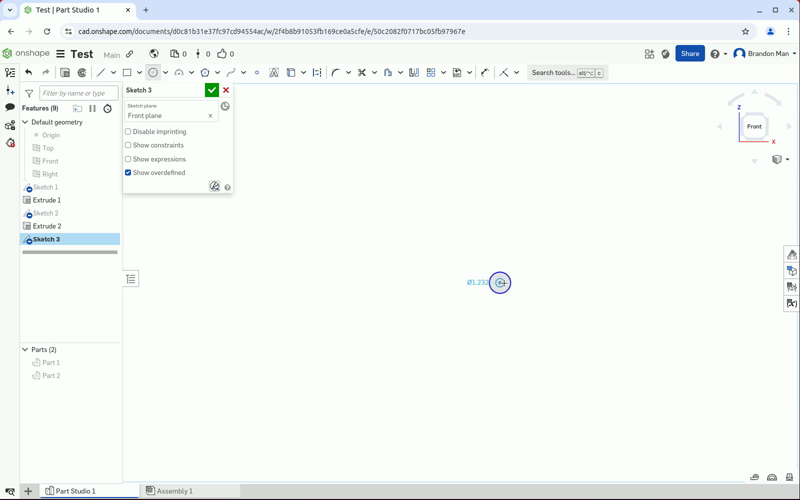
scroll(6)
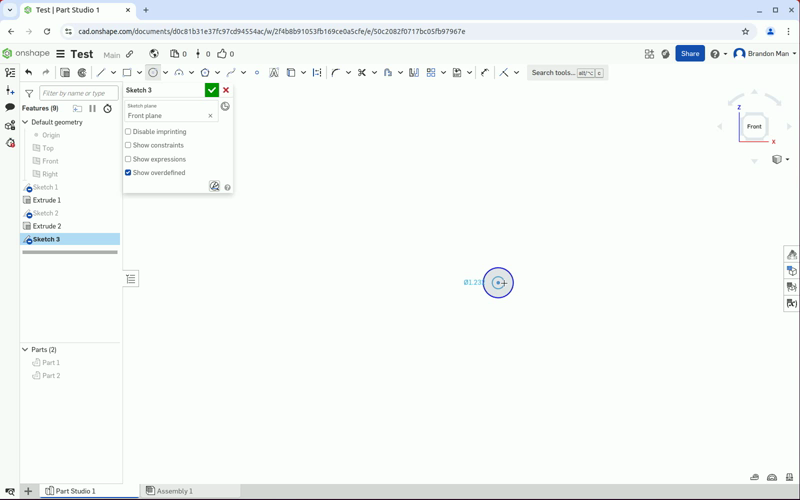
scroll(6)
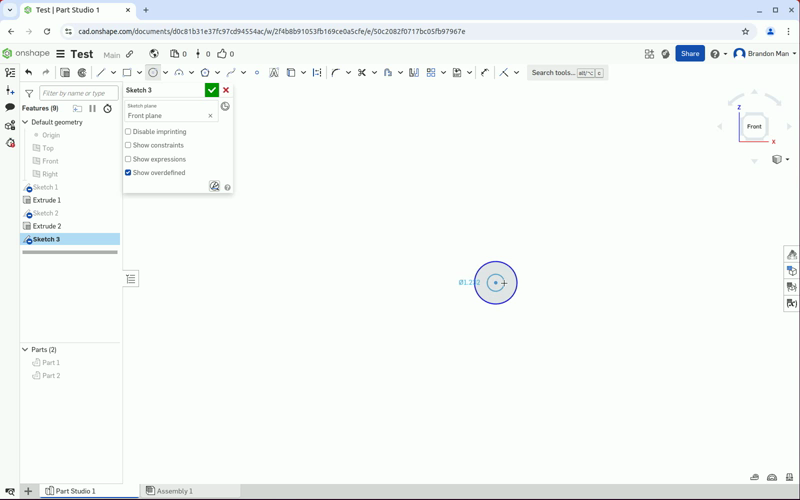
scroll(6)
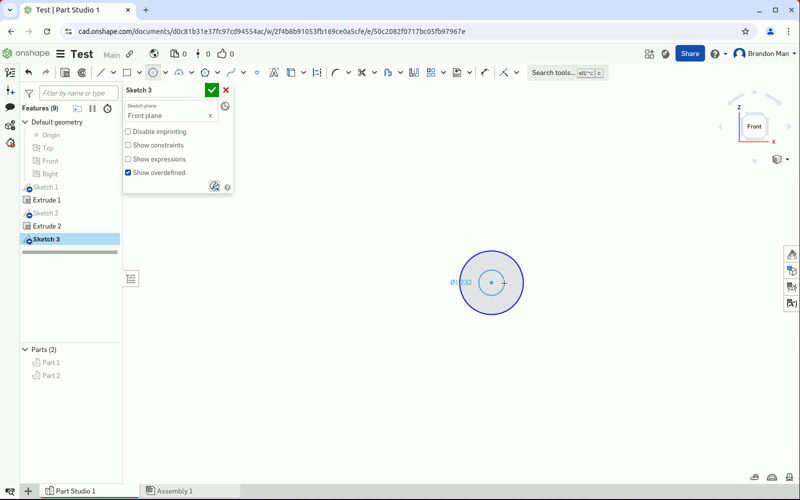
scroll(6)
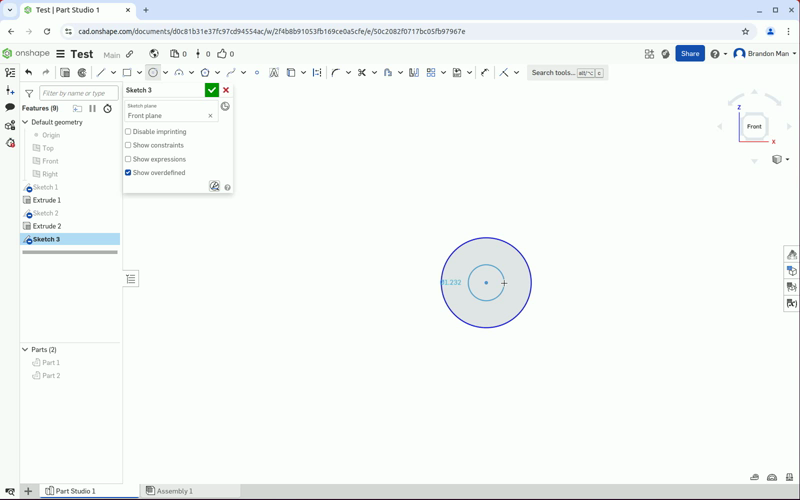
scroll(6)
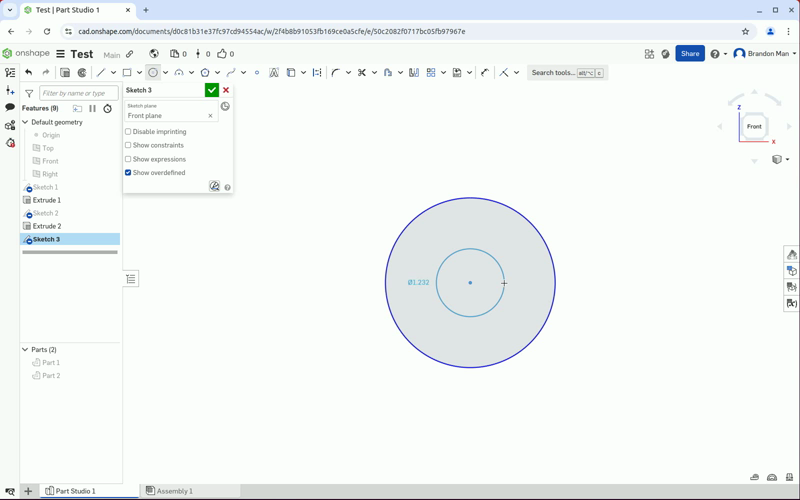
click(504, 282)
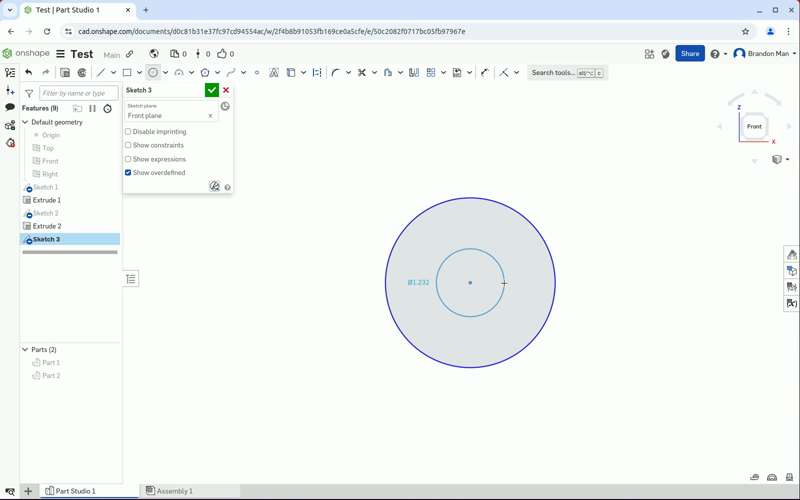
scroll(-6)
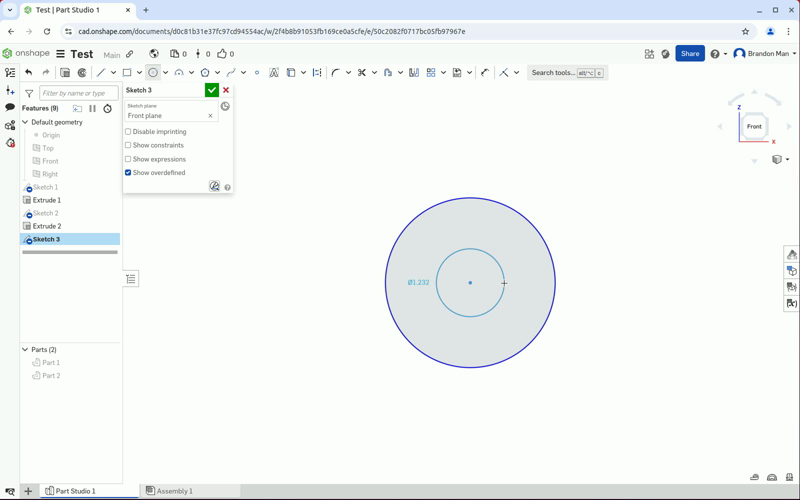
scroll(-6)
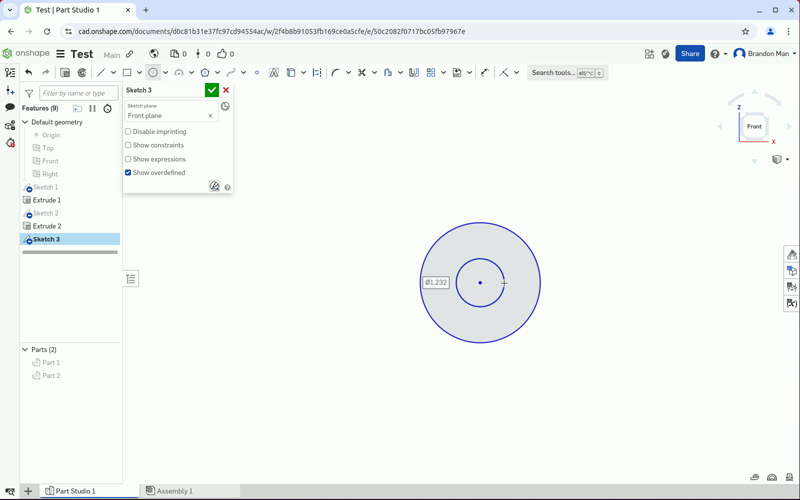
scroll(-6)
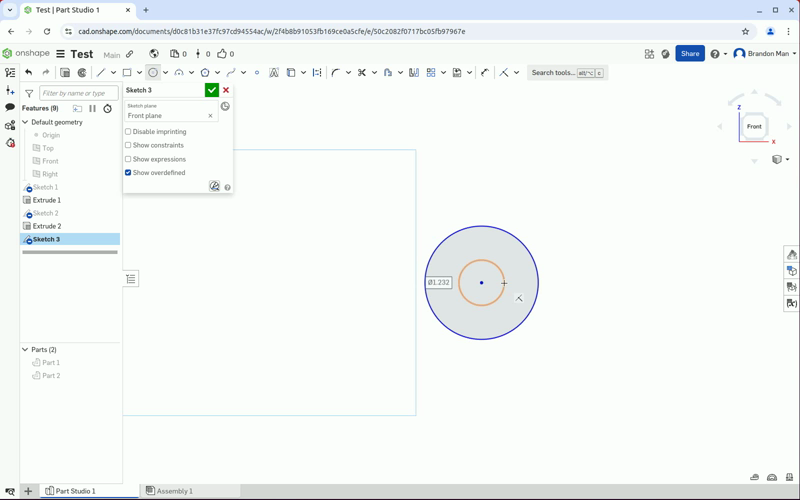
scroll(-6)
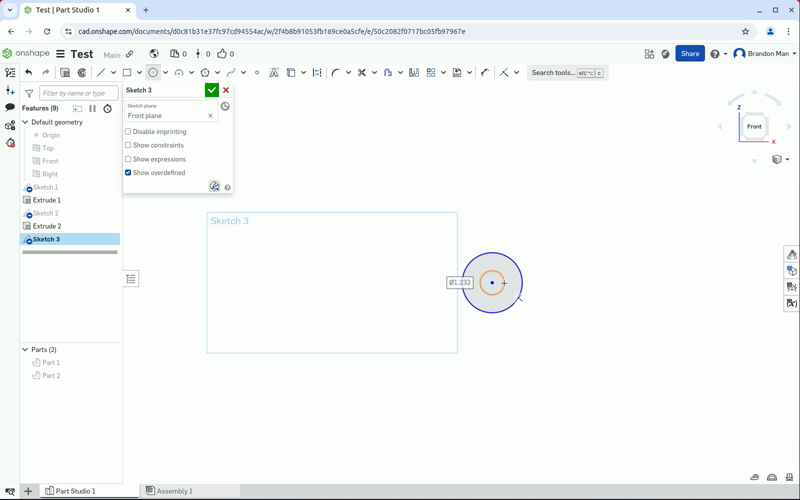
scroll(-6)
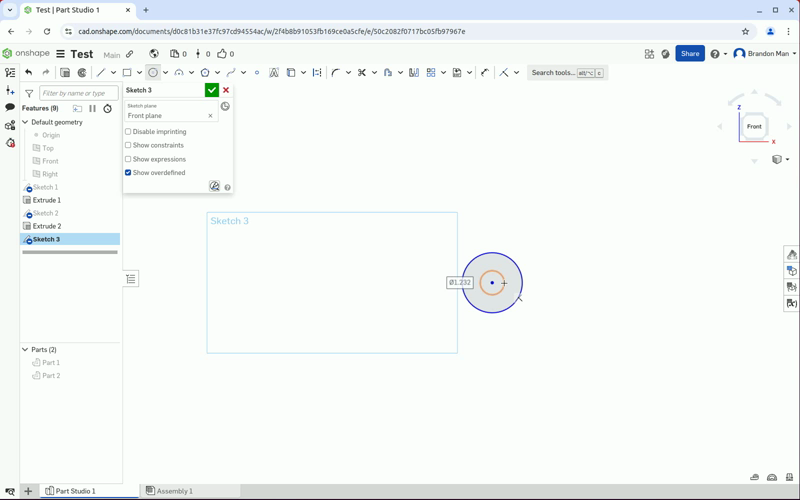
scroll(-6)
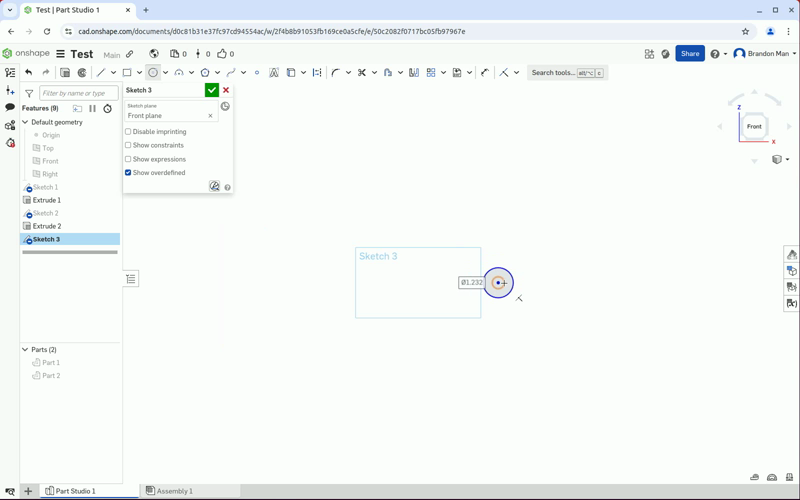
scroll(-6)
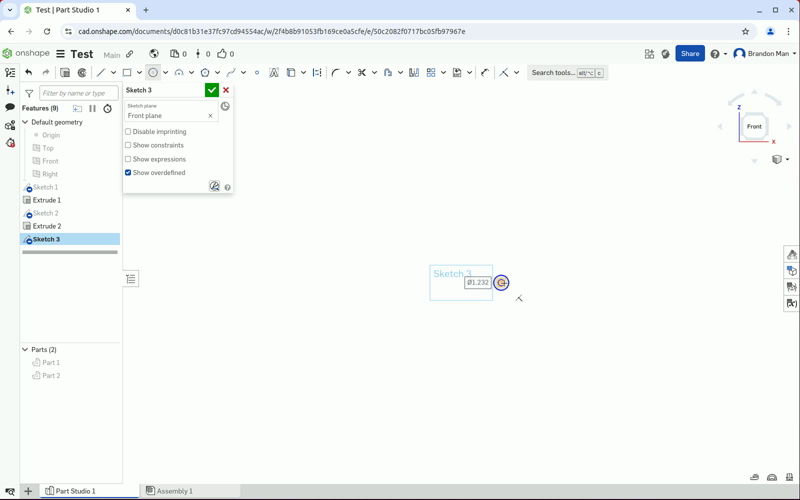
key(esc)
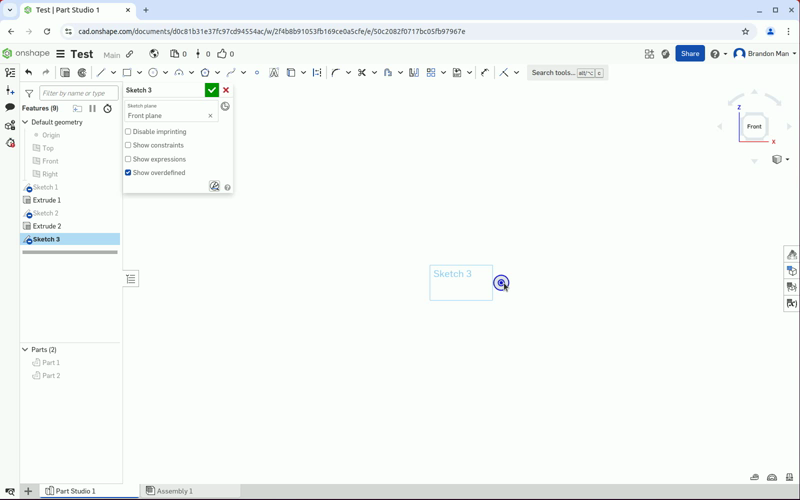
mouse_move(507, 282)
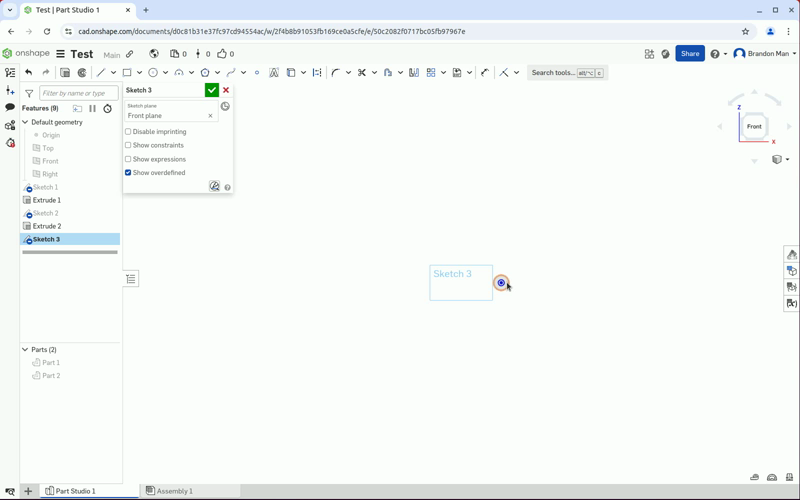
scroll(6)
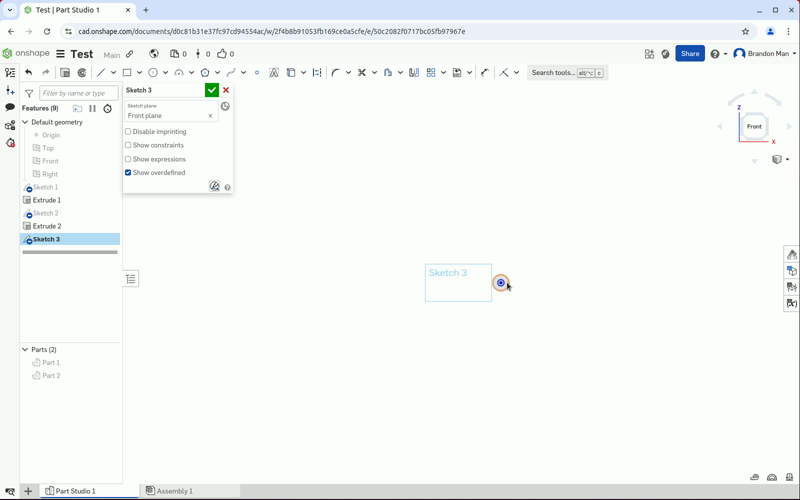
scroll(6)
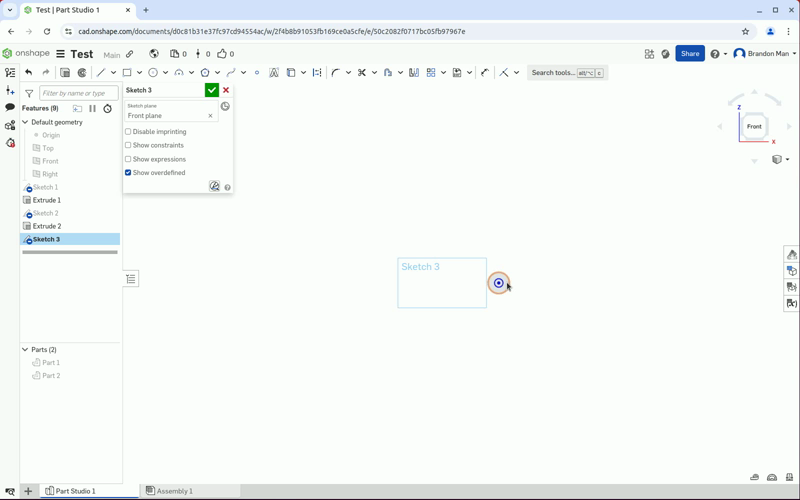
scroll(6)
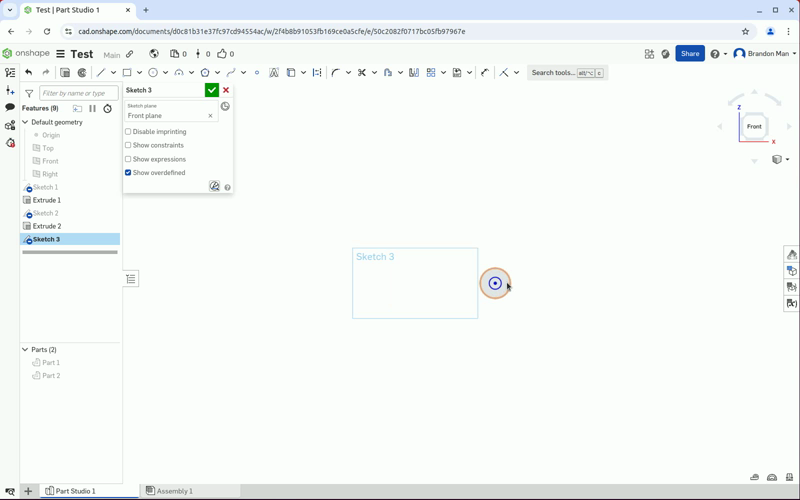
scroll(6)
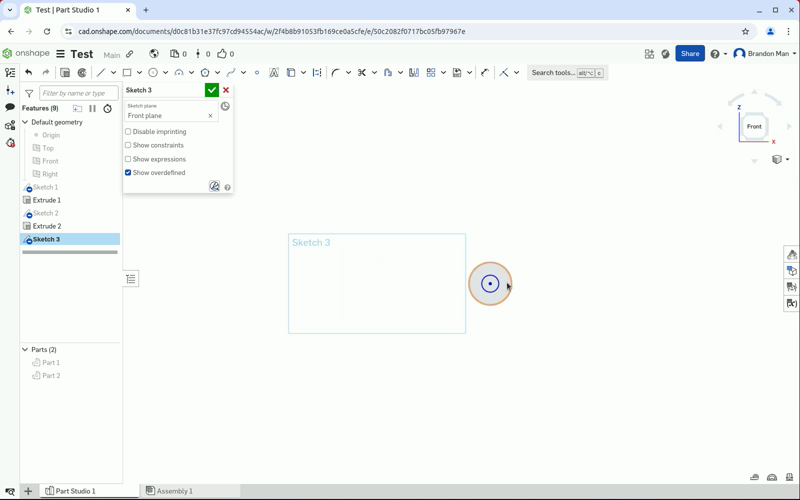
scroll(6)
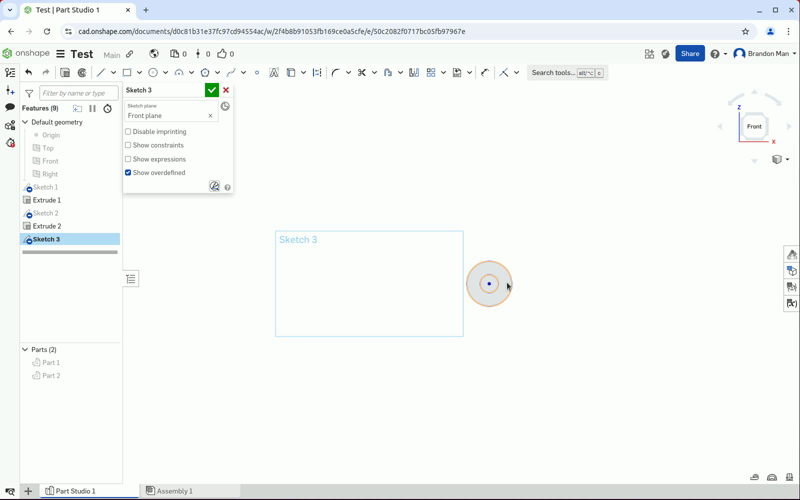
scroll(6)
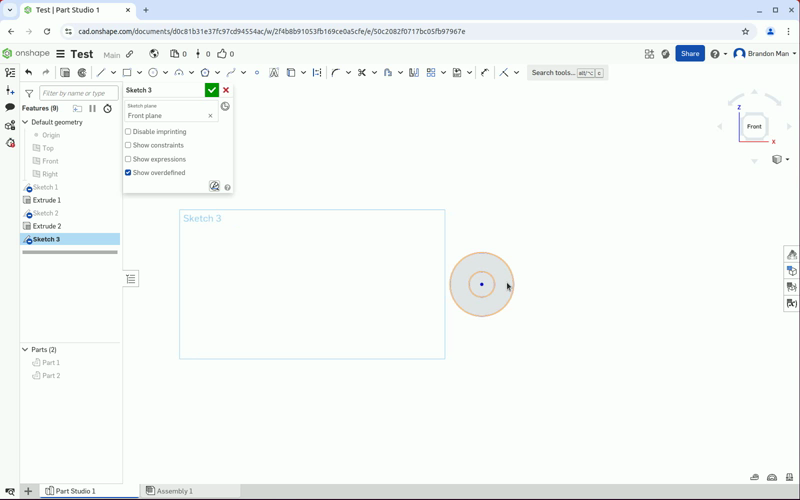
scroll(6)
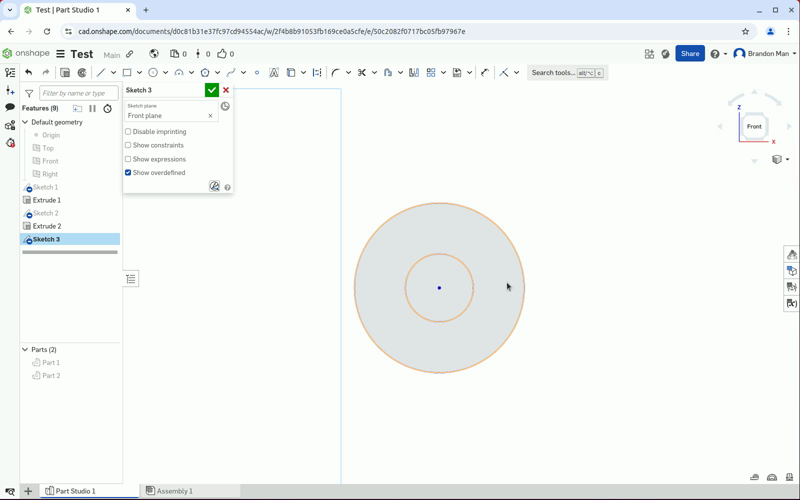
click(507, 282)
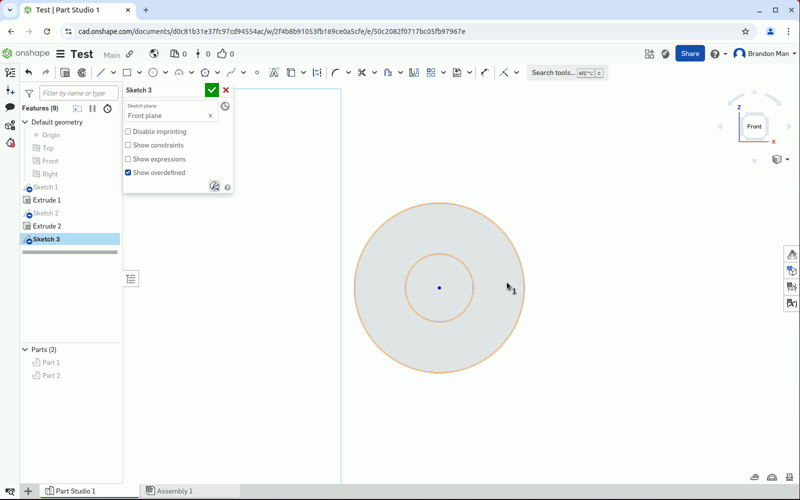
scroll(-6)
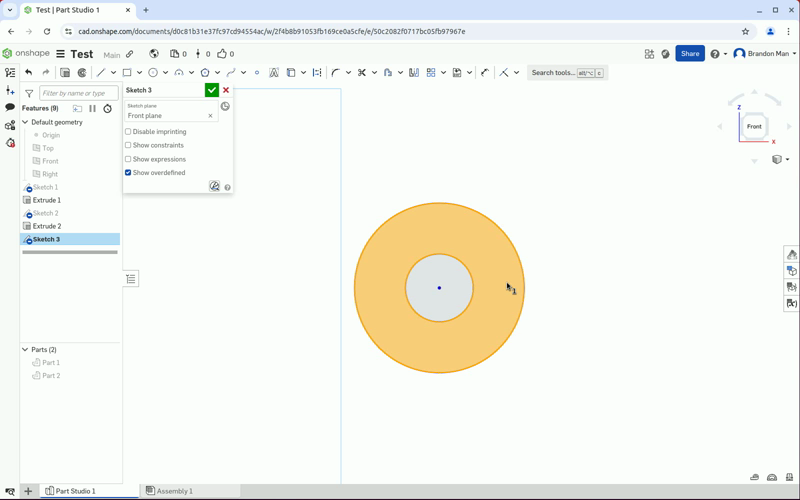
scroll(-6)
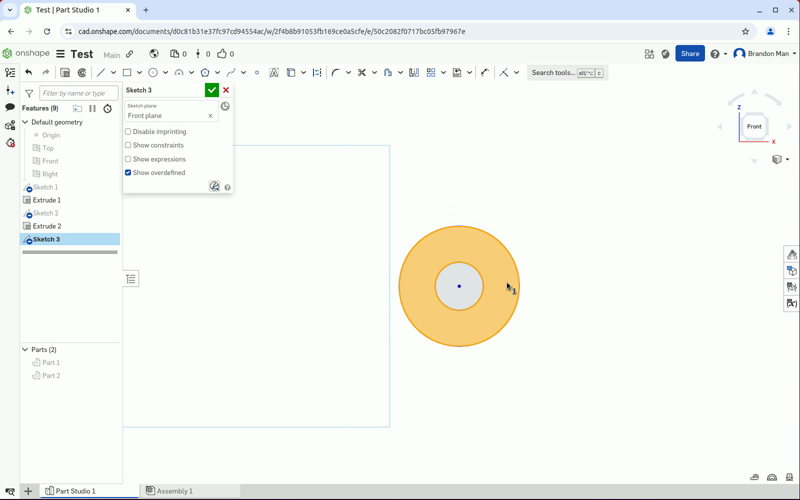
scroll(-6)
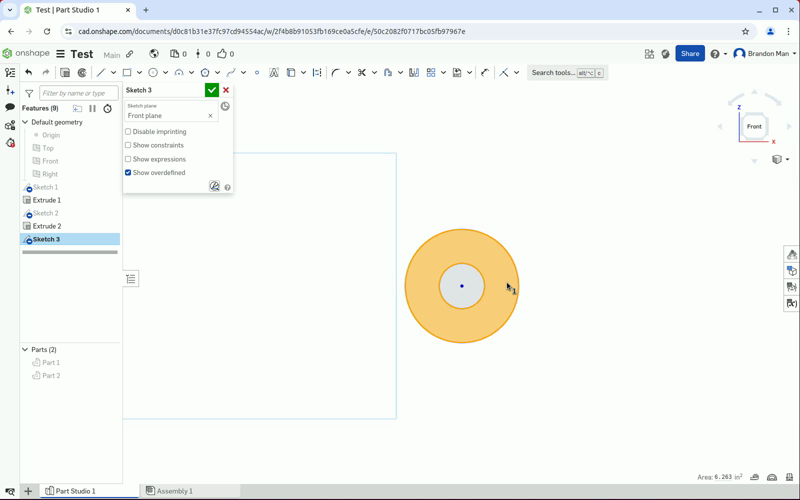
scroll(-6)
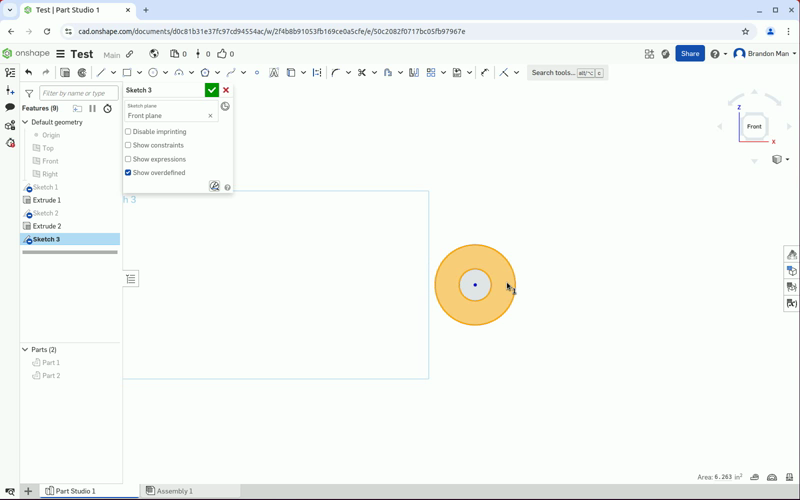
scroll(-6)
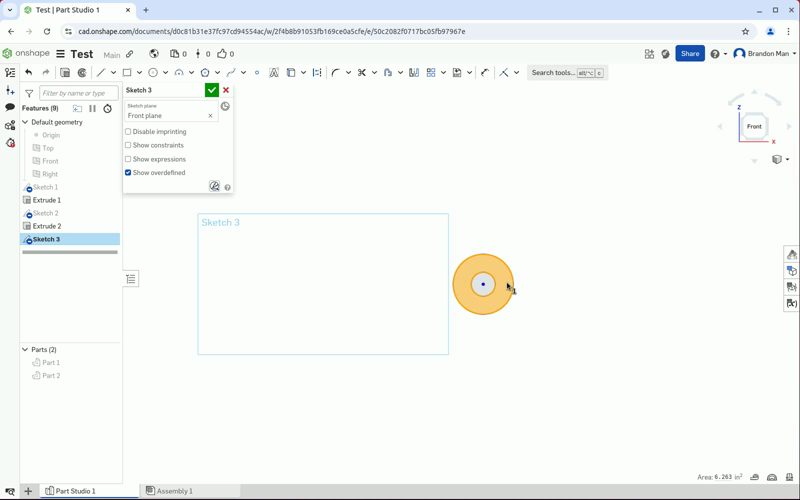
scroll(-6)
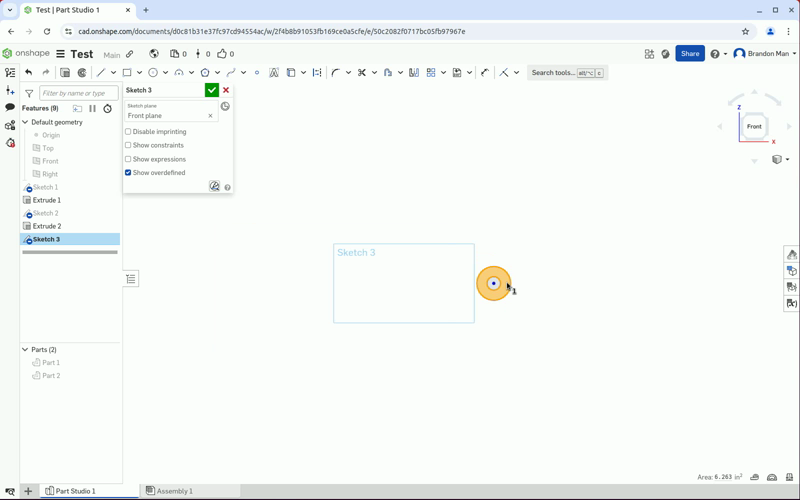
scroll(-6)
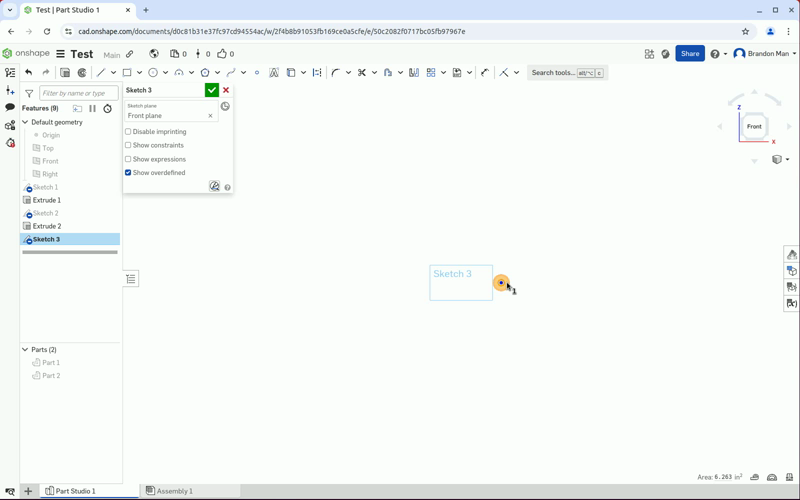
mouse_move(73, 352)
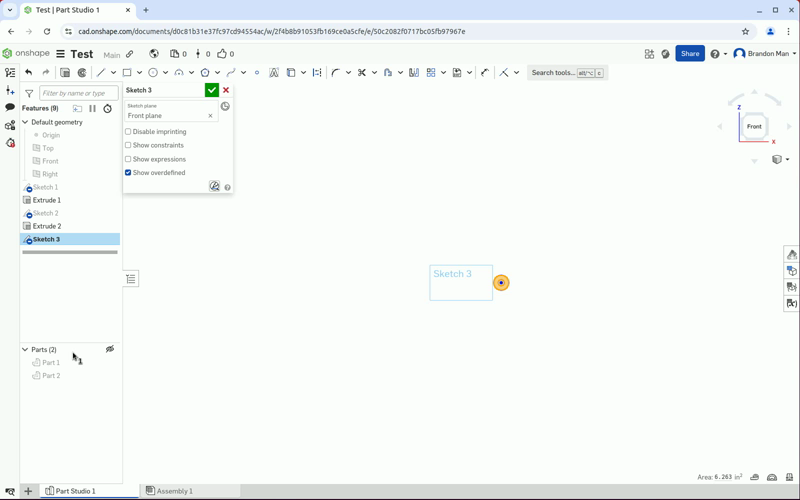
key(shift+y)
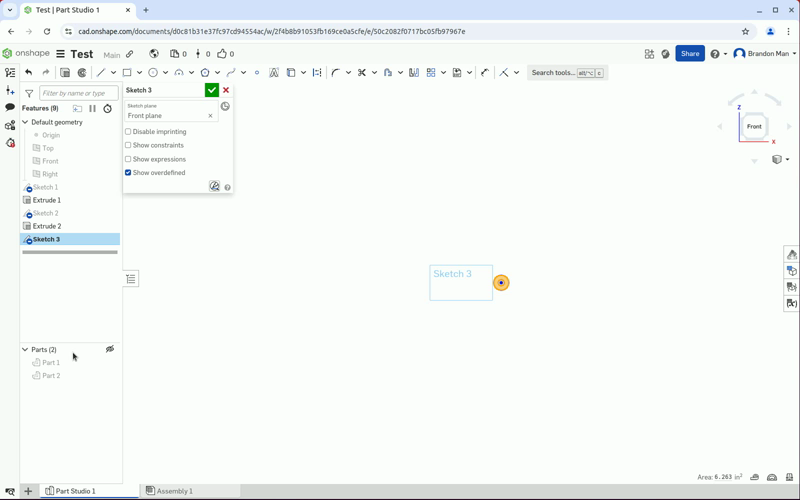
key(shift+e)
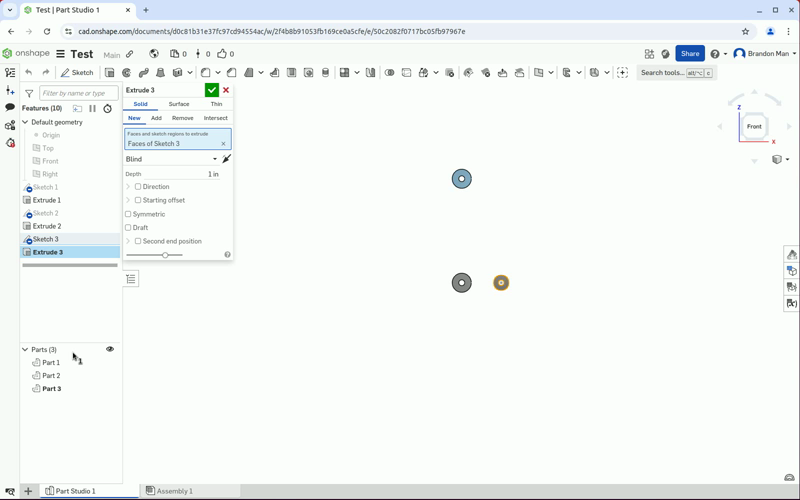
mouse_move(143, 106)
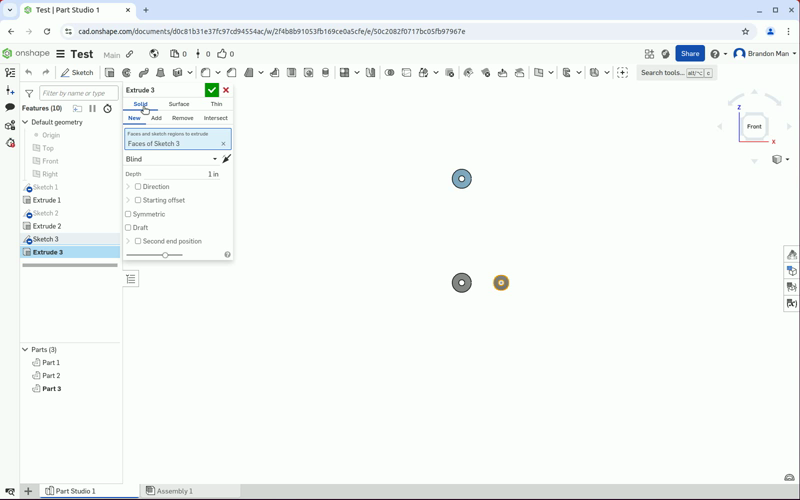
click(143, 106)
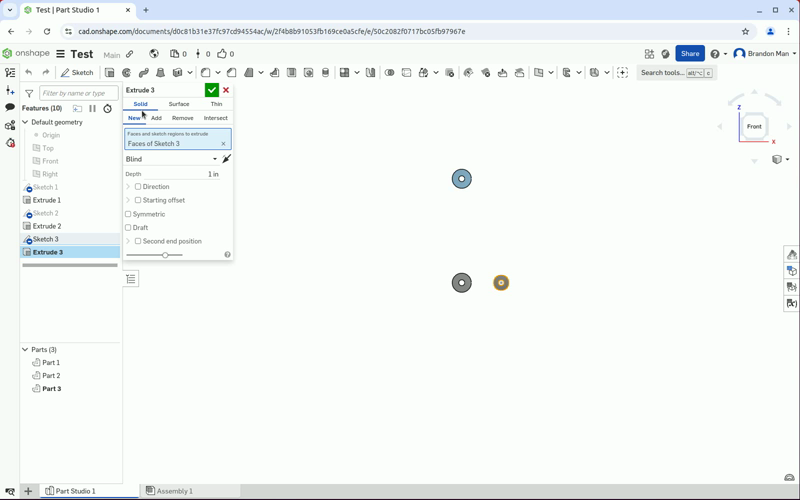
mouse_move(137, 120)
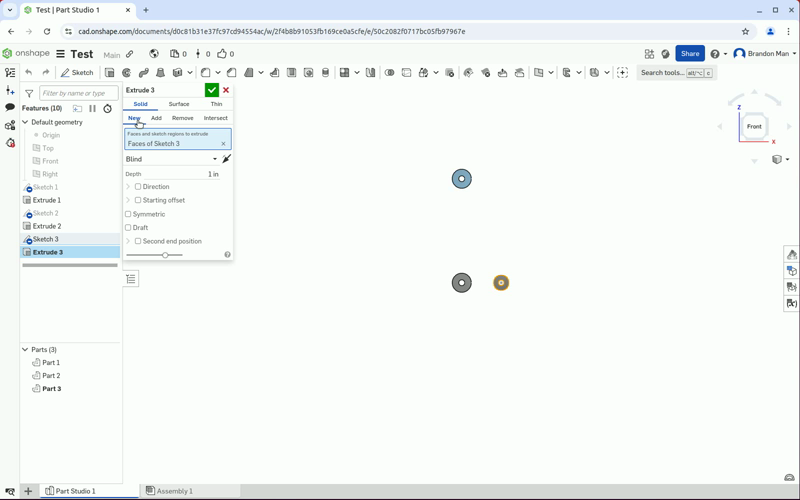
click(137, 120)
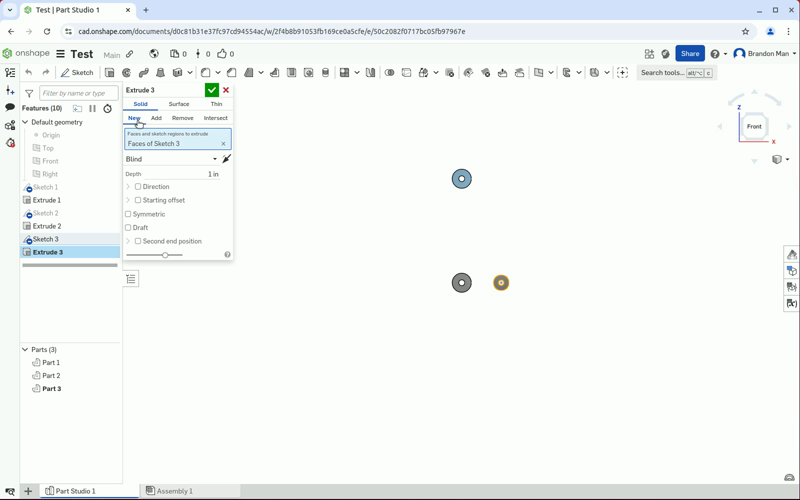
key(tab, 4)
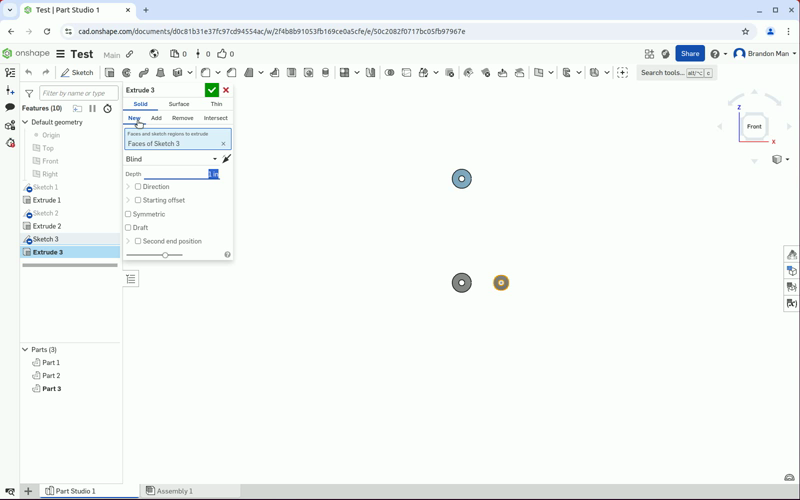
text(0.481)
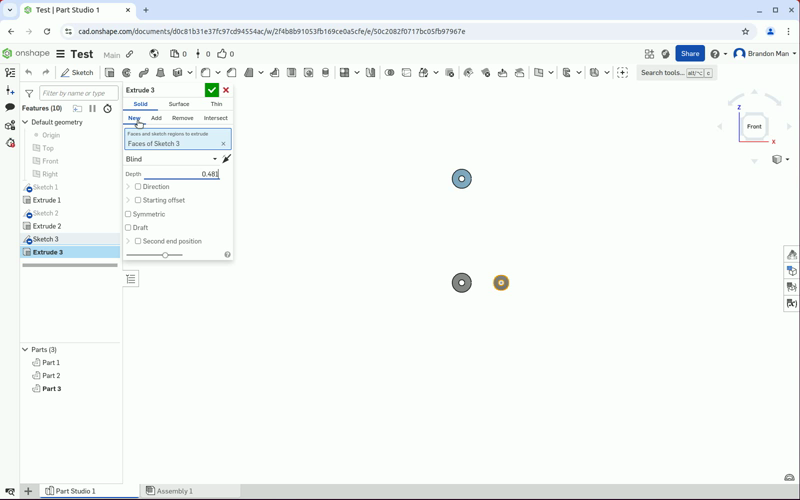
key(enter)
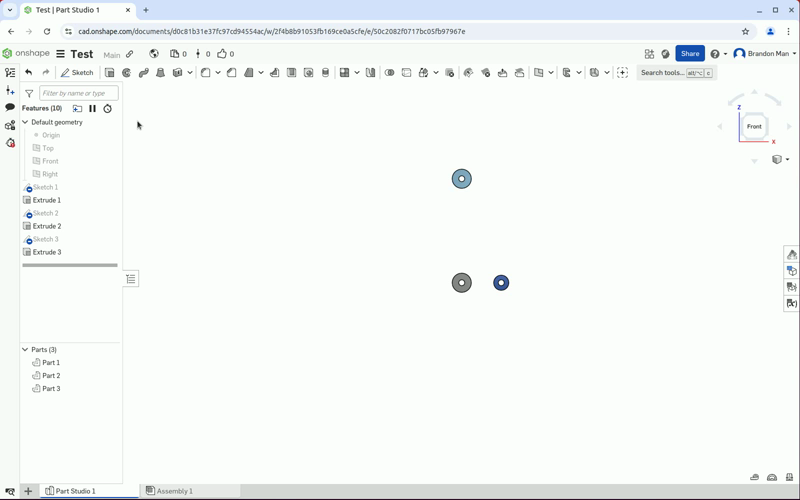
key(shift+h)
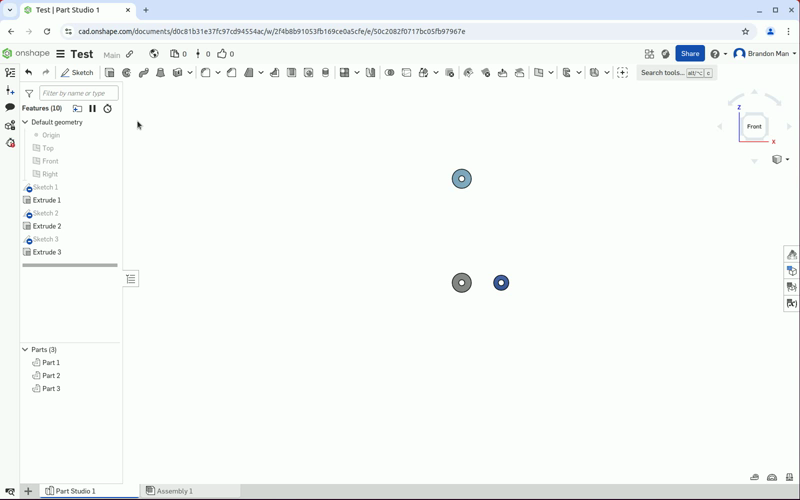
key(shift+h)
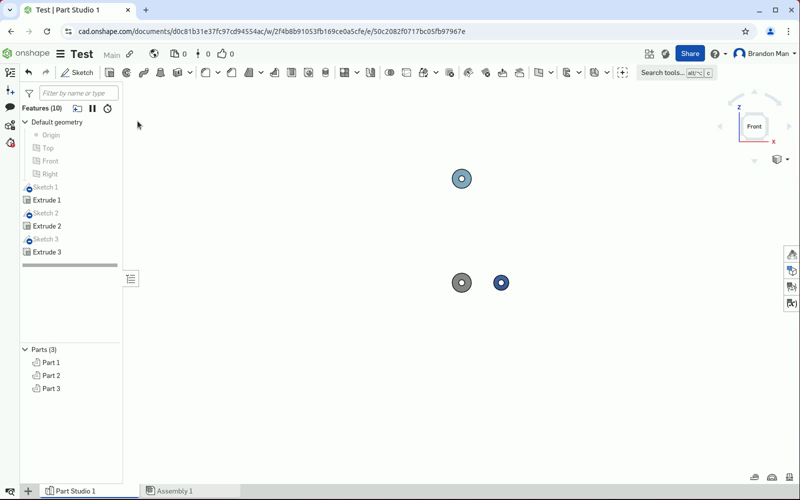
mouse_move(73, 189)
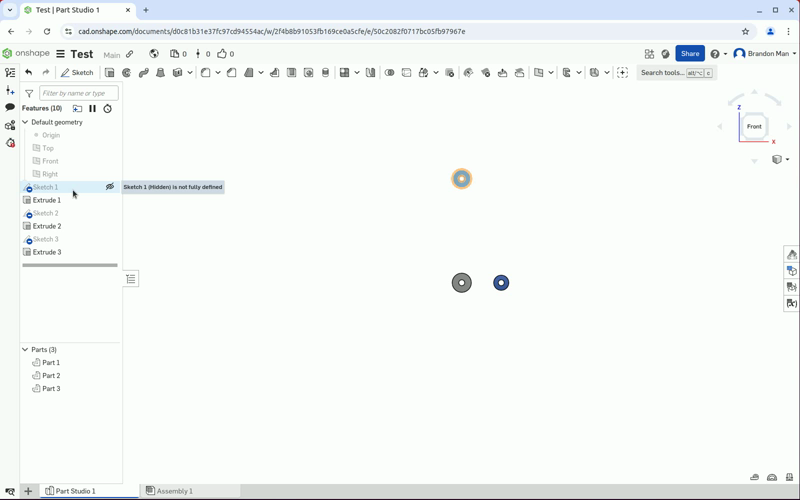
click(73, 189)
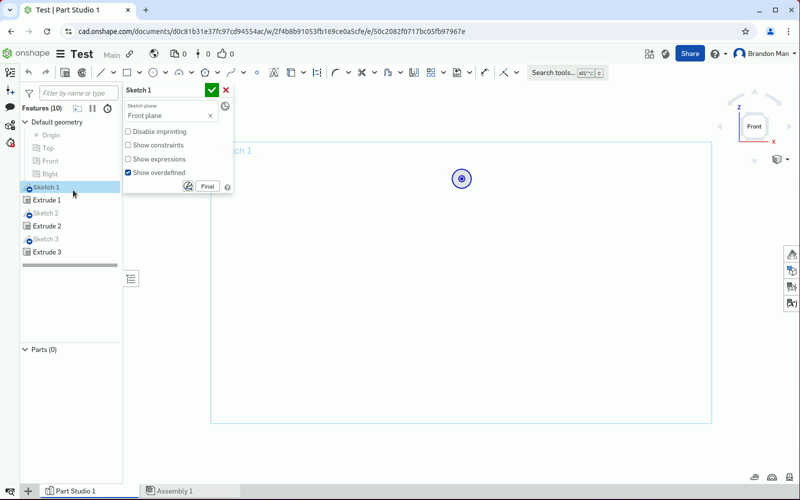
mouse_move(229, 92)
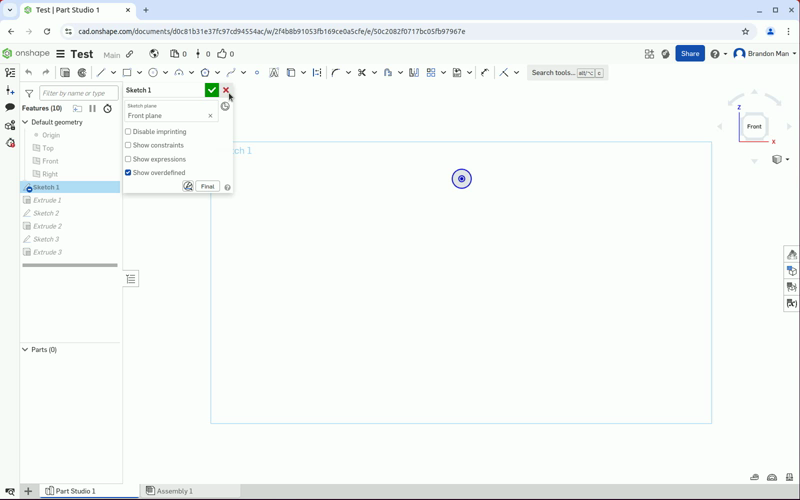
click(229, 92)
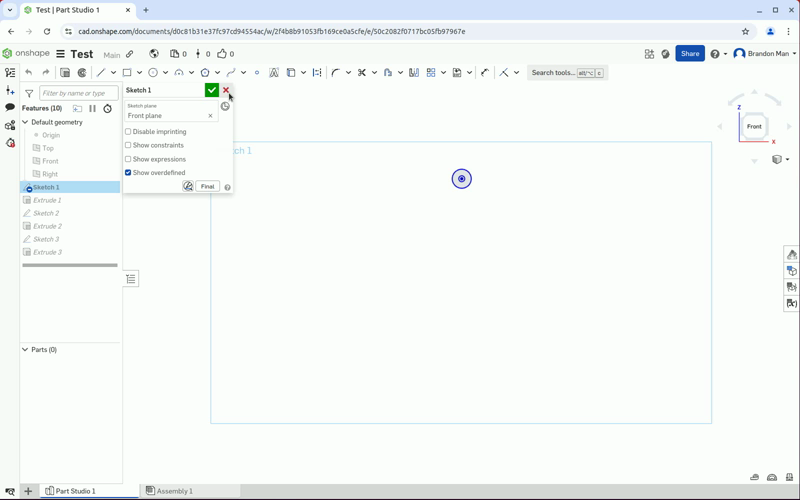
key(shift+s)
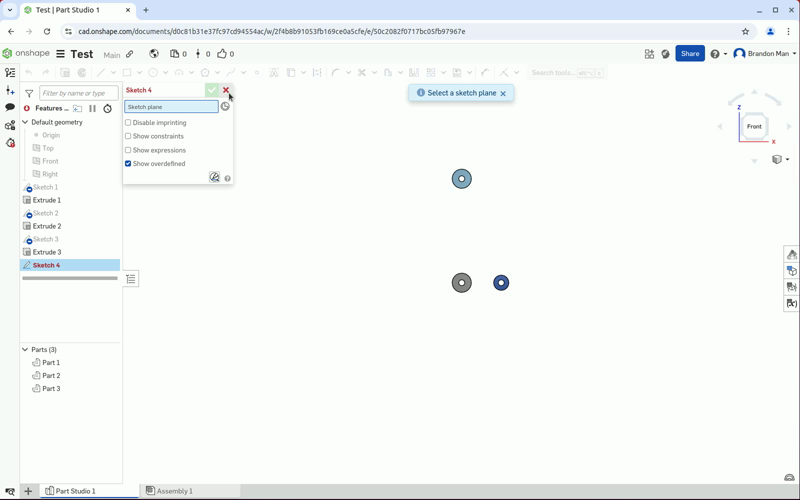
mouse_move(73, 163)
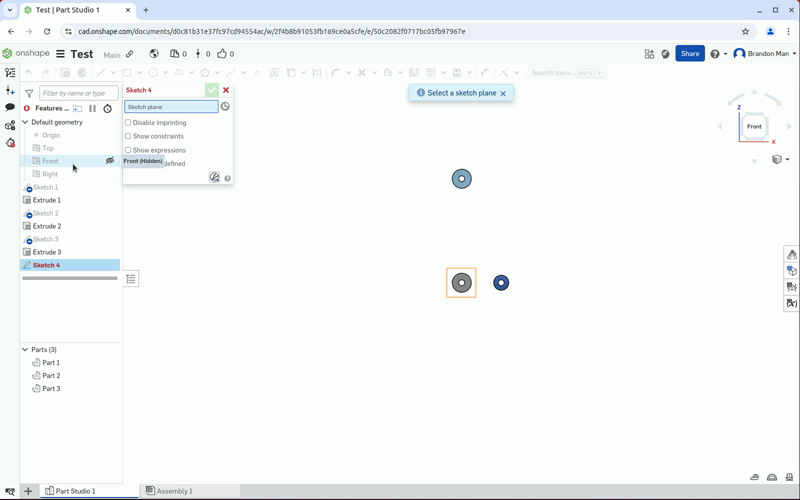
click(73, 163)
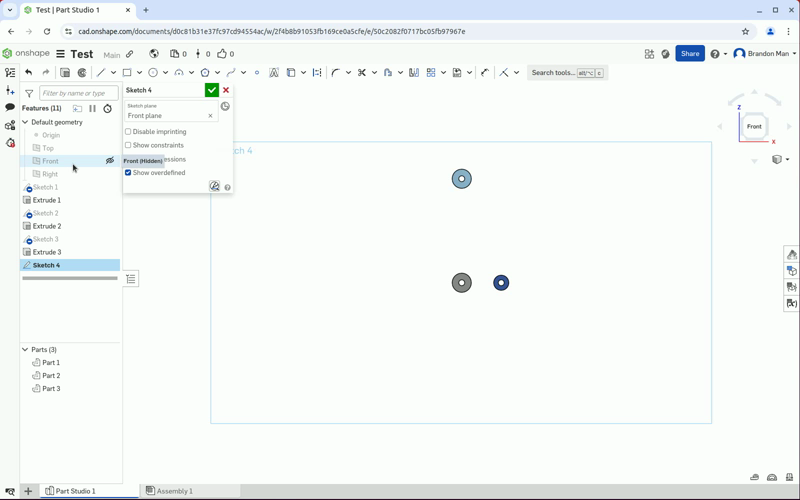
mouse_move(73, 352)
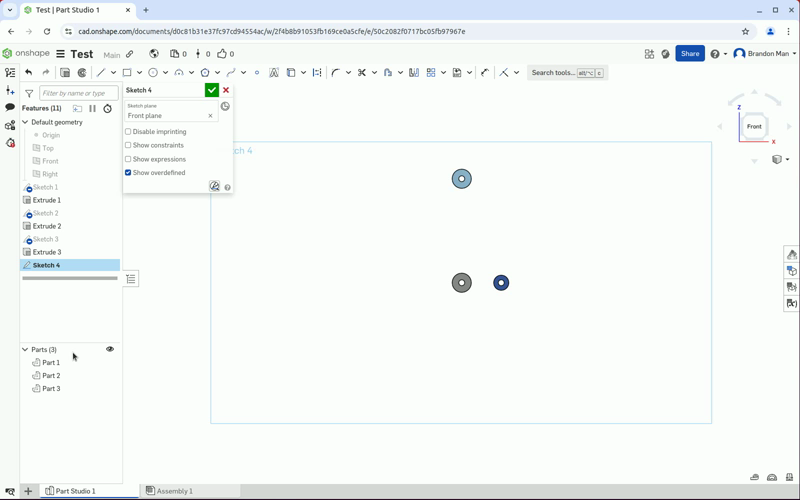
key(y)
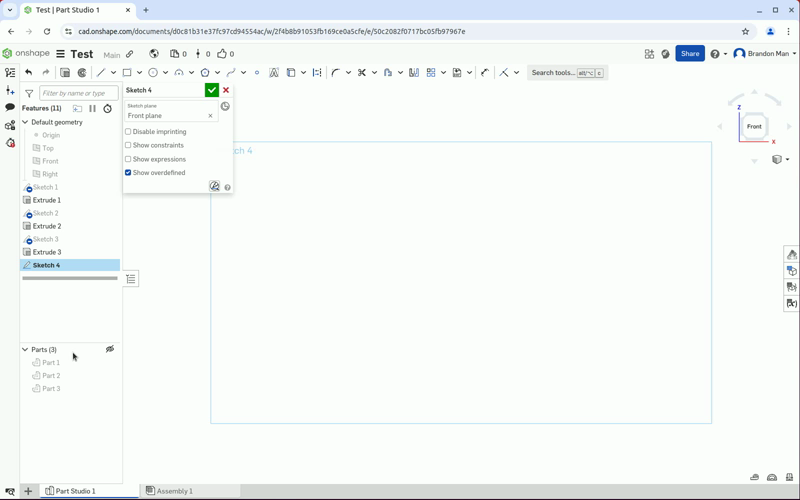
key(a)
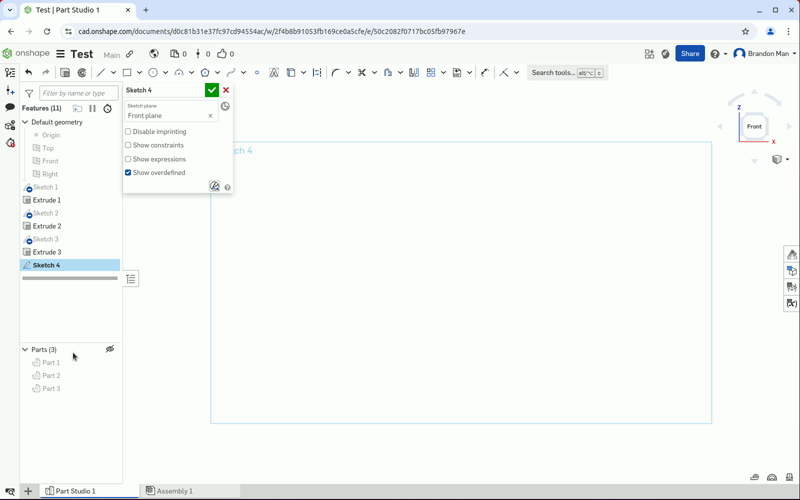
key_down(shift)
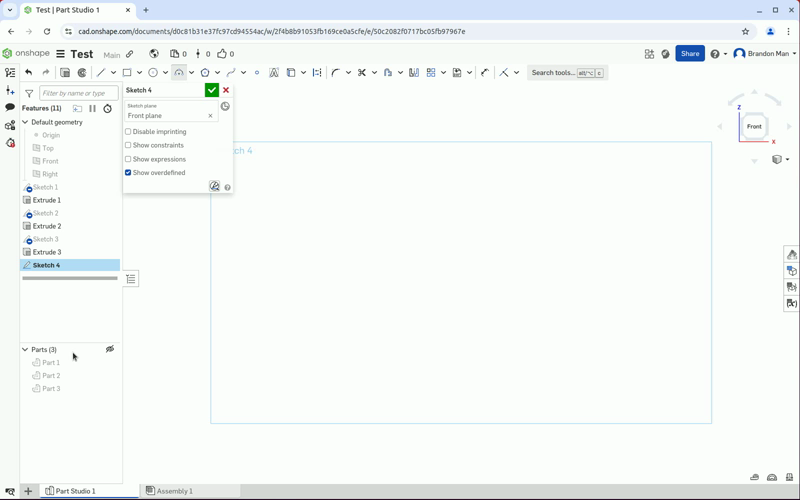
mouse_move(446, 223)
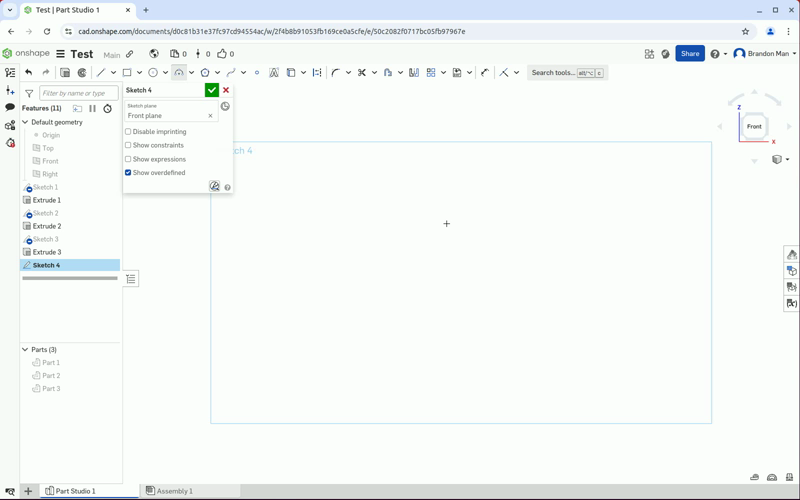
click(446, 223)
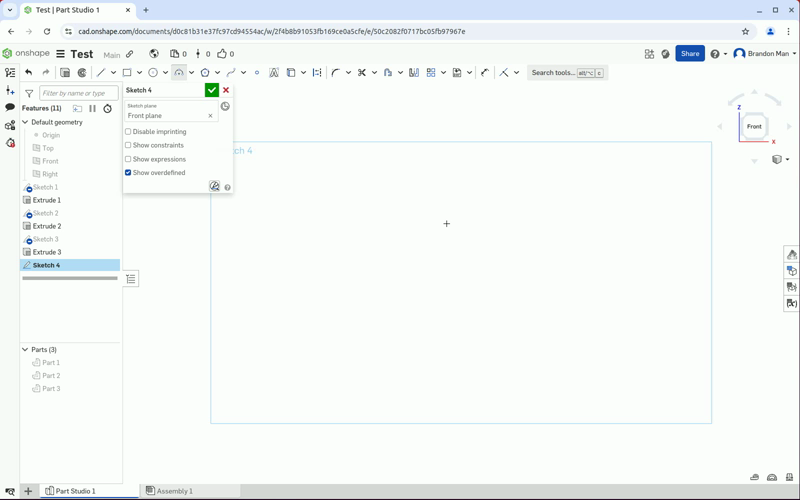
key_up(shift)
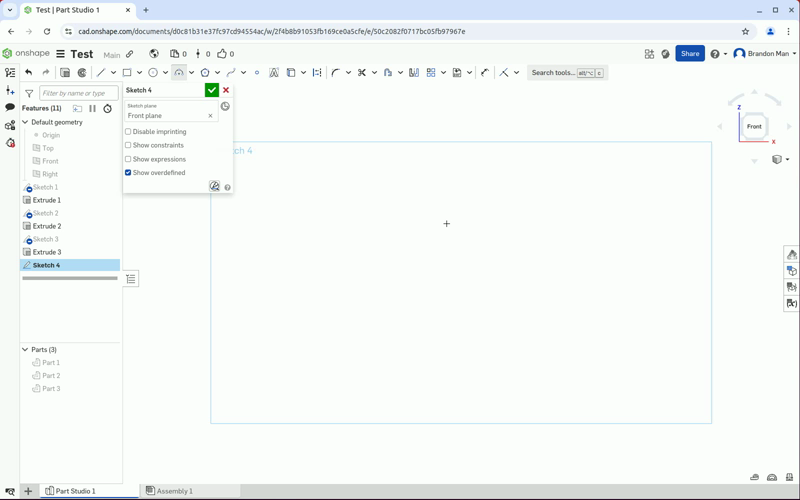
key_down(shift)
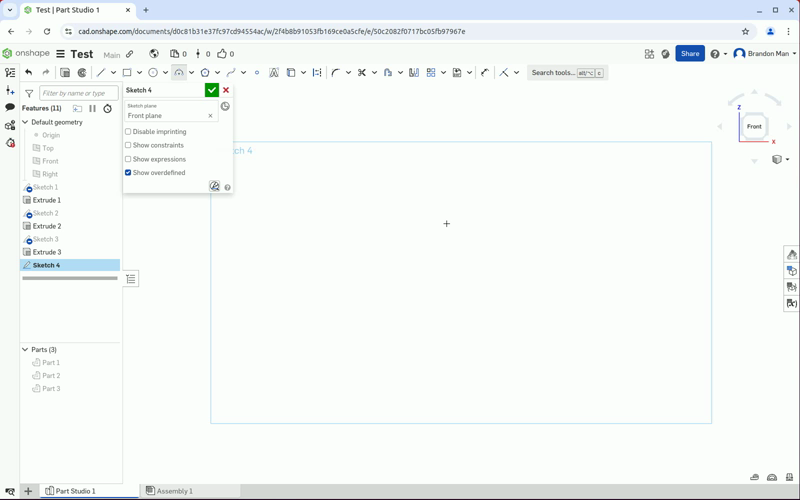
mouse_move(476, 223)
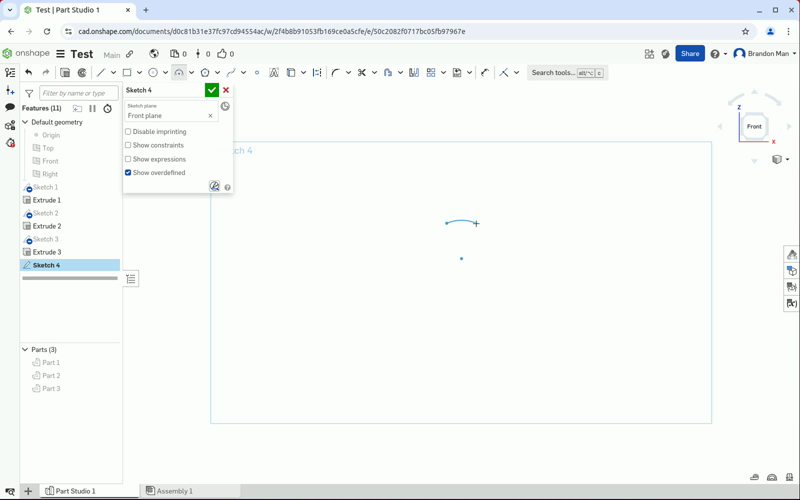
click(476, 223)
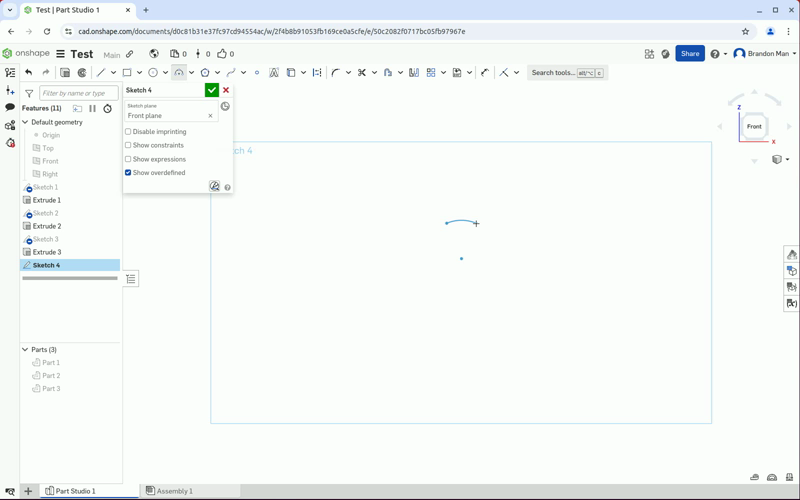
mouse_move(461, 210)
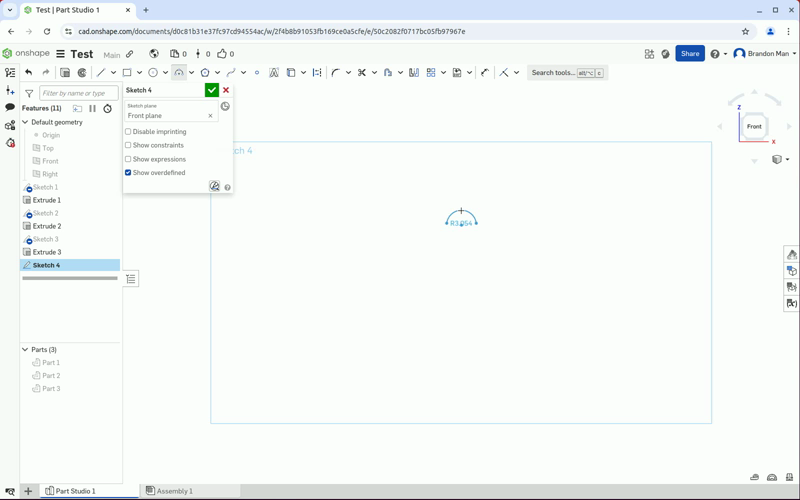
click(461, 210)
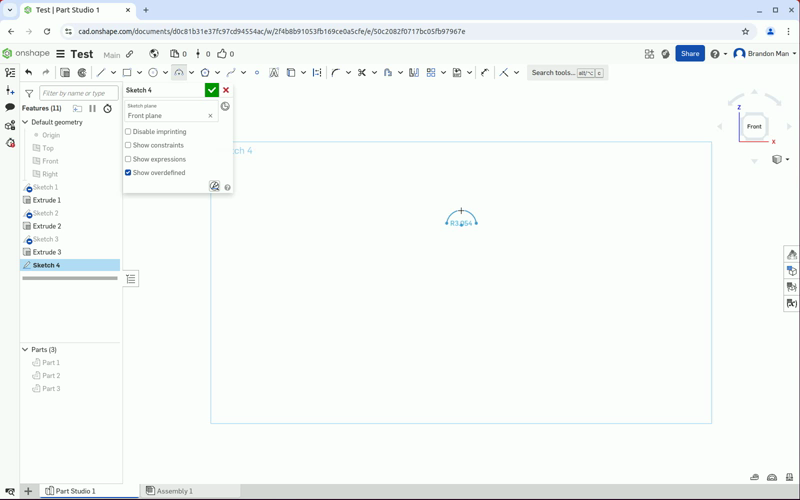
key_up(shift)
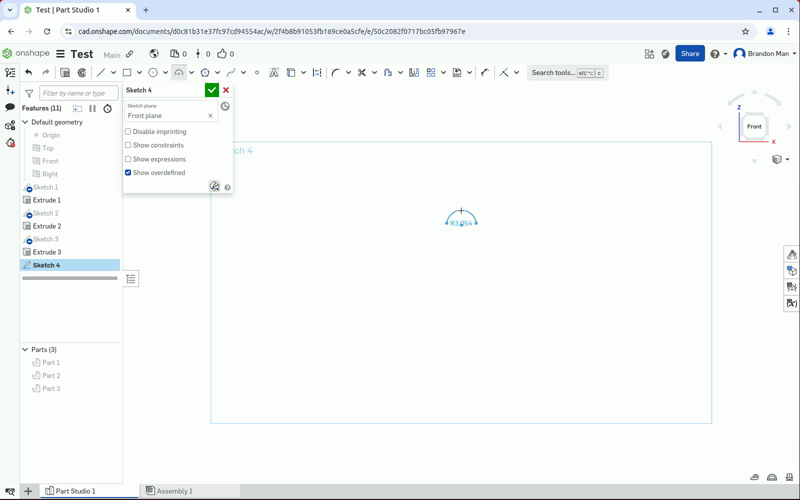
key(esc)
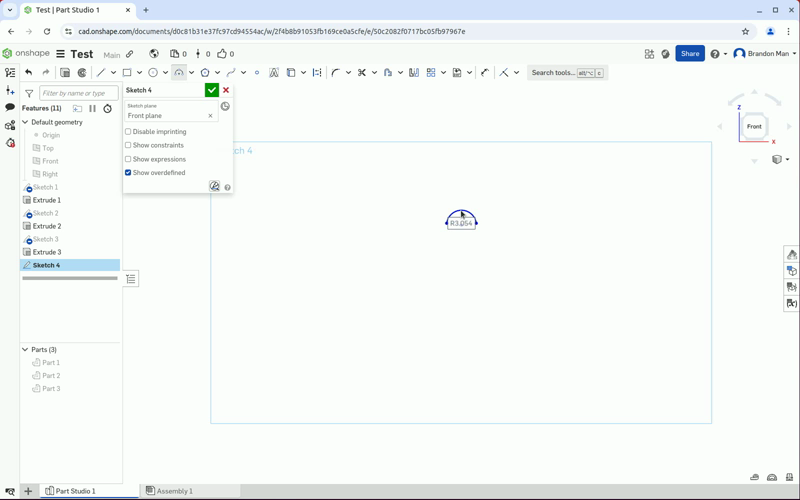
key(l)
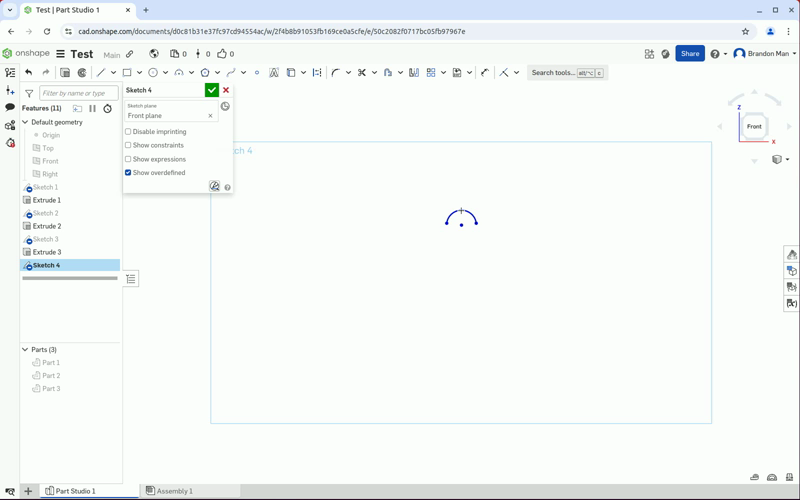
mouse_move(476, 223)
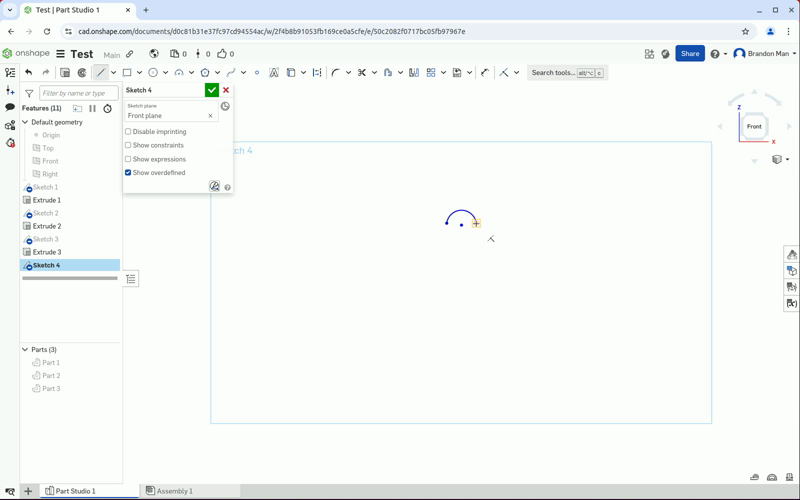
click(476, 223)
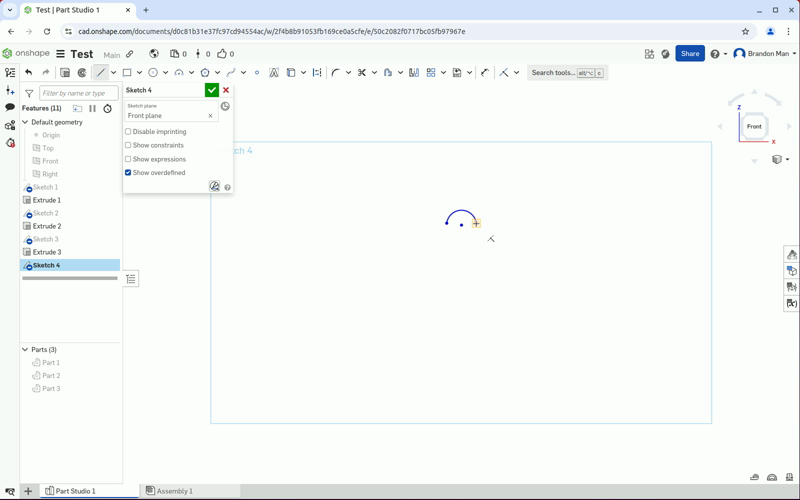
key_down(shift)
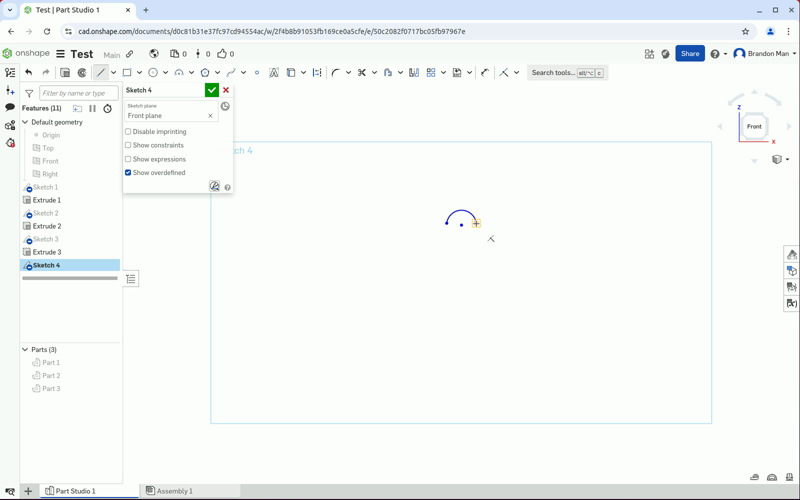
mouse_move(506, 223)
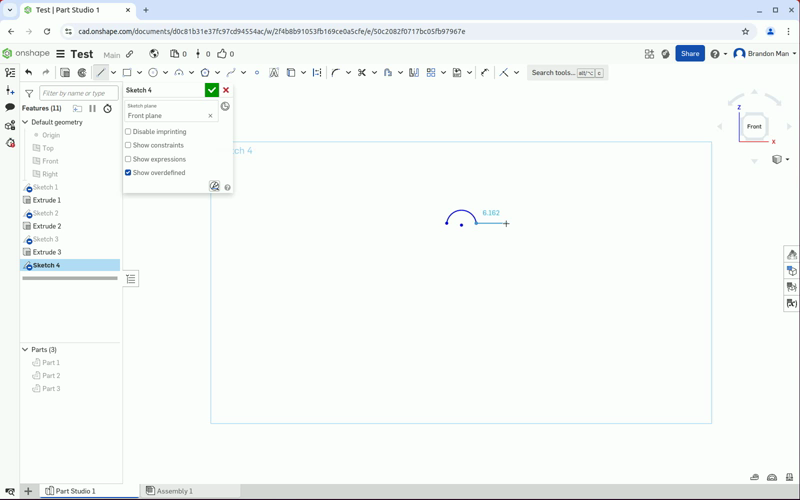
mouse_move(470, 176)
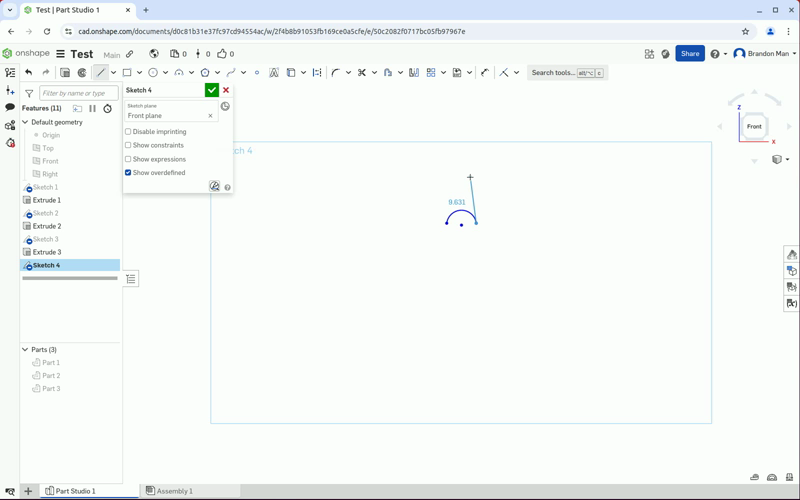
click(470, 176)
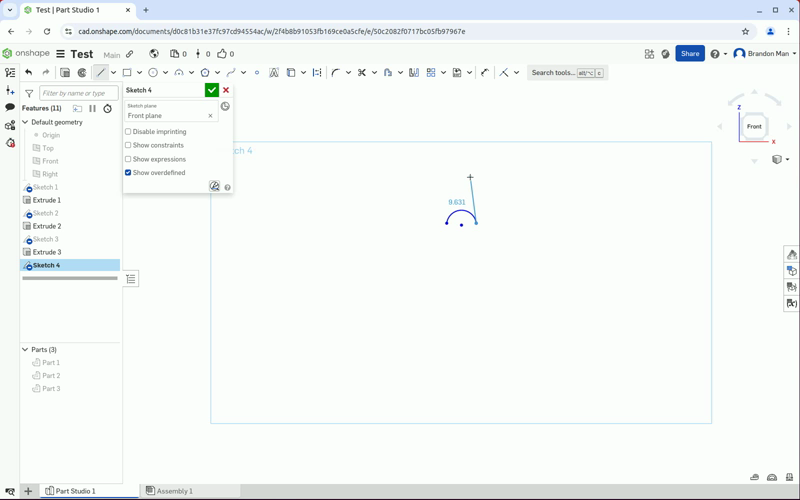
key_up(shift)
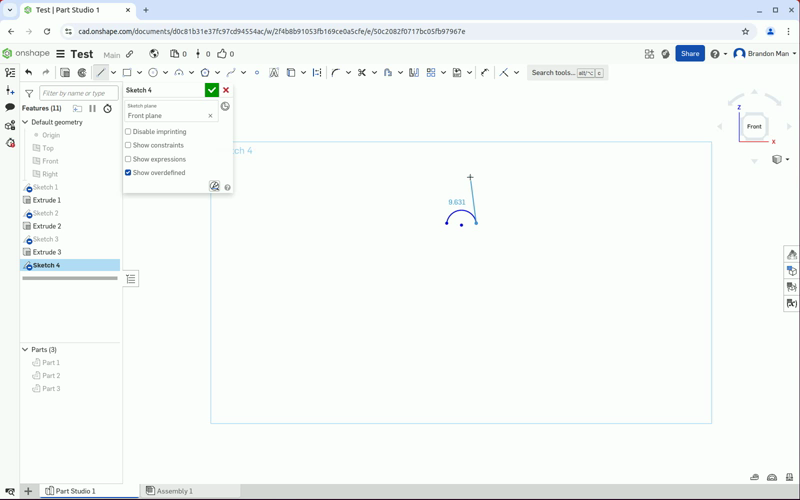
key(esc)
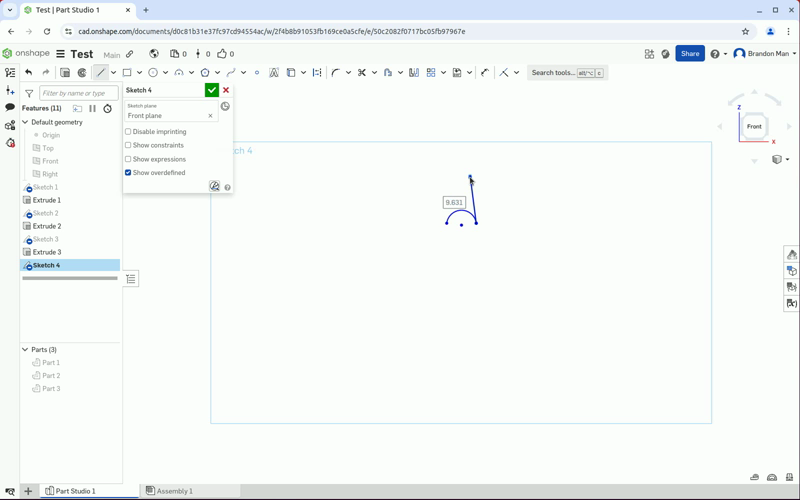
key(a)
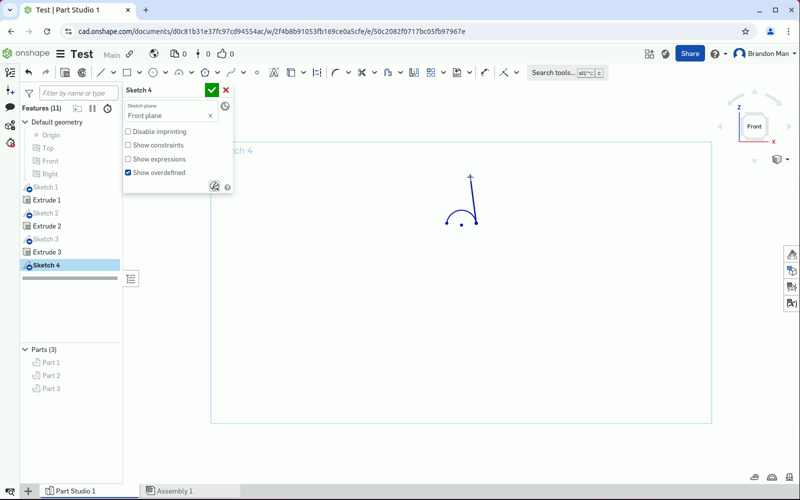
mouse_move(470, 176)
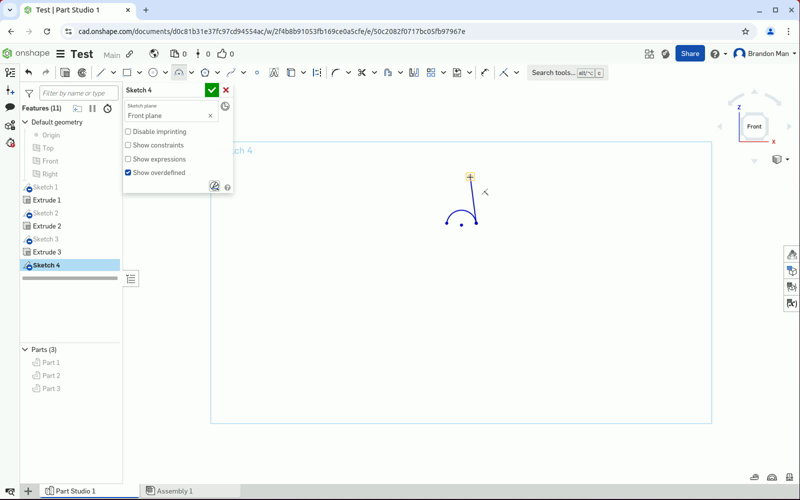
click(470, 176)
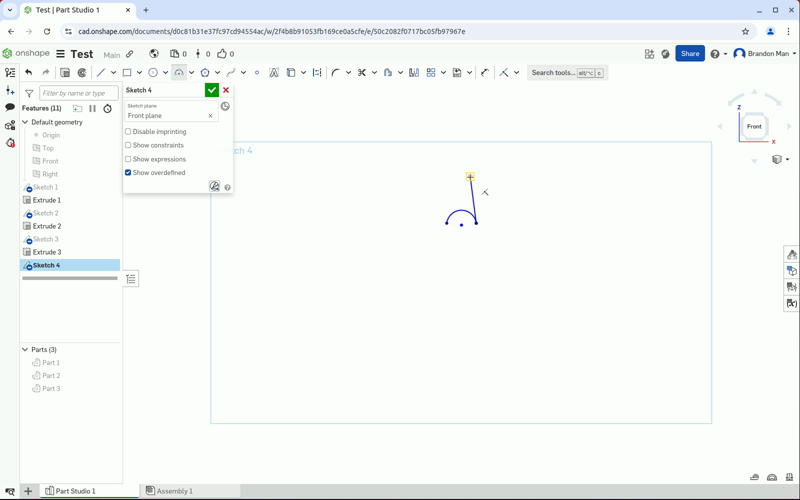
key_down(shift)
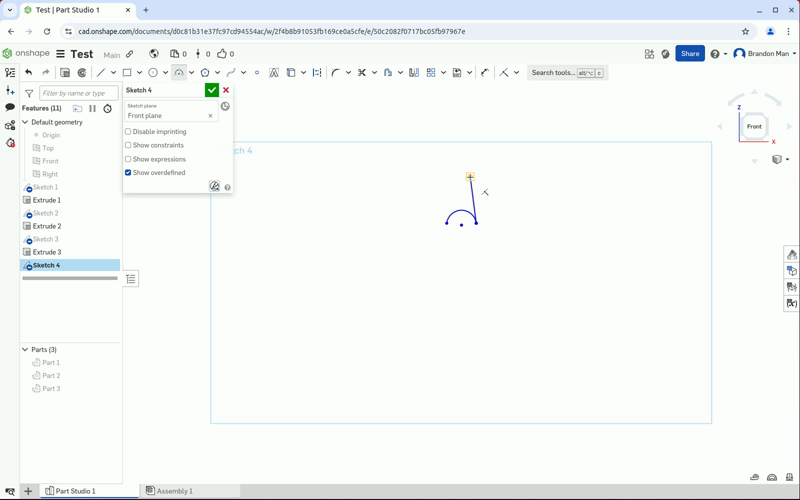
mouse_move(452, 176)
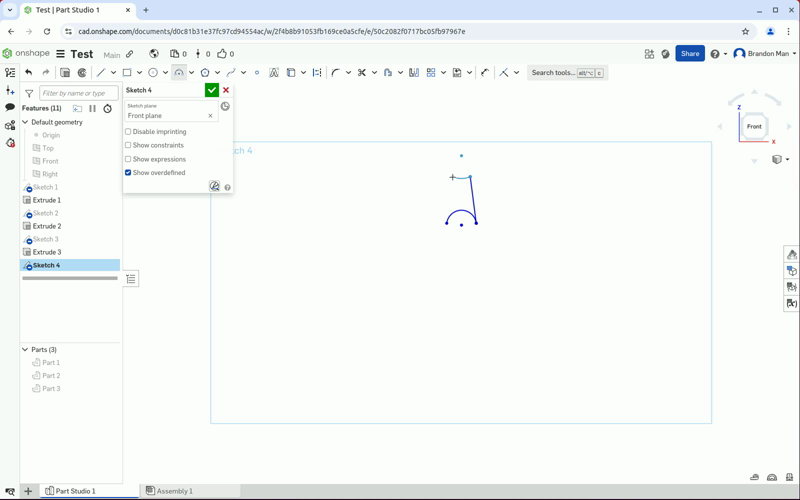
click(452, 176)
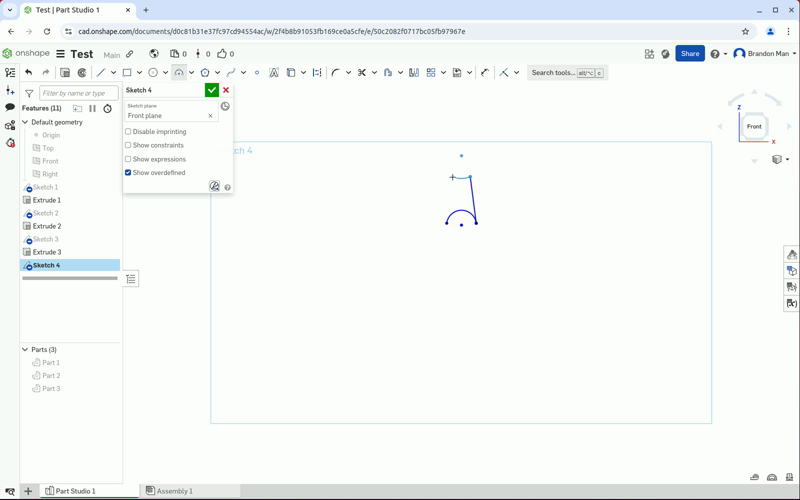
mouse_move(461, 186)
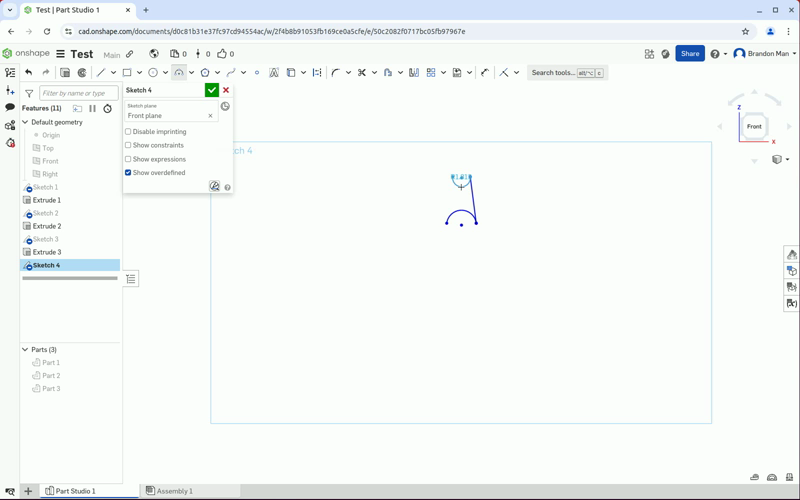
click(461, 186)
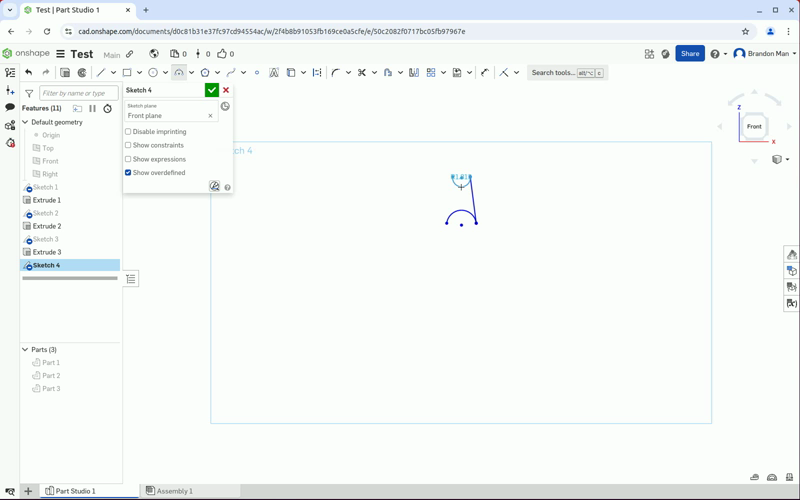
key_up(shift)
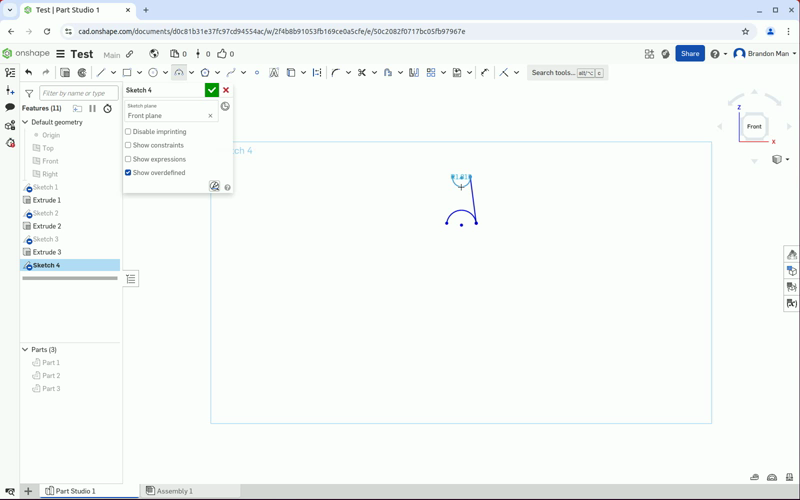
key(esc)
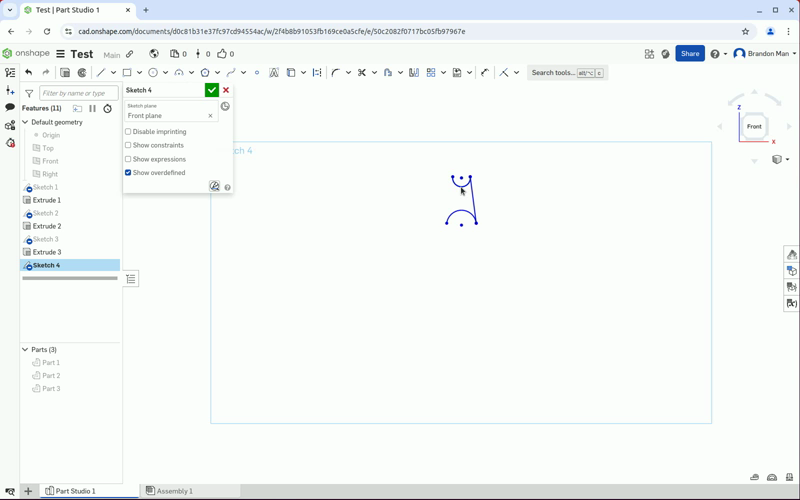
key(l)
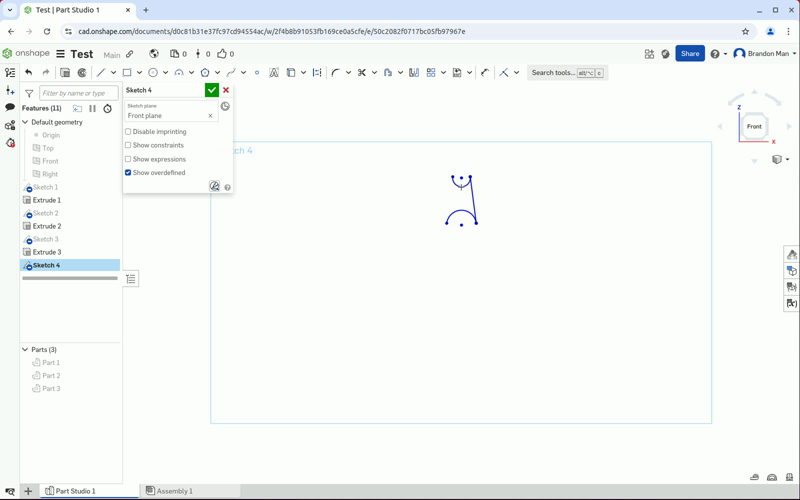
mouse_move(452, 176)
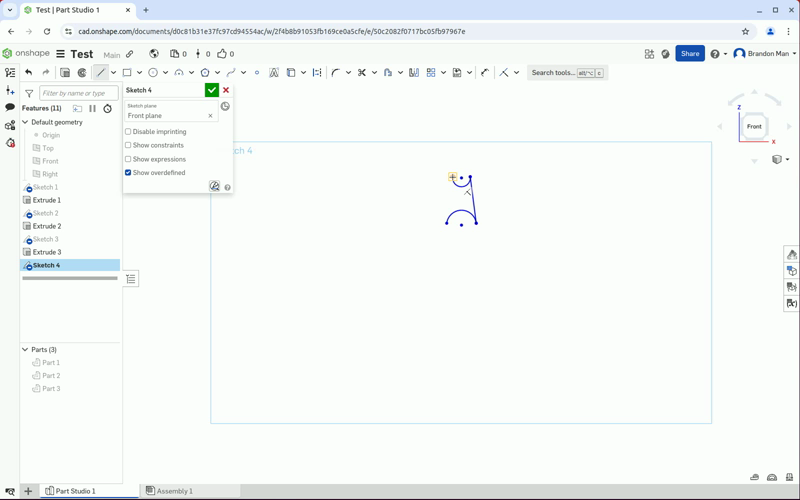
click(452, 176)
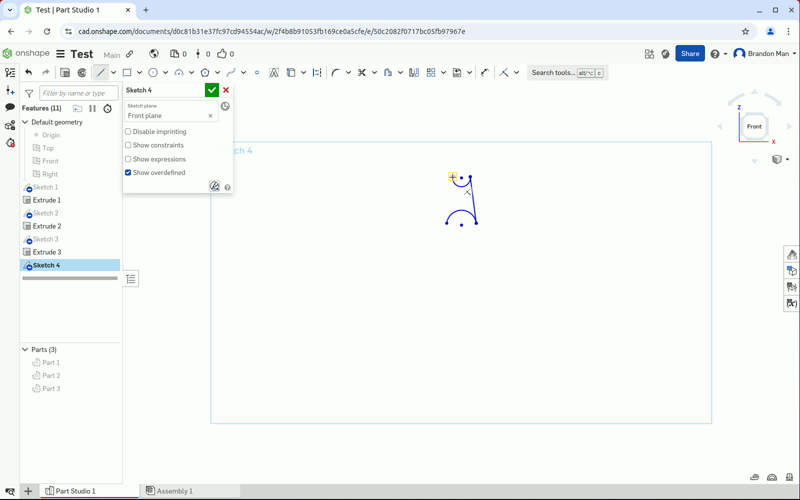
mouse_move(482, 176)
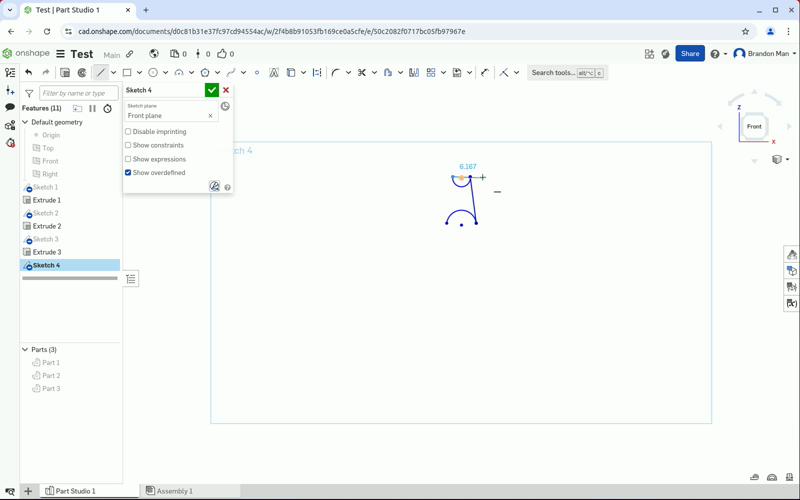
key_down(shift)
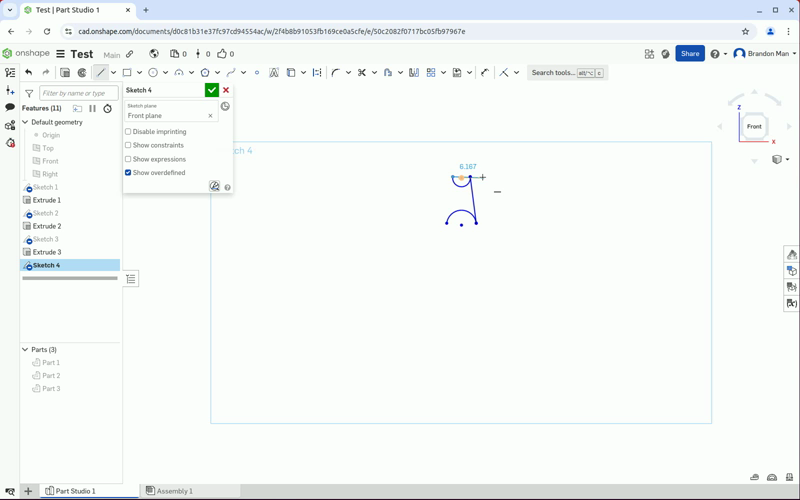
mouse_move(446, 223)
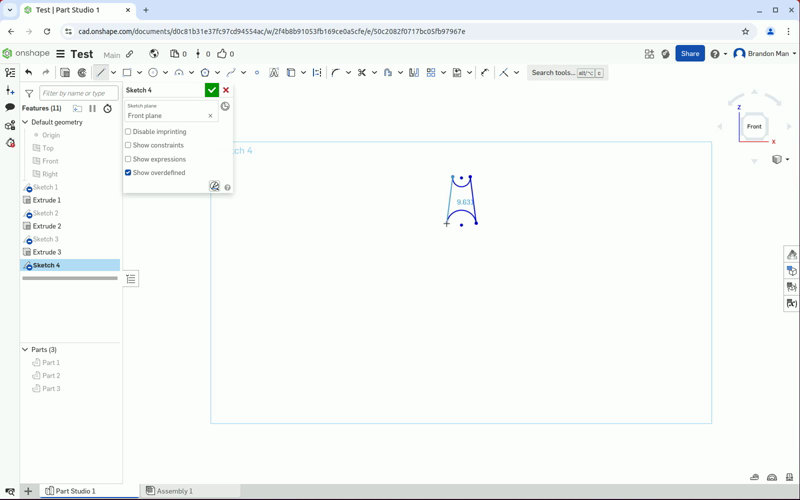
key_up(shift)
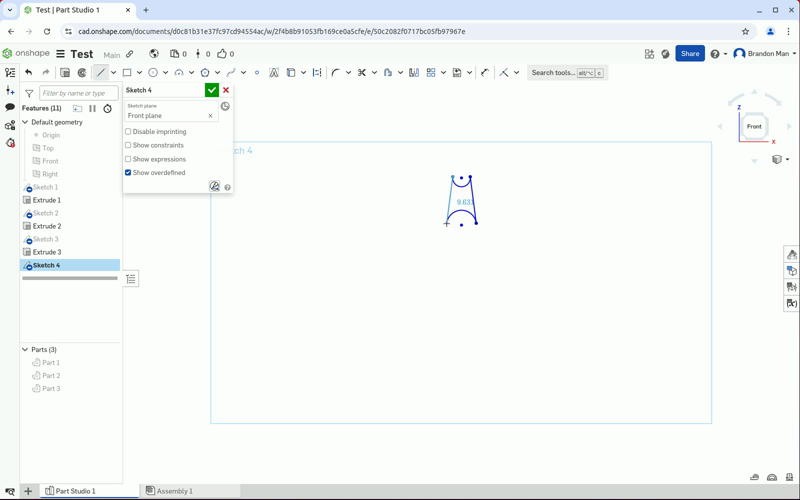
click(446, 223)
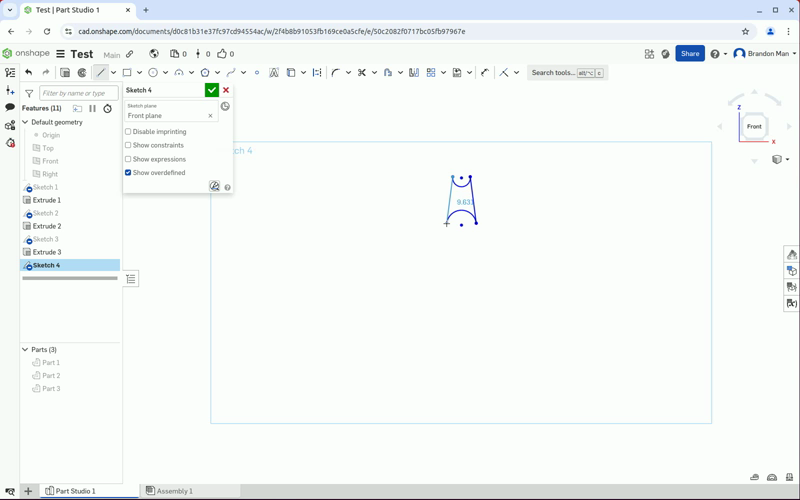
key(esc)
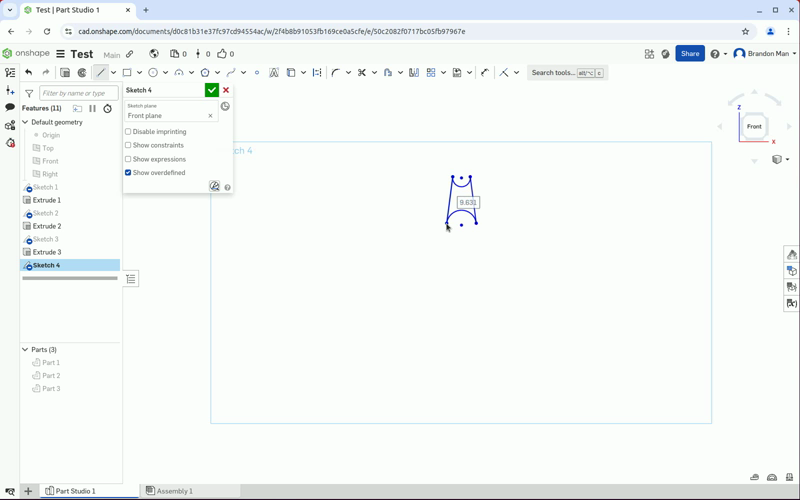
key(c)
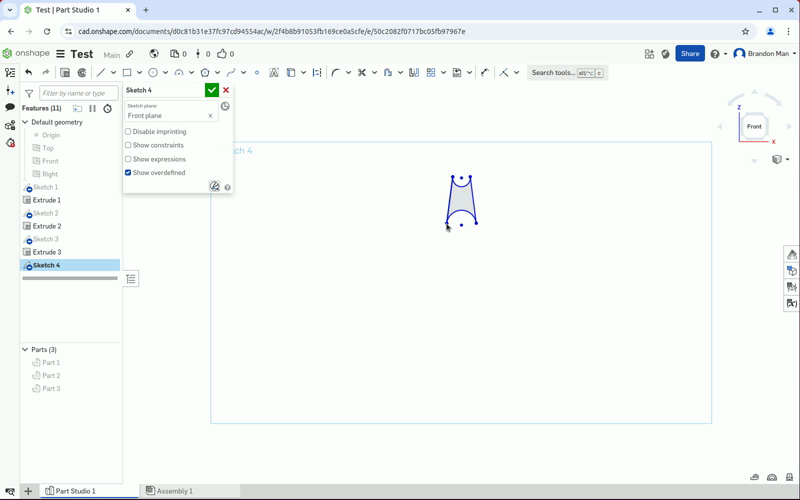
key_down(shift)
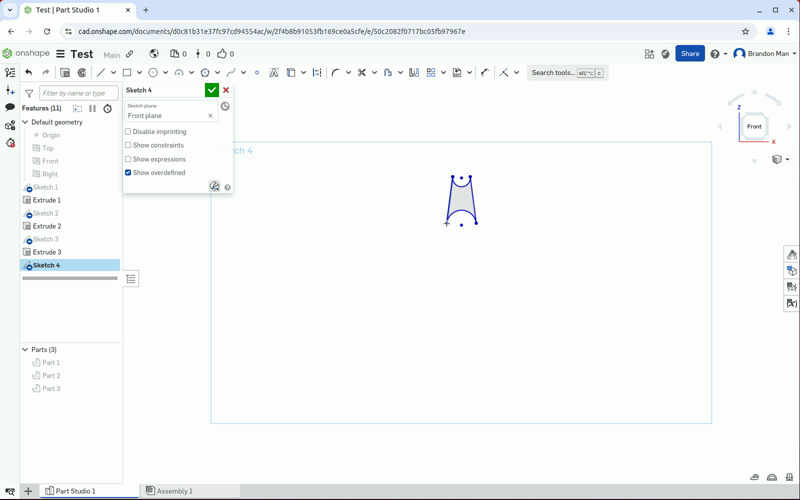
mouse_move(457, 189)
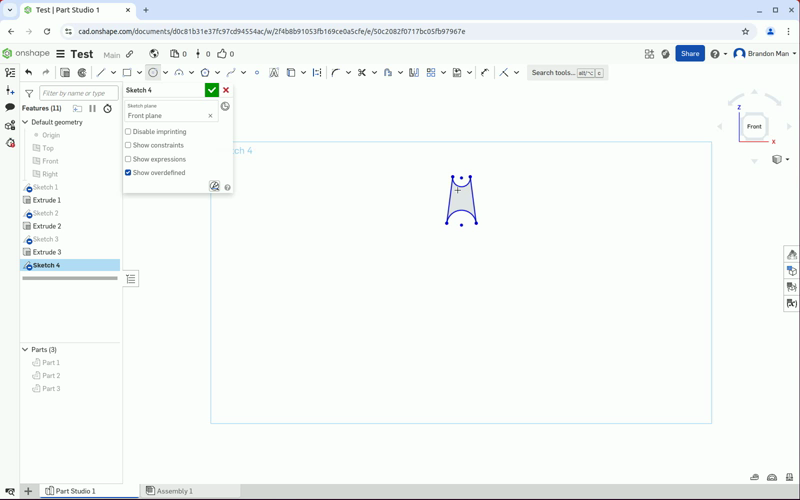
click(457, 189)
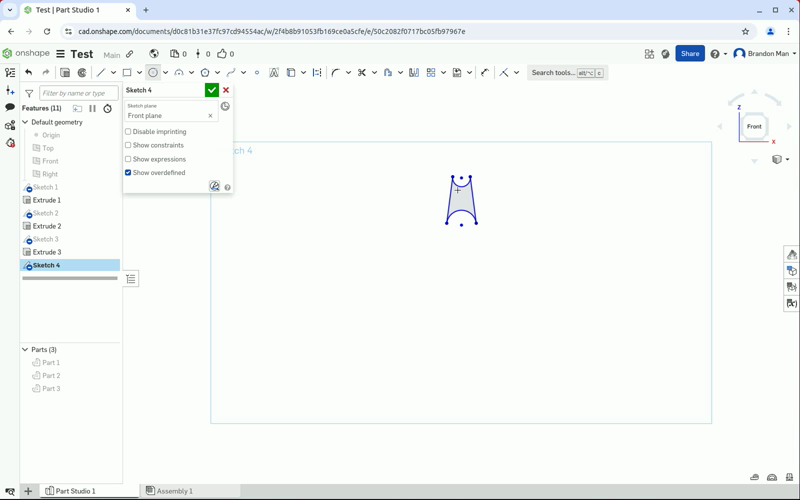
key_up(shift)
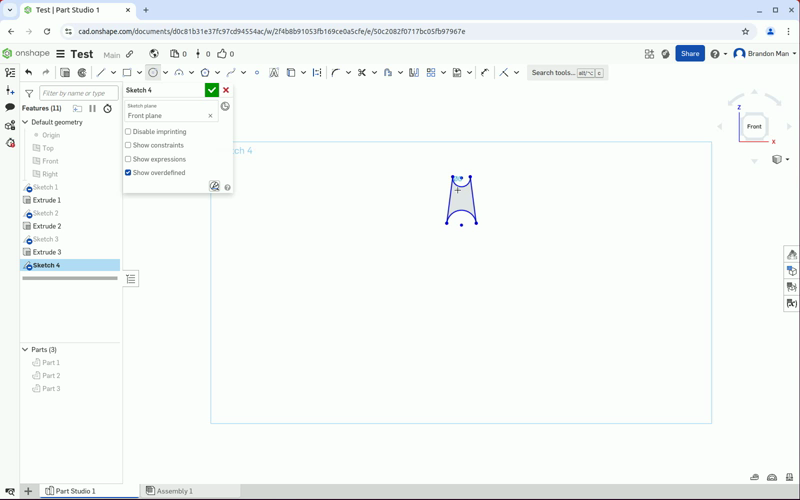
mouse_move(460, 189)
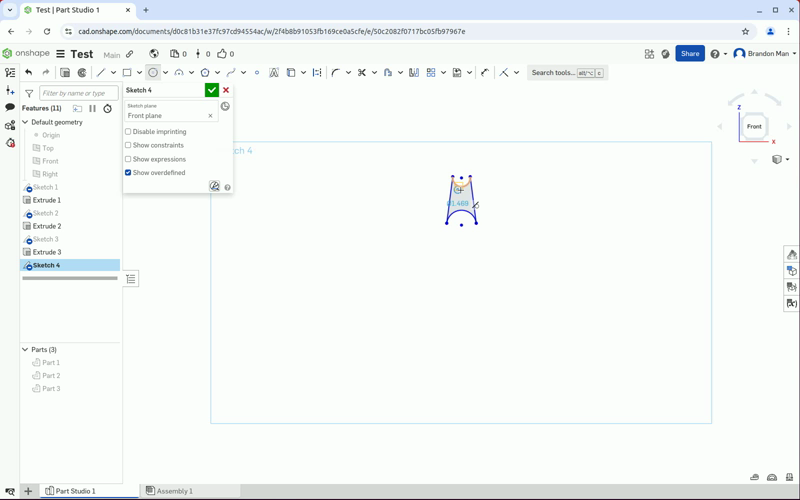
scroll(6)
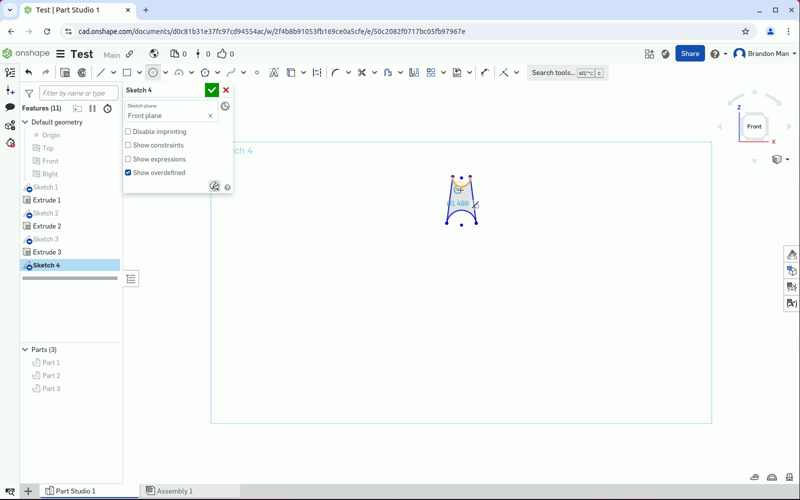
scroll(6)
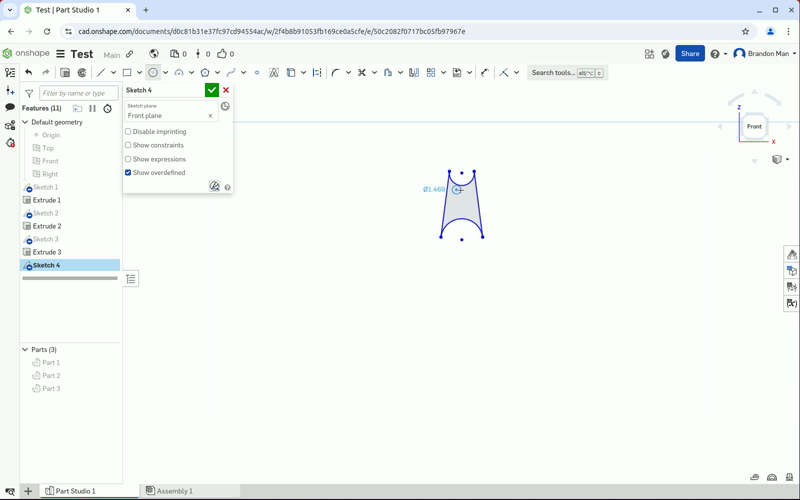
scroll(6)
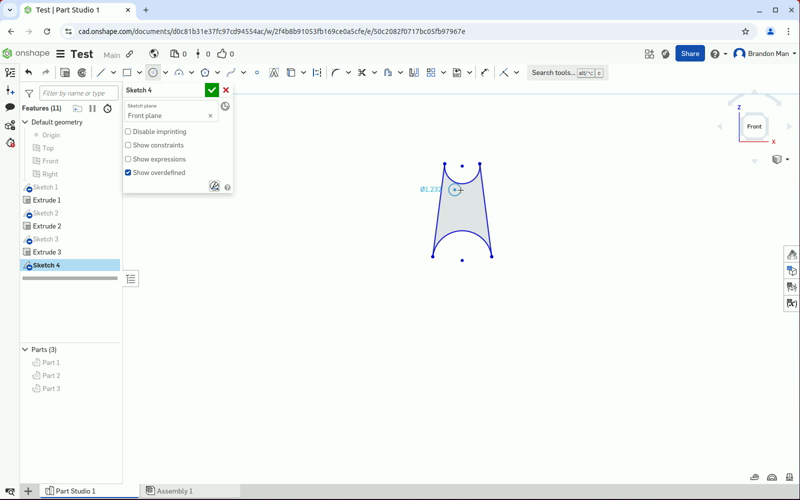
scroll(6)
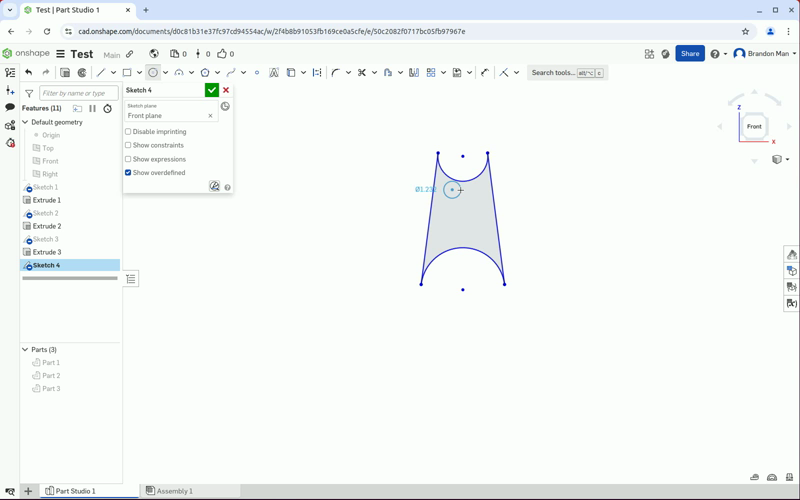
scroll(6)
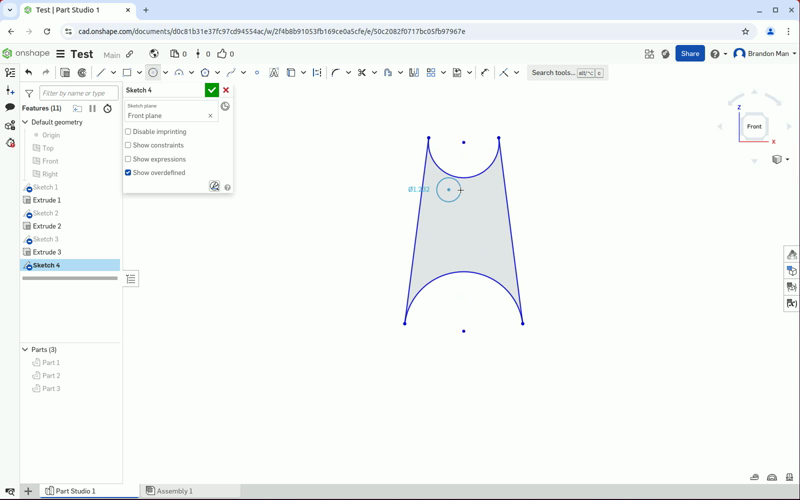
scroll(6)
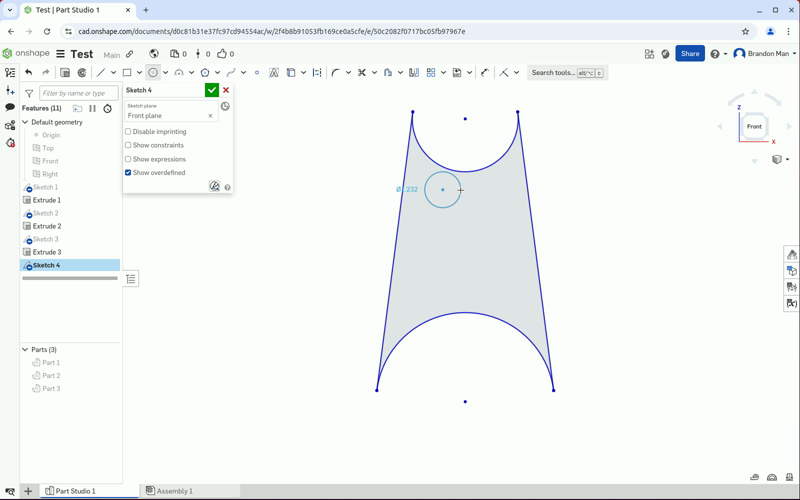
scroll(6)
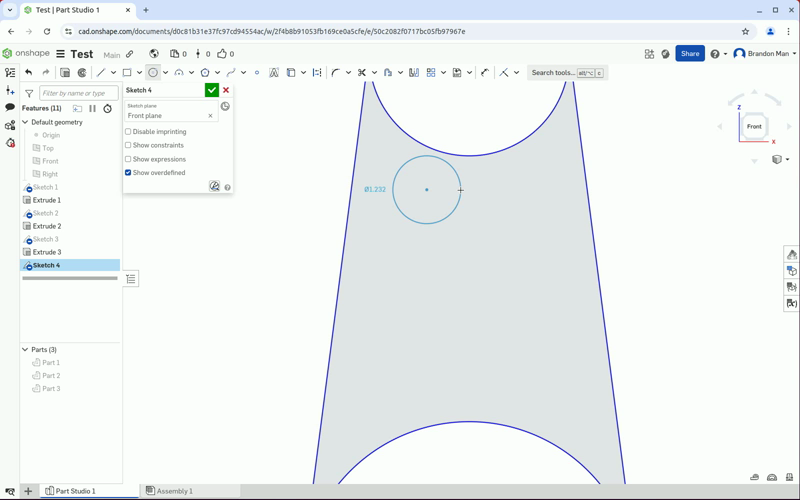
click(460, 189)
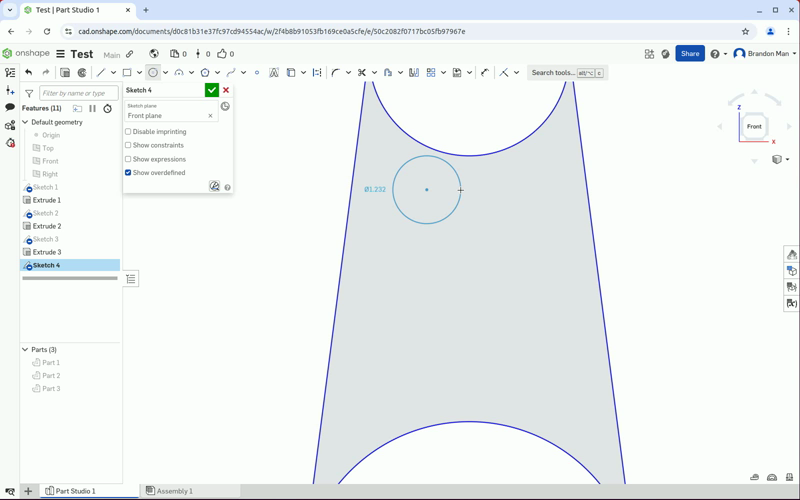
scroll(-6)
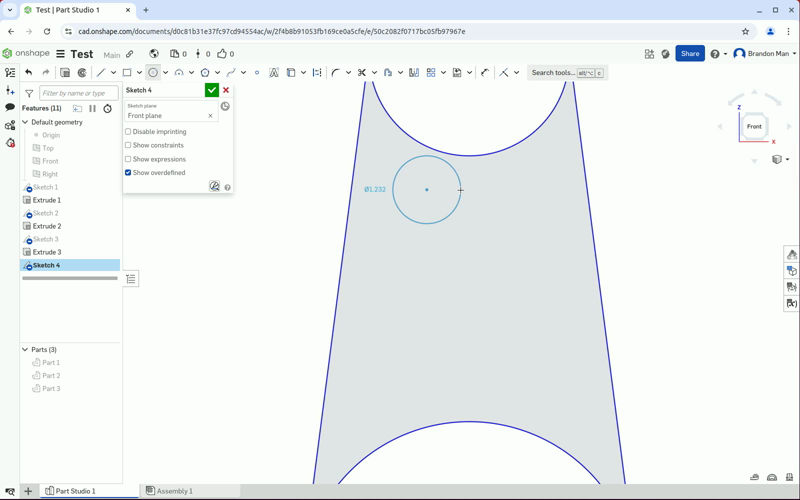
scroll(-6)
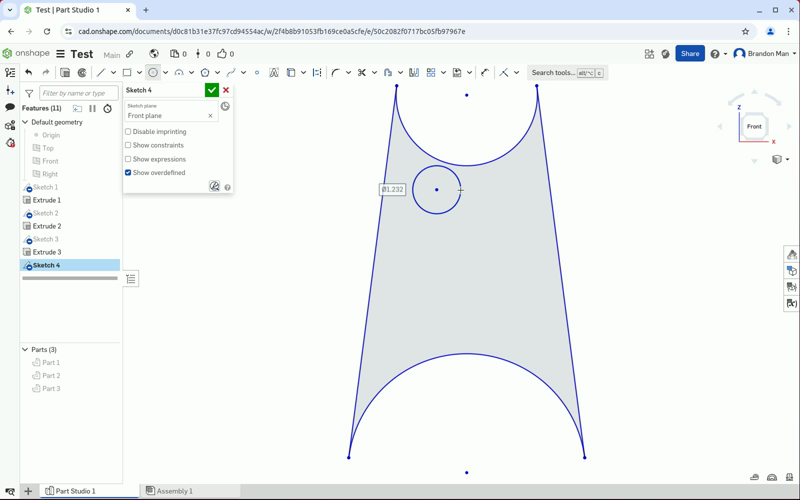
scroll(-6)
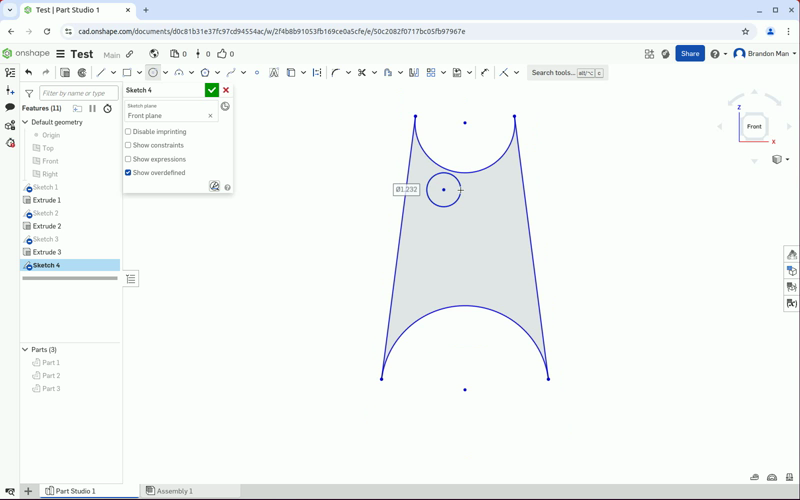
scroll(-6)
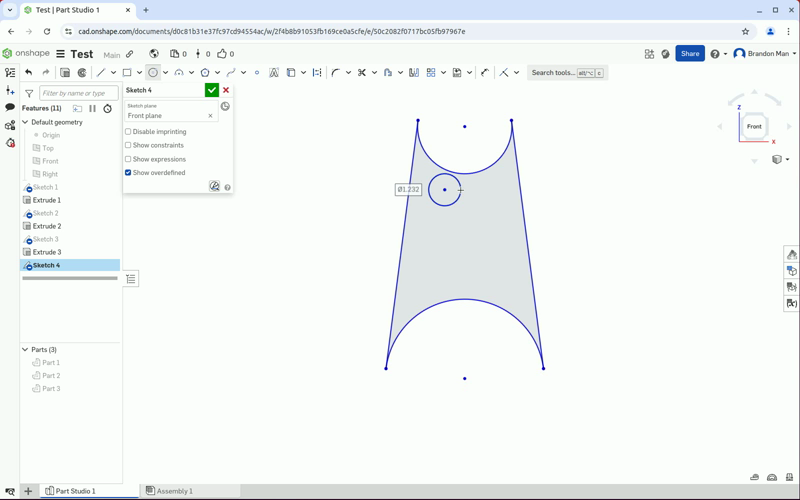
scroll(-6)
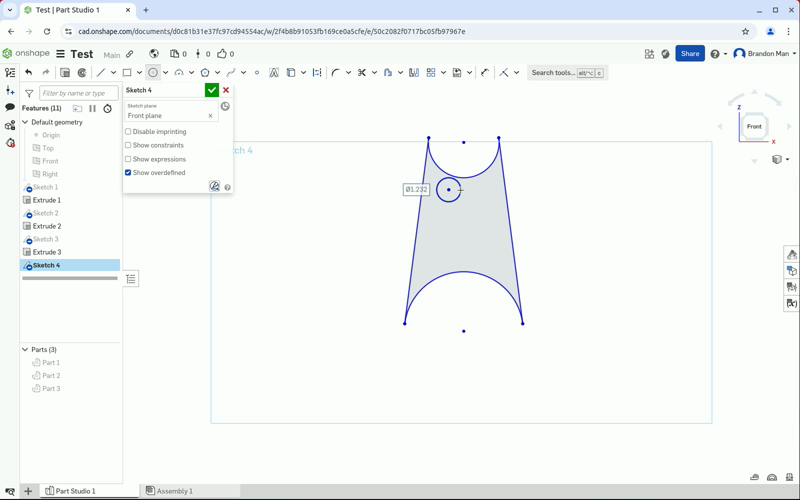
scroll(-6)
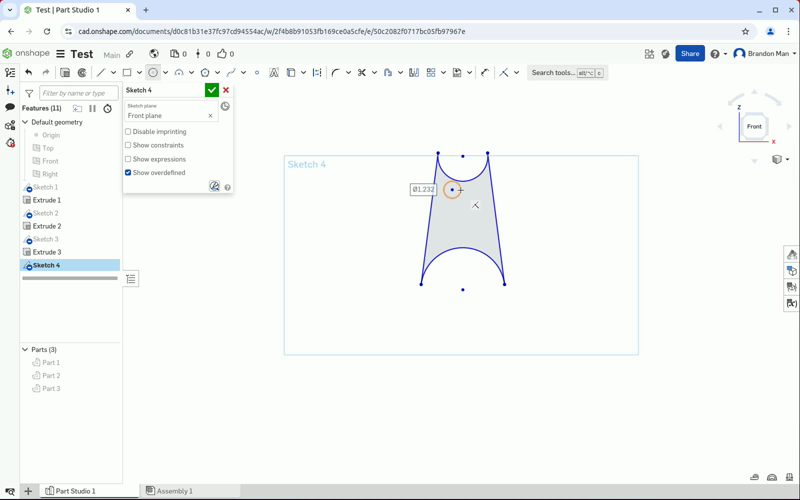
scroll(-6)
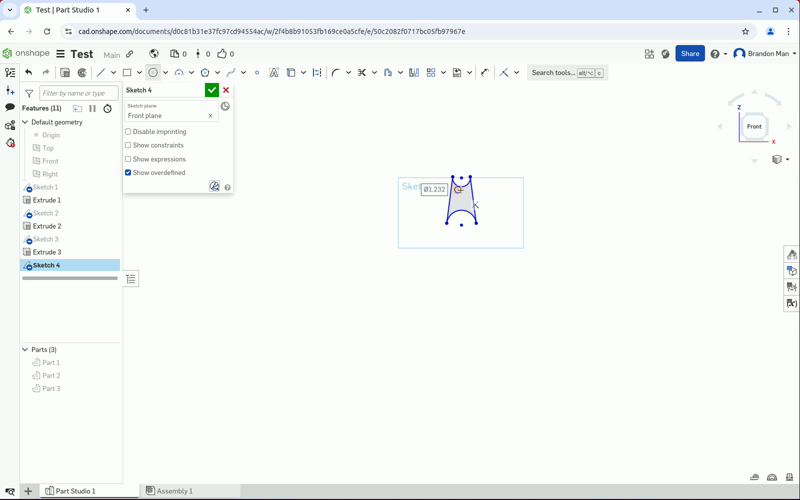
key(esc)
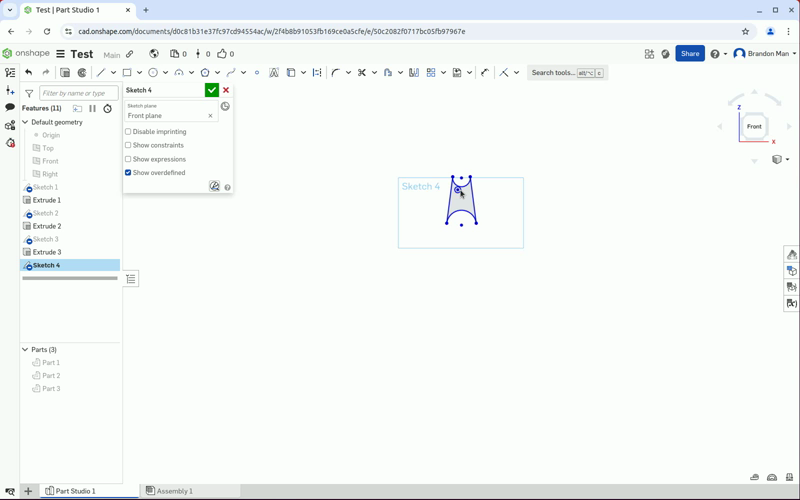
mouse_move(468, 194)
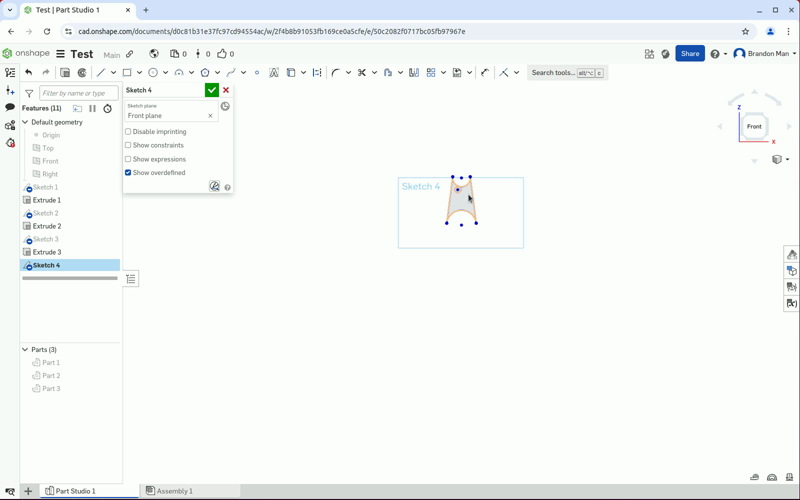
scroll(6)
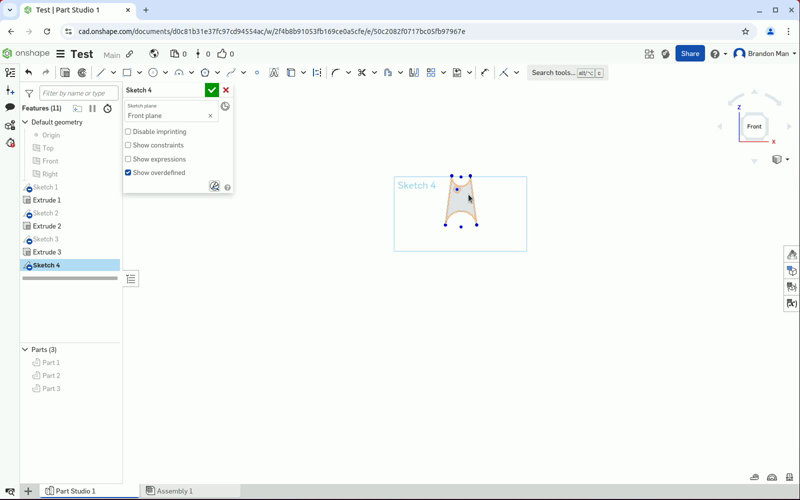
scroll(6)
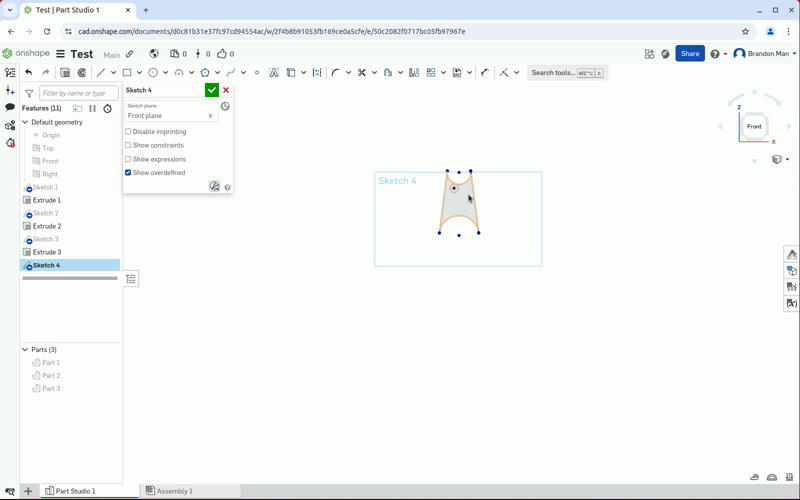
scroll(6)
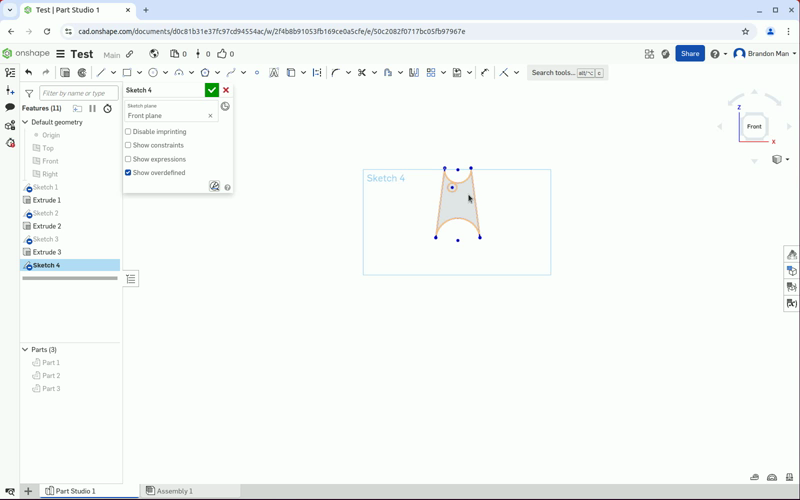
scroll(6)
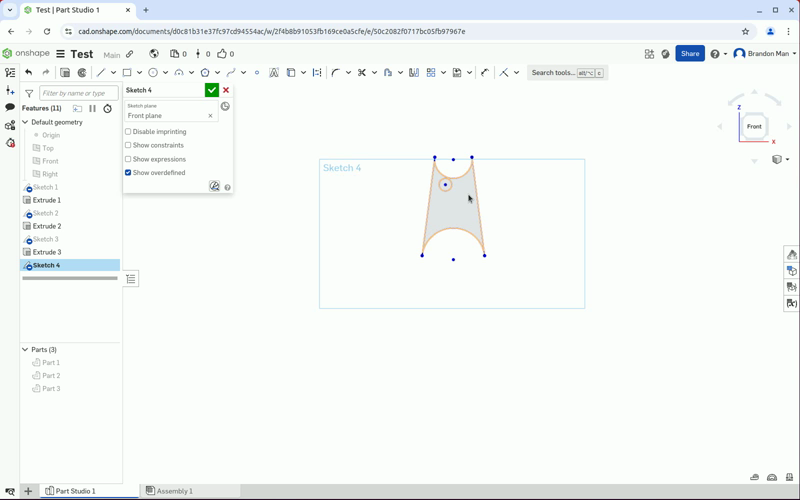
scroll(6)
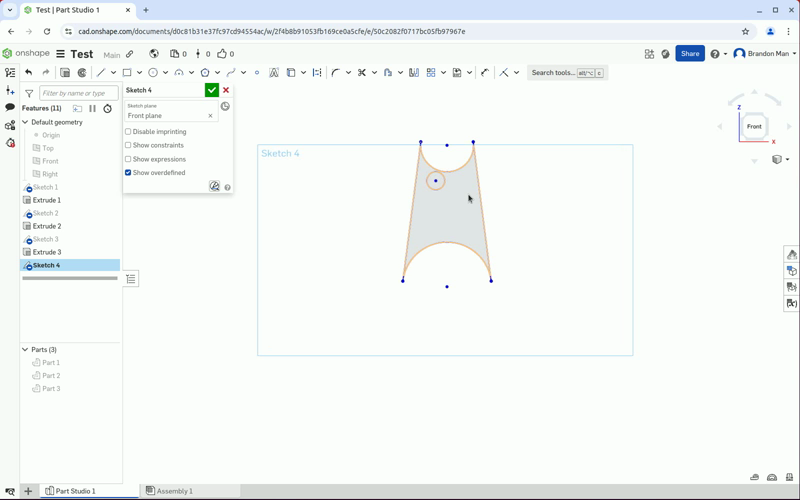
scroll(6)
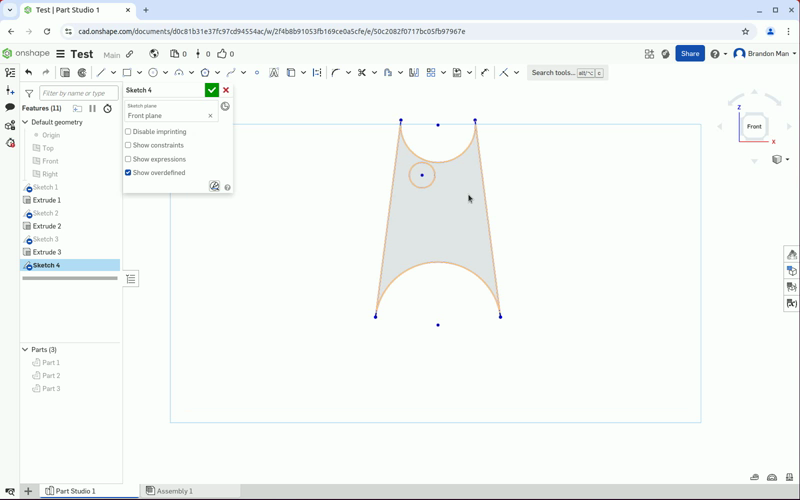
scroll(6)
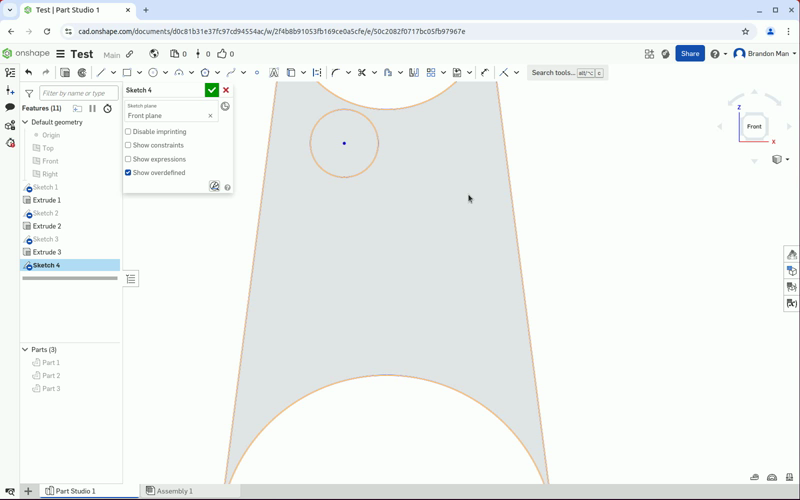
click(468, 194)
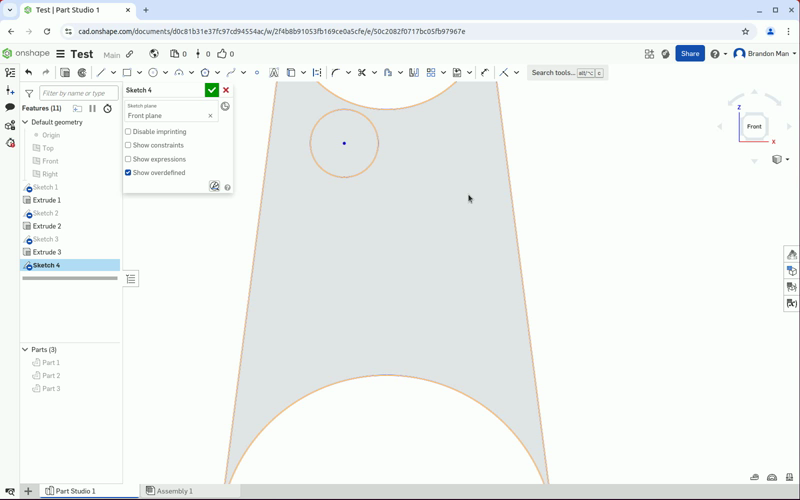
scroll(-6)
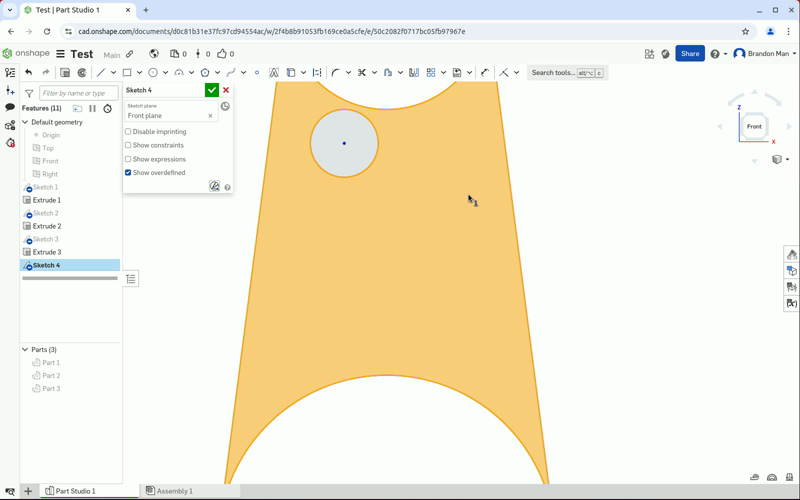
scroll(-6)
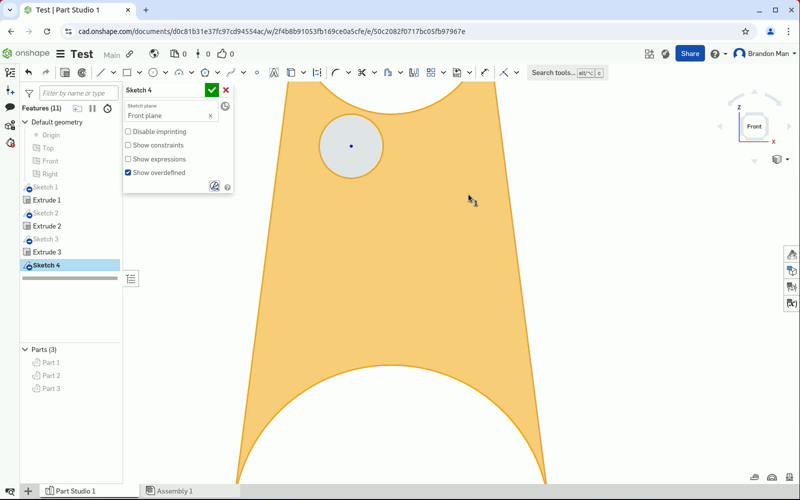
scroll(-6)
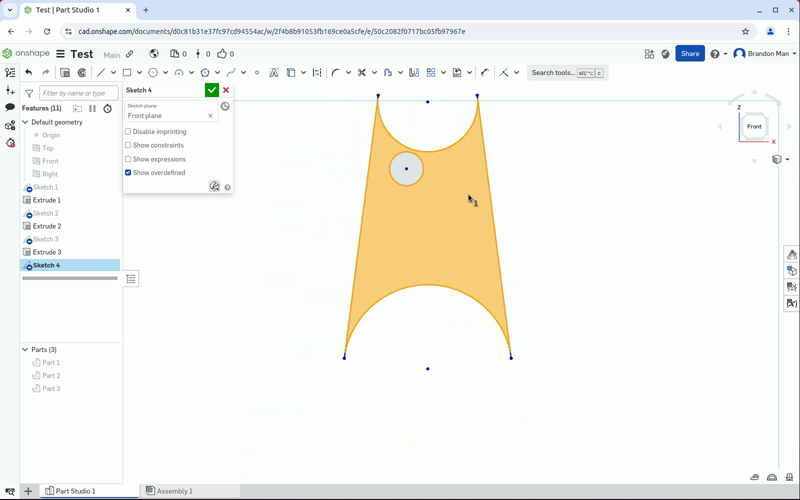
scroll(-6)
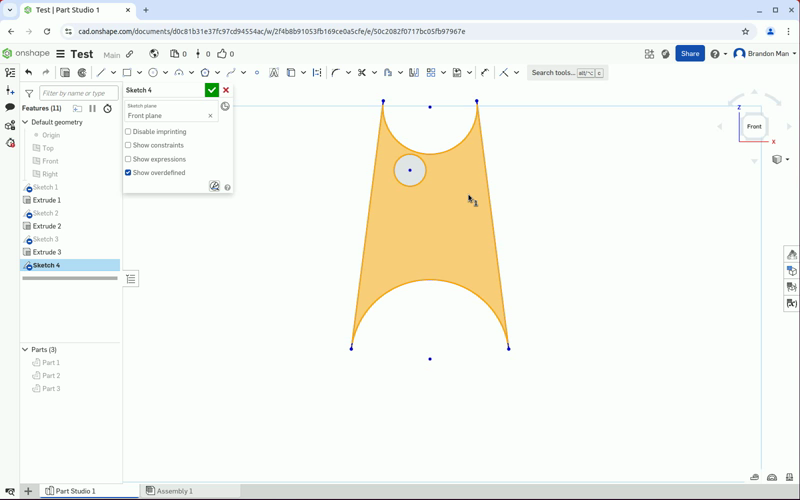
scroll(-6)
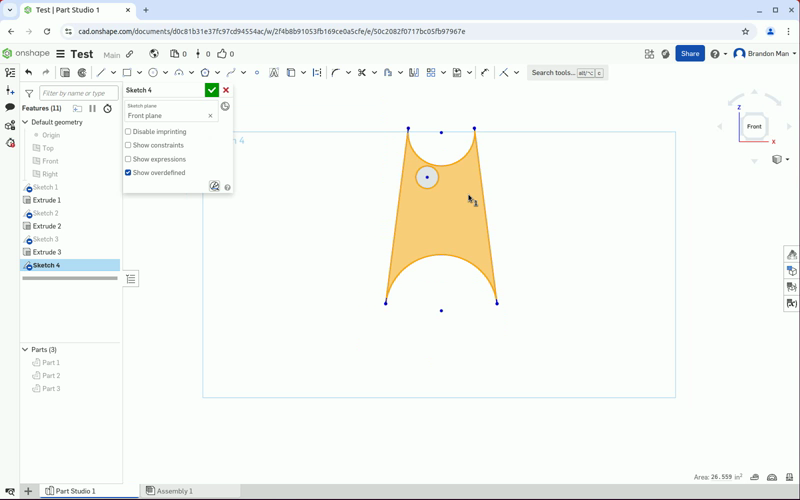
scroll(-6)
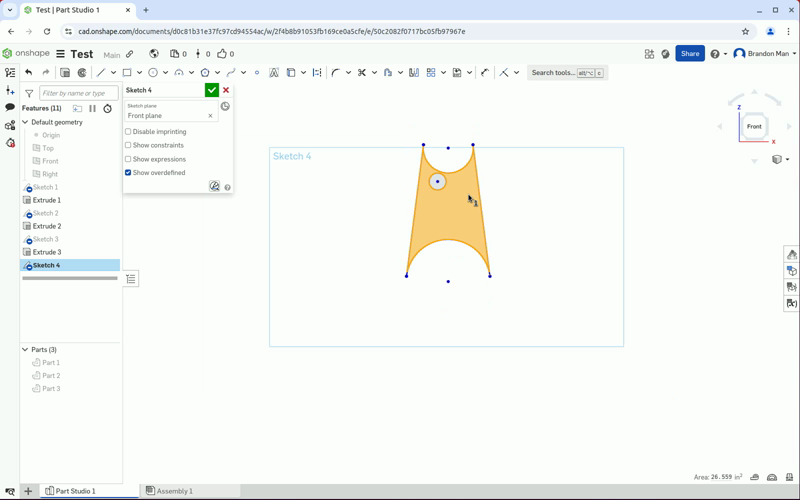
scroll(-6)
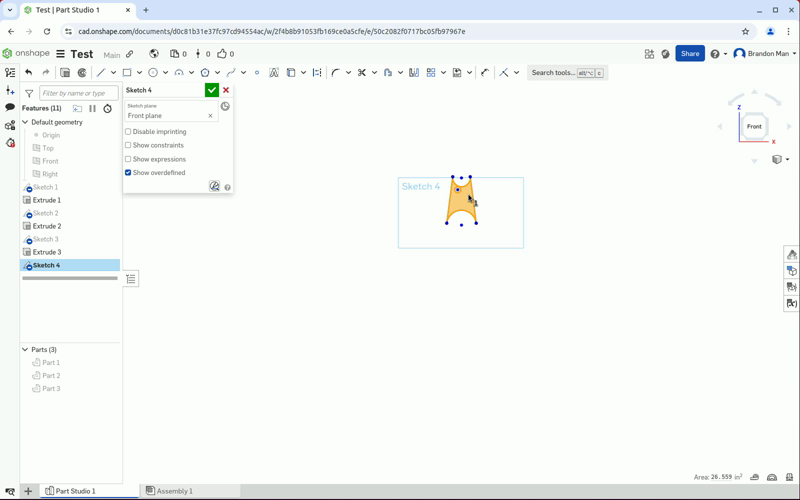
mouse_move(73, 352)
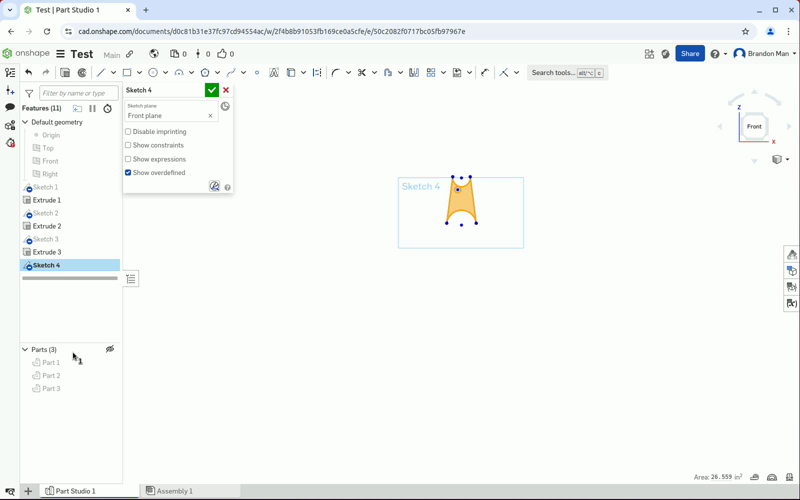
key(shift+y)
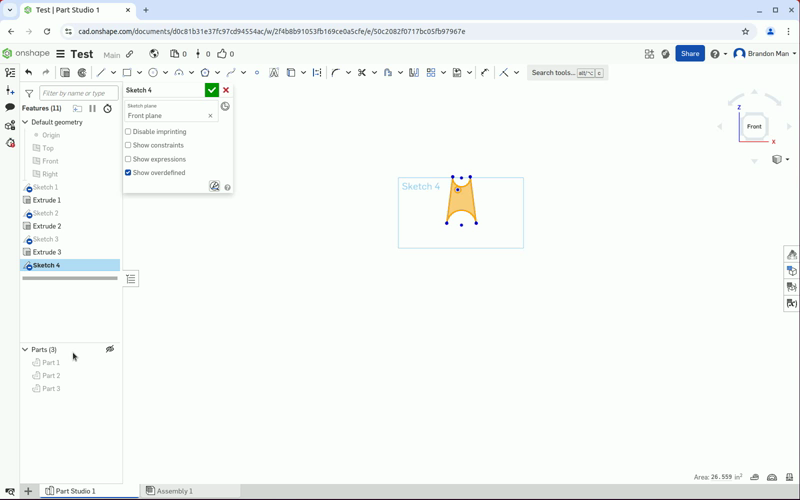
key(shift+e)
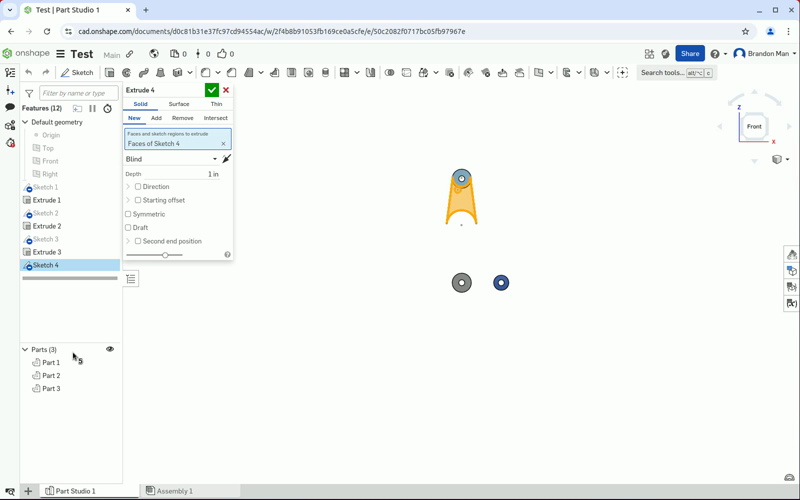
mouse_move(143, 106)
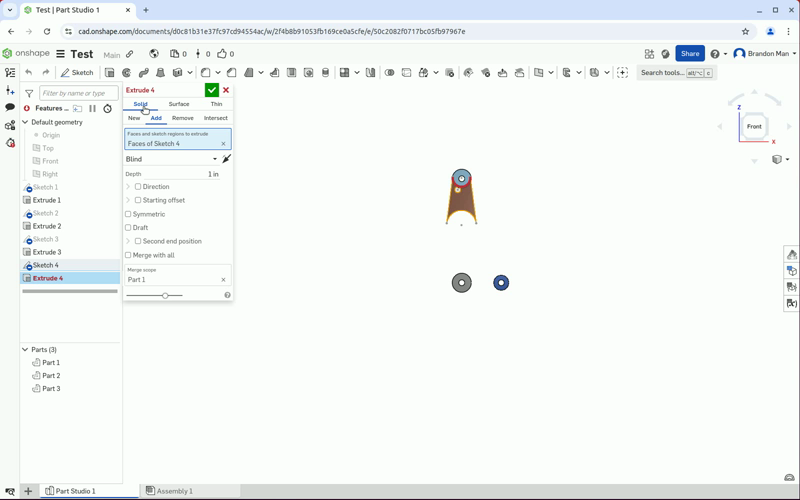
click(143, 106)
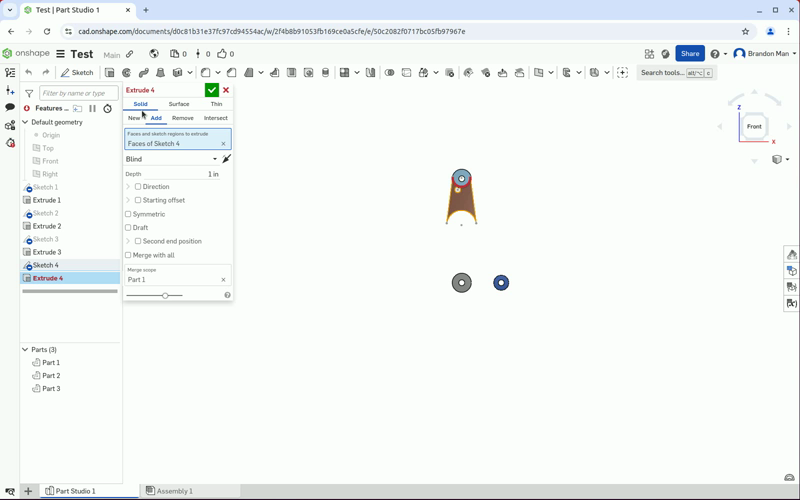
mouse_move(137, 120)
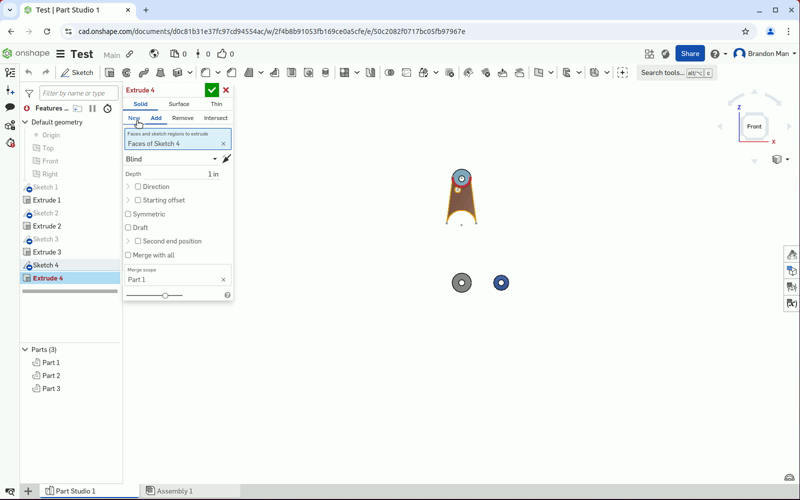
click(137, 120)
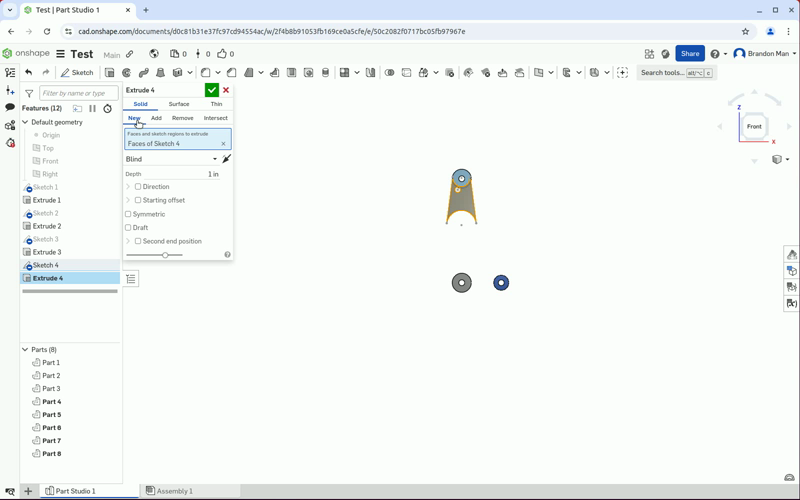
key(tab, 4)
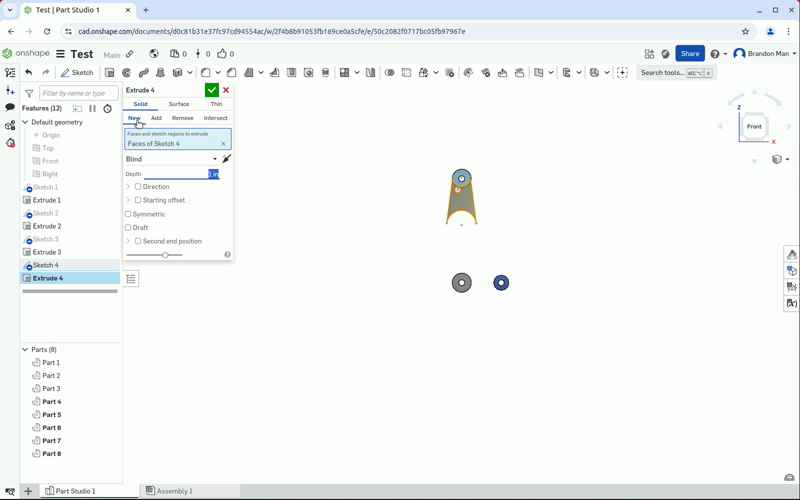
text(0.481)
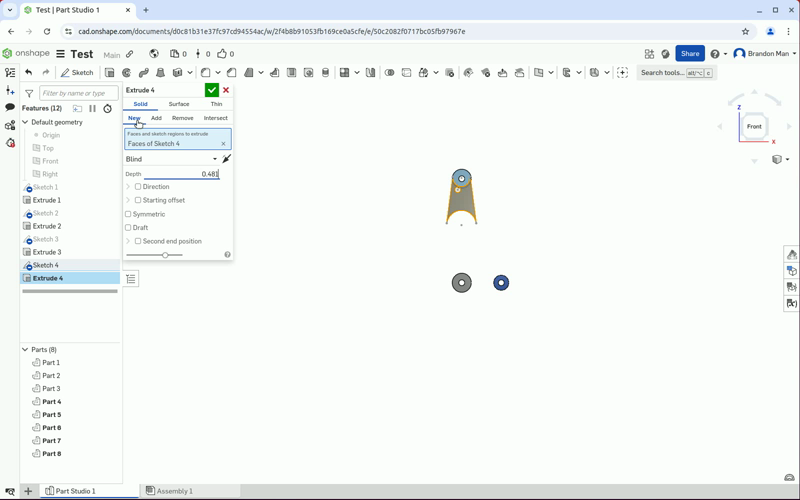
key(enter)
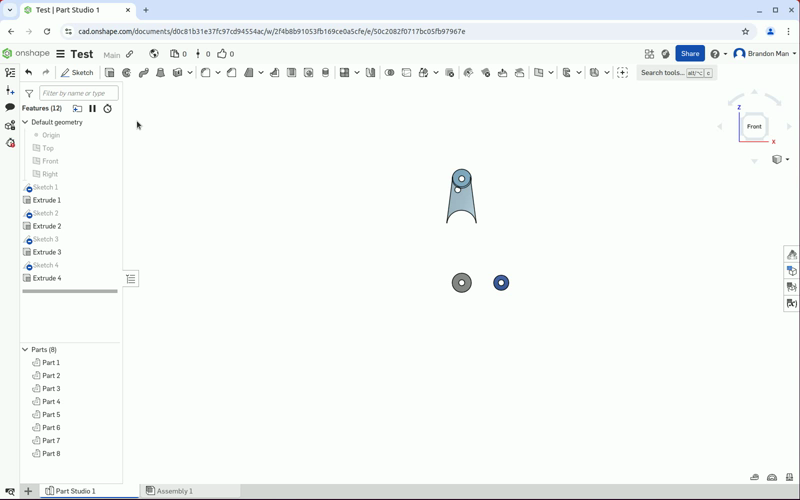
key(shift+h)
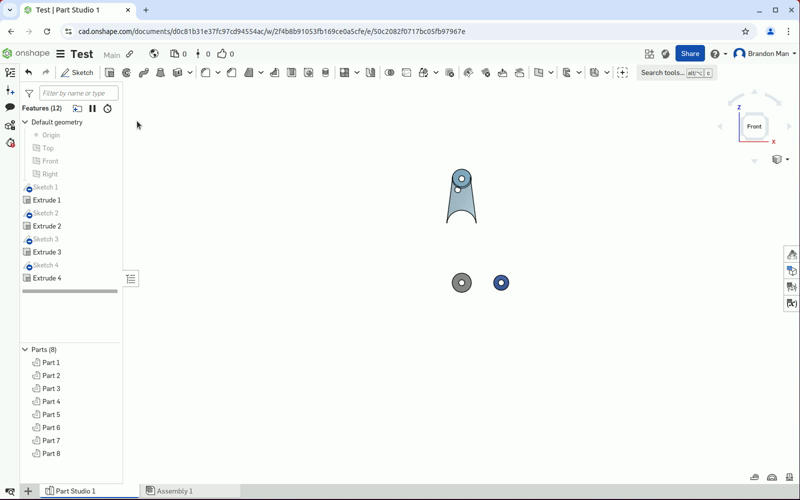
key(shift+h)
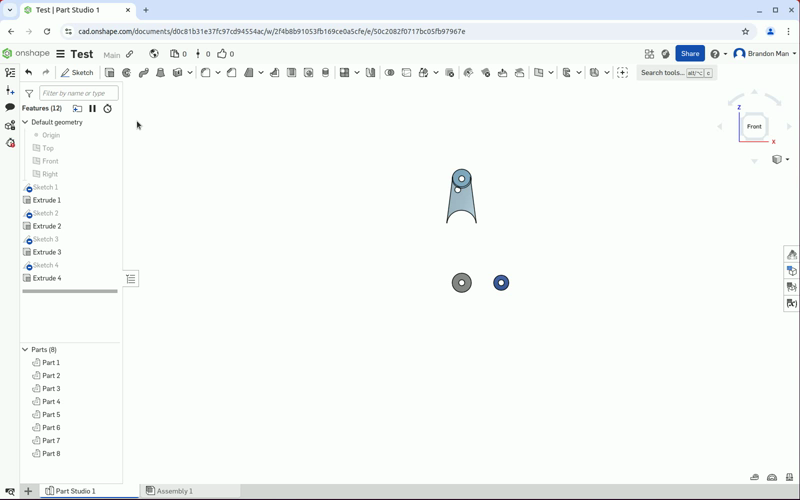
mouse_move(73, 189)
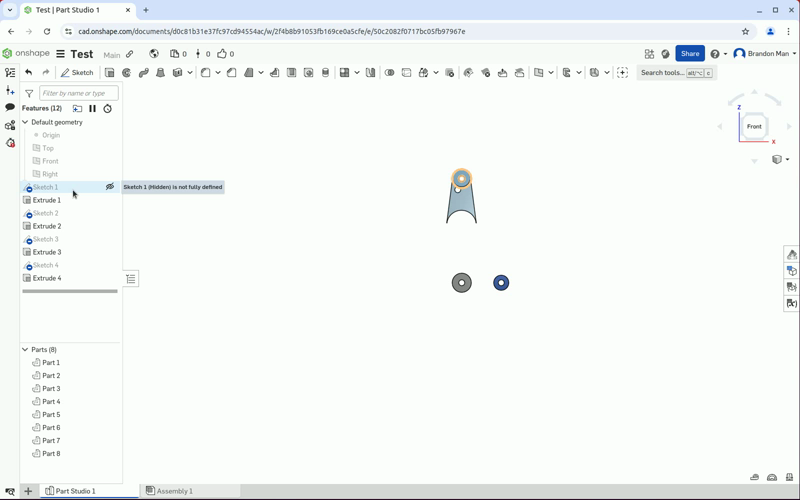
click(73, 189)
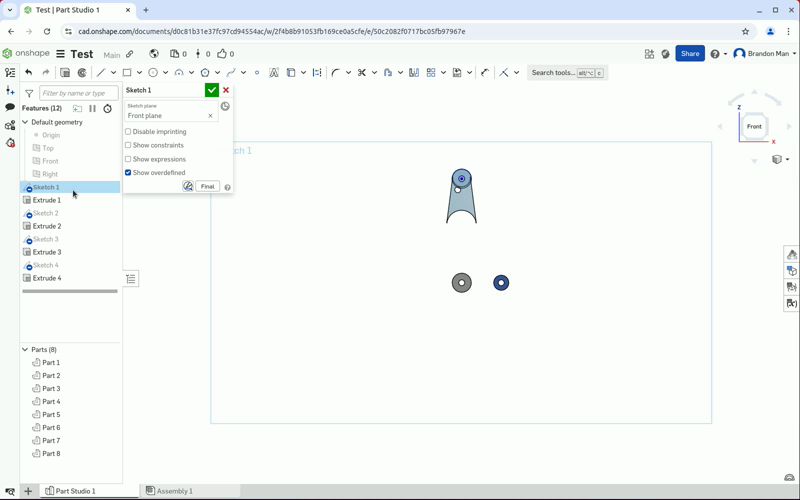
mouse_move(229, 92)
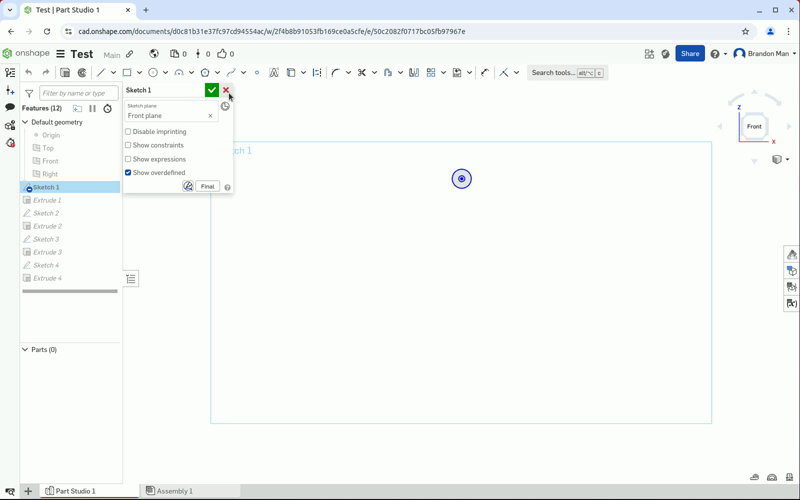
click(229, 92)
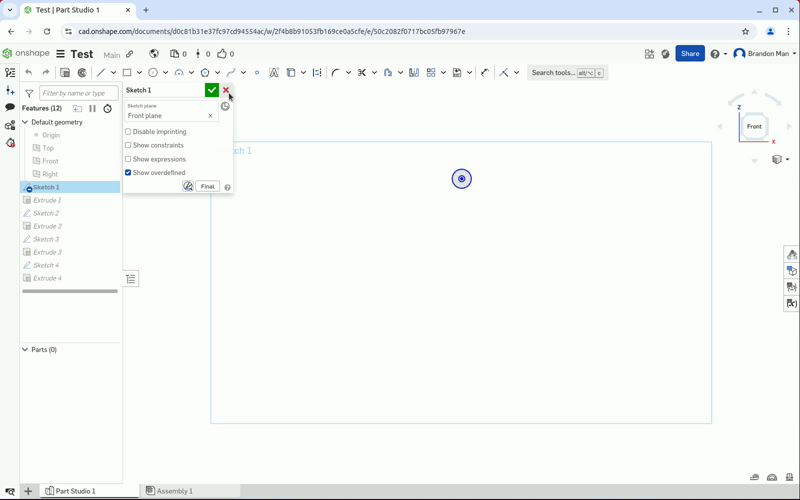
key(shift+s)
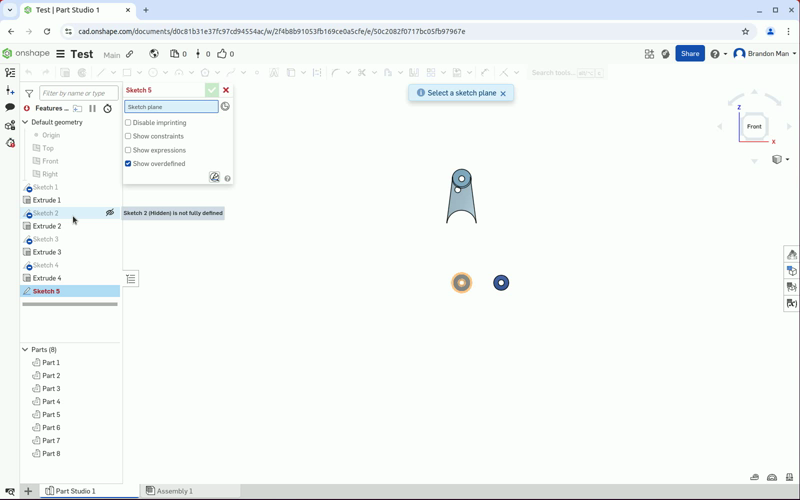
scroll(3)
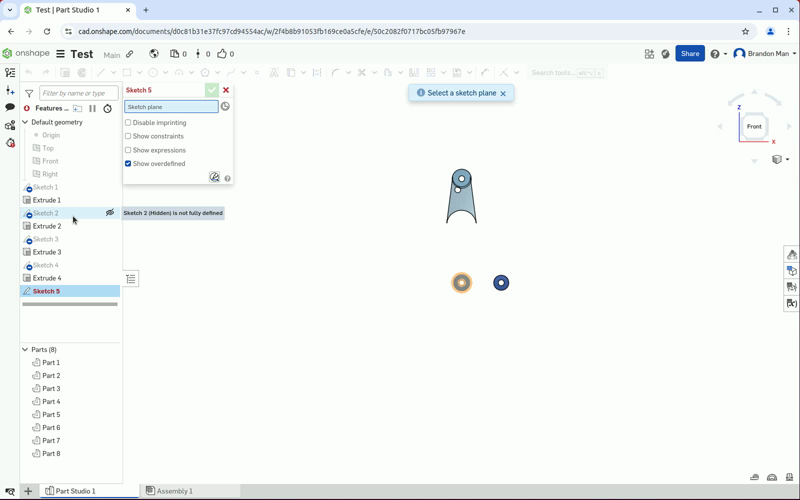
mouse_move(73, 163)
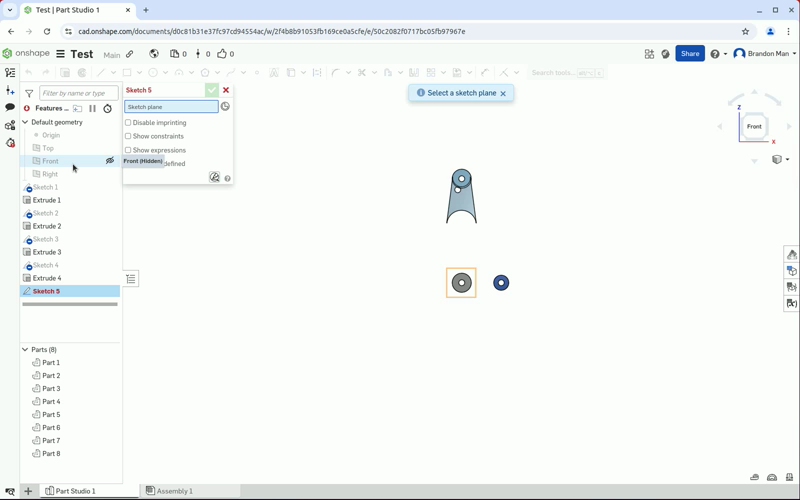
click(73, 163)
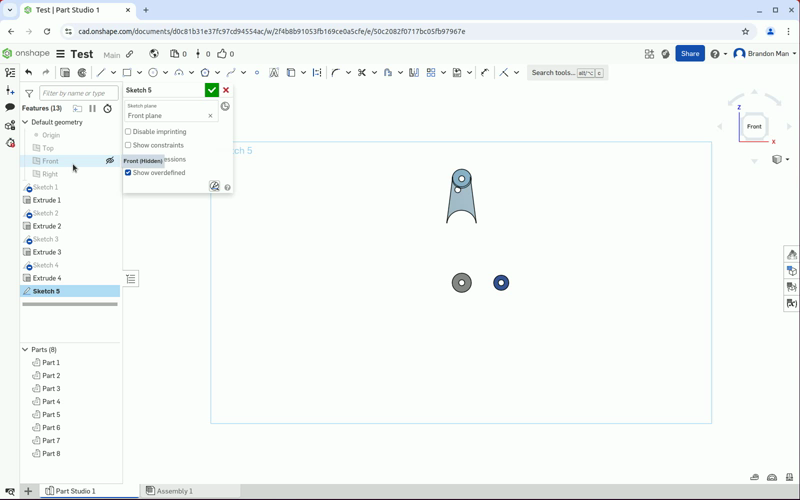
mouse_move(73, 352)
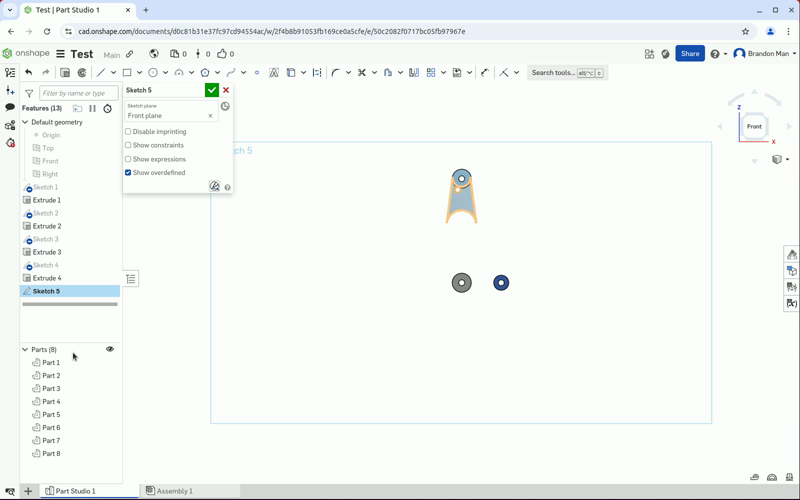
key(y)
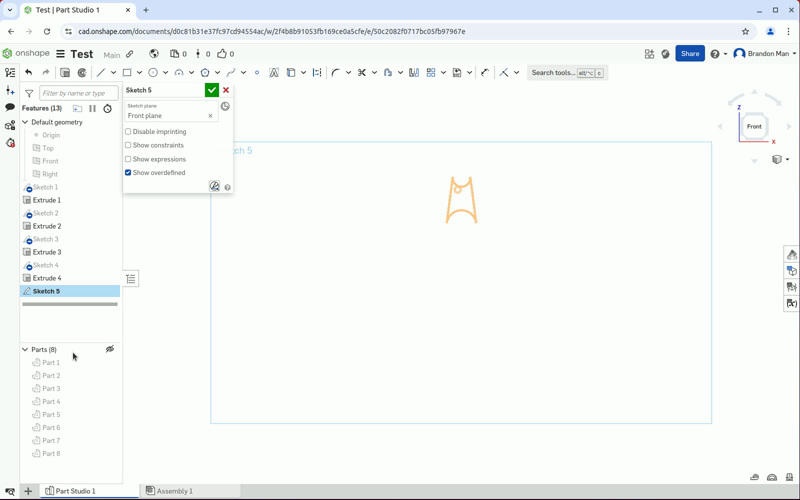
key(l)
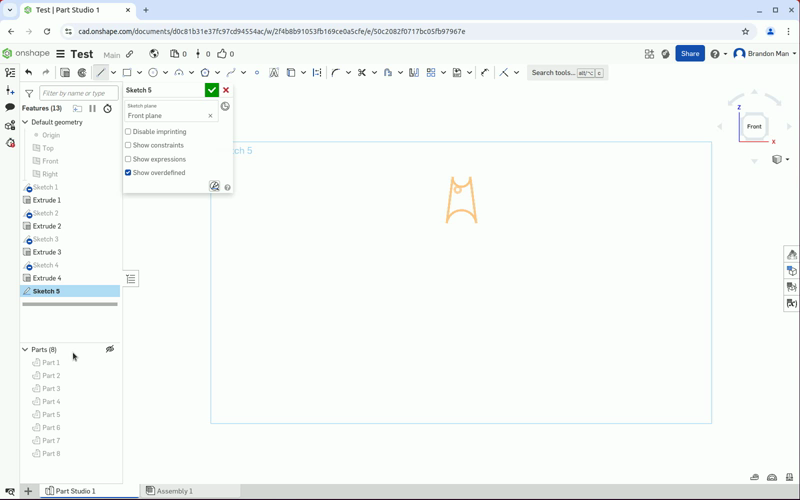
key_down(shift)
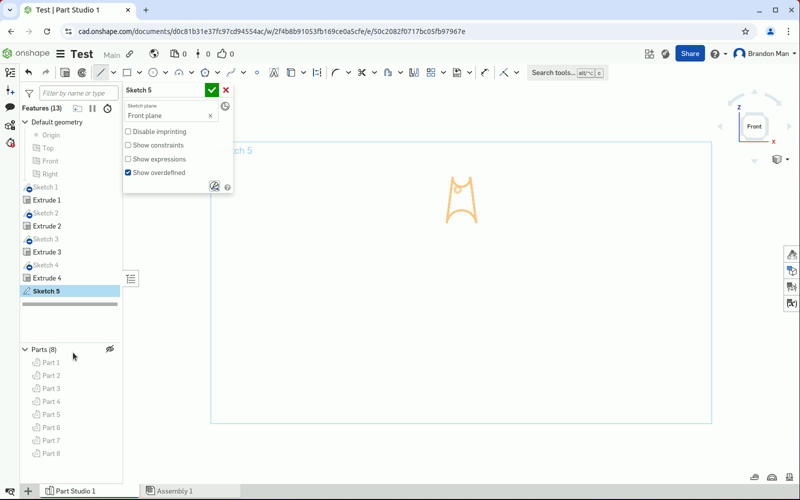
mouse_move(446, 226)
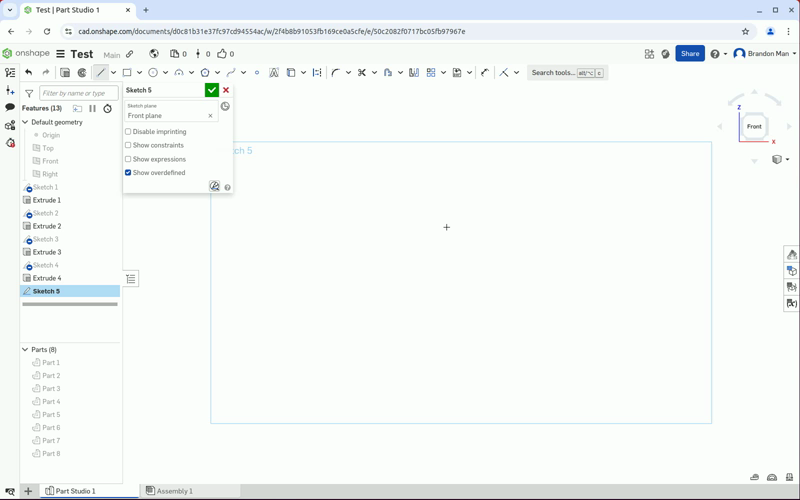
click(446, 226)
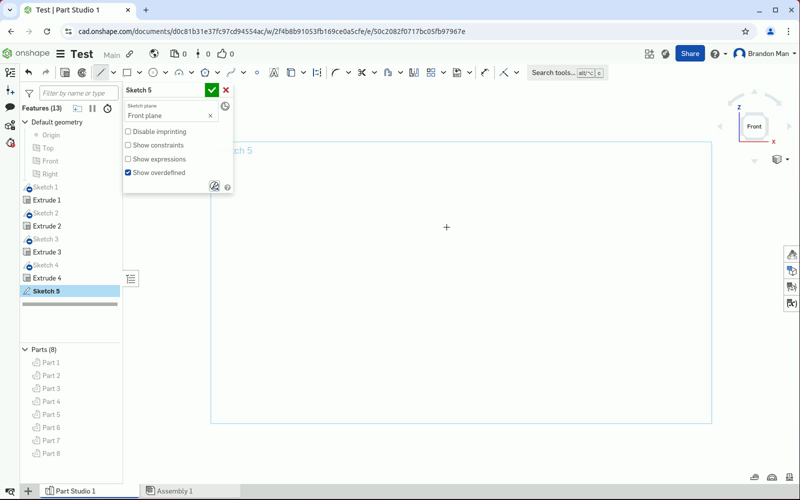
key_up(shift)
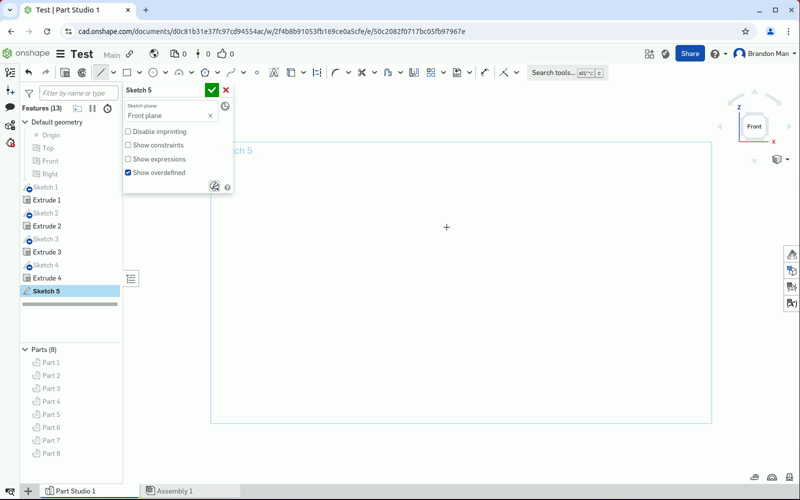
key_down(shift)
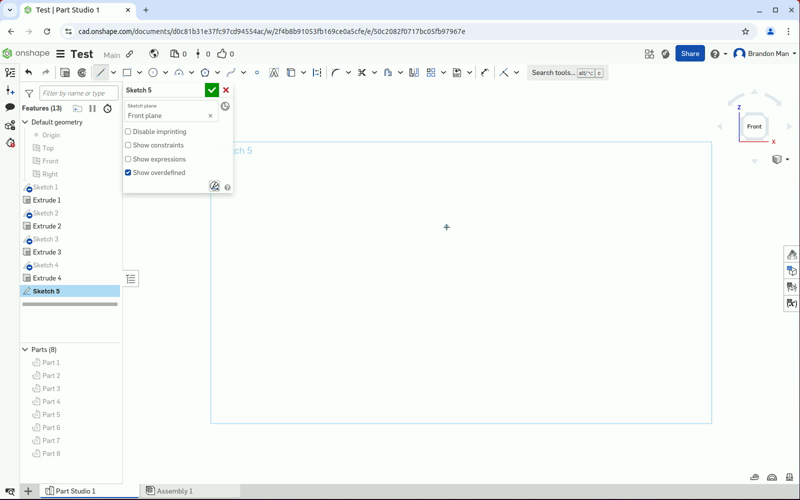
mouse_move(476, 226)
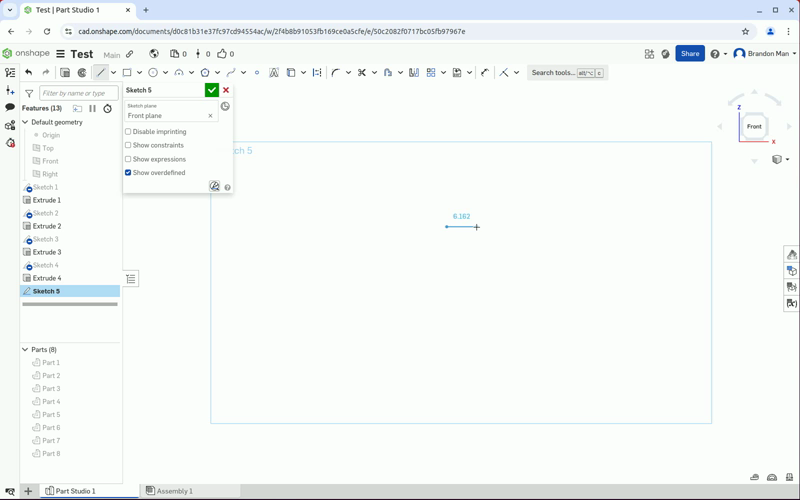
mouse_move(452, 284)
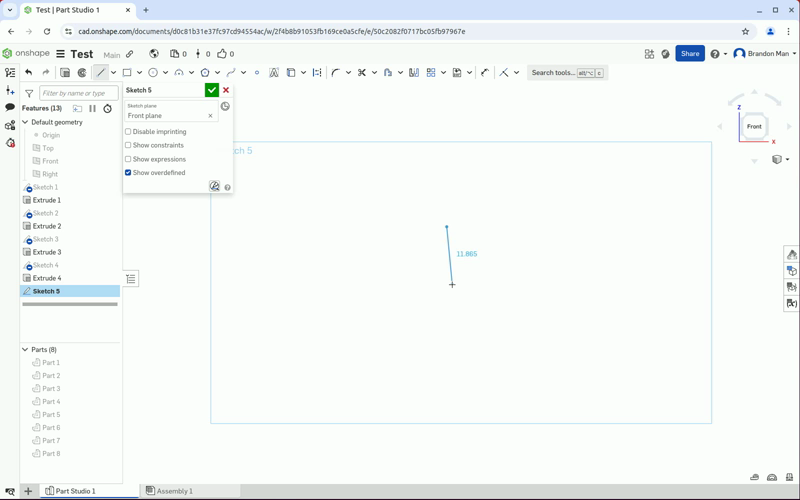
click(452, 284)
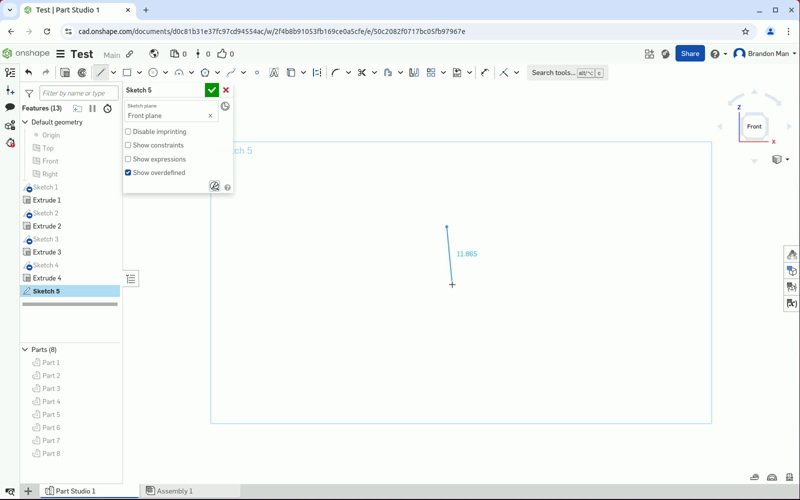
key_up(shift)
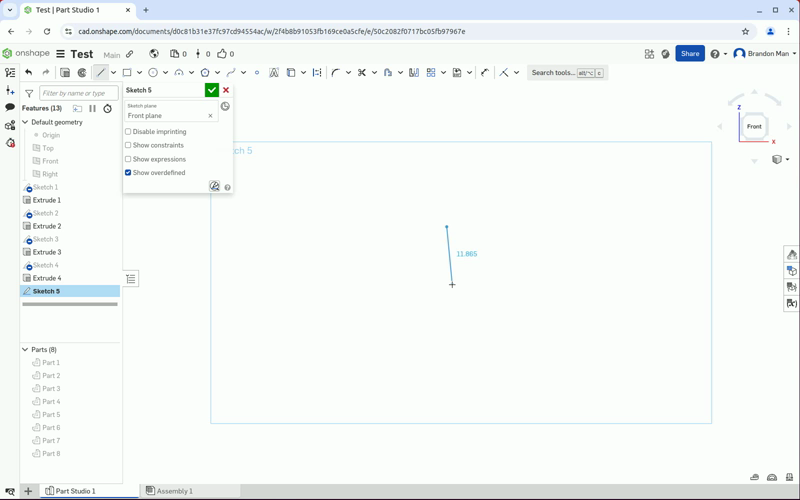
key(esc)
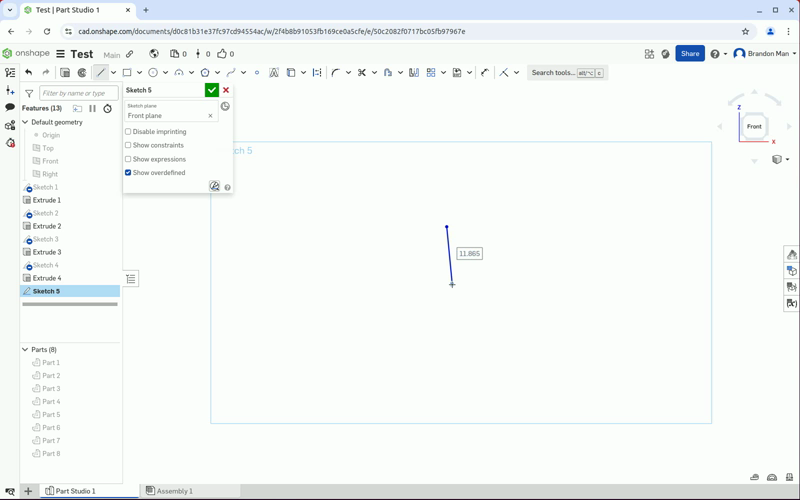
key(a)
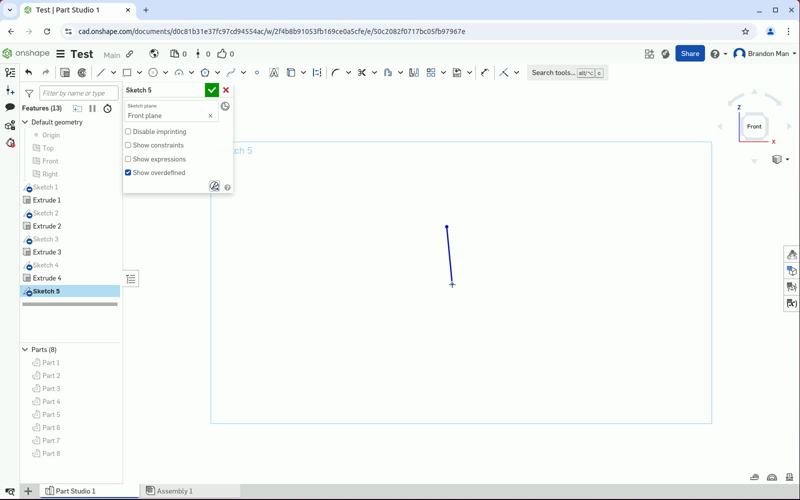
mouse_move(452, 284)
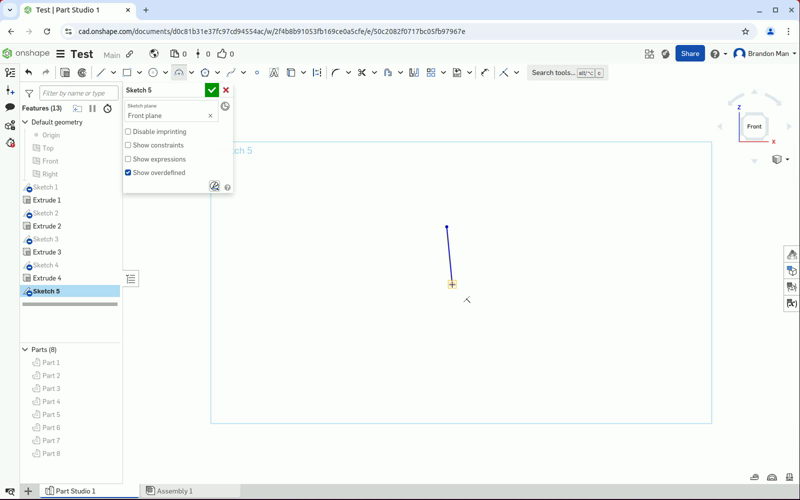
click(452, 284)
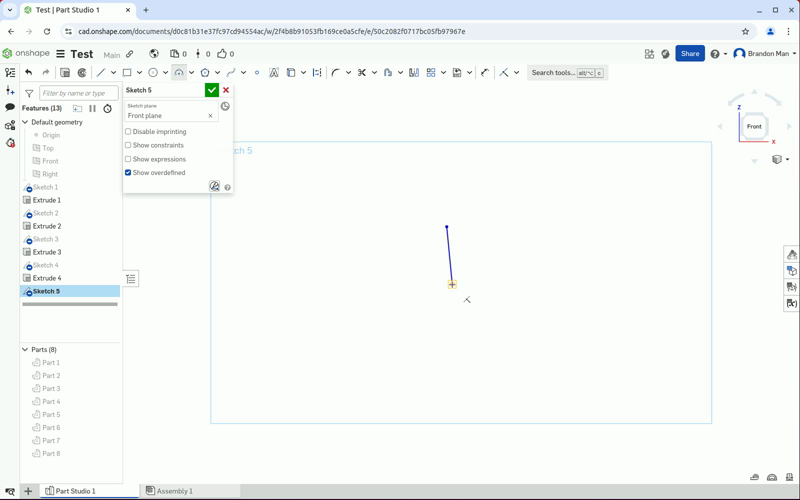
key_down(shift)
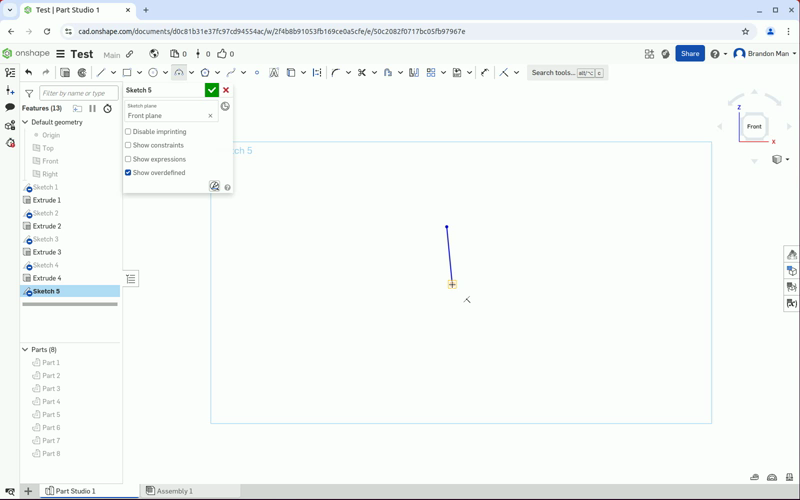
mouse_move(461, 291)
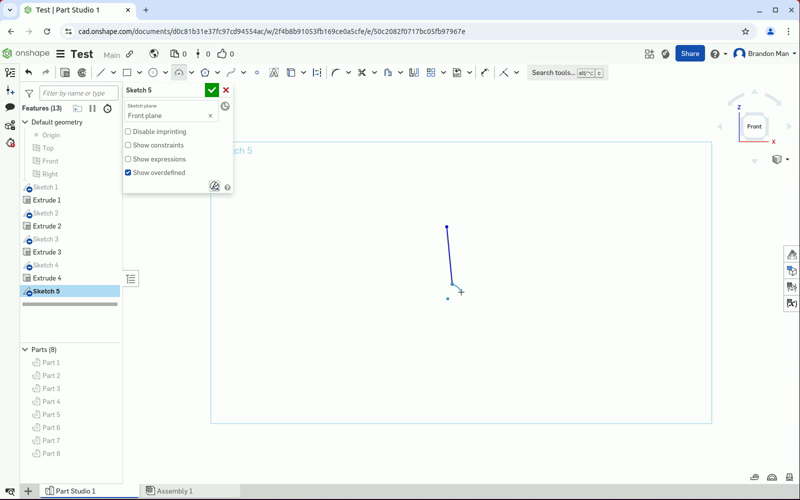
click(461, 291)
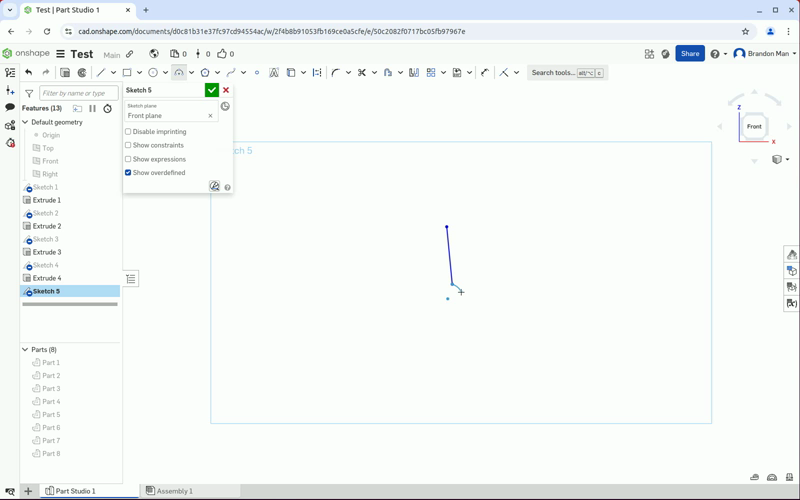
mouse_move(466, 276)
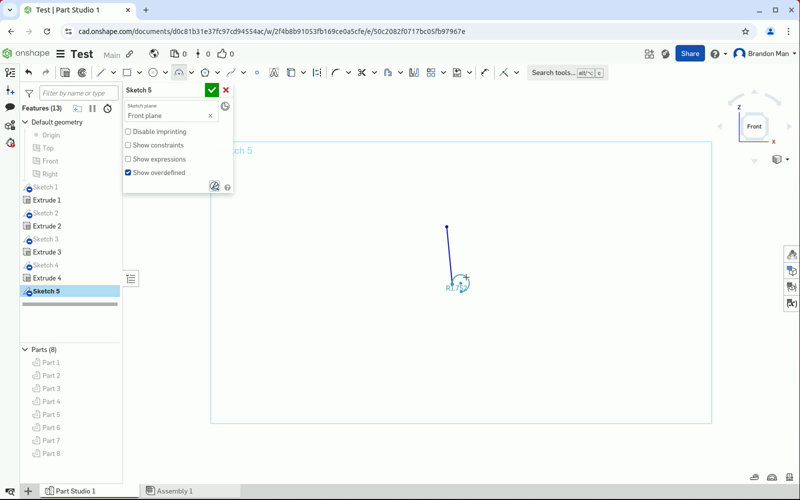
click(466, 276)
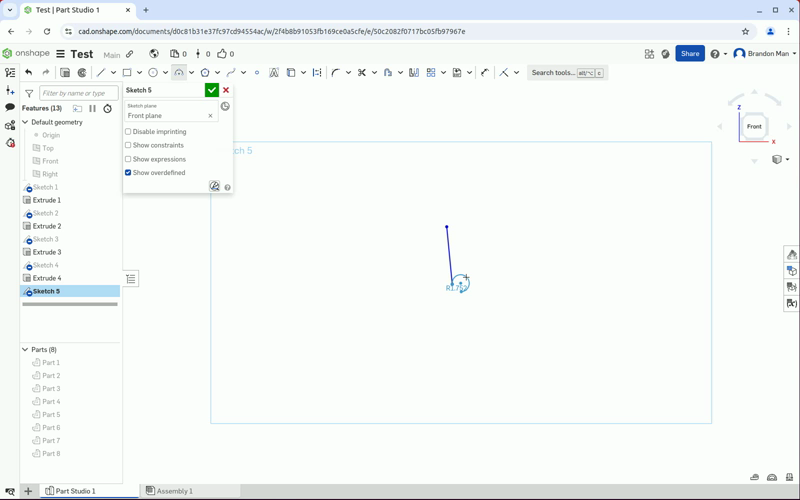
key_up(shift)
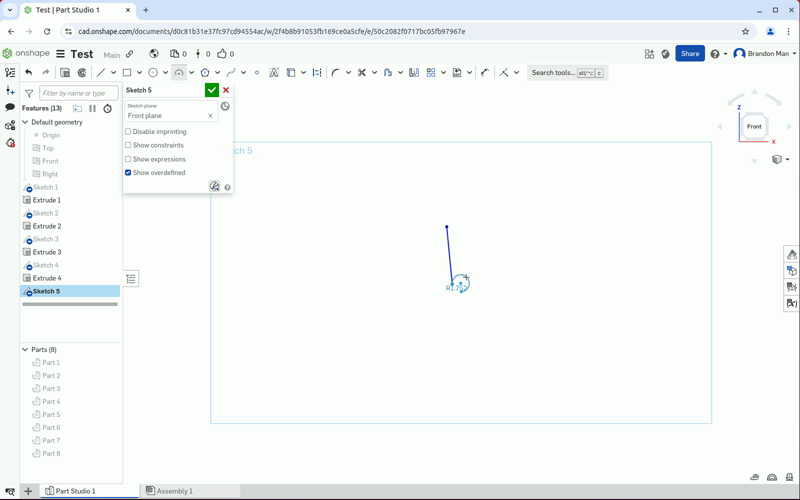
key(esc)
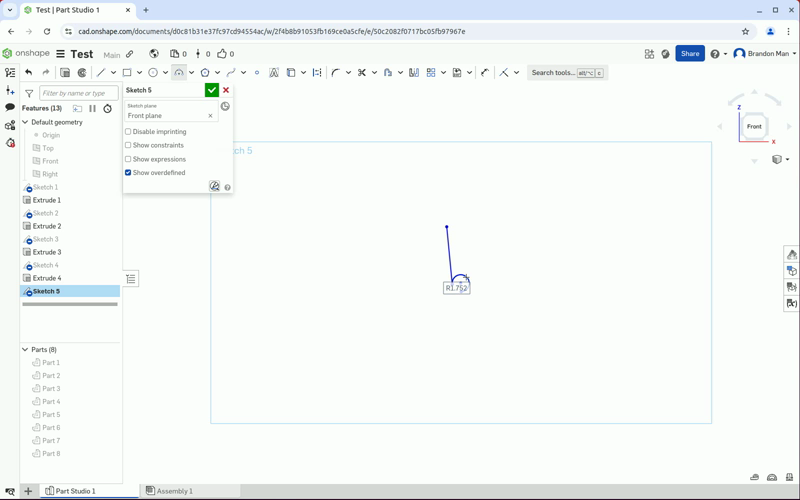
key(l)
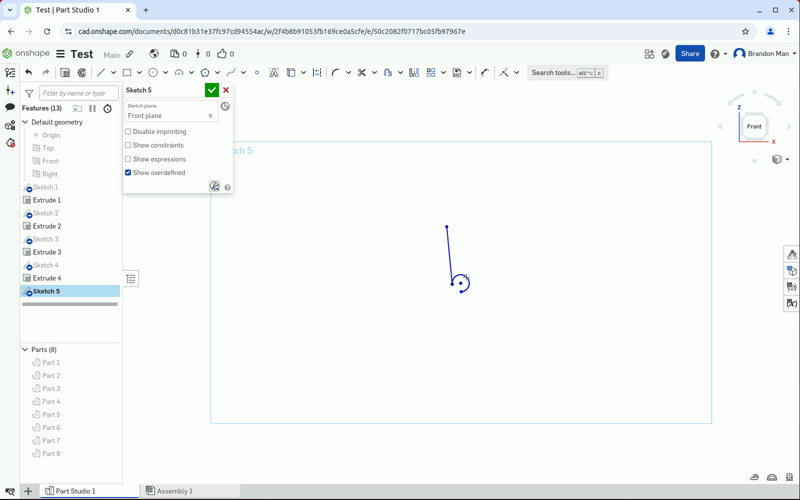
mouse_move(461, 291)
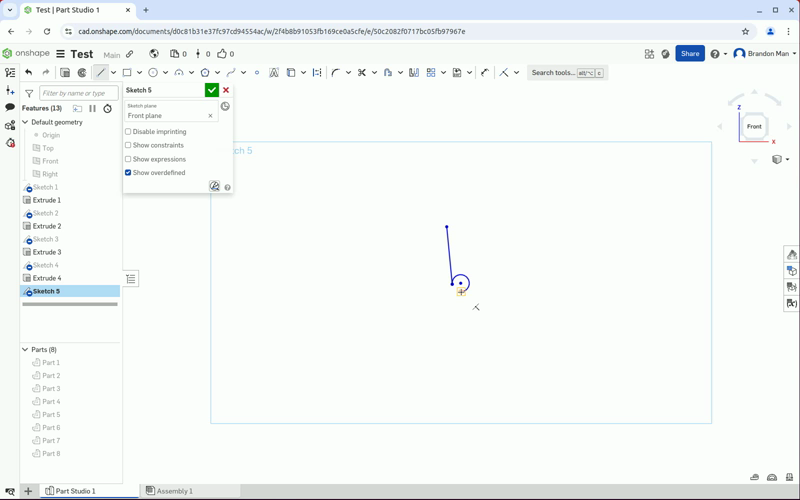
click(461, 291)
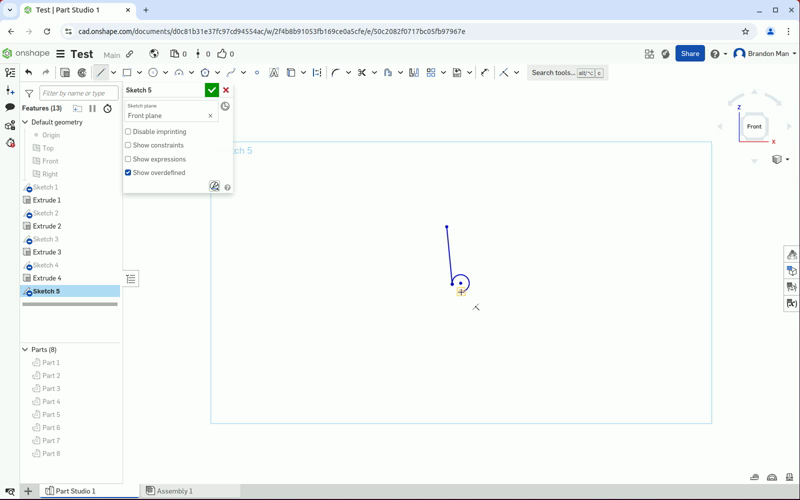
key_down(shift)
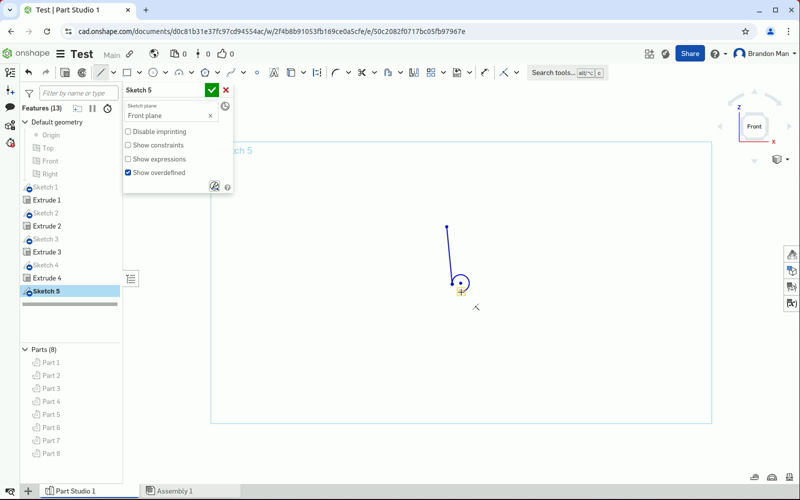
mouse_move(491, 291)
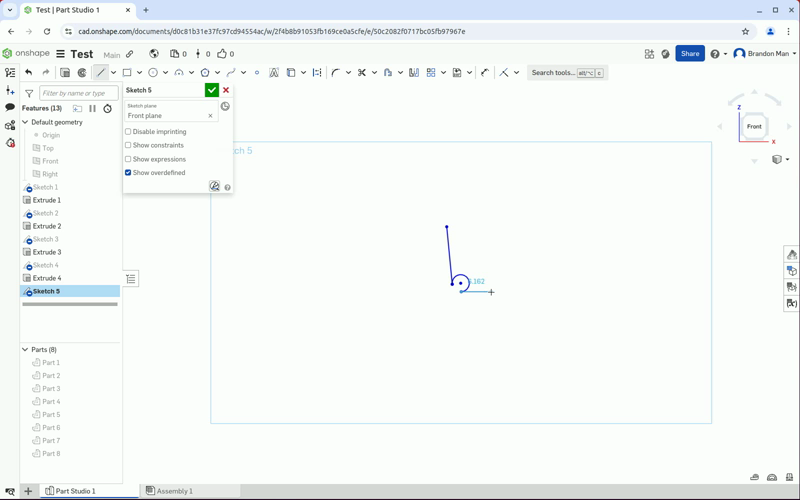
mouse_move(502, 290)
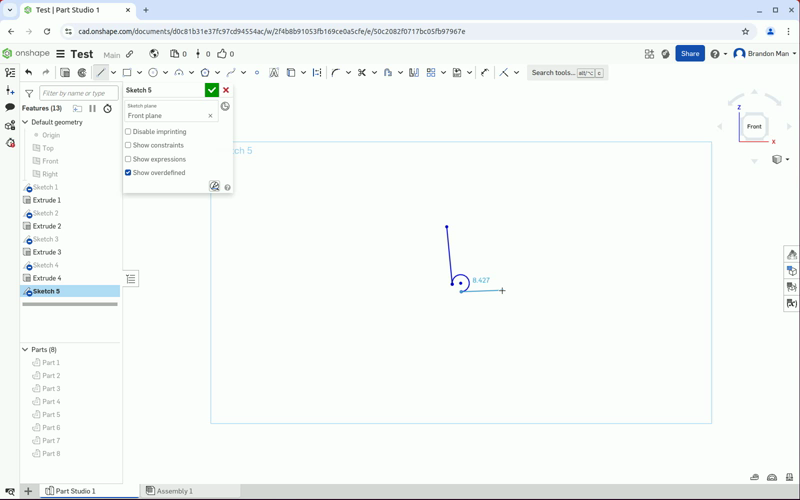
click(502, 290)
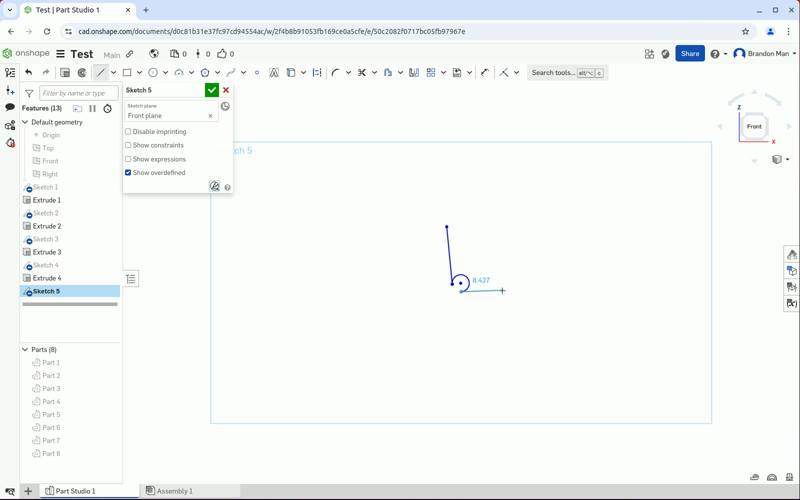
key_up(shift)
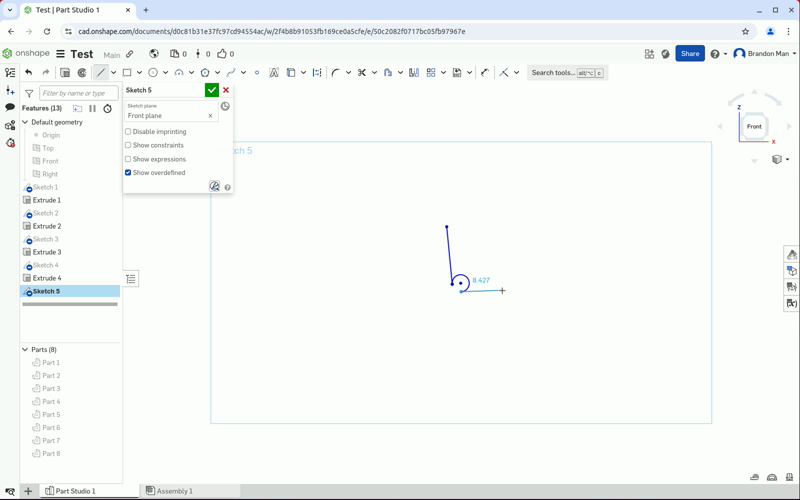
key(esc)
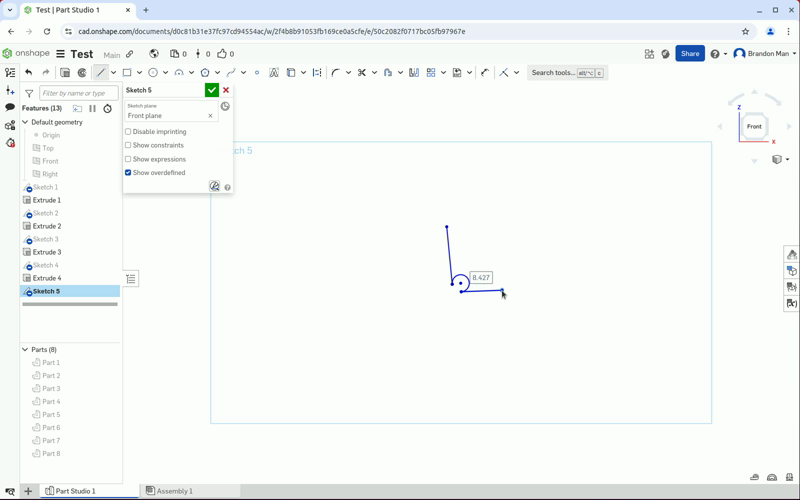
key(a)
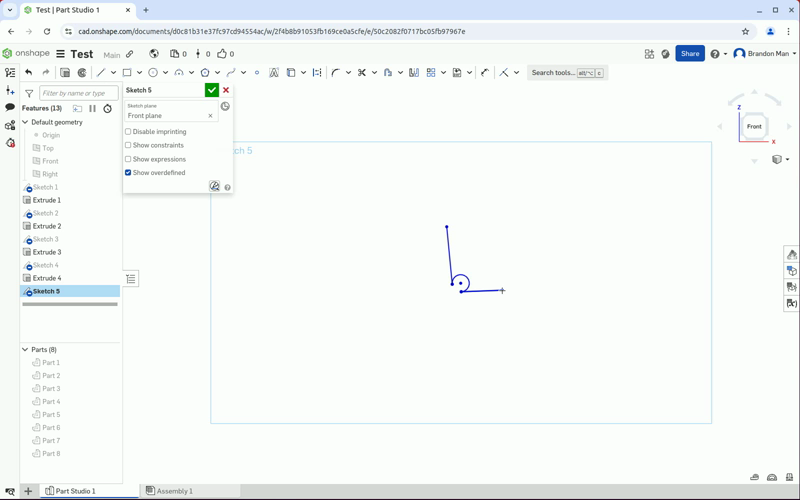
mouse_move(502, 290)
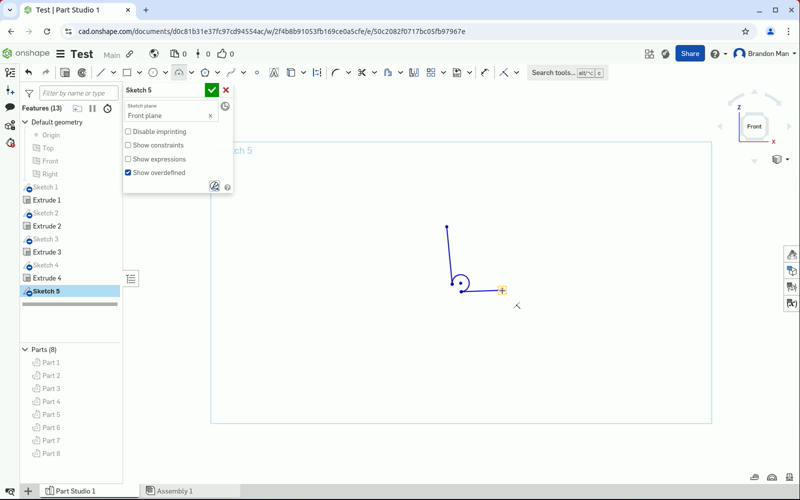
click(502, 290)
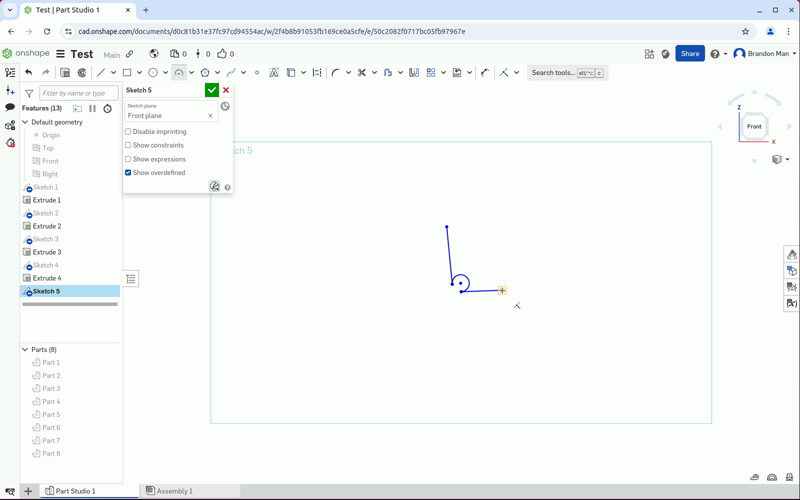
key_down(shift)
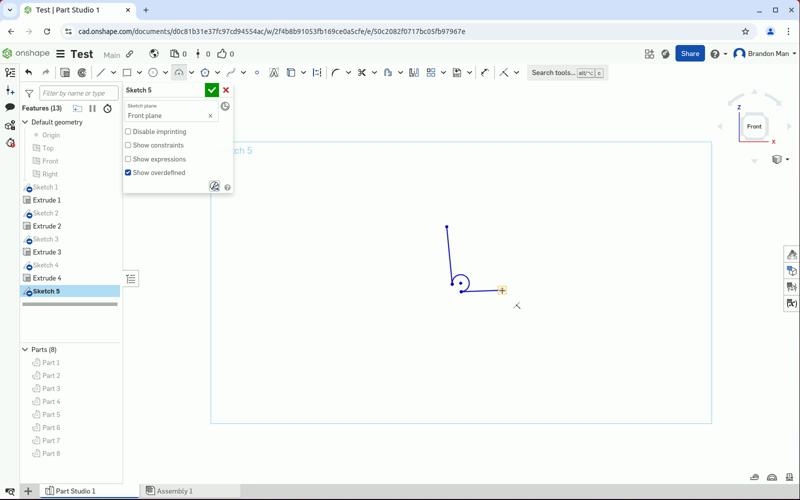
mouse_move(502, 276)
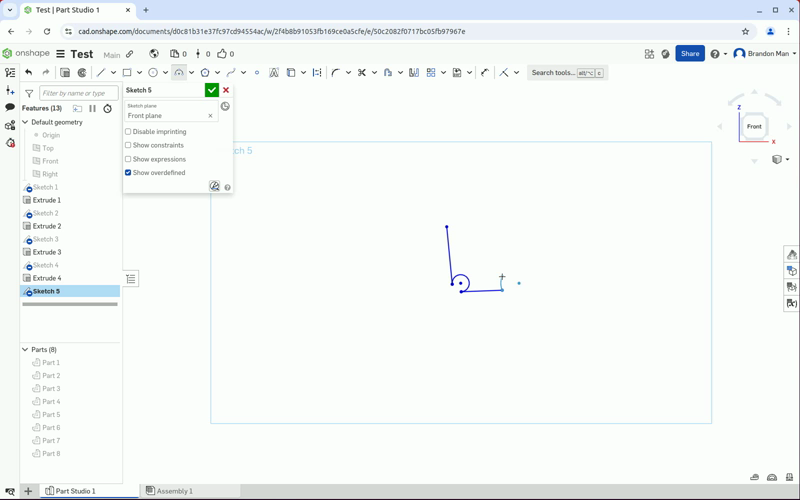
click(502, 276)
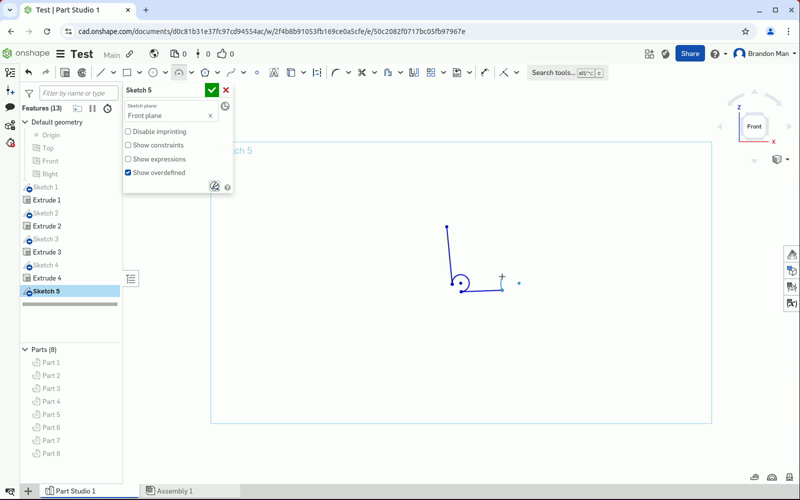
mouse_move(494, 282)
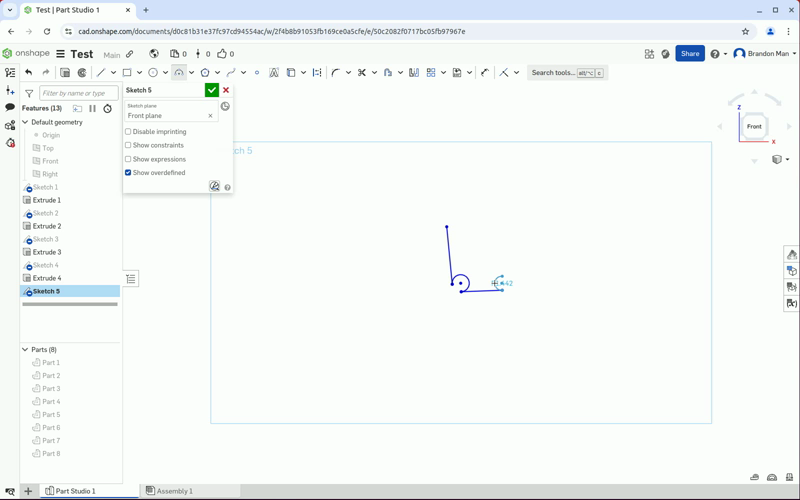
click(494, 282)
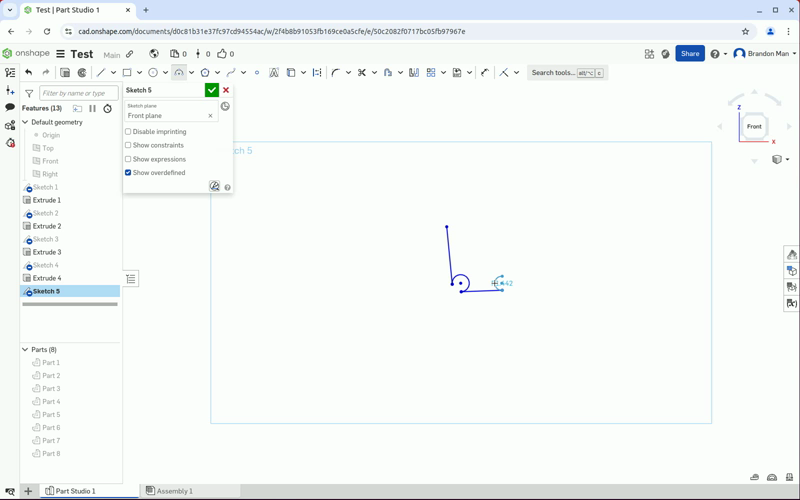
key_up(shift)
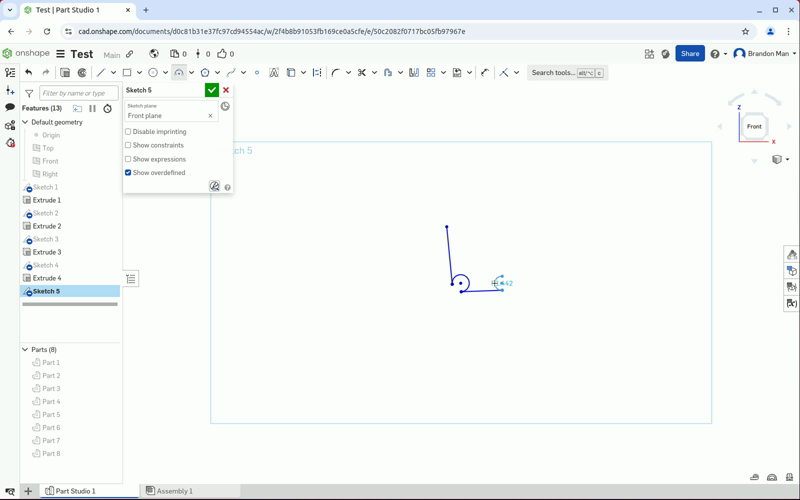
key(esc)
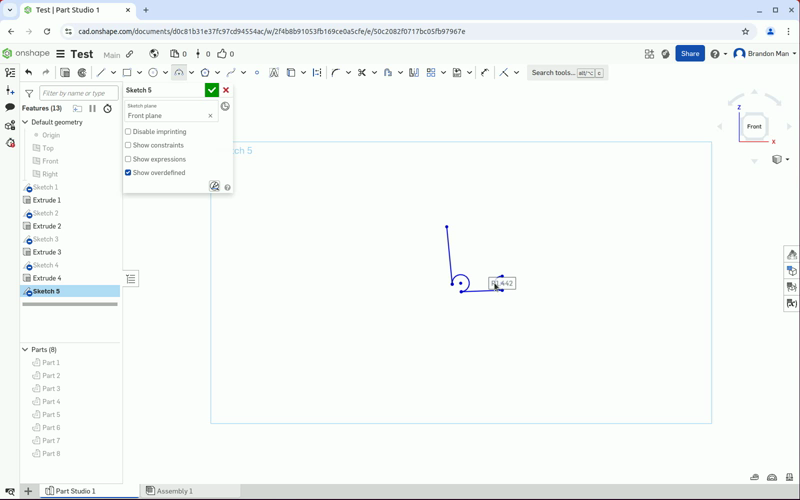
key(l)
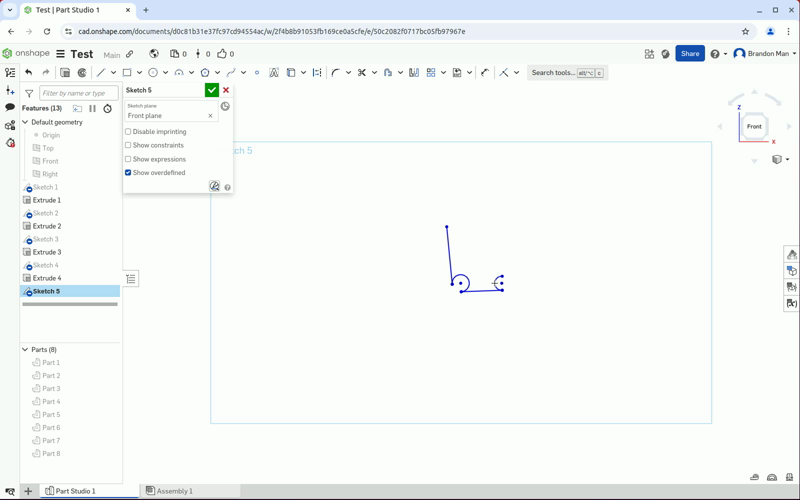
mouse_move(502, 276)
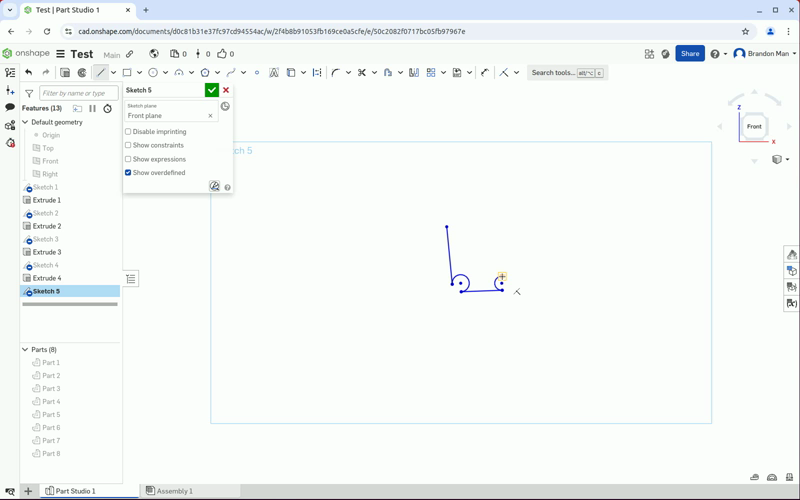
click(502, 276)
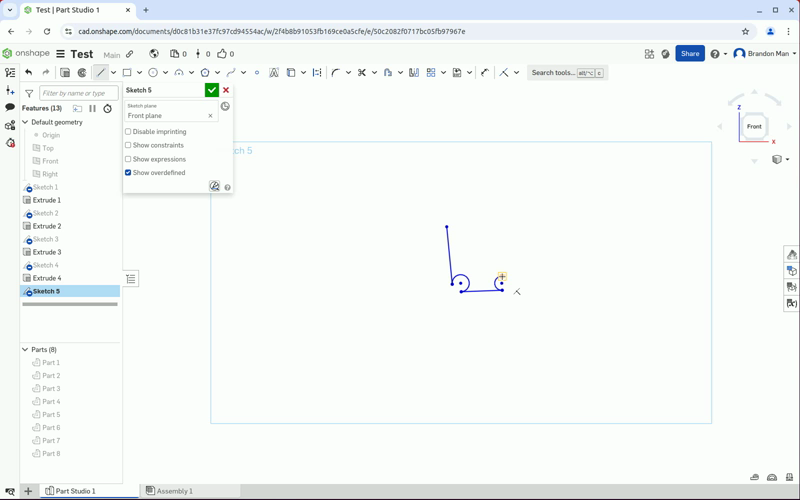
key_down(shift)
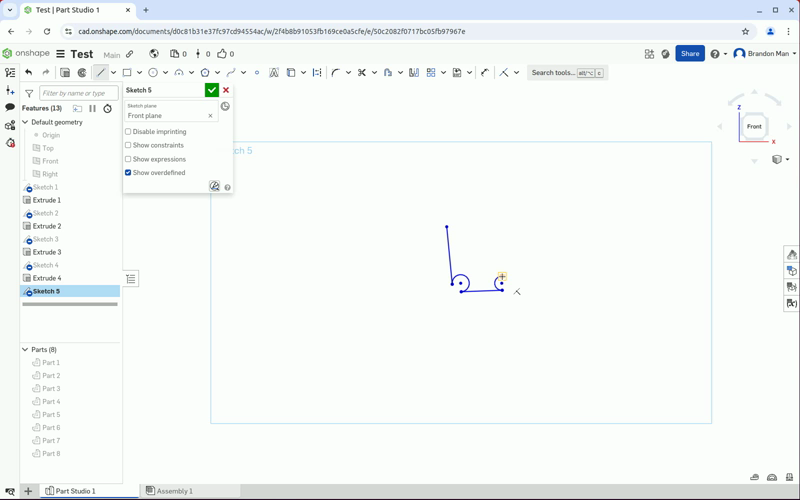
mouse_move(532, 276)
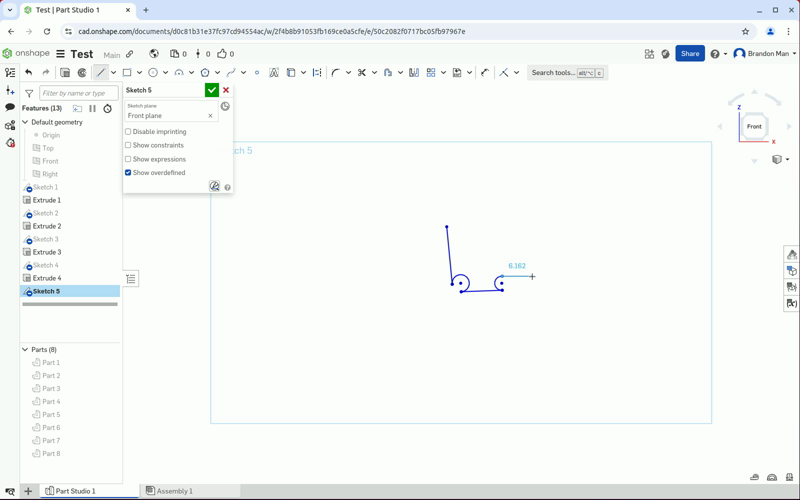
mouse_move(478, 275)
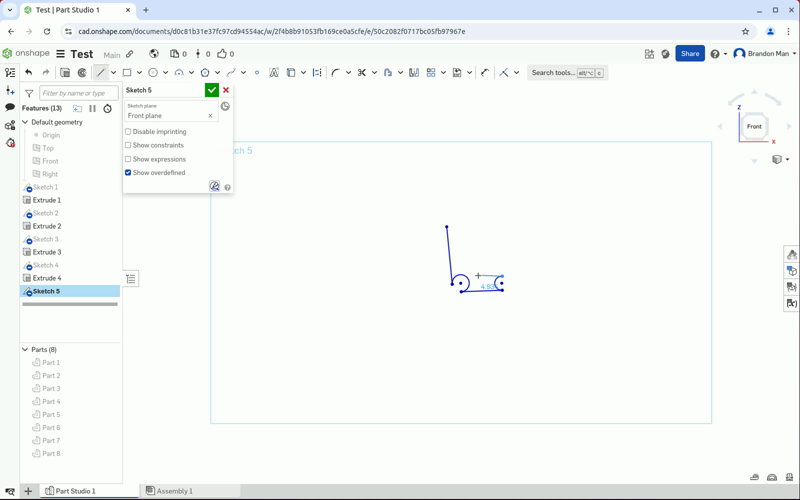
click(478, 275)
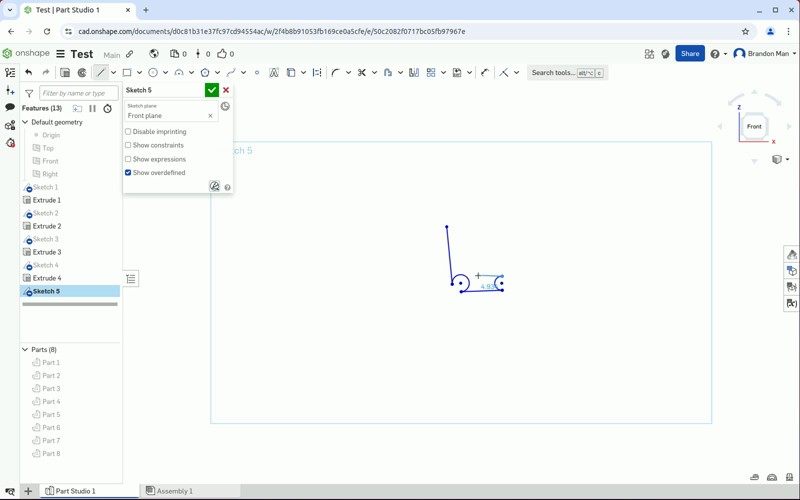
key_up(shift)
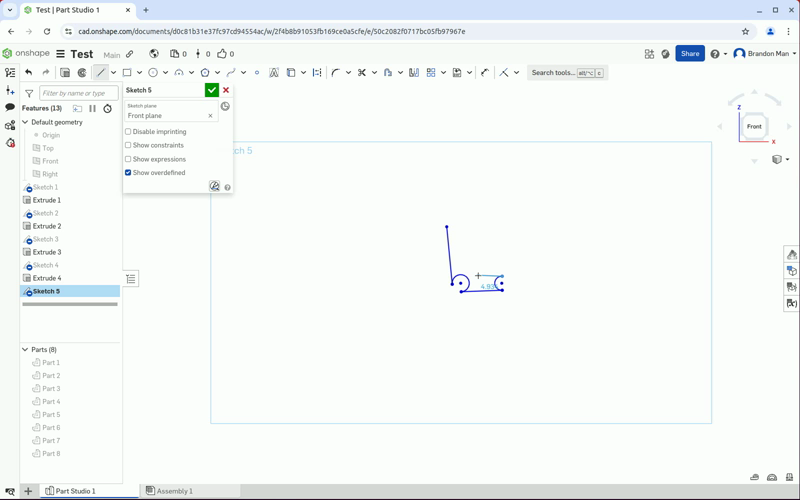
key(esc)
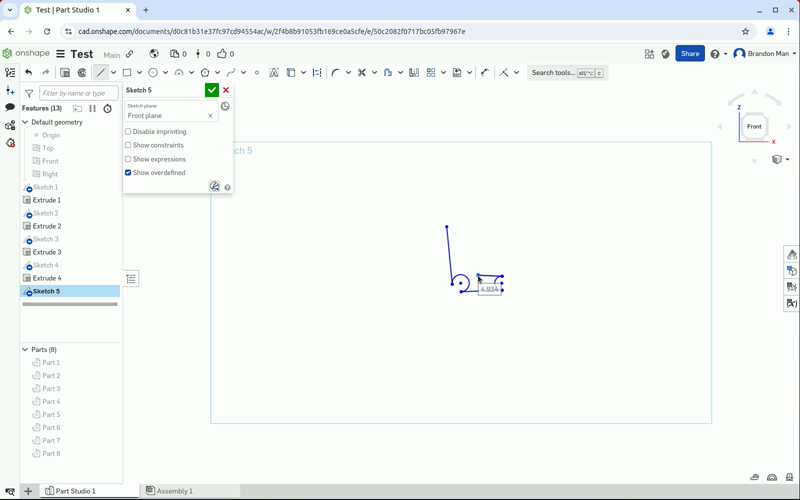
key(a)
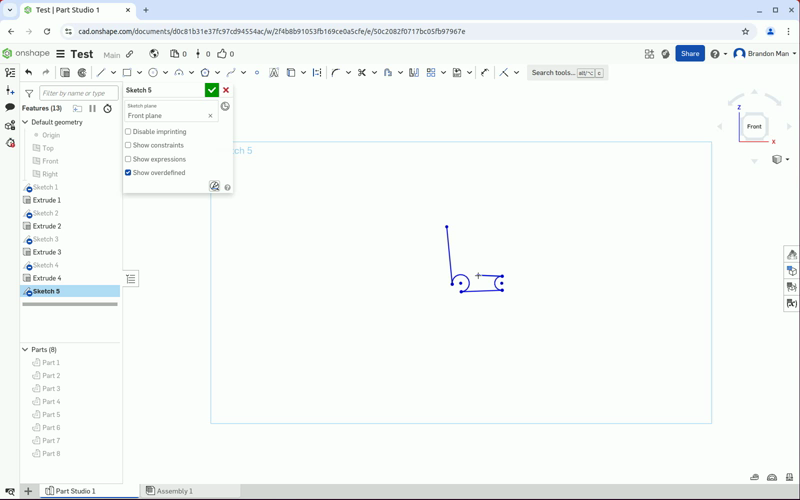
mouse_move(478, 275)
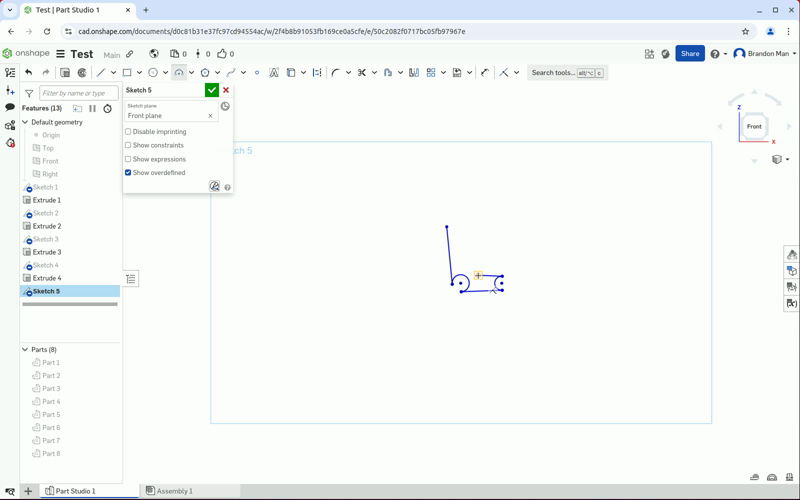
click(478, 275)
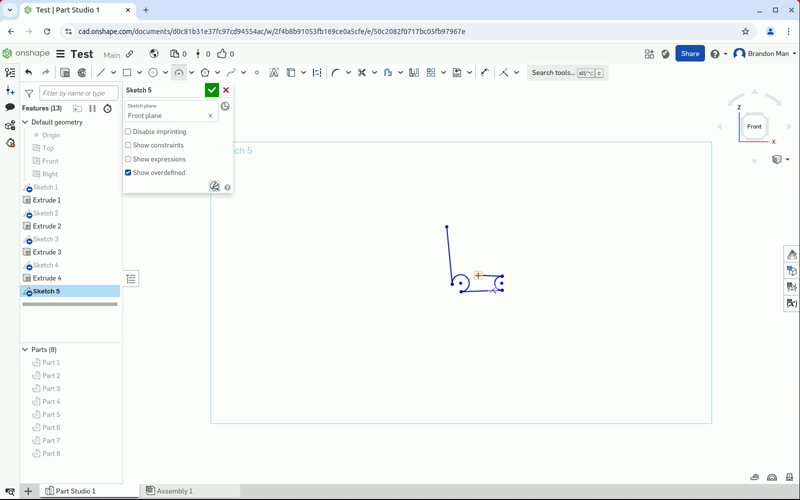
key_down(shift)
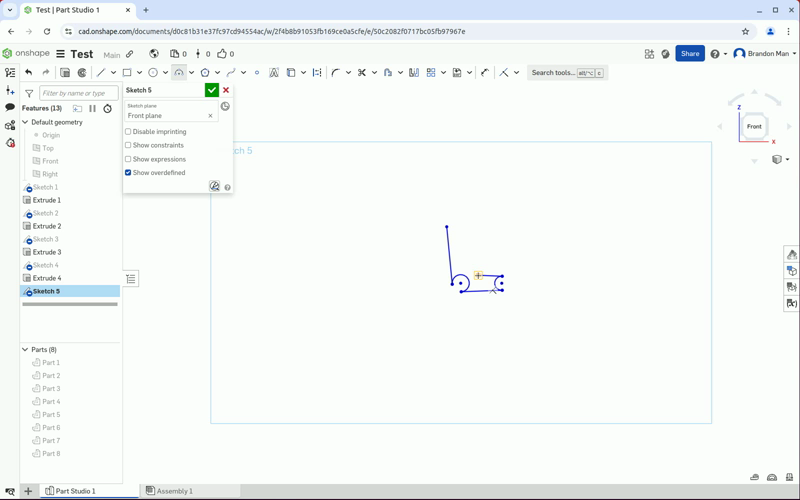
mouse_move(471, 267)
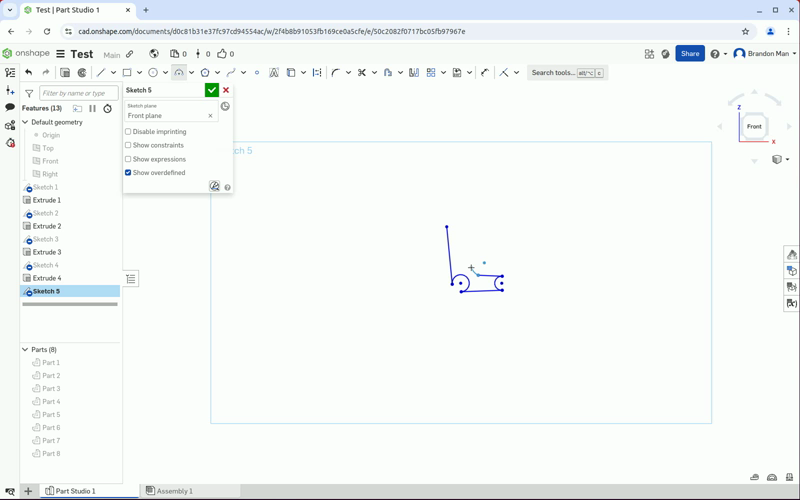
click(471, 267)
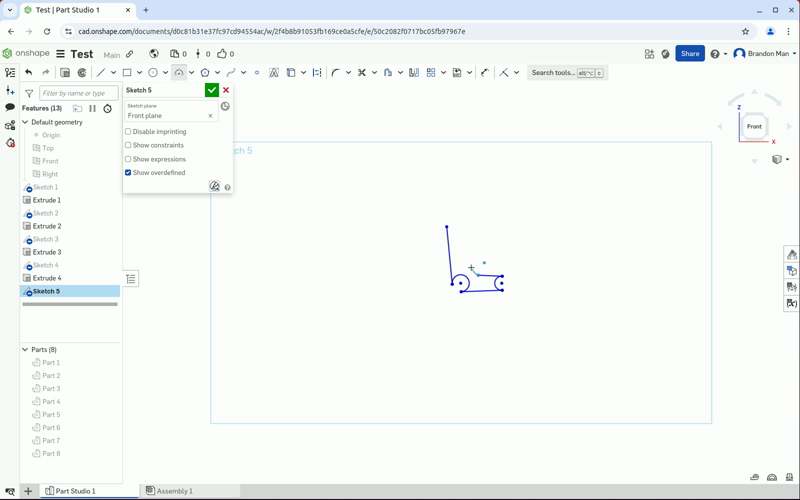
mouse_move(472, 272)
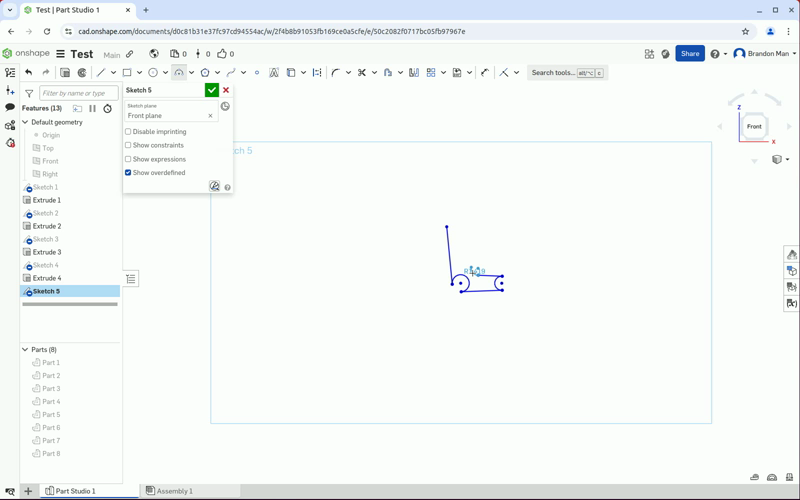
click(472, 272)
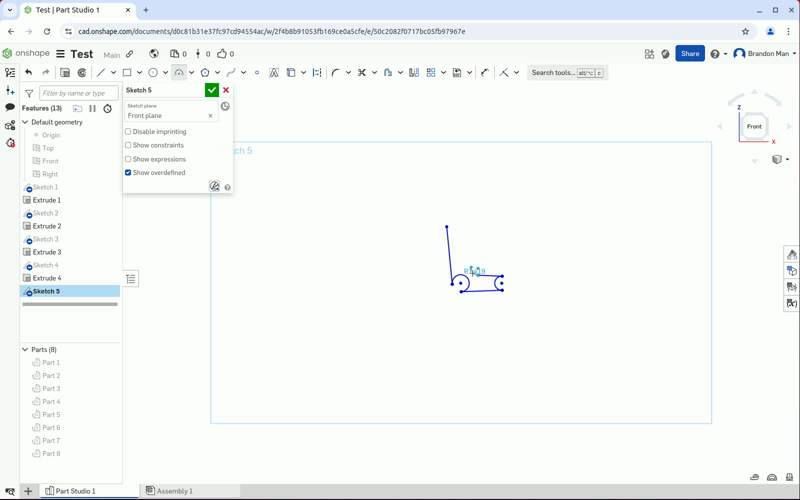
key_up(shift)
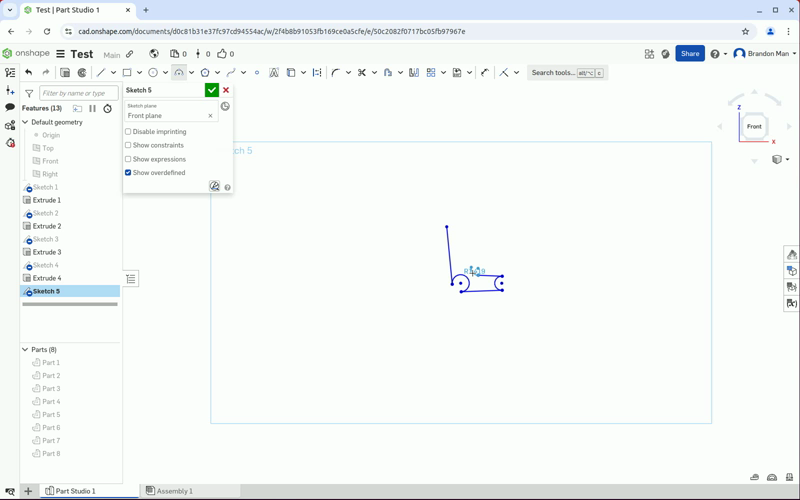
key(esc)
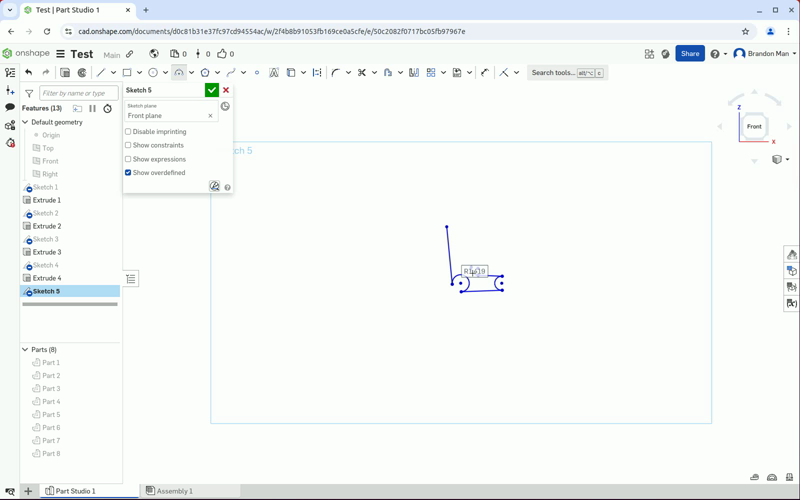
key(l)
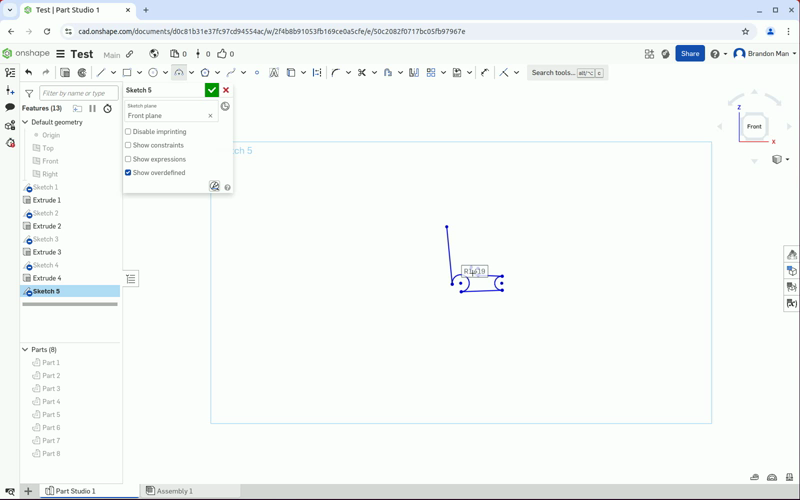
mouse_move(471, 267)
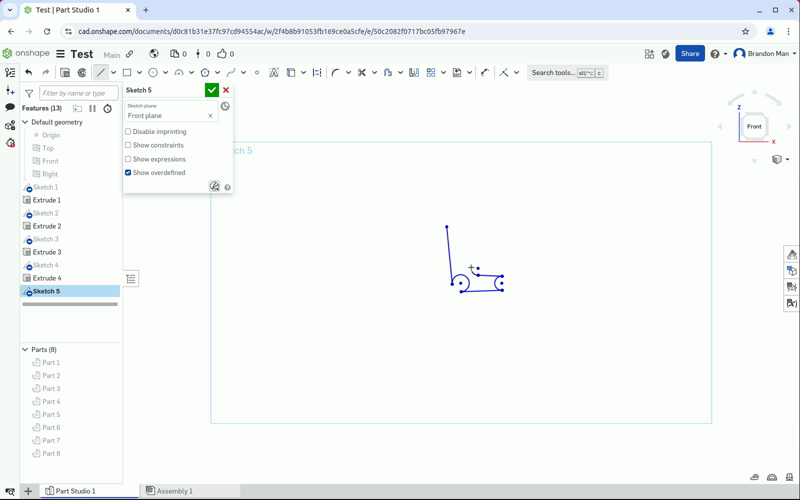
click(471, 267)
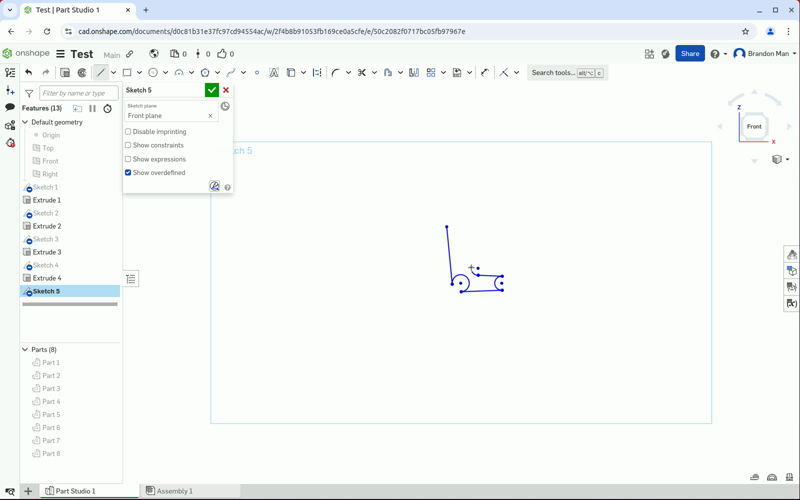
key_down(shift)
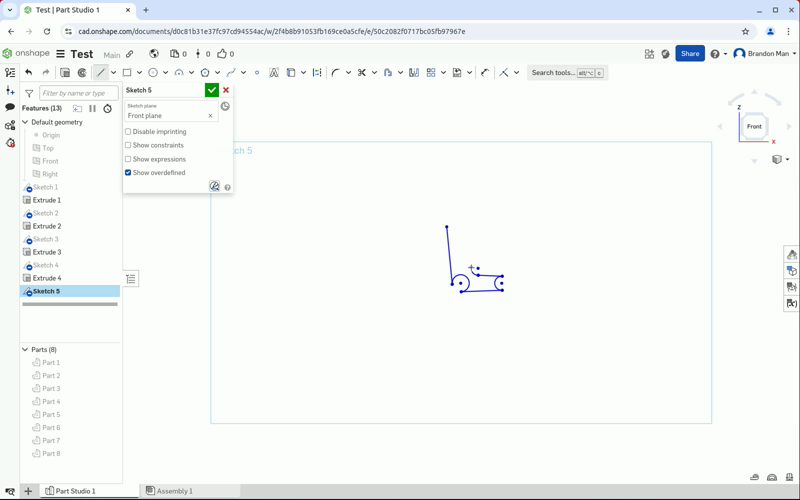
mouse_move(501, 267)
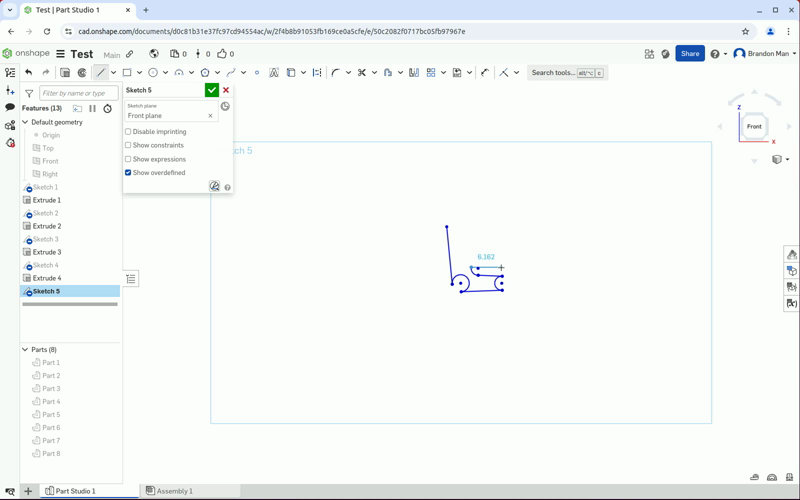
mouse_move(475, 226)
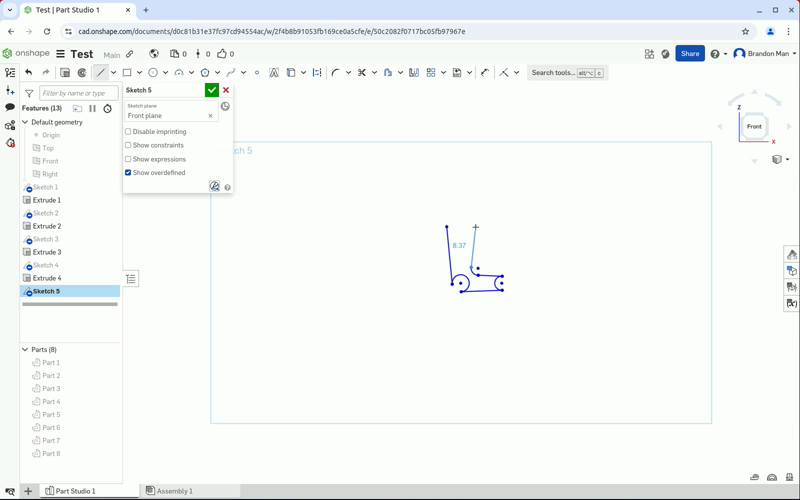
click(475, 226)
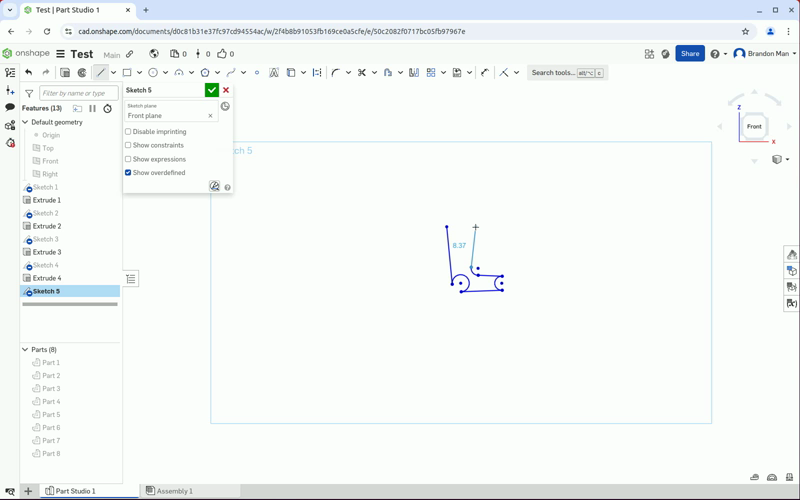
key_up(shift)
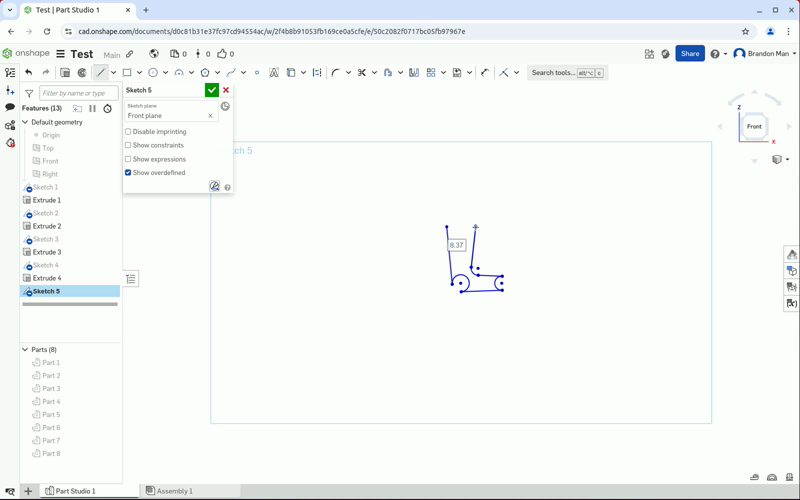
key(esc)
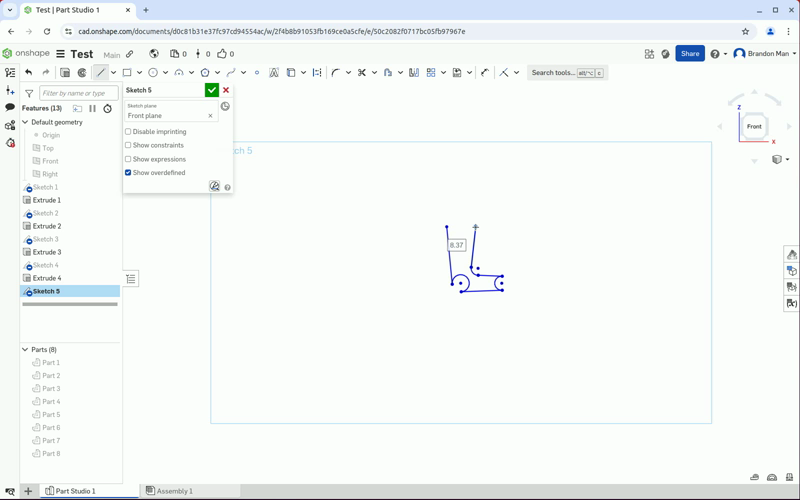
key(a)
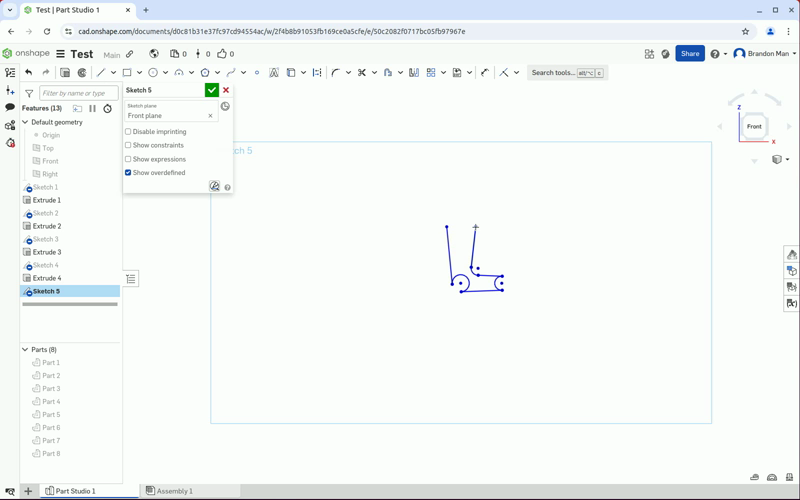
mouse_move(475, 226)
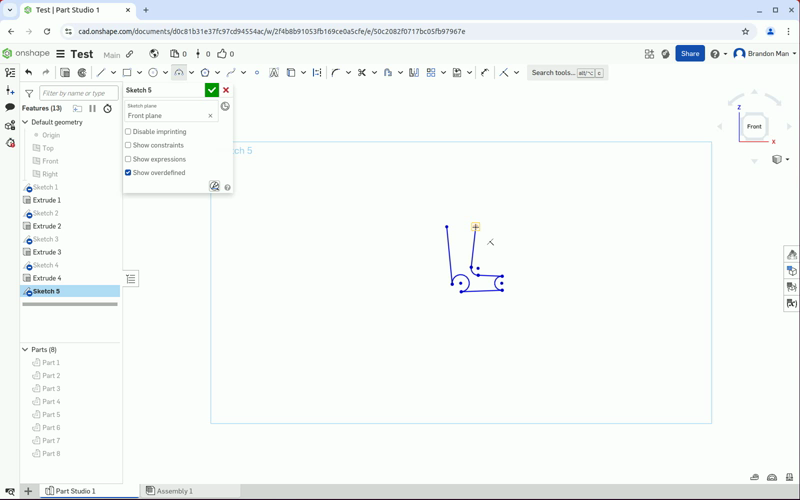
click(475, 226)
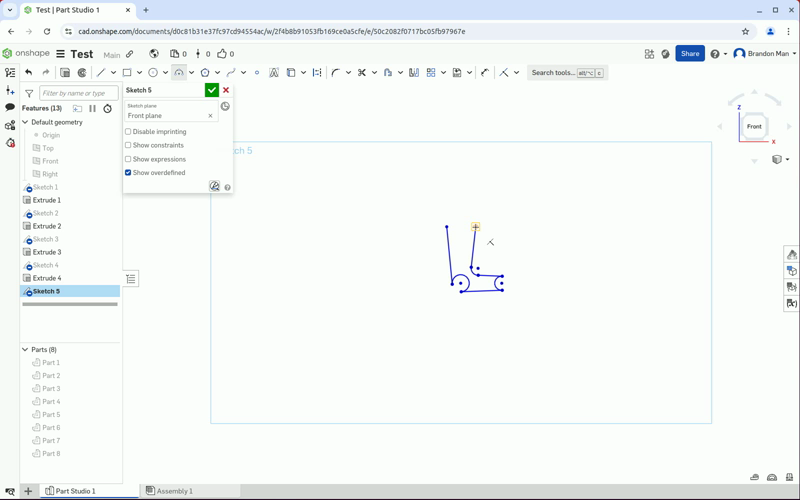
mouse_move(446, 226)
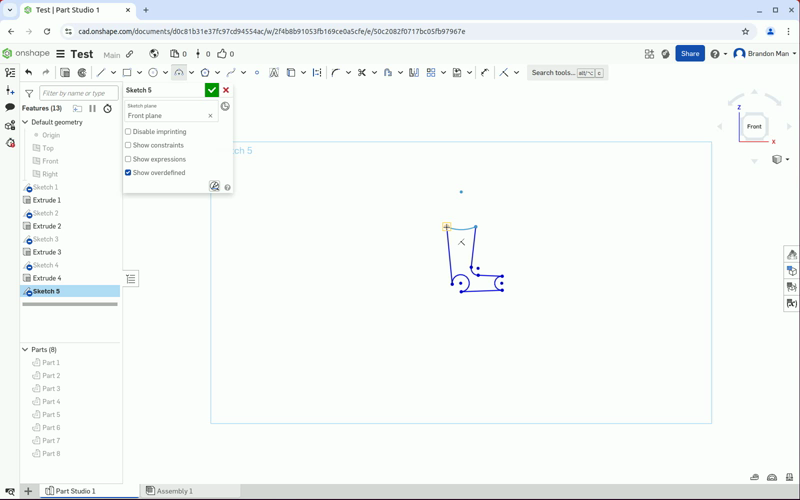
click(446, 226)
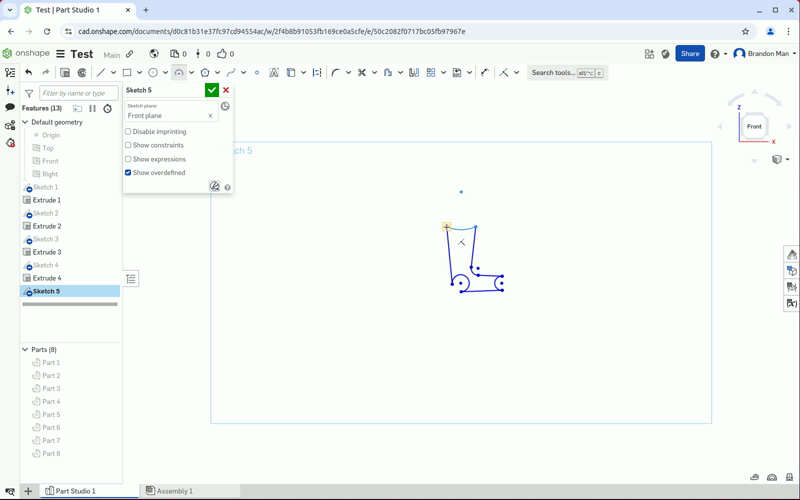
key_down(shift)
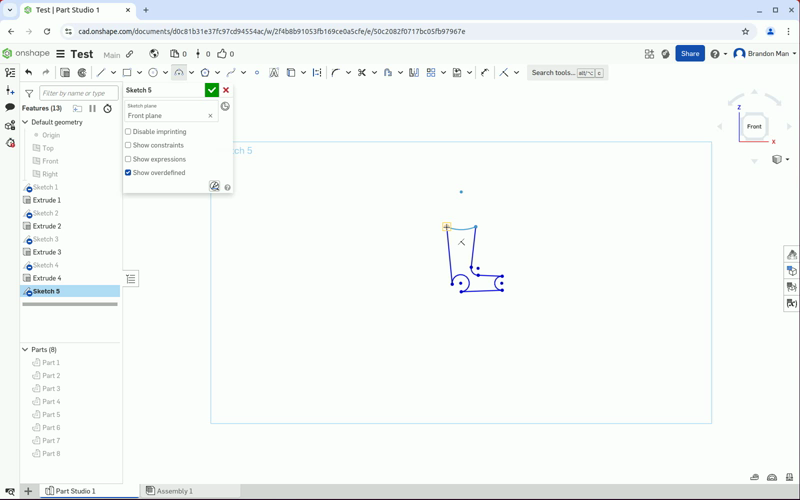
mouse_move(461, 239)
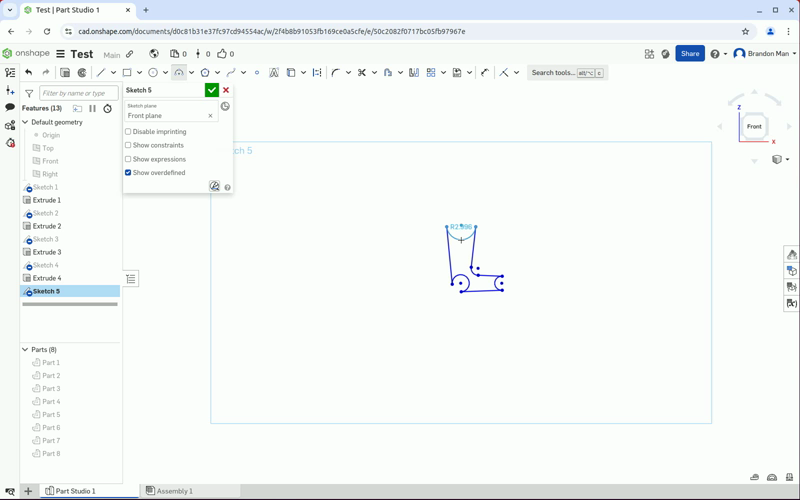
click(461, 239)
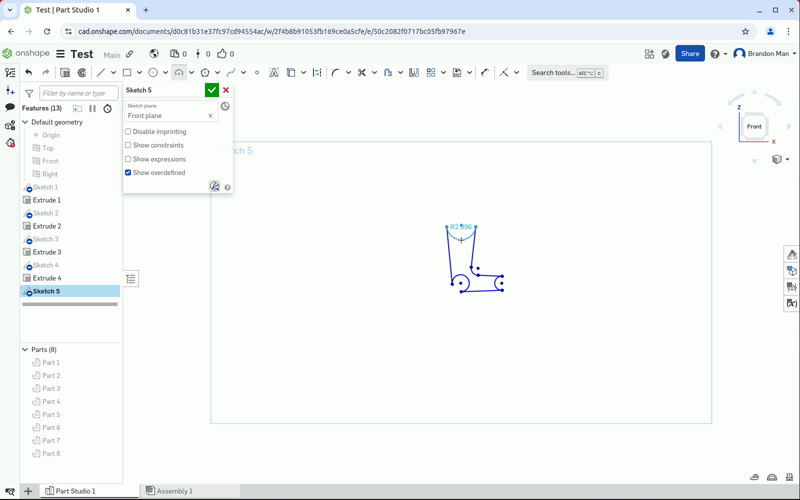
key_up(shift)
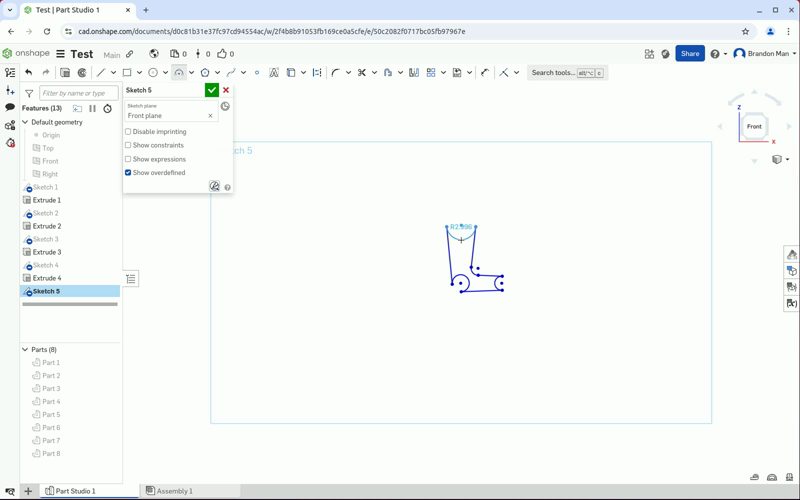
key(esc)
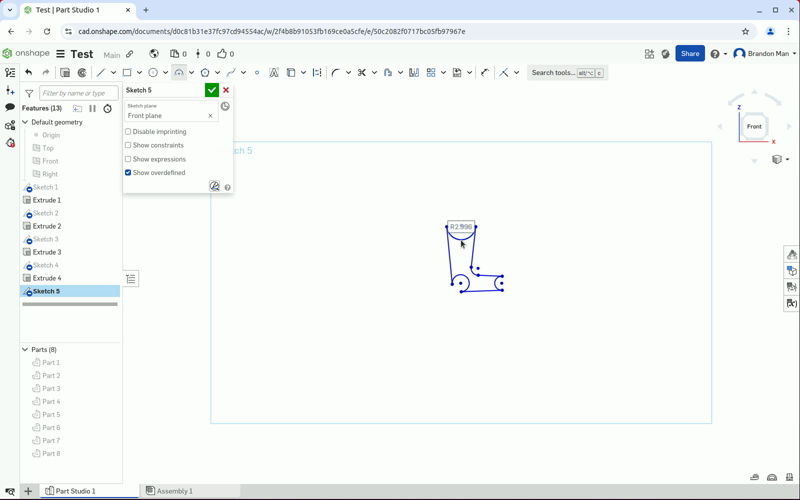
mouse_move(464, 247)
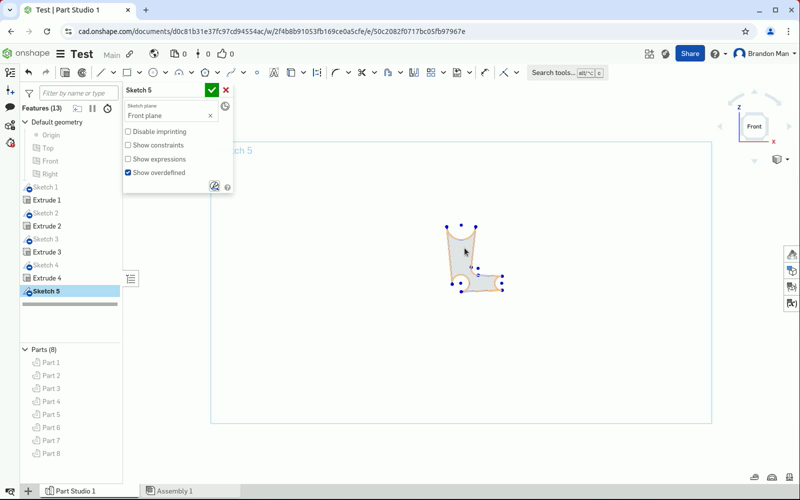
scroll(6)
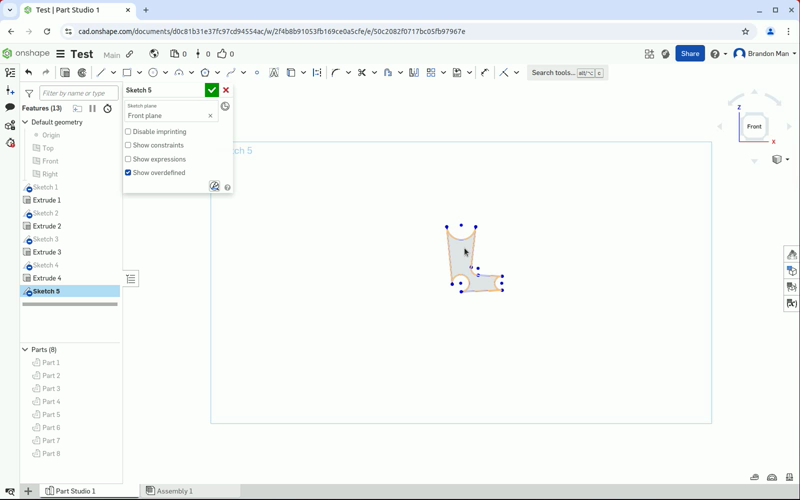
scroll(6)
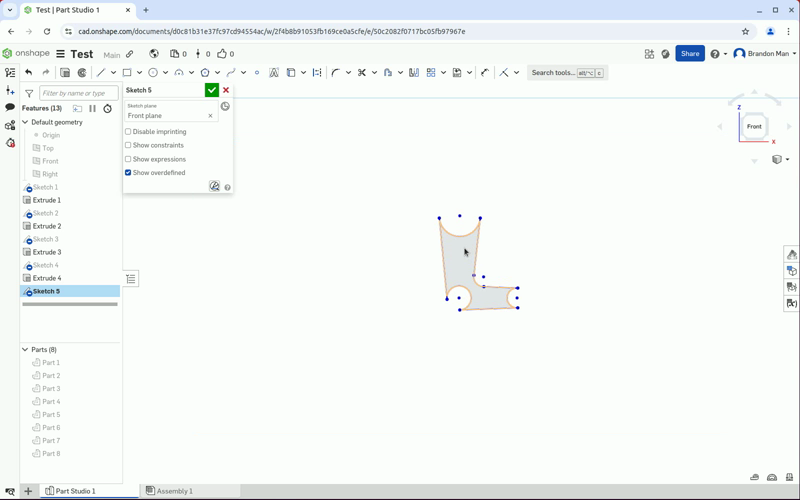
scroll(6)
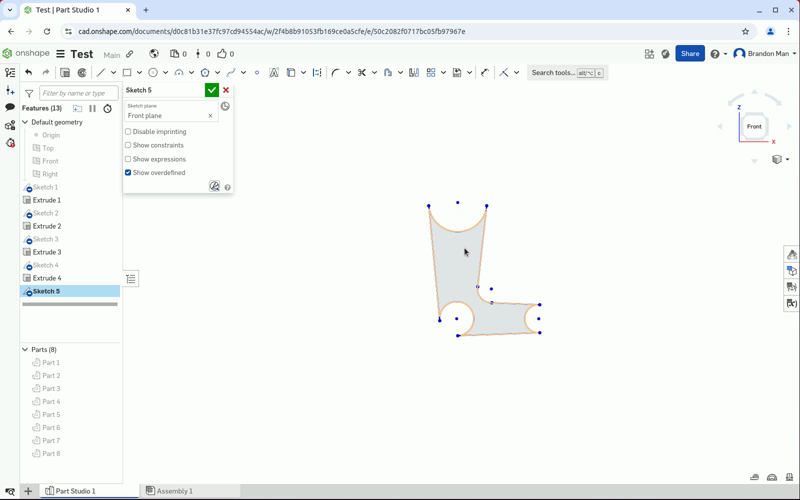
scroll(6)
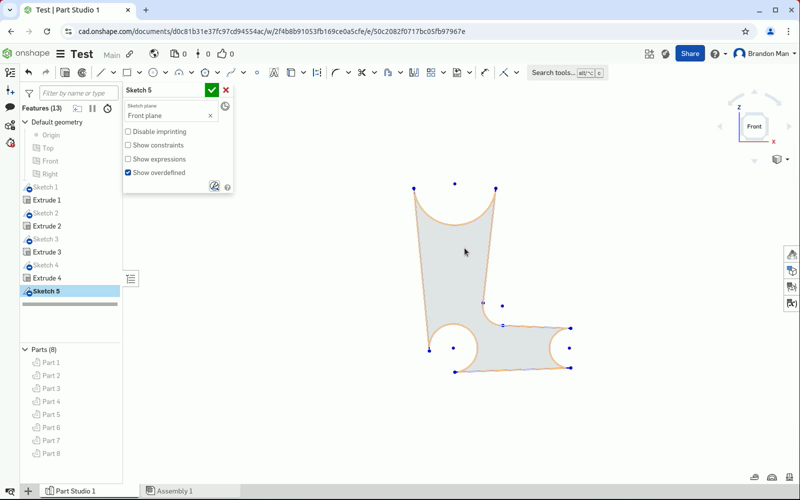
scroll(6)
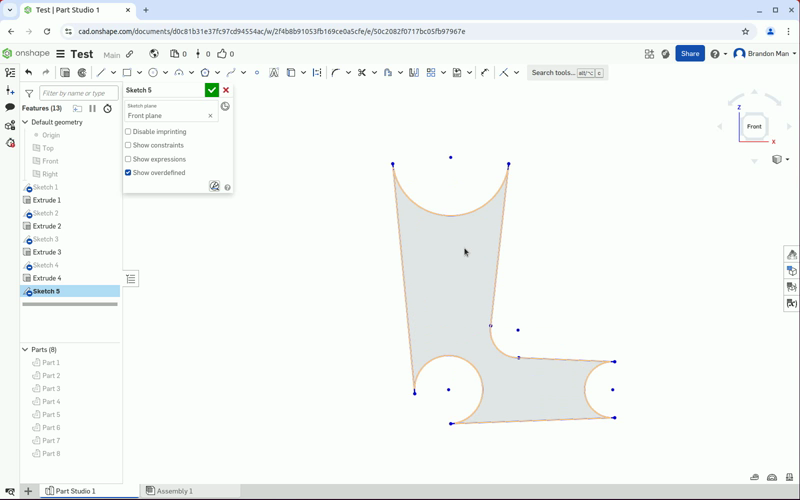
scroll(6)
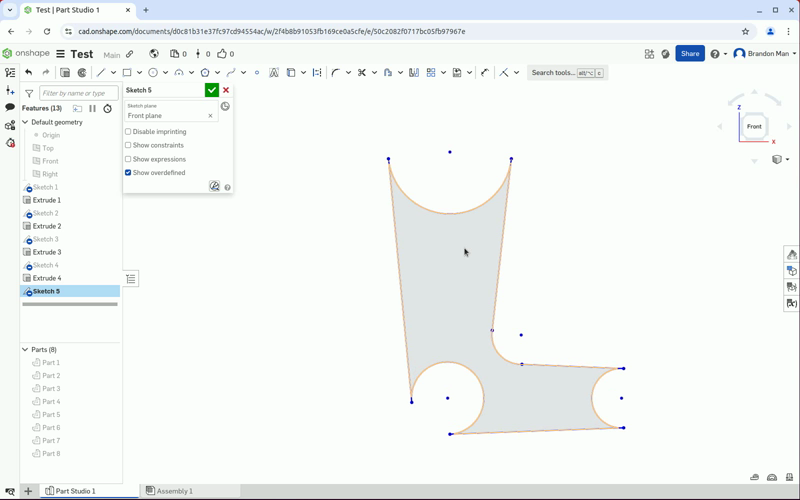
scroll(6)
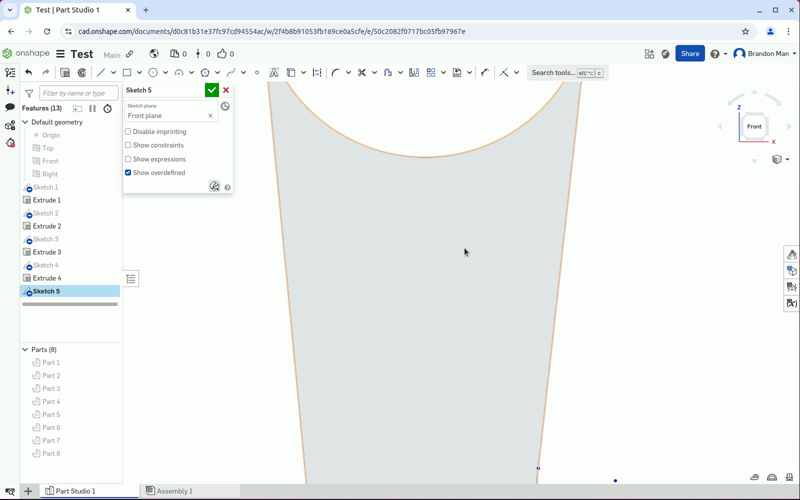
click(464, 247)
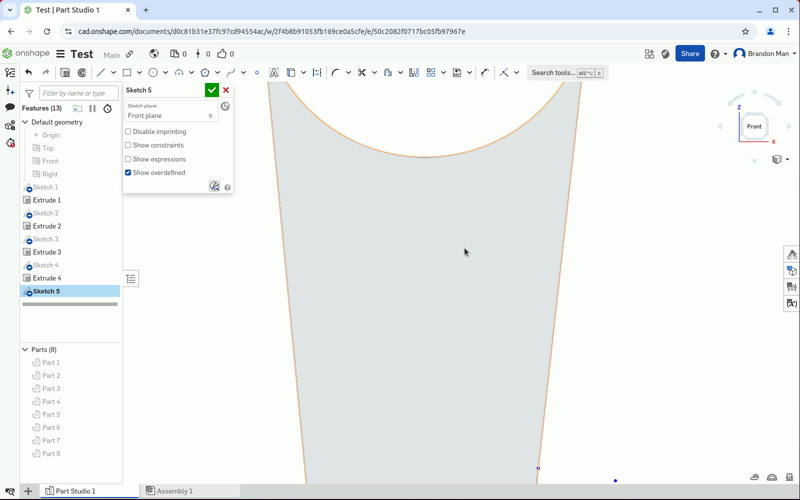
scroll(-6)
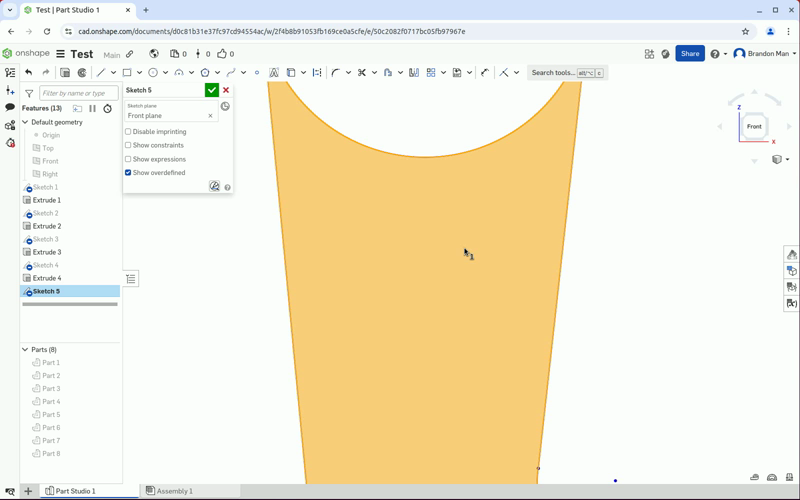
scroll(-6)
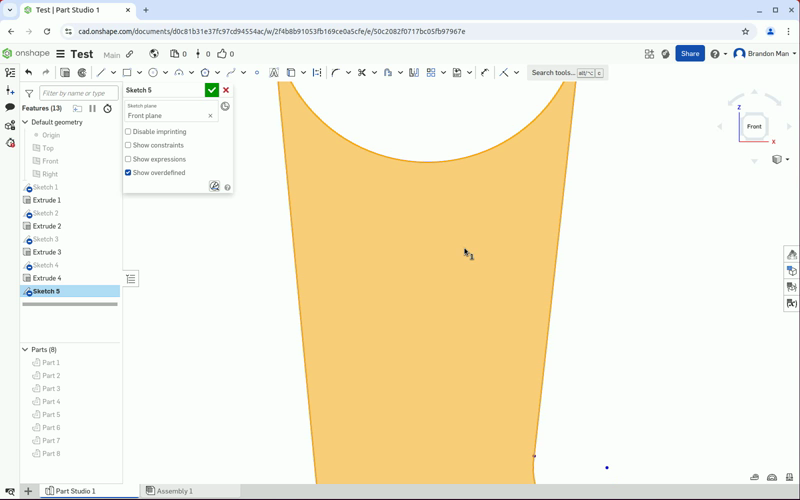
scroll(-6)
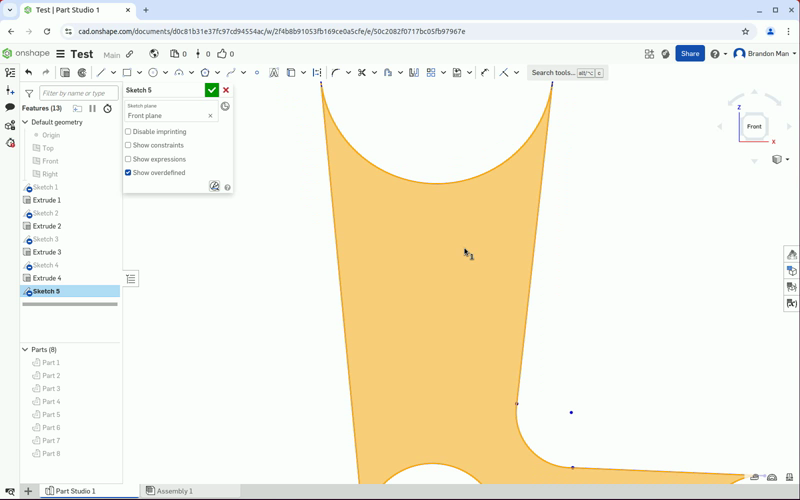
scroll(-6)
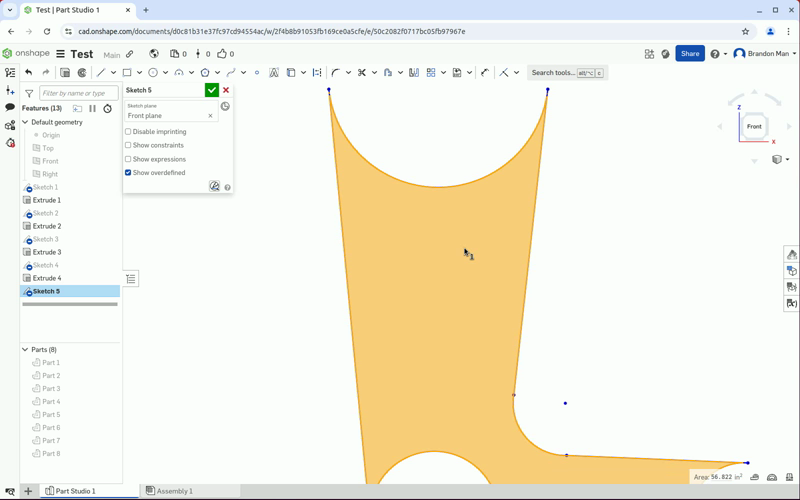
scroll(-6)
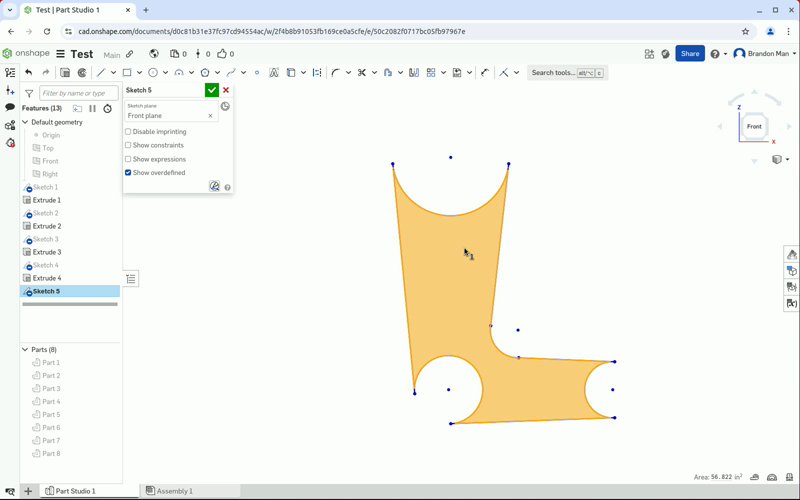
scroll(-6)
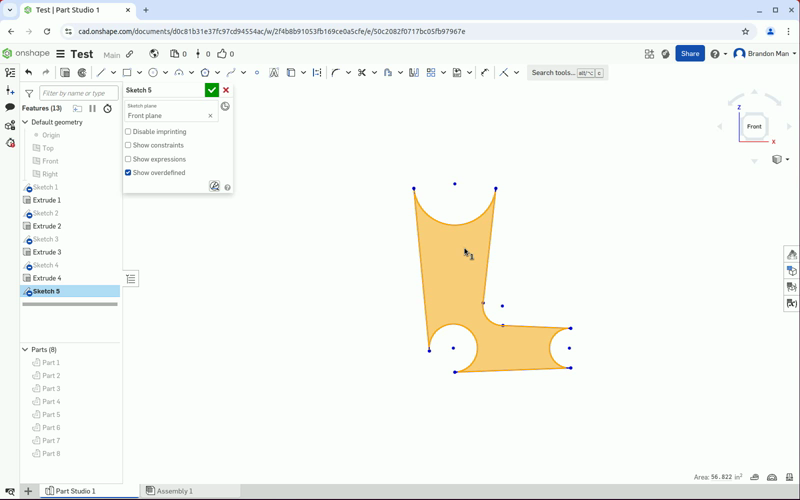
scroll(-6)
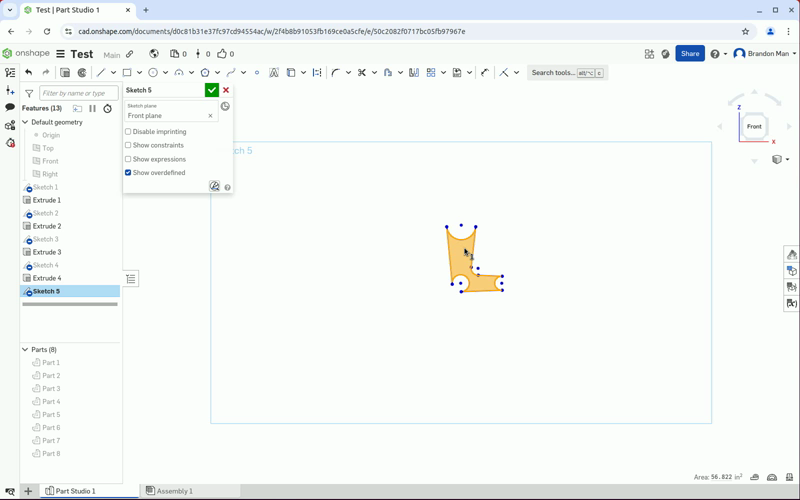
mouse_move(73, 352)
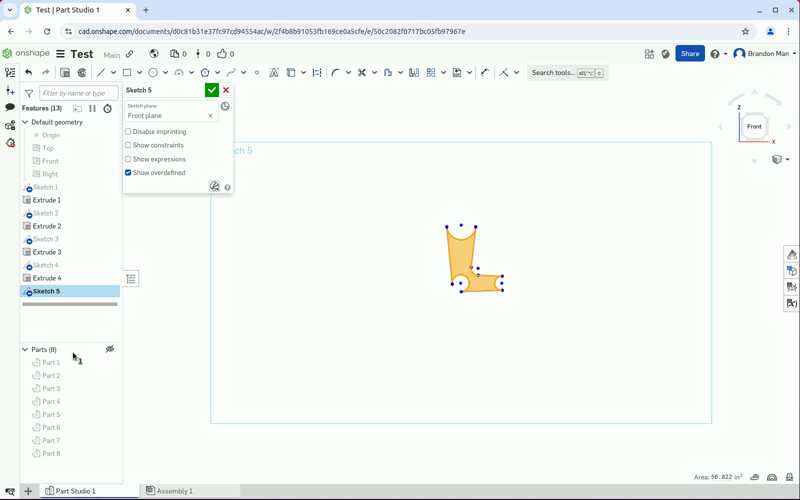
key(shift+y)
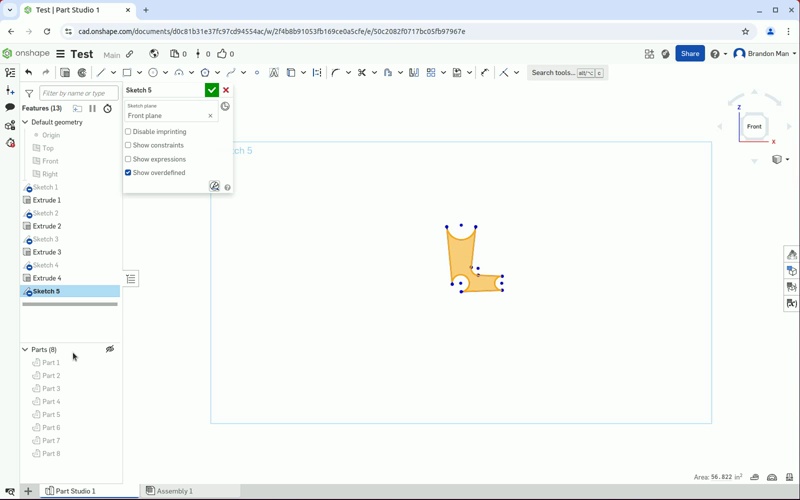
key(shift+e)
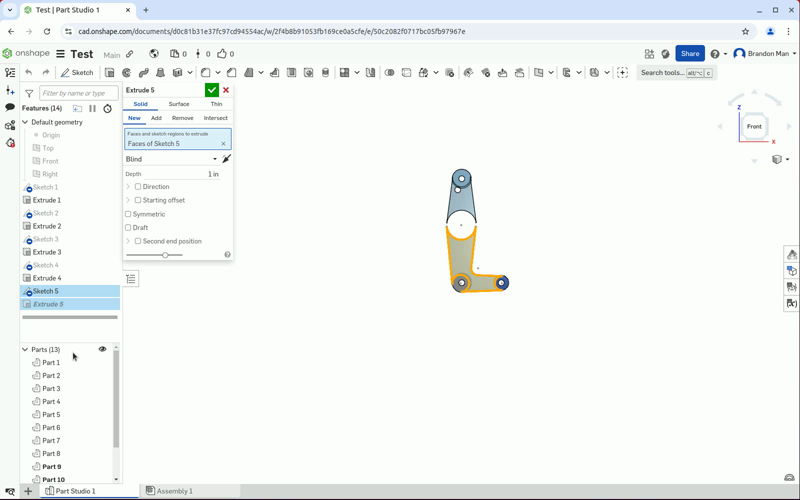
mouse_move(143, 106)
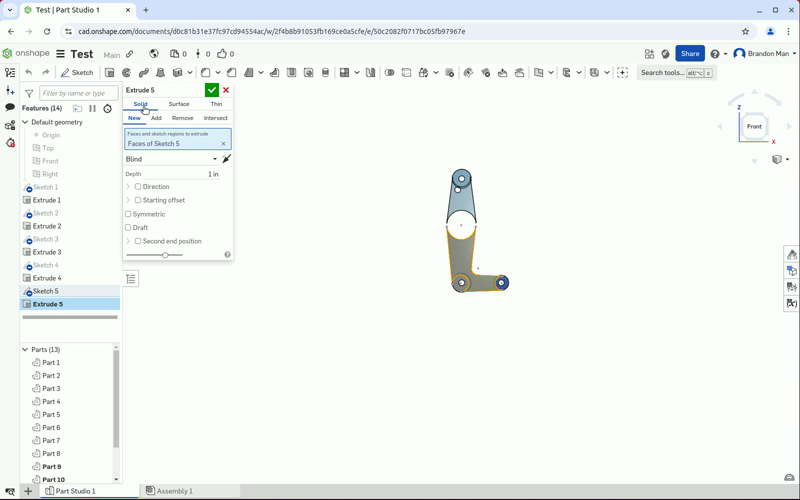
click(143, 106)
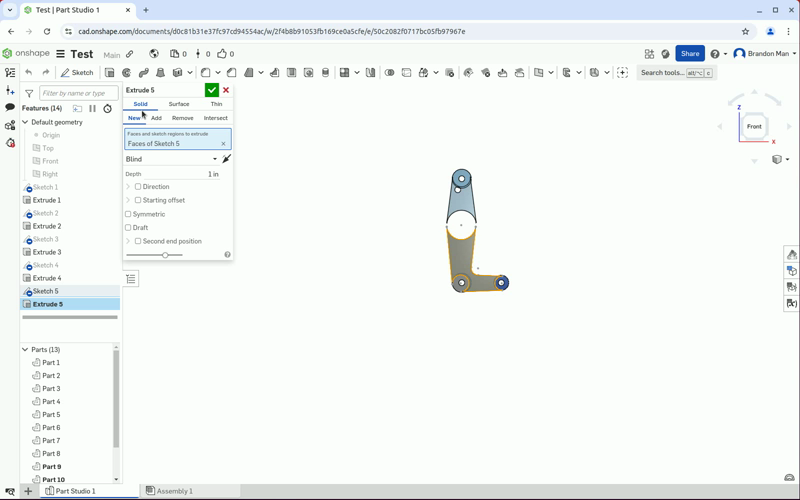
mouse_move(137, 120)
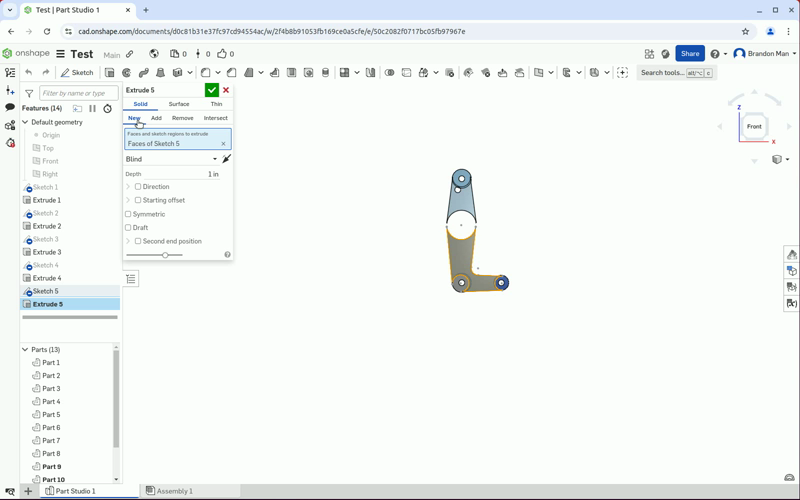
click(137, 120)
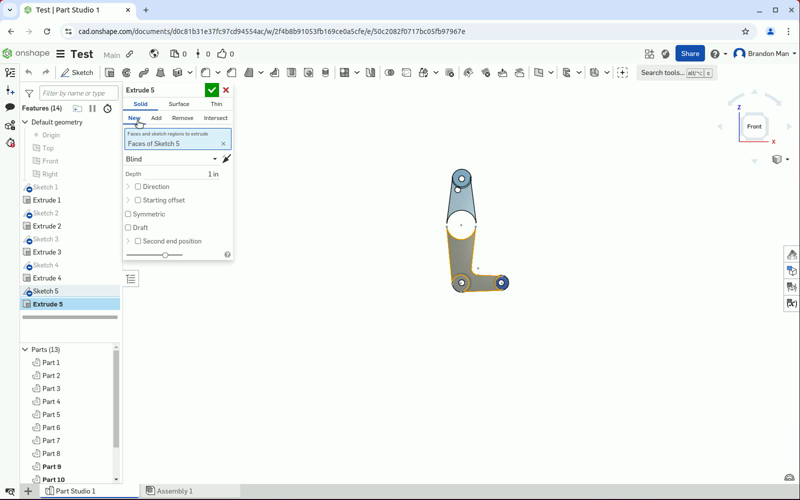
key(tab, 4)
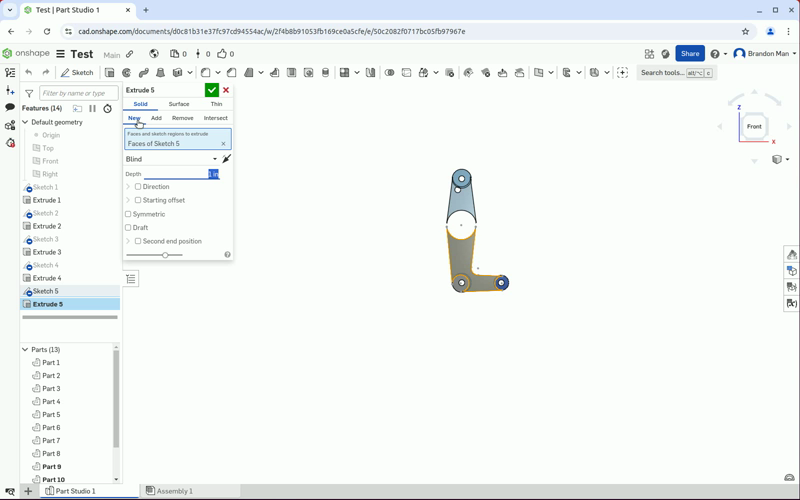
text(0.481)
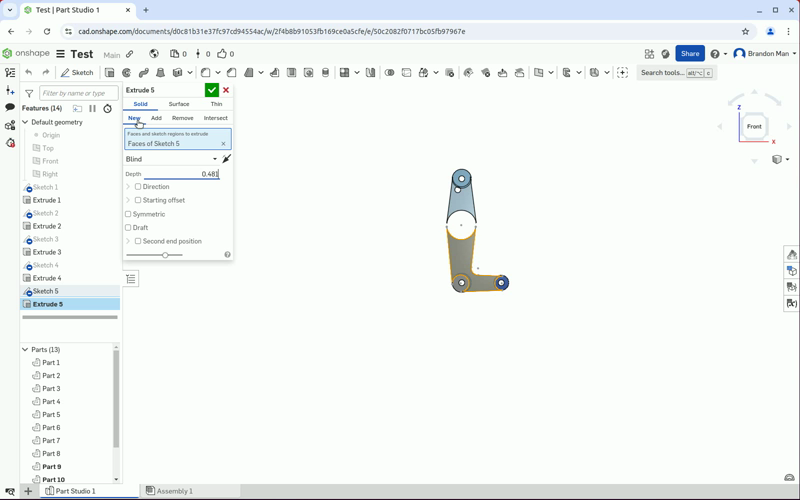
key(enter)
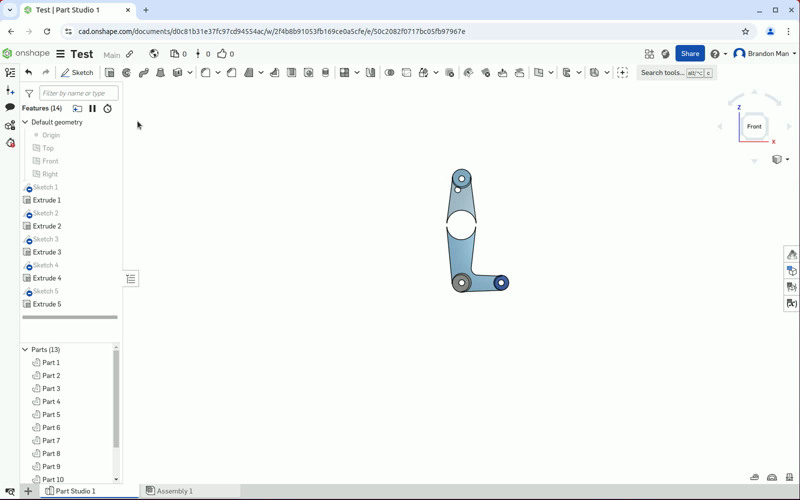
key(shift+h)
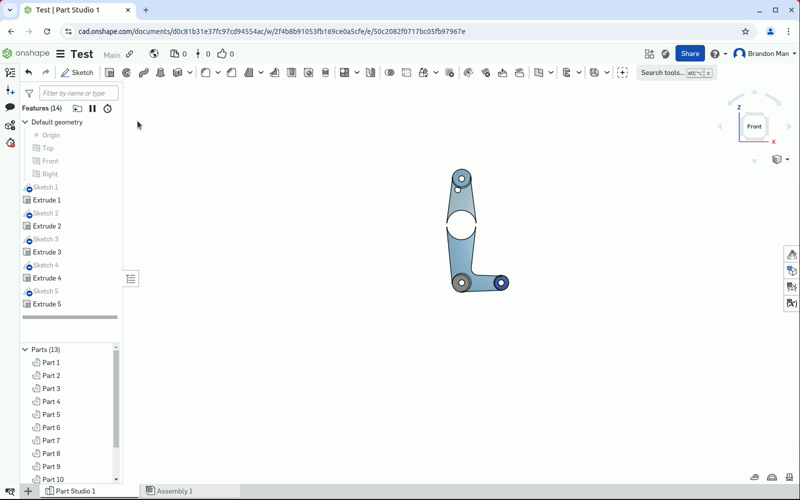
key(shift+h)
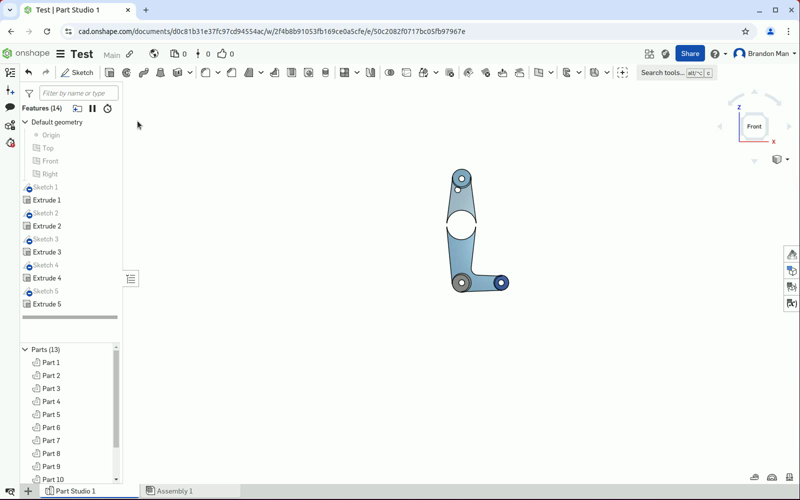
mouse_move(73, 189)
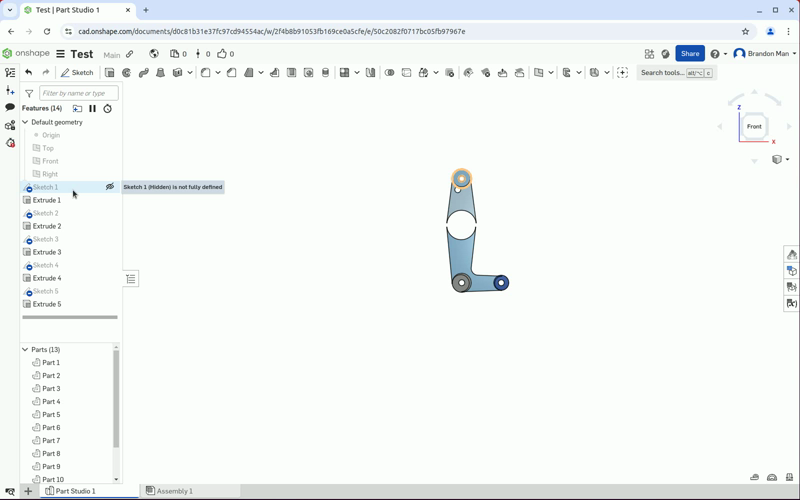
click(73, 189)
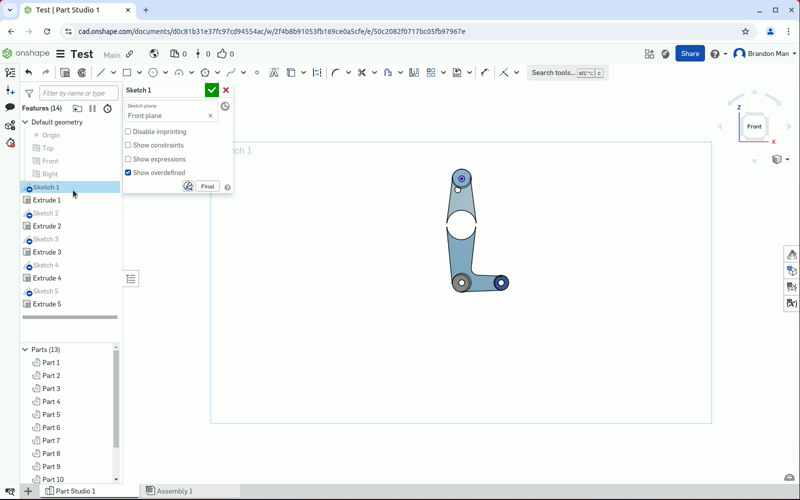
mouse_move(229, 92)
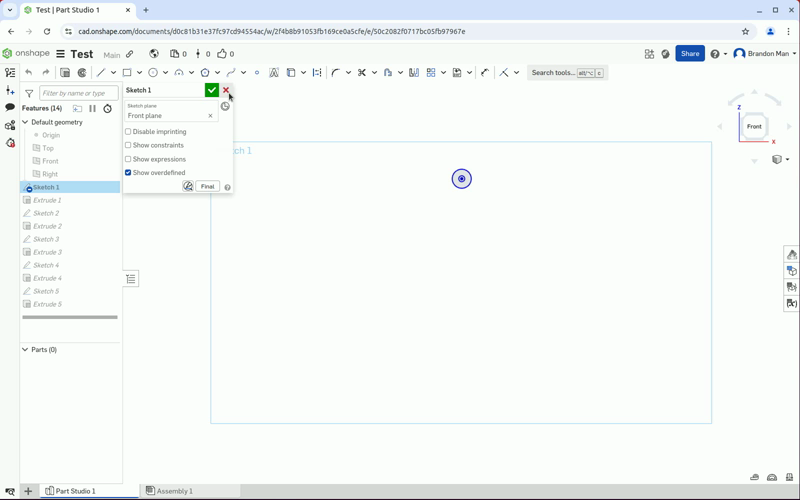
click(229, 92)
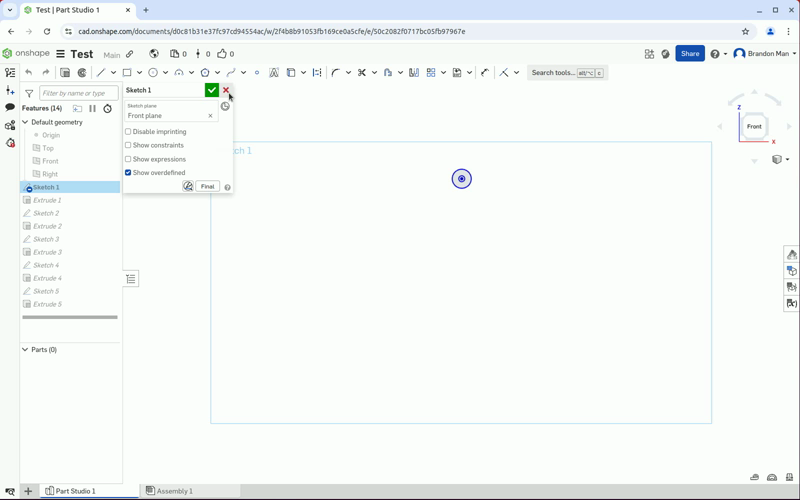
key(shift+s)
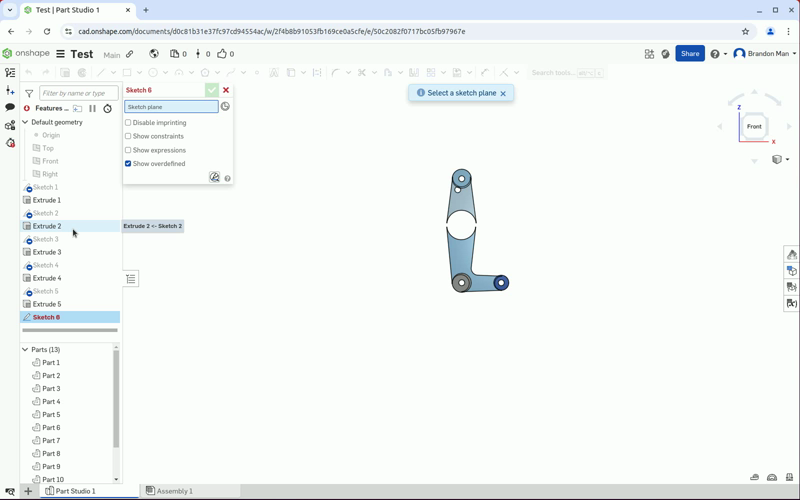
scroll(3)
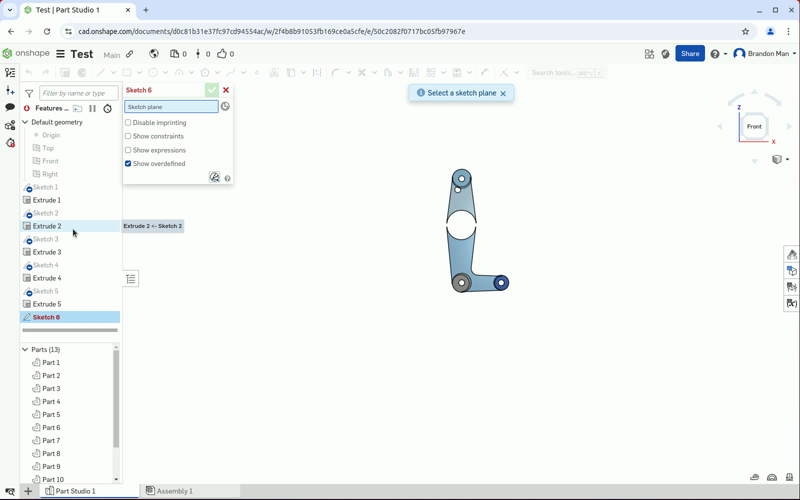
mouse_move(73, 163)
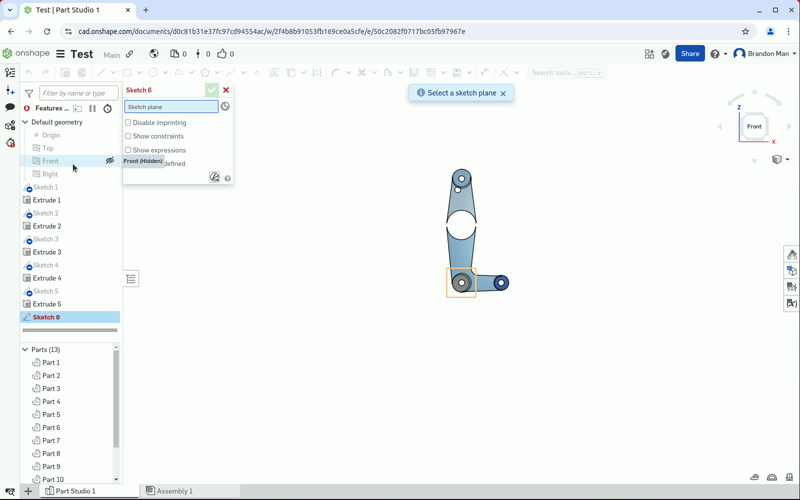
click(73, 163)
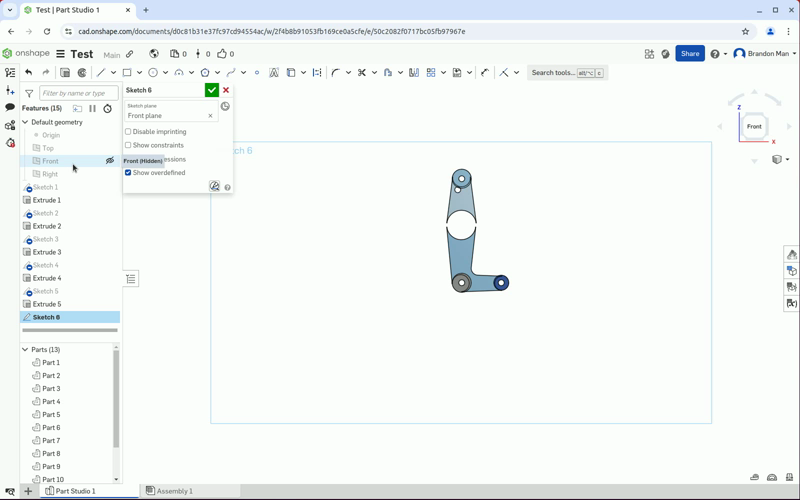
mouse_move(69, 352)
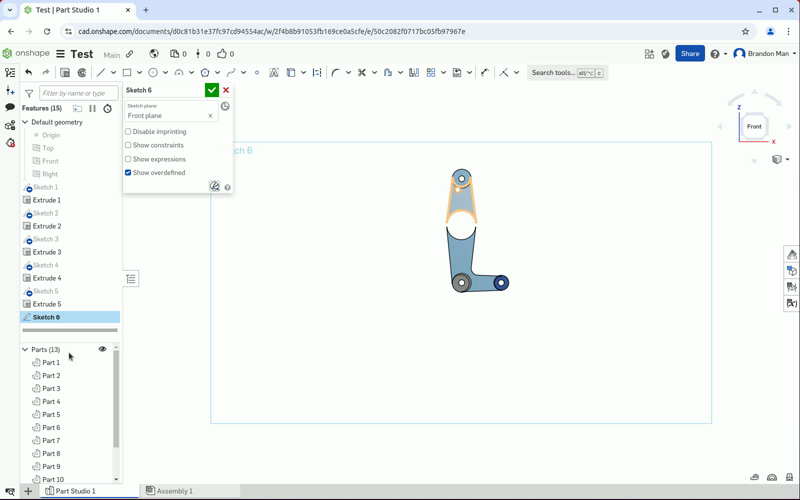
key(y)
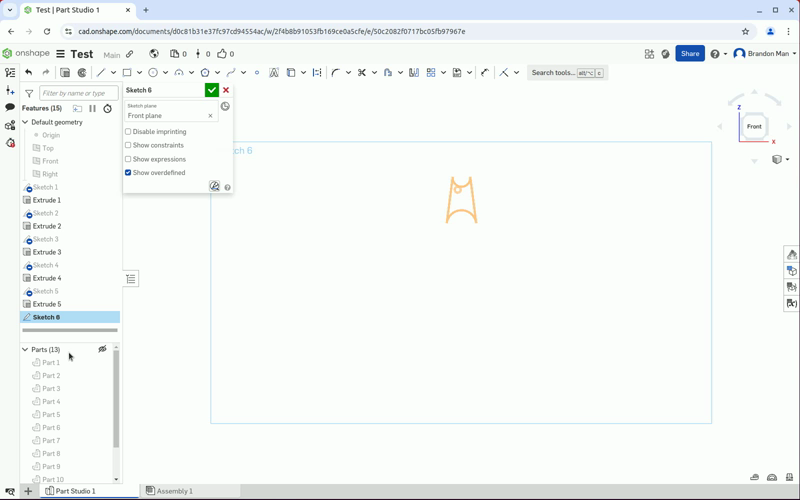
key(c)
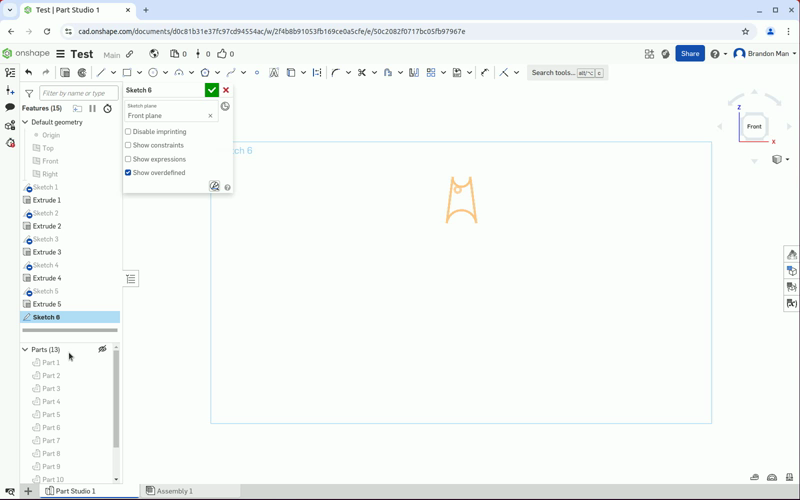
key_down(shift)
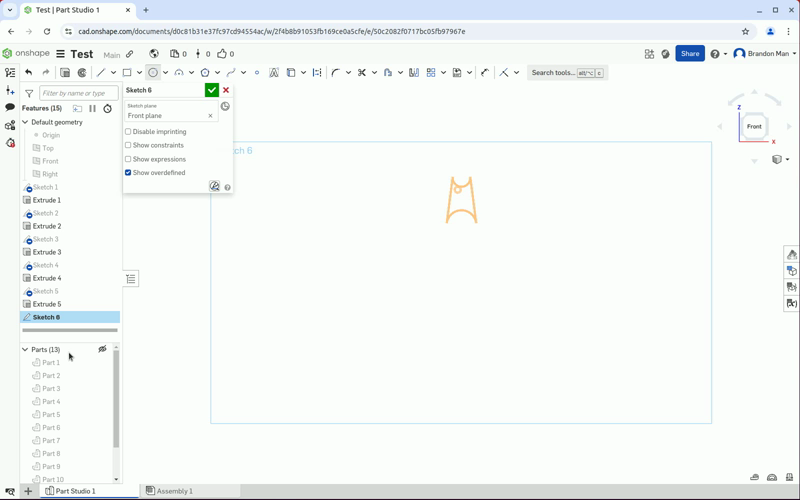
mouse_move(461, 225)
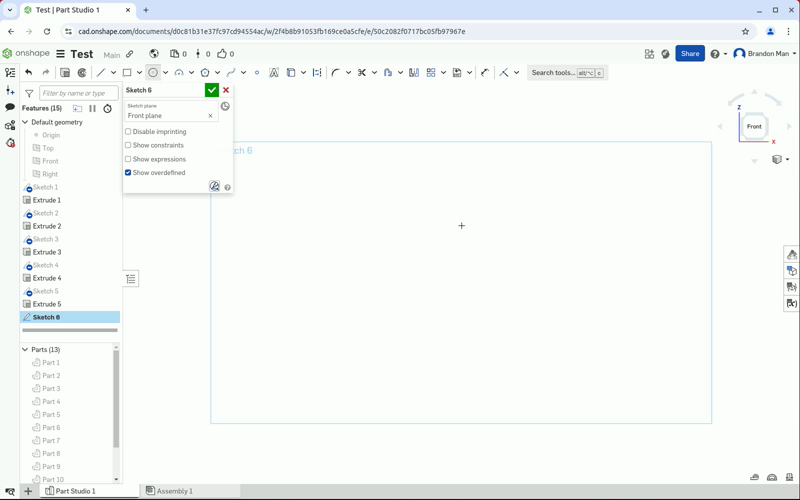
click(461, 225)
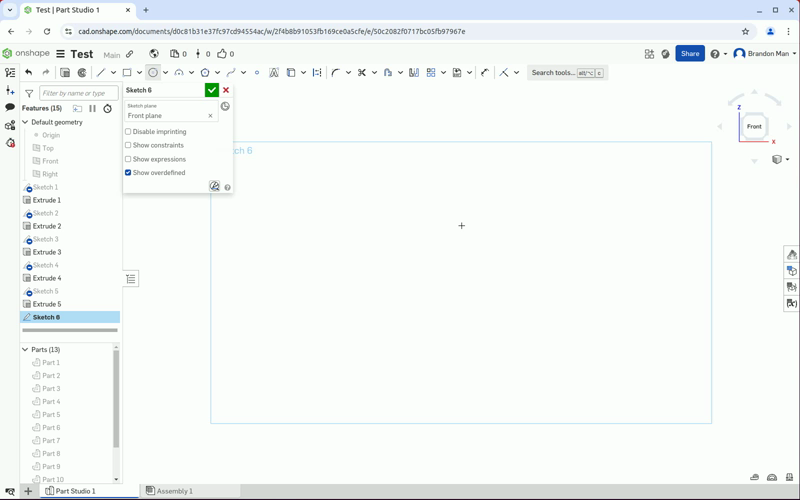
key_up(shift)
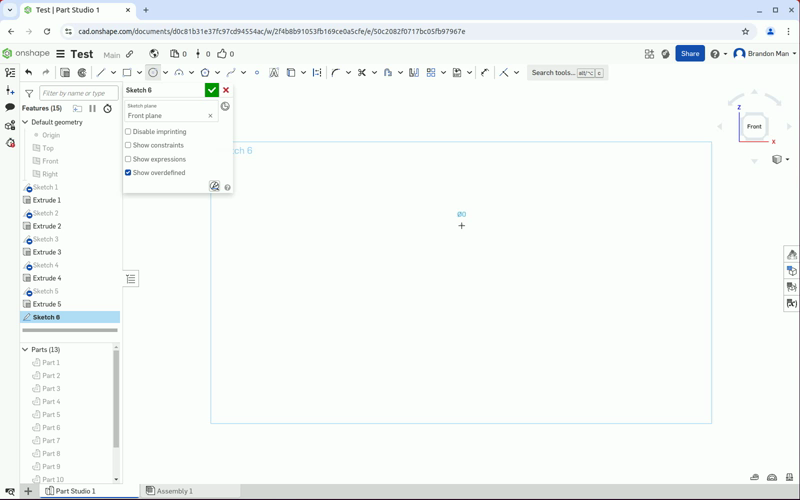
mouse_move(477, 225)
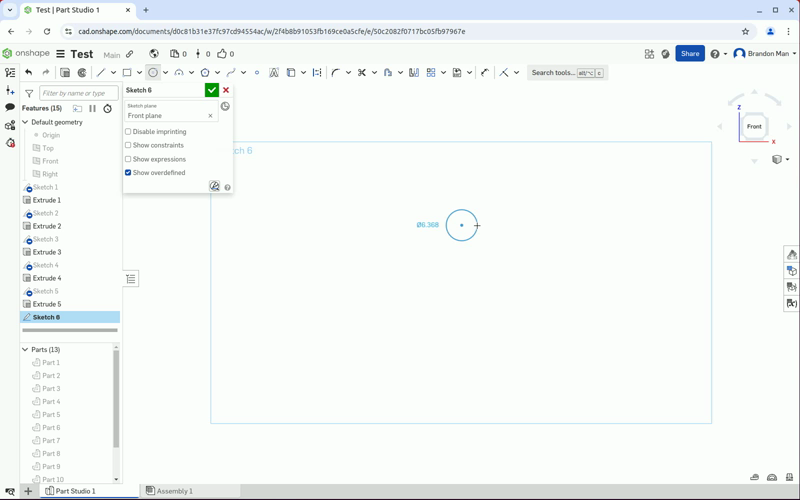
click(477, 225)
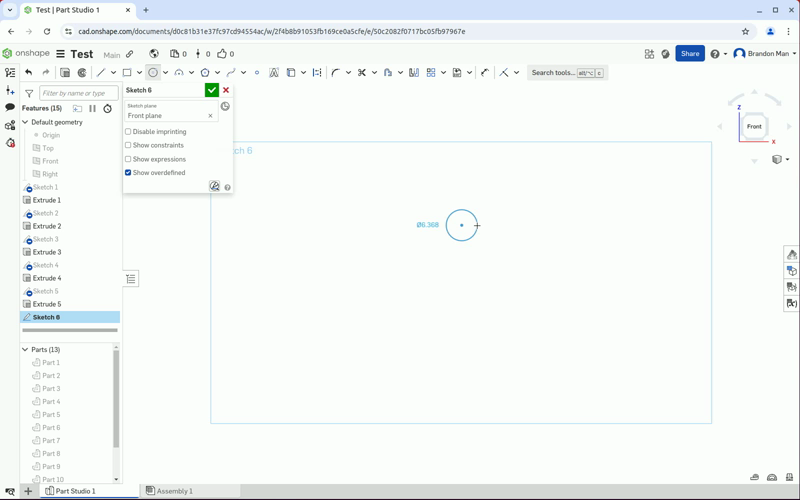
key(esc)
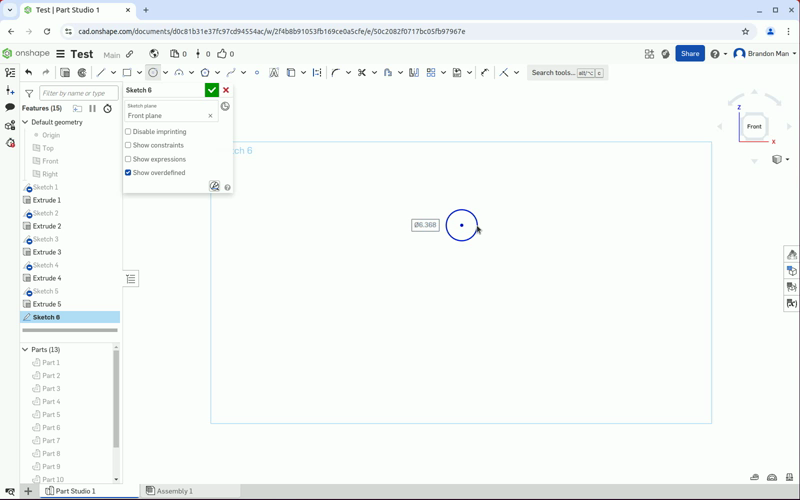
key(c)
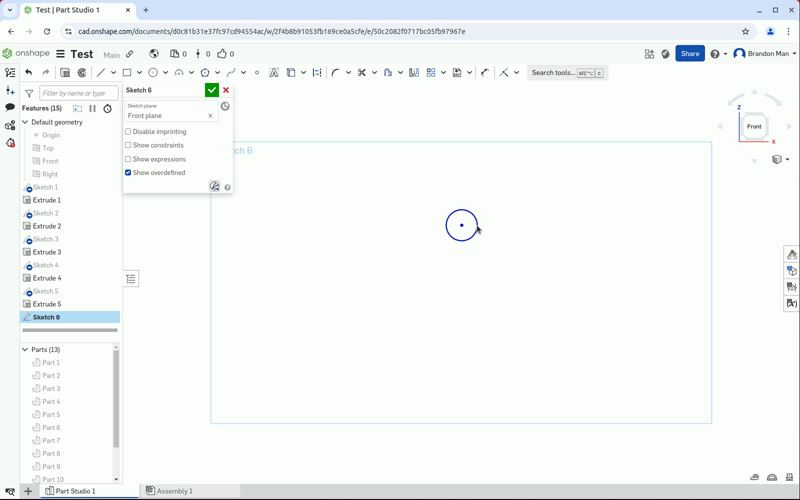
key_down(shift)
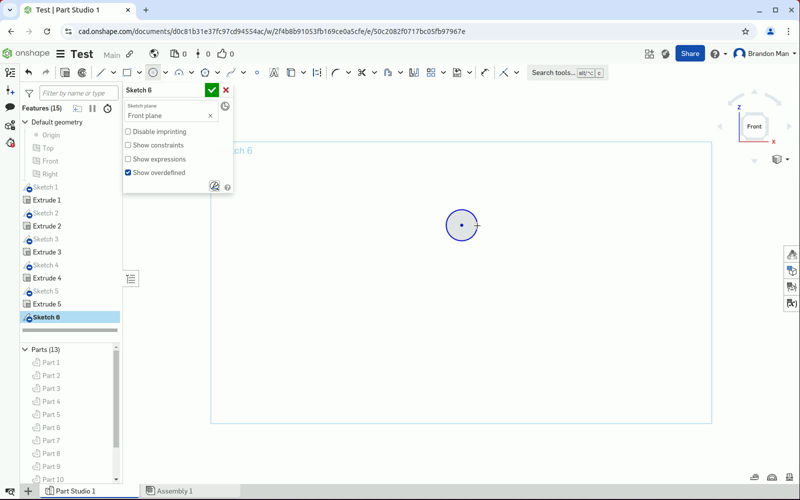
mouse_move(461, 225)
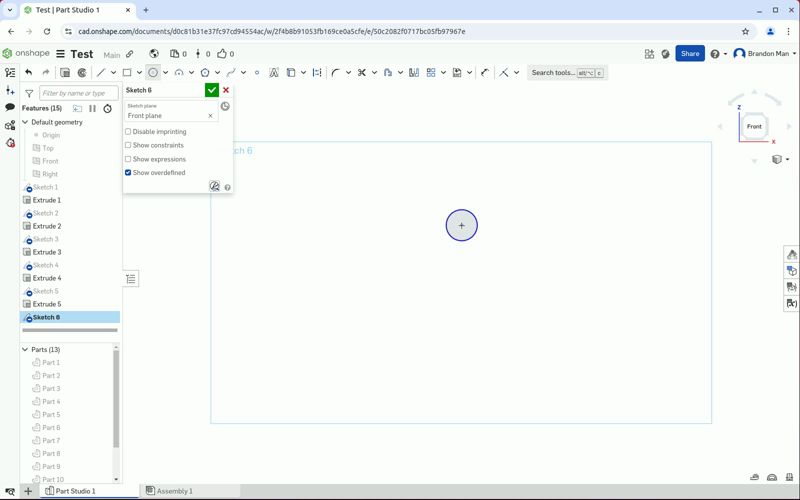
click(461, 225)
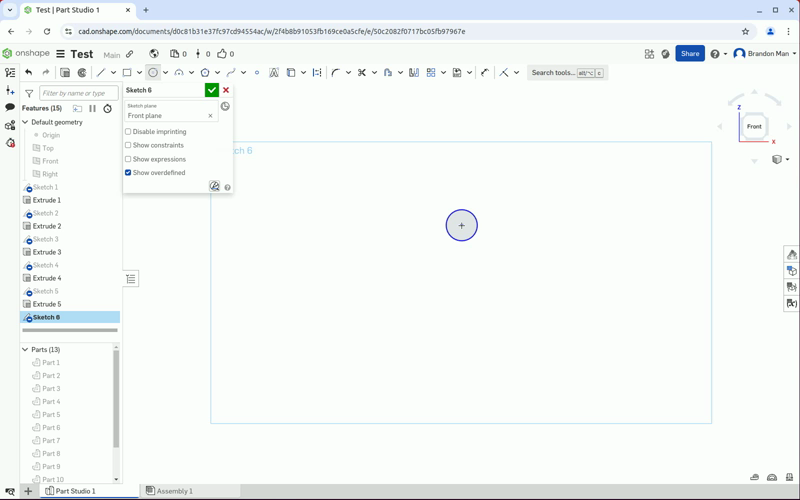
key_up(shift)
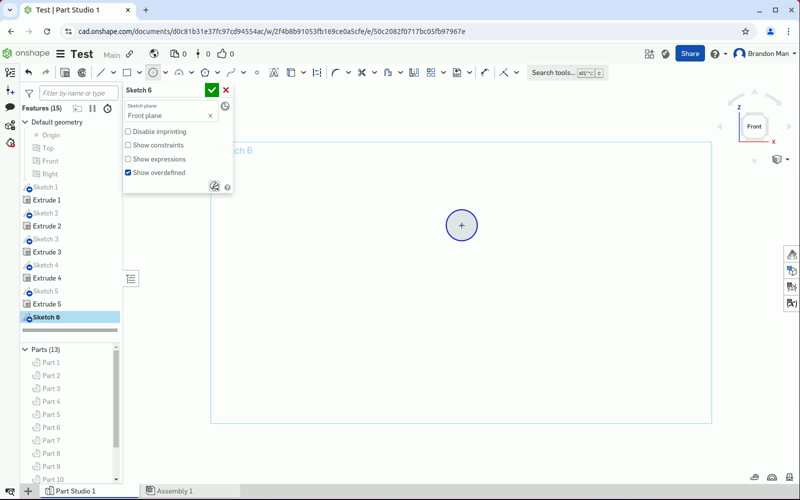
mouse_move(465, 225)
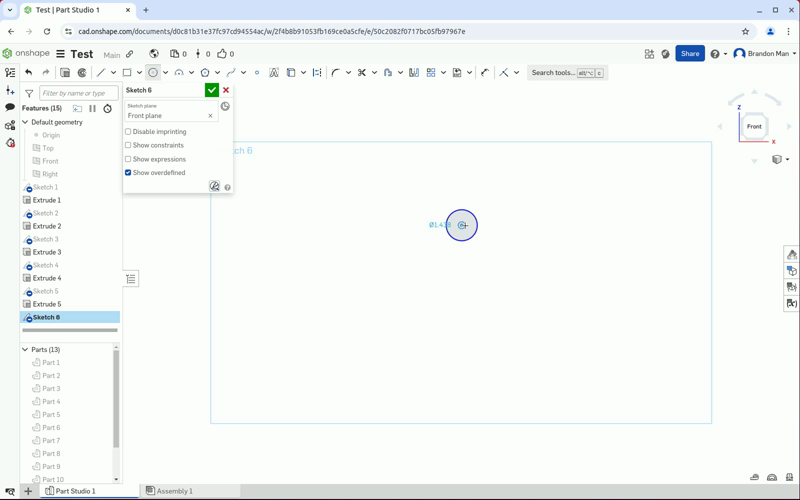
scroll(6)
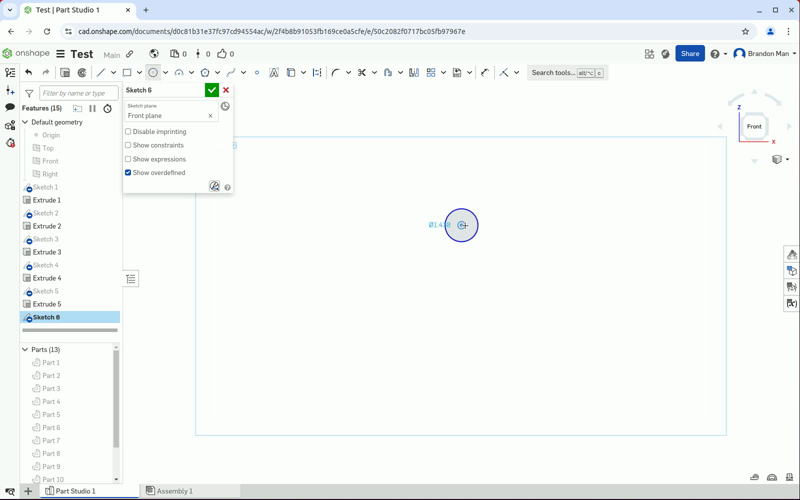
scroll(6)
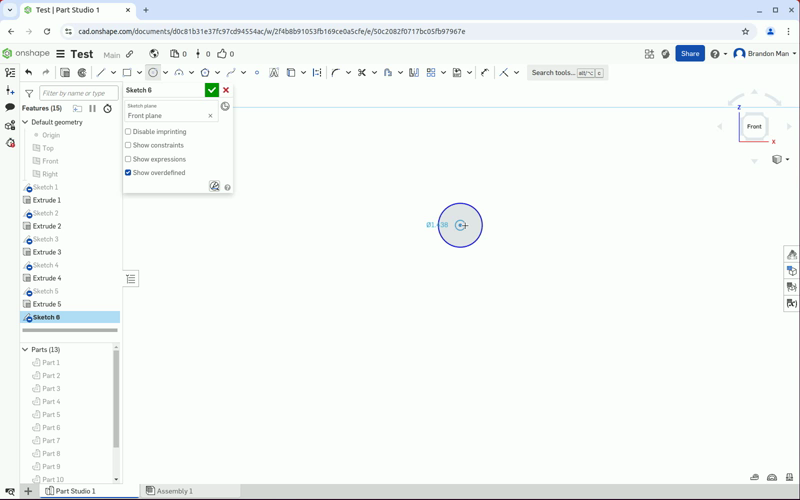
scroll(6)
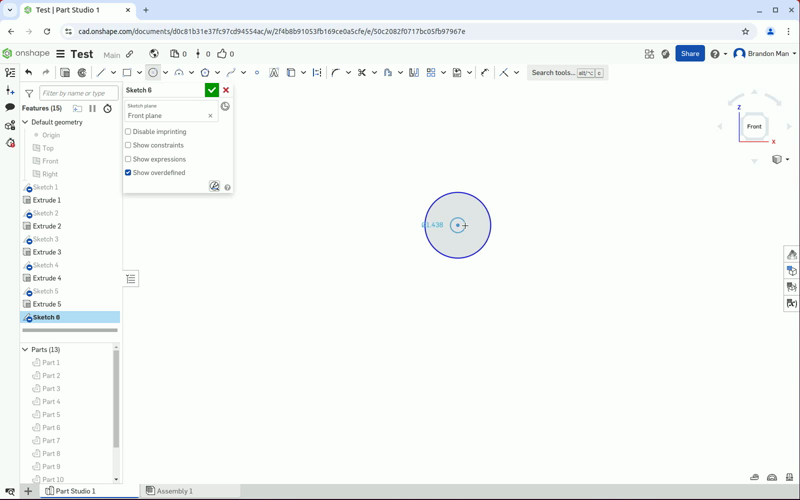
scroll(6)
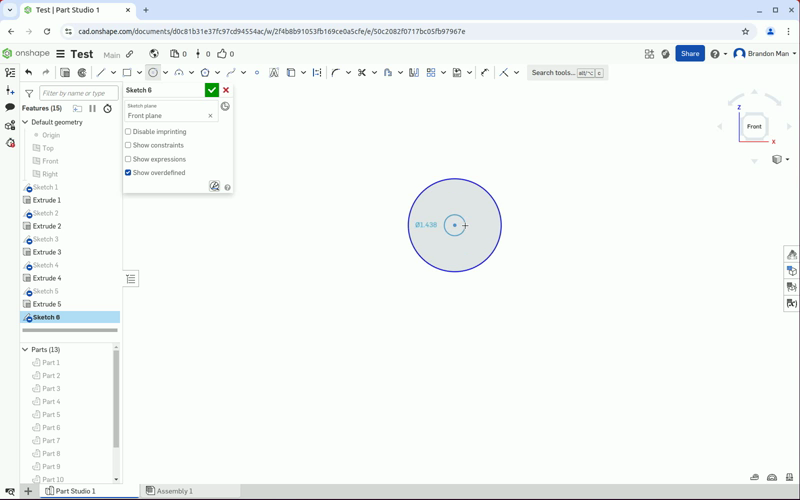
scroll(6)
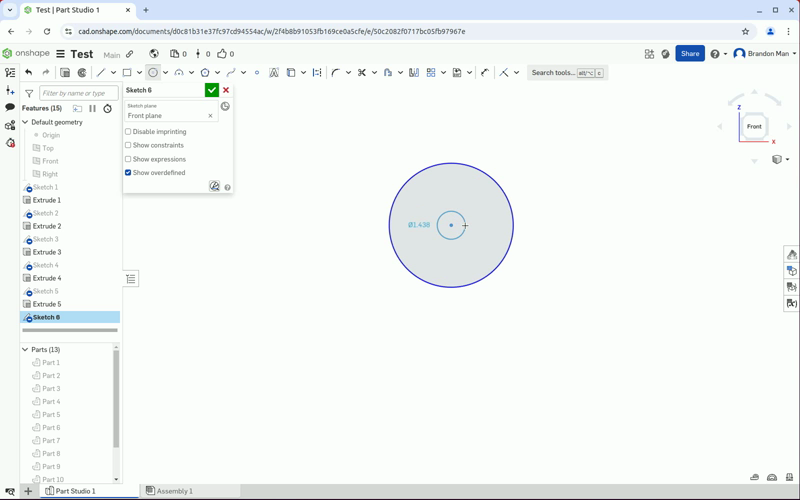
scroll(6)
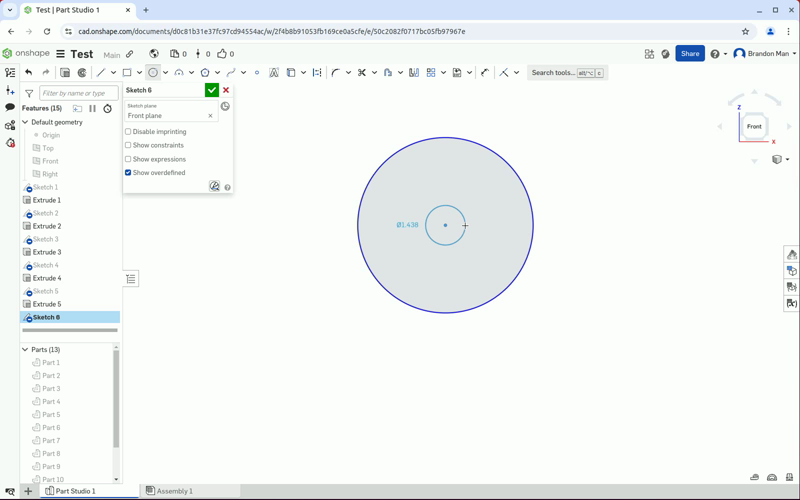
scroll(6)
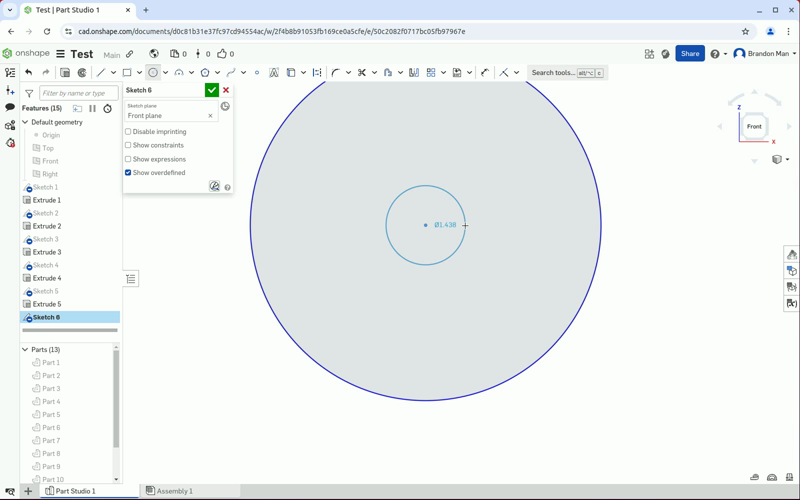
click(465, 225)
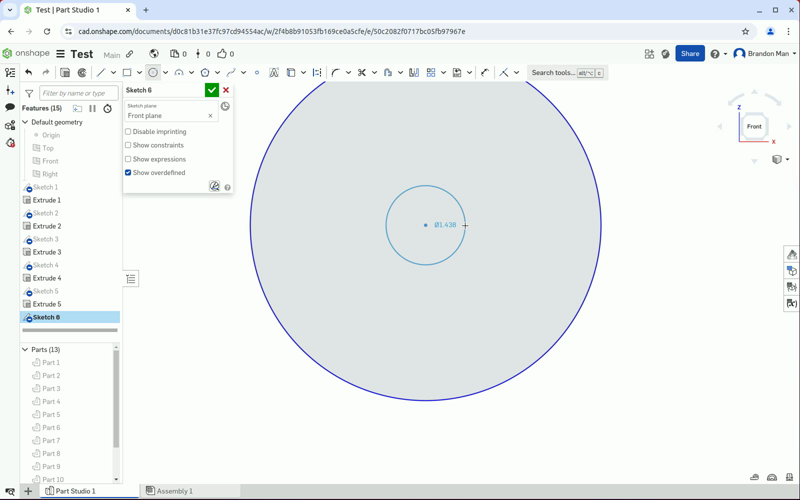
scroll(-6)
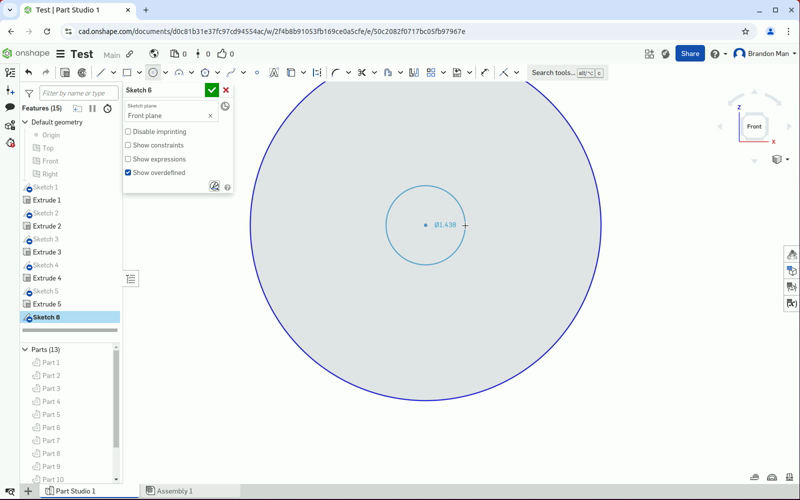
scroll(-6)
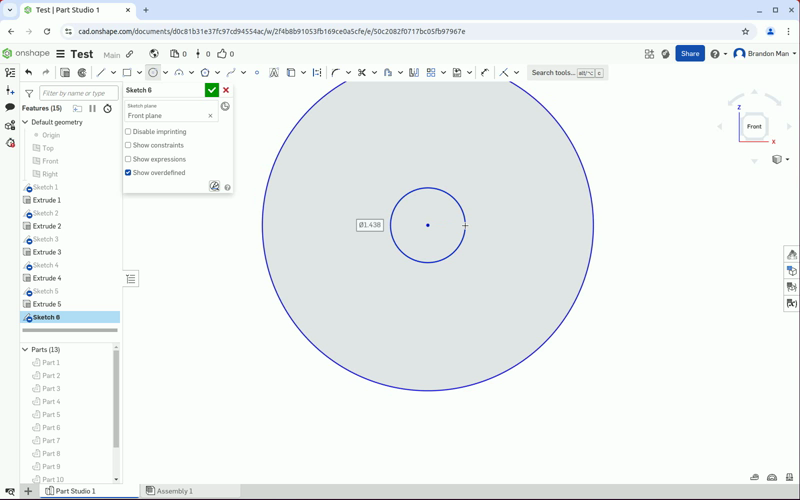
scroll(-6)
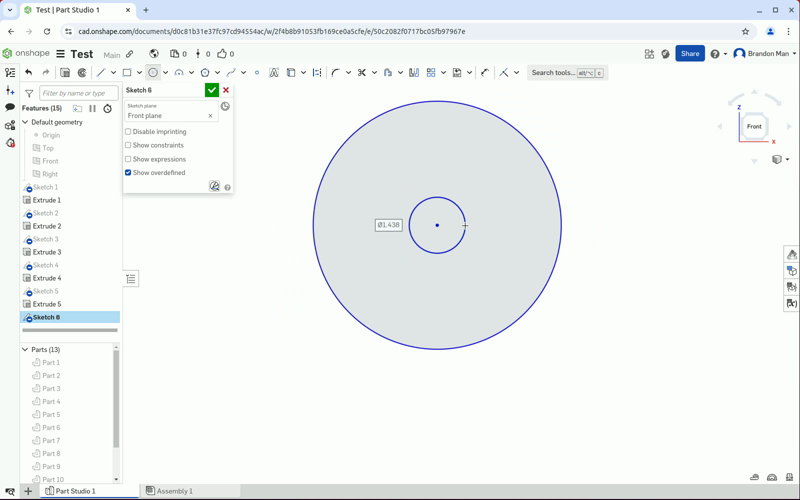
scroll(-6)
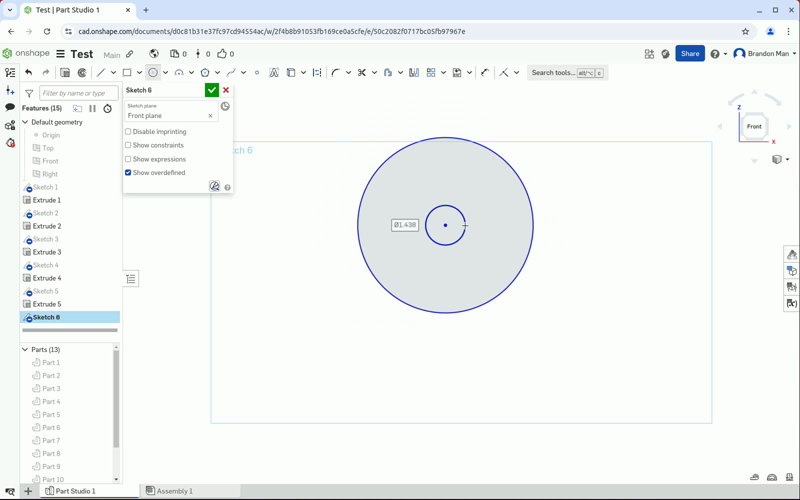
scroll(-6)
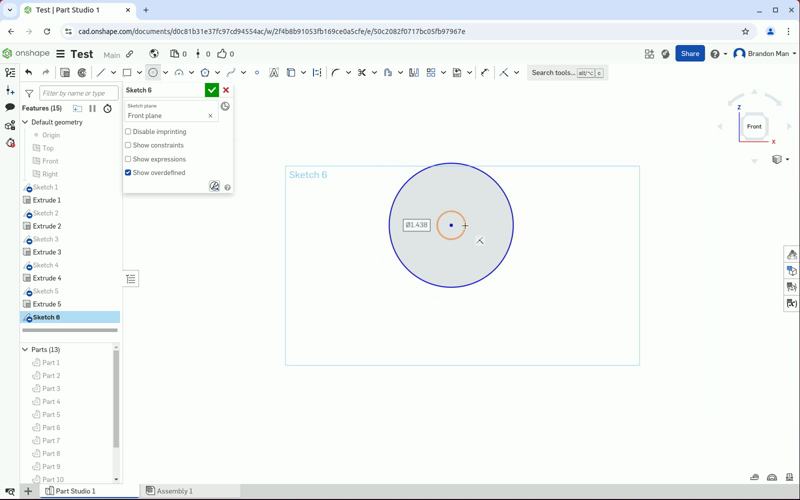
scroll(-6)
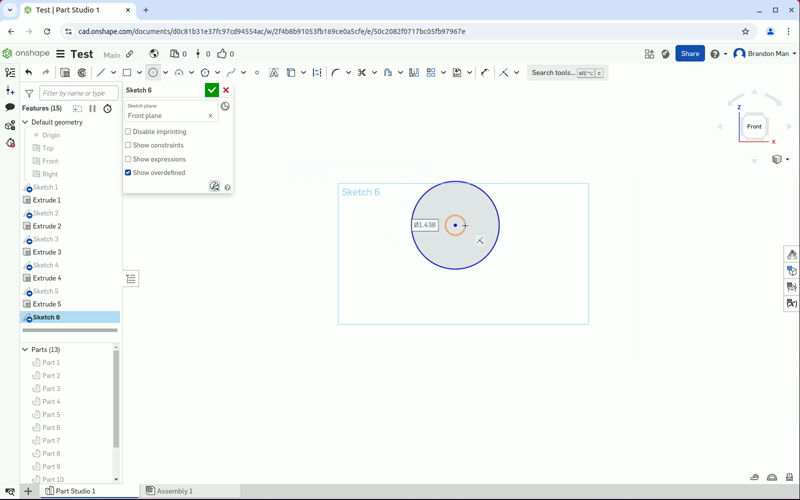
scroll(-6)
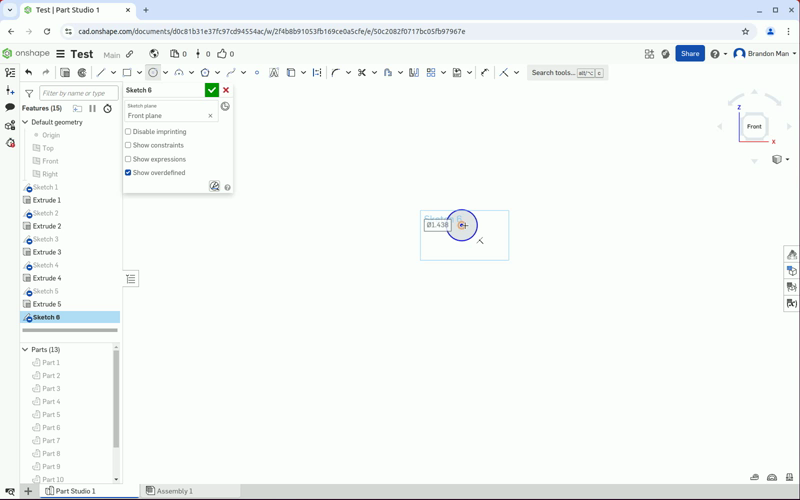
key(esc)
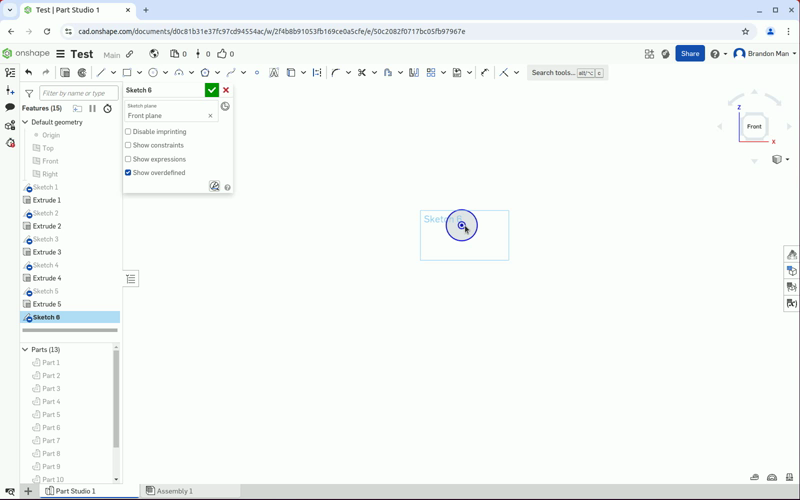
mouse_move(466, 216)
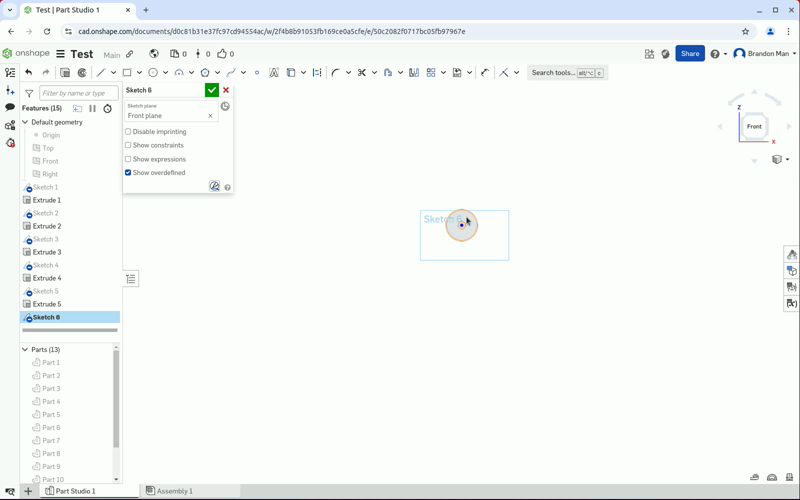
scroll(6)
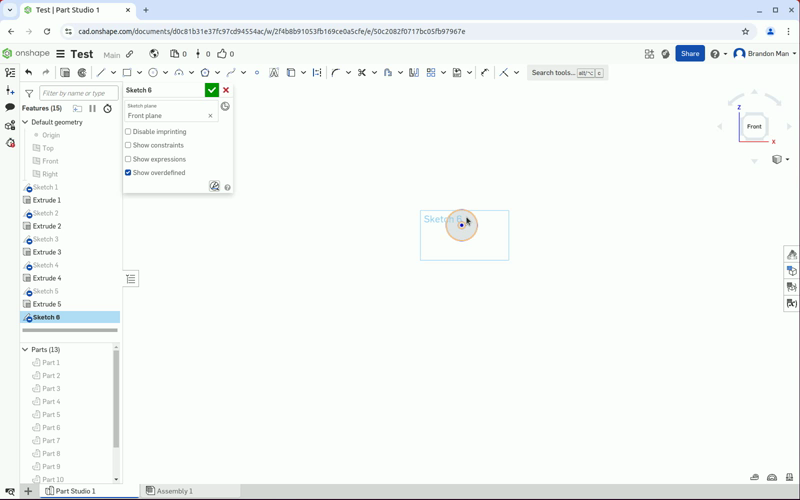
scroll(6)
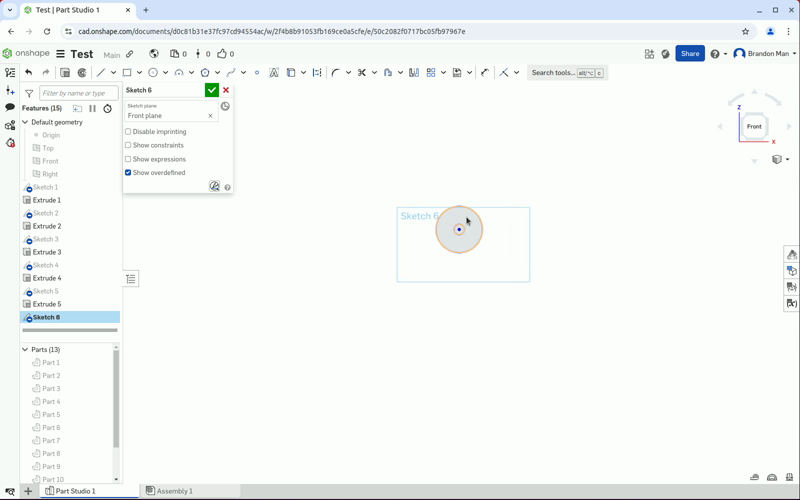
scroll(6)
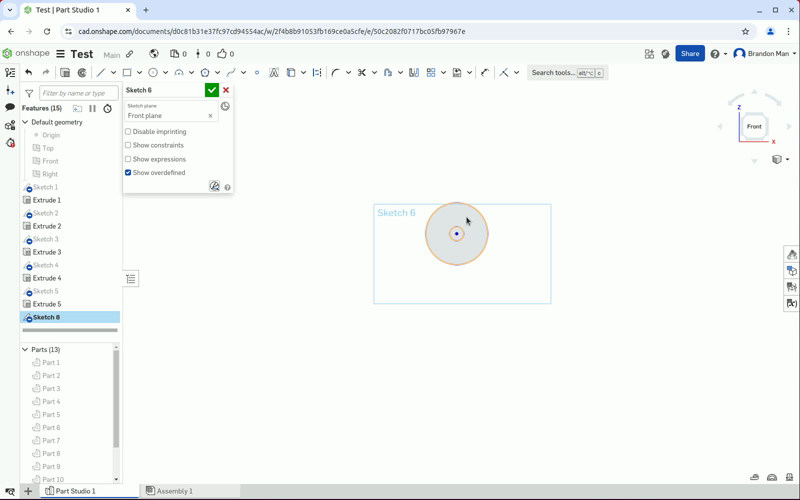
scroll(6)
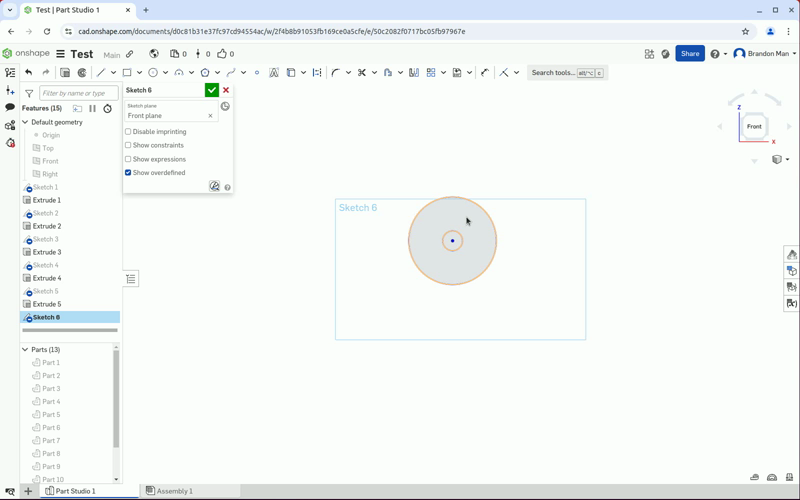
scroll(6)
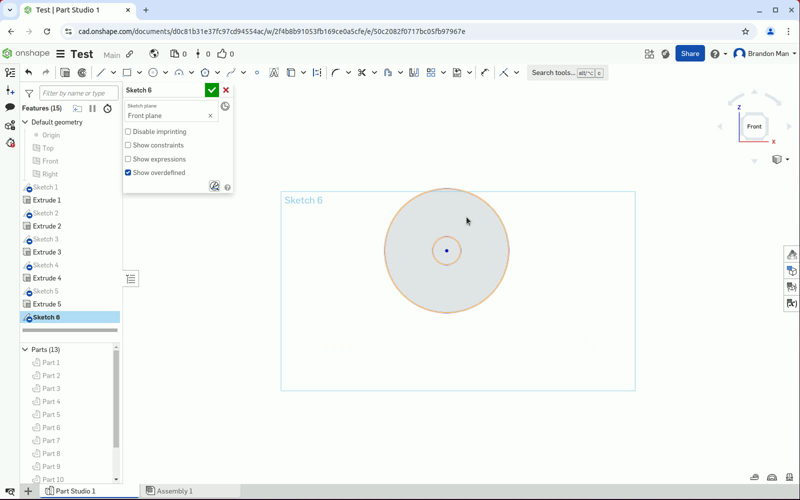
scroll(6)
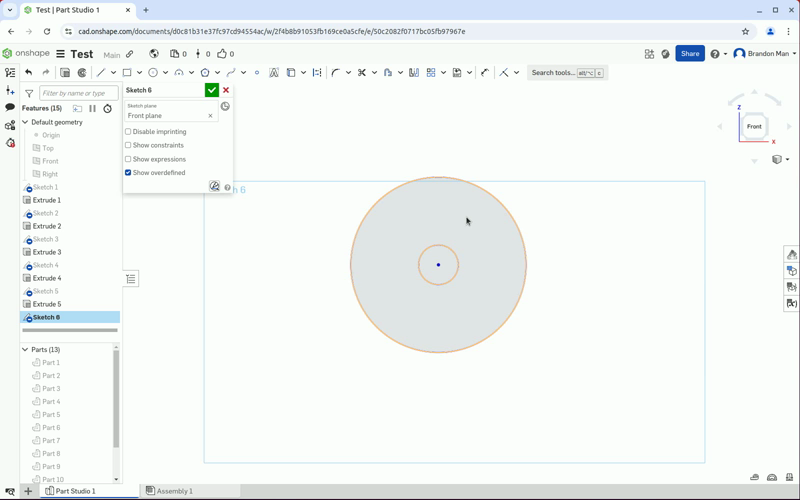
scroll(6)
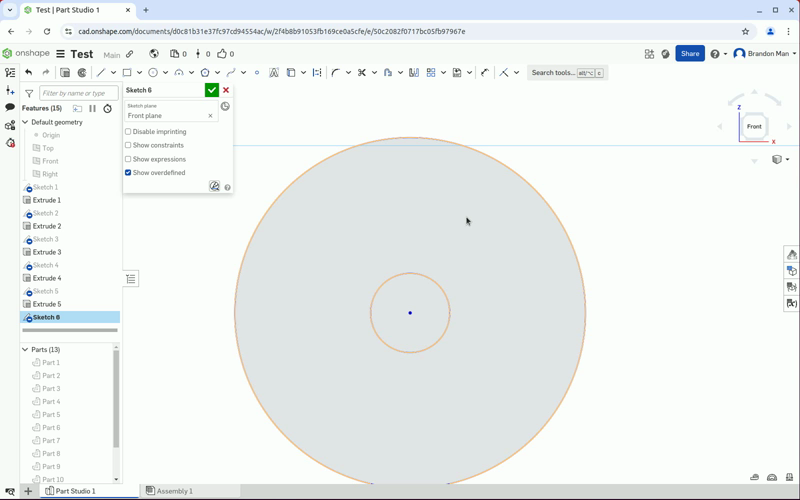
click(466, 216)
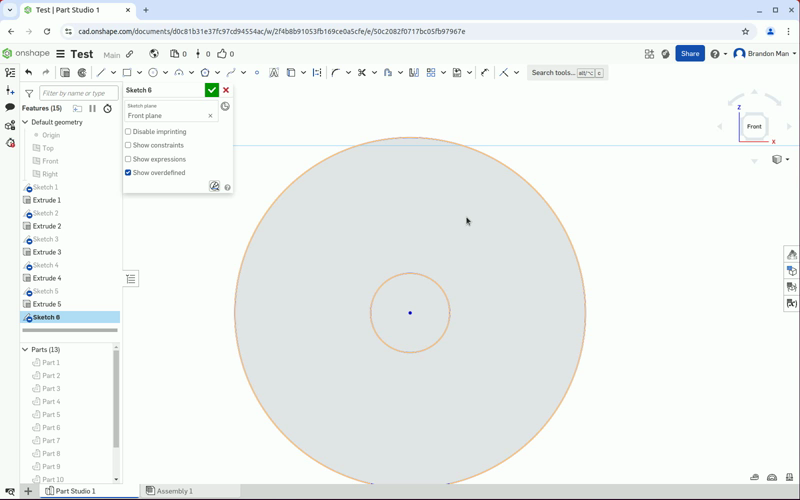
scroll(-6)
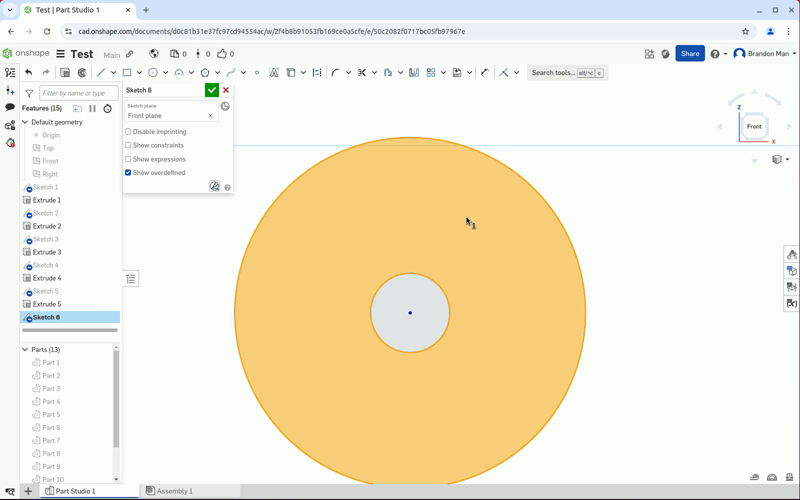
scroll(-6)
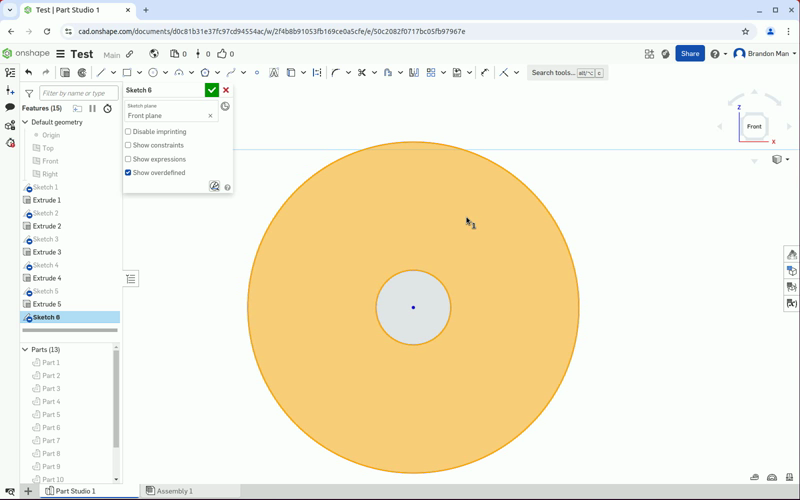
scroll(-6)
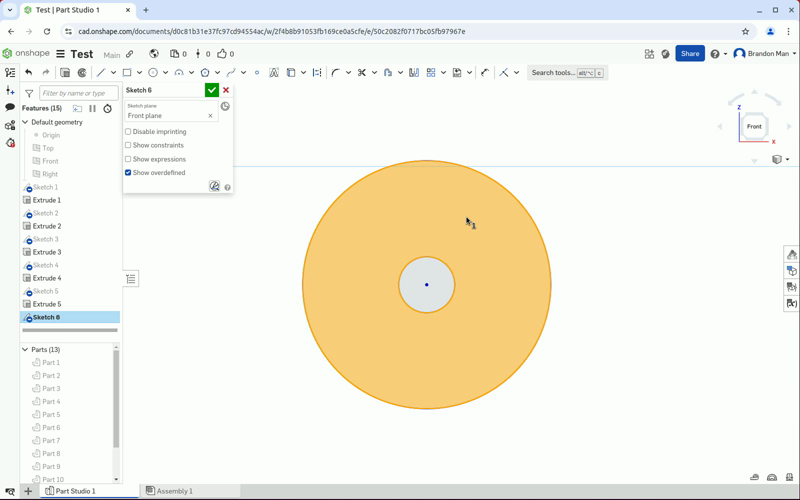
scroll(-6)
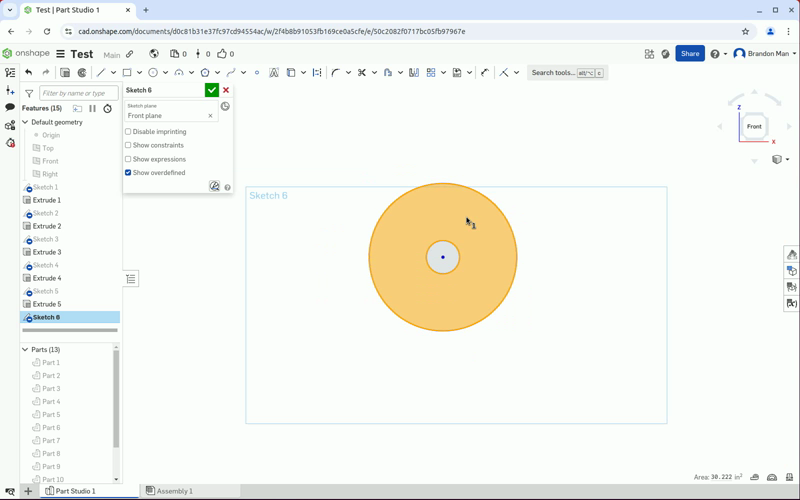
scroll(-6)
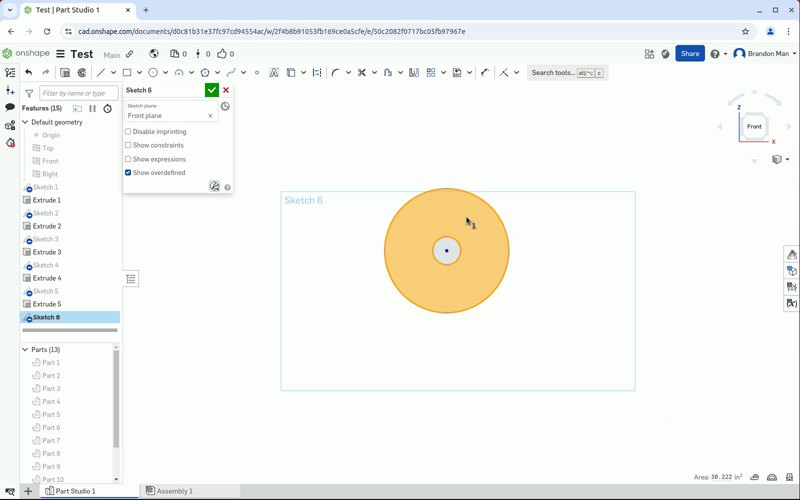
scroll(-6)
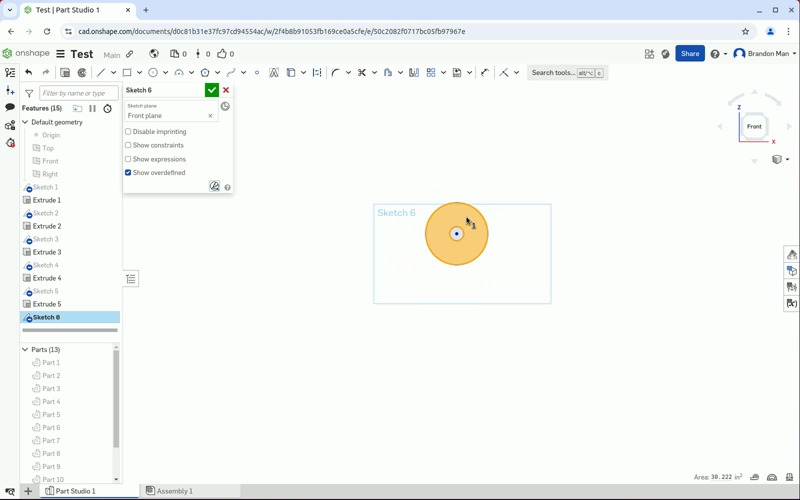
scroll(-6)
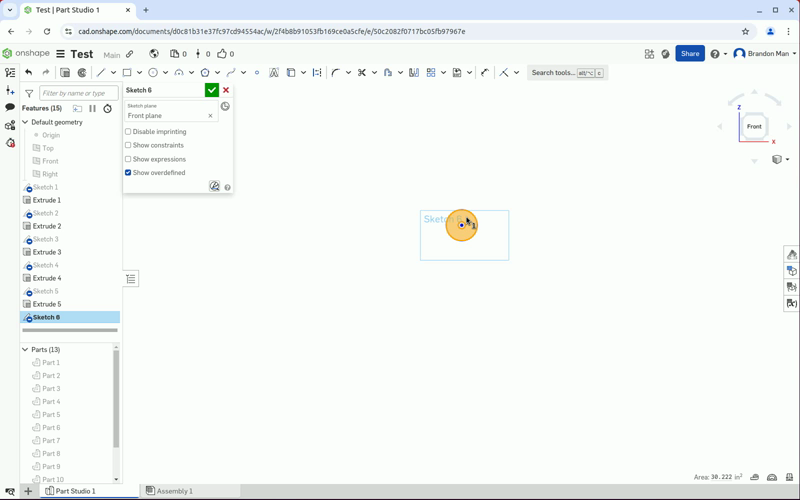
mouse_move(69, 352)
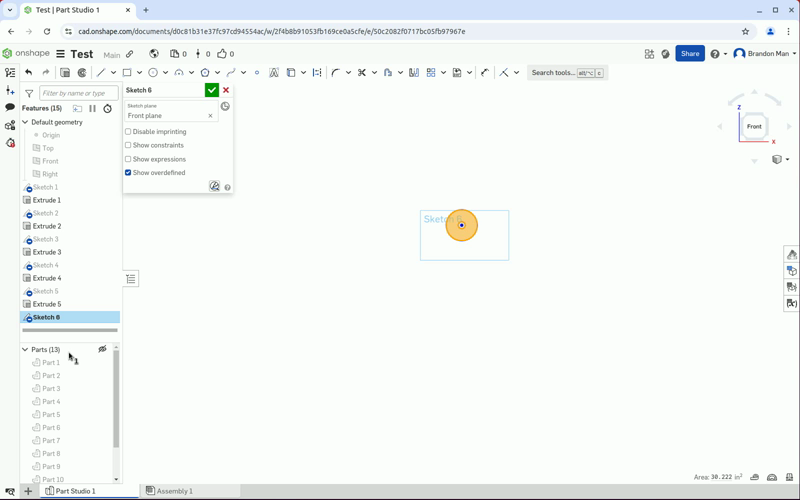
key(shift+y)
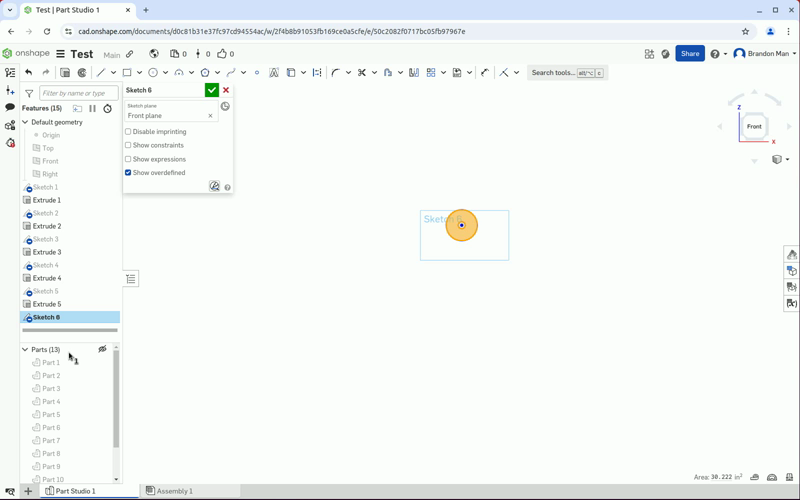
key(shift+e)
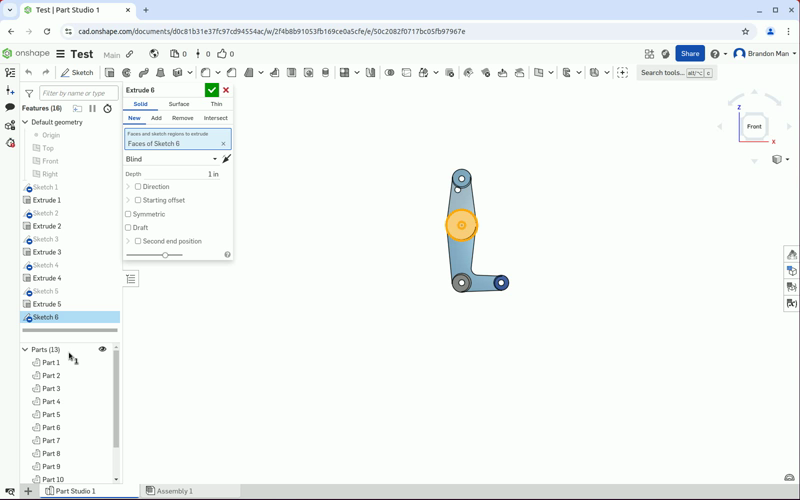
mouse_move(143, 106)
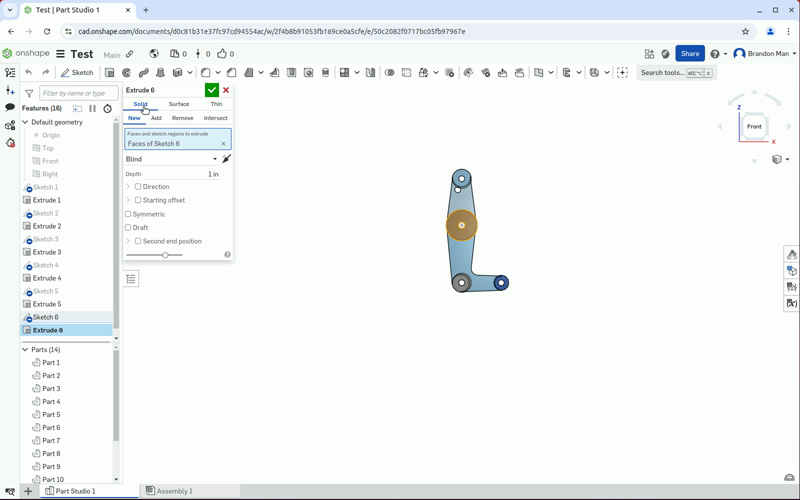
click(143, 106)
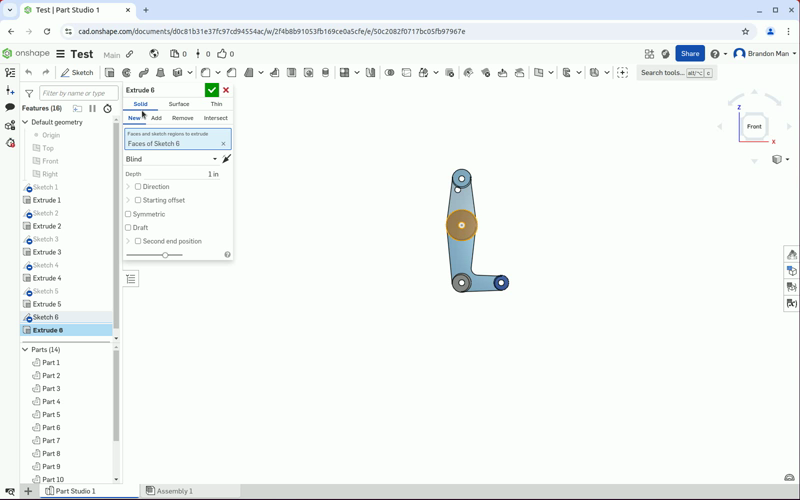
mouse_move(137, 120)
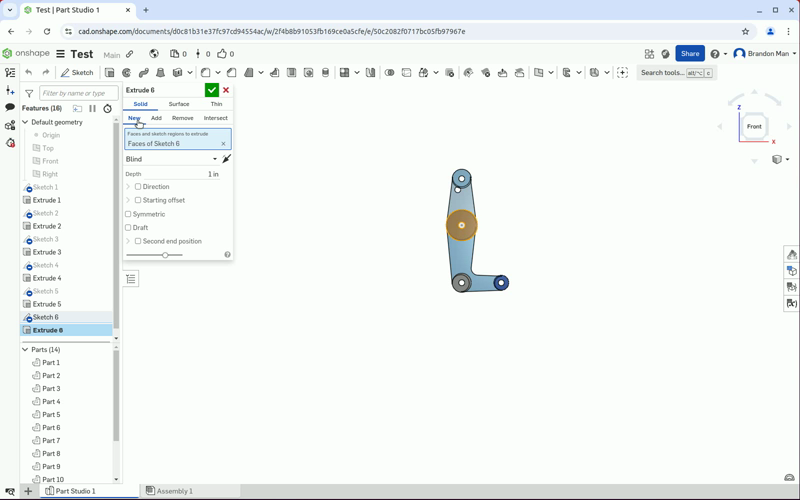
click(137, 120)
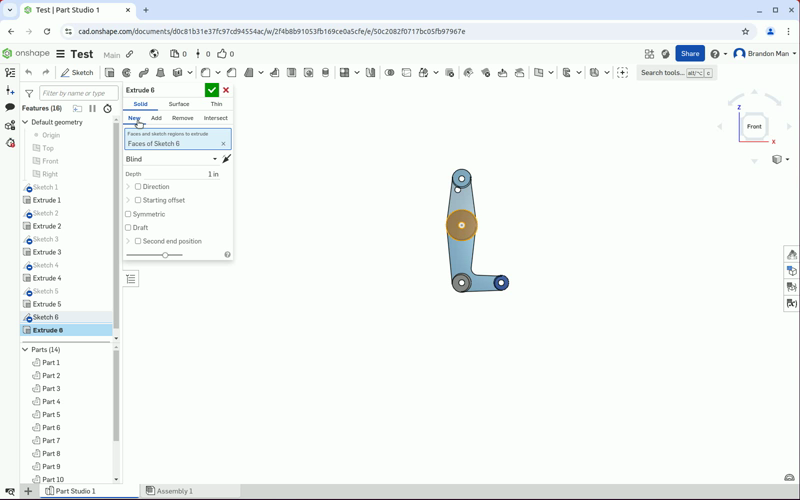
key(tab, 4)
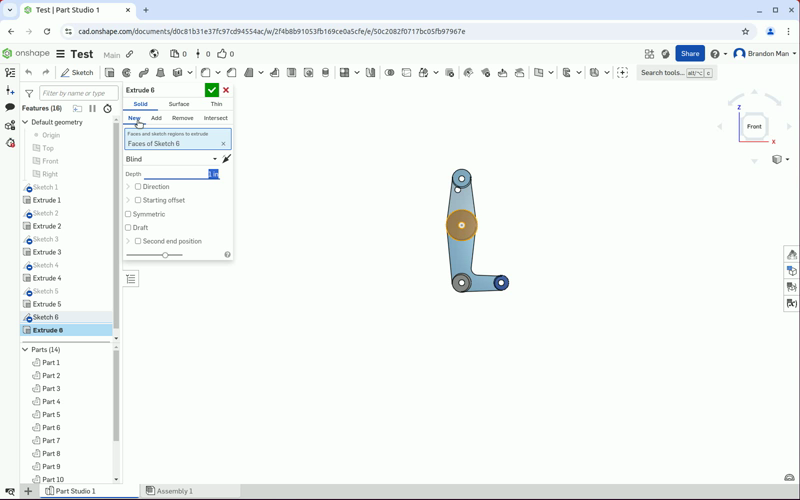
text(0.481)
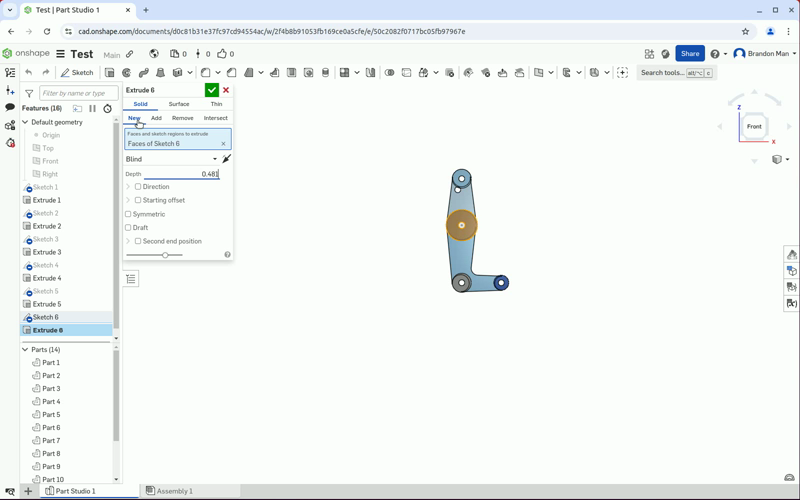
key(enter)
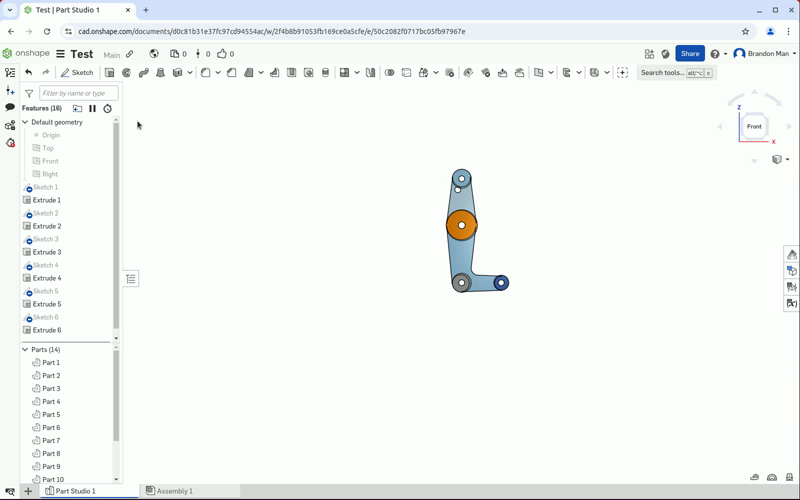
key(shift+h)
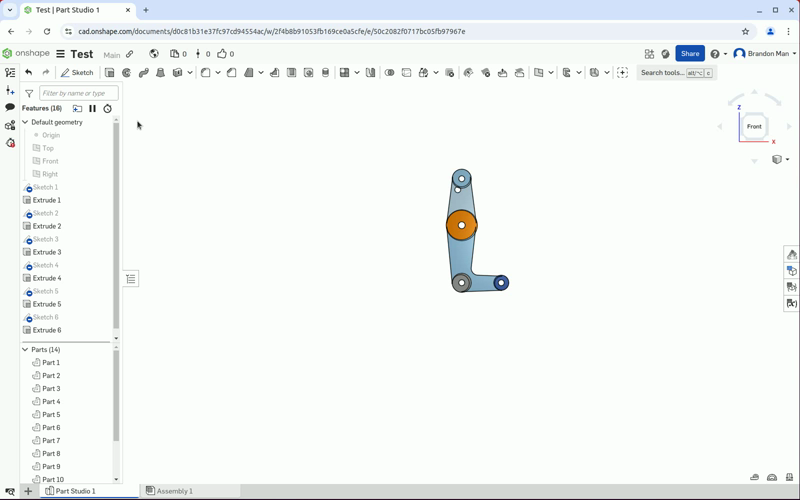
key(shift+h)
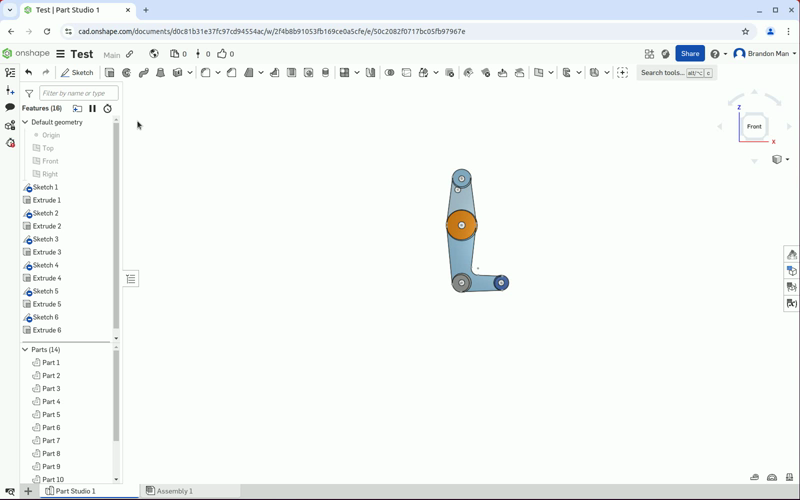
key(shift+7)
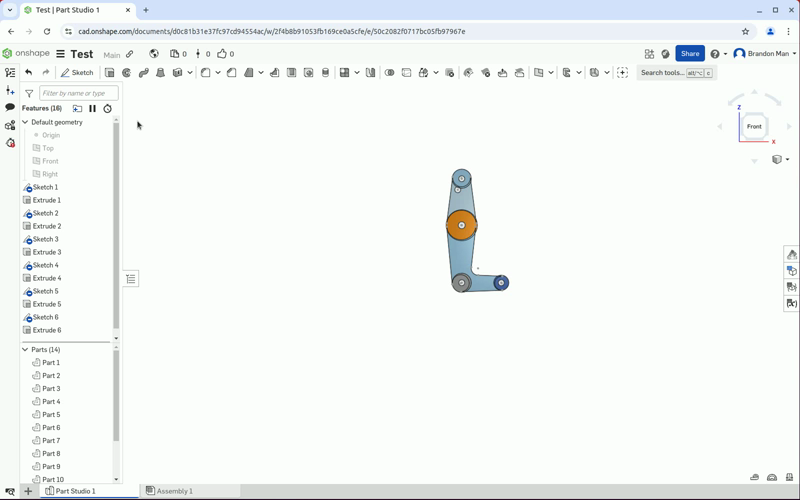
key(left, 2)
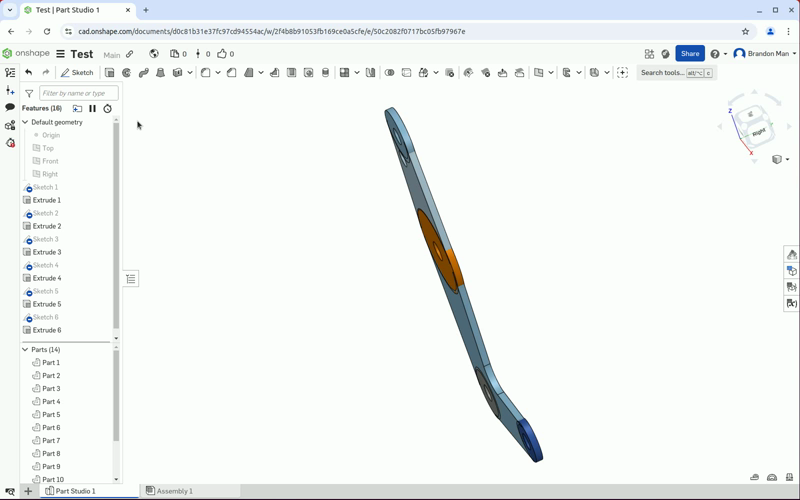
key(down, 2)
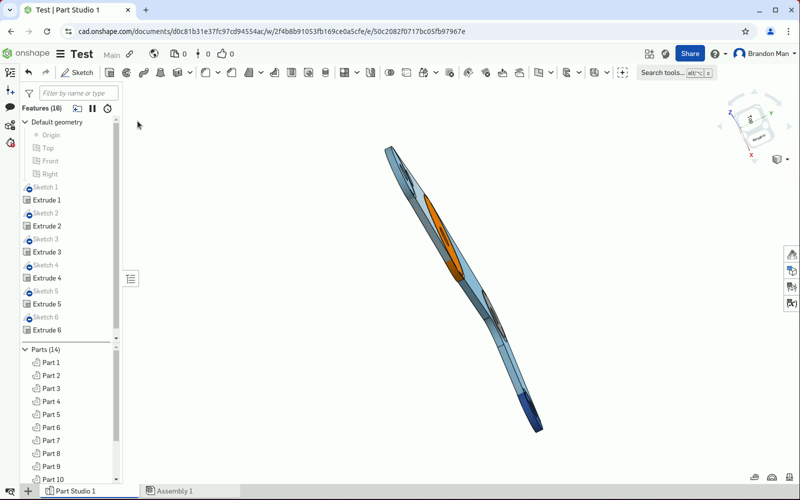
key(up, 2)
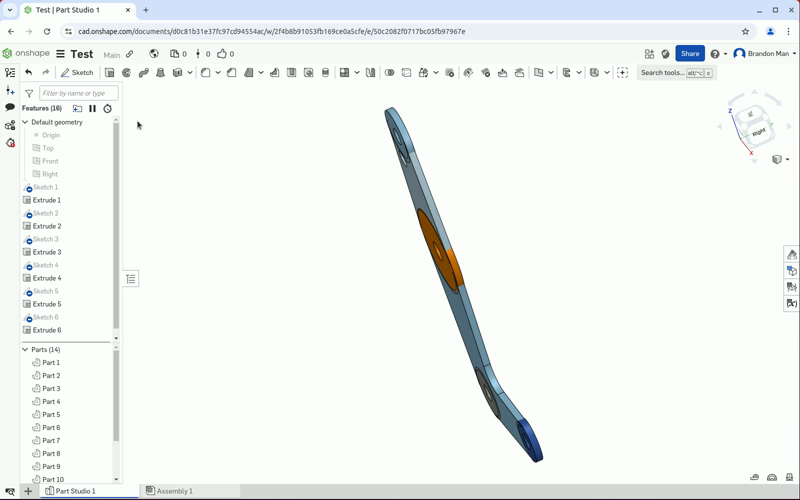
key(right, 2)
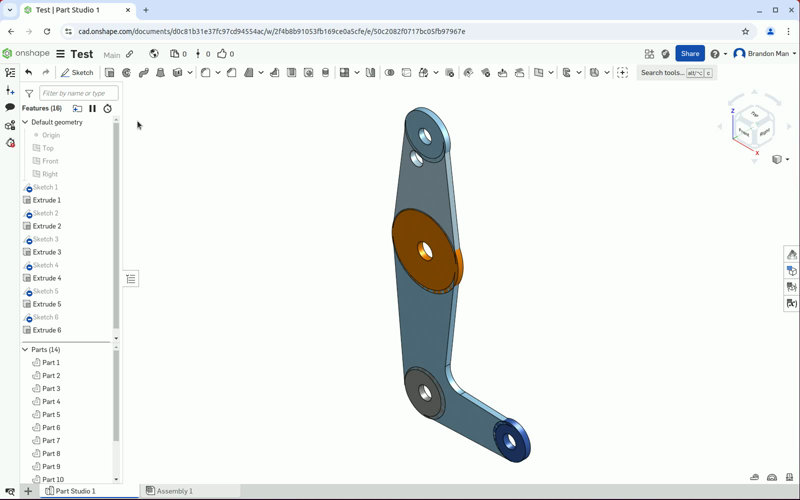
mouse_move(69, 189)
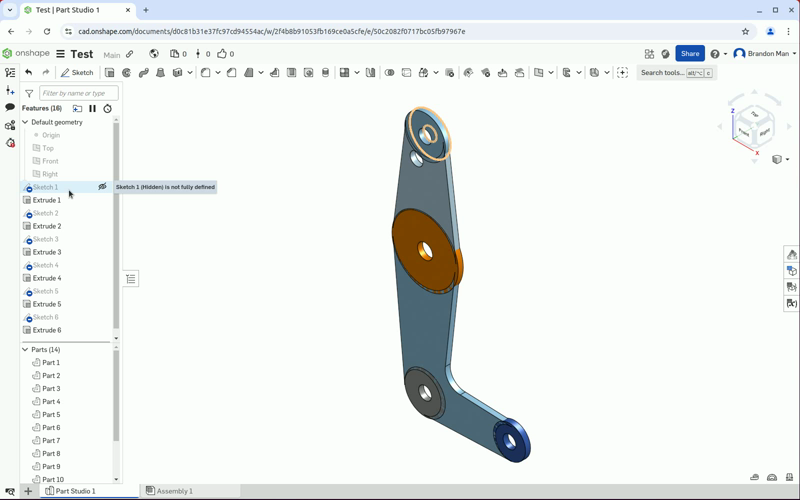
click(69, 189)